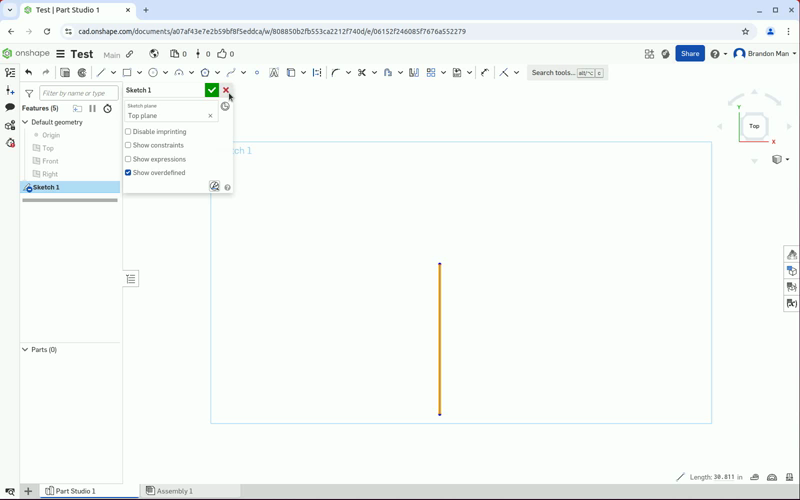
key(shift+h)
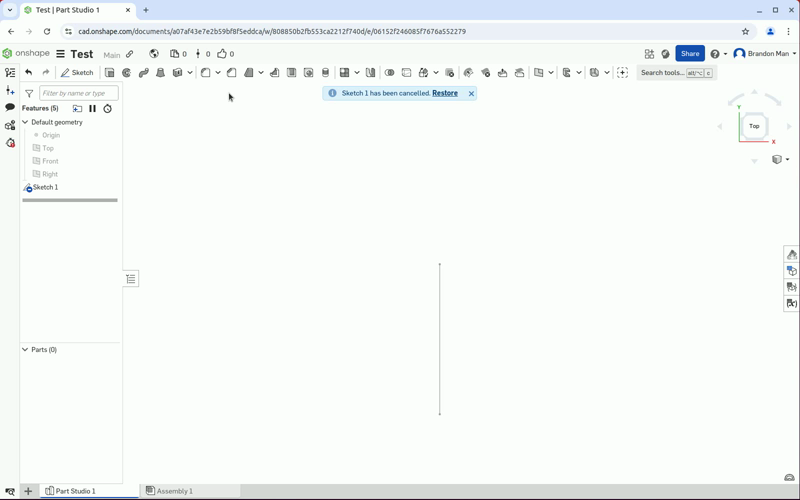
mouse_move(73, 352)
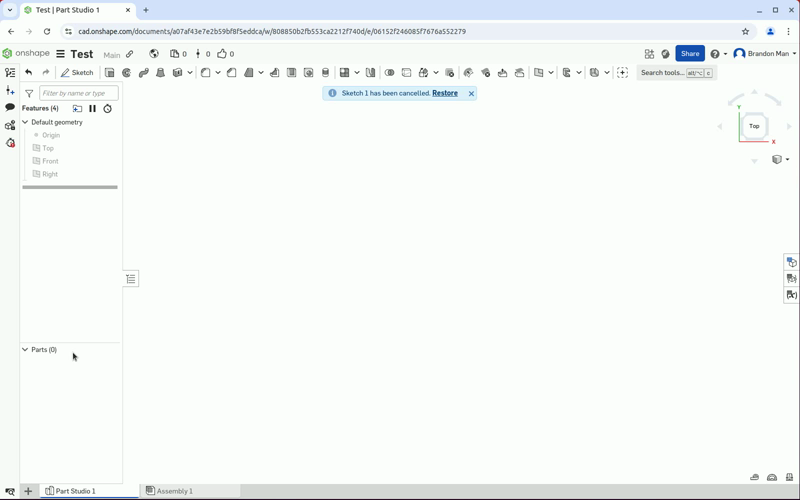
key(y)
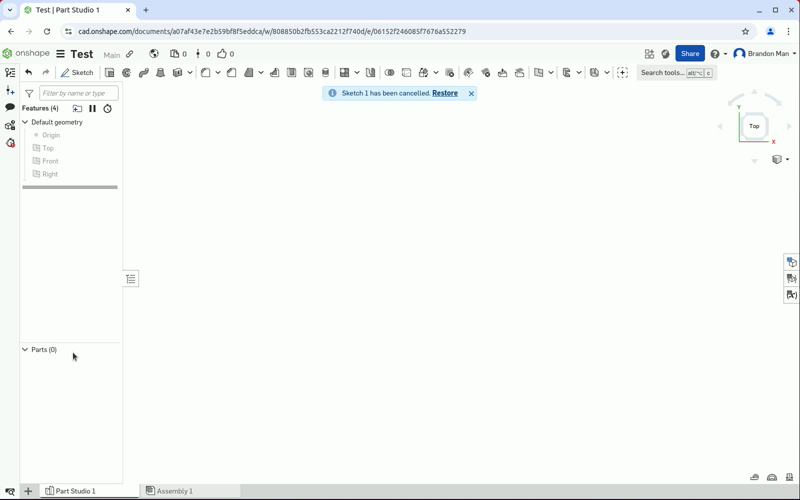
key(shift+p)
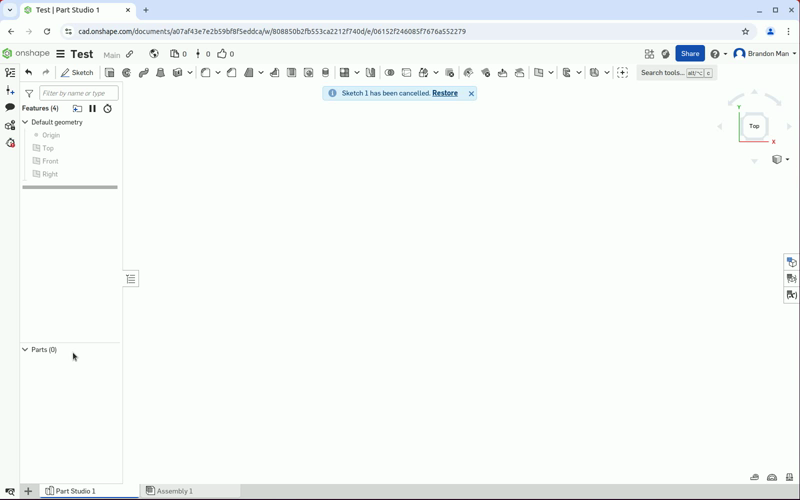
key(space)
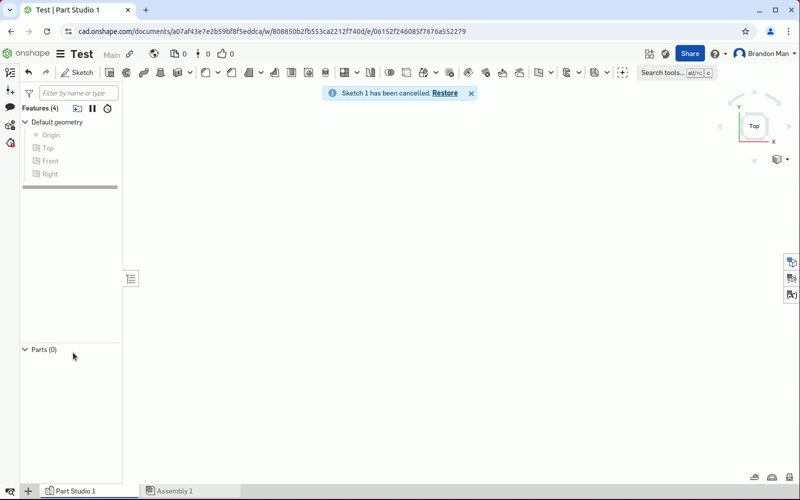
key_down(shift)
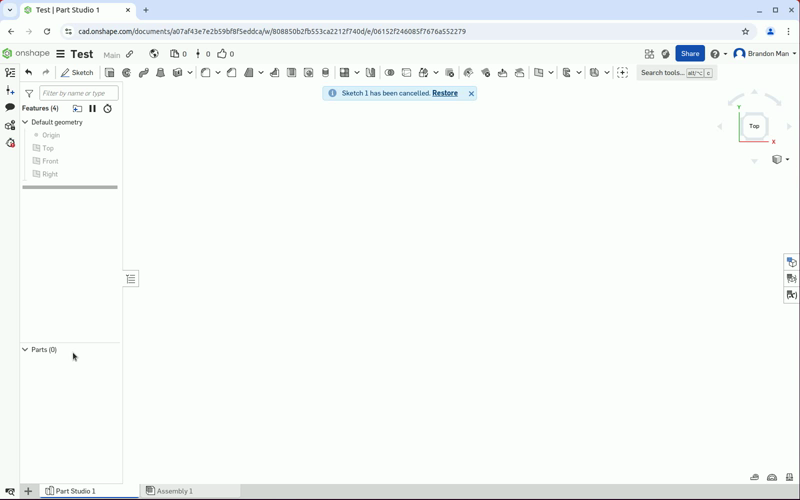
key(up)
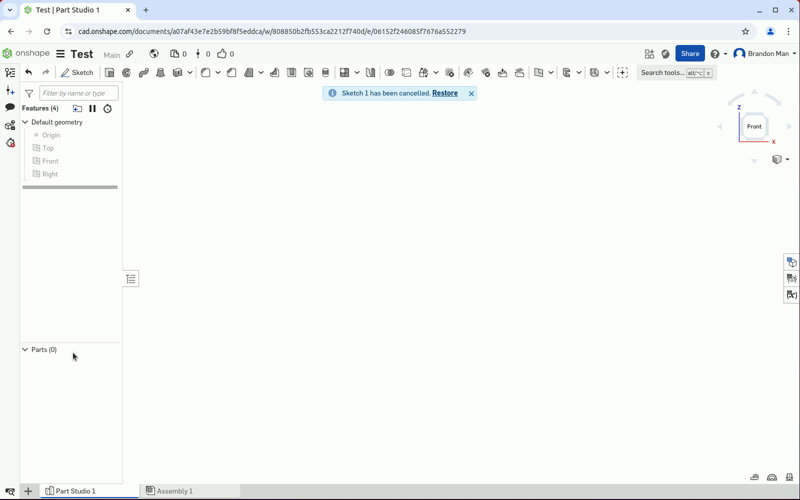
key_up(shift)
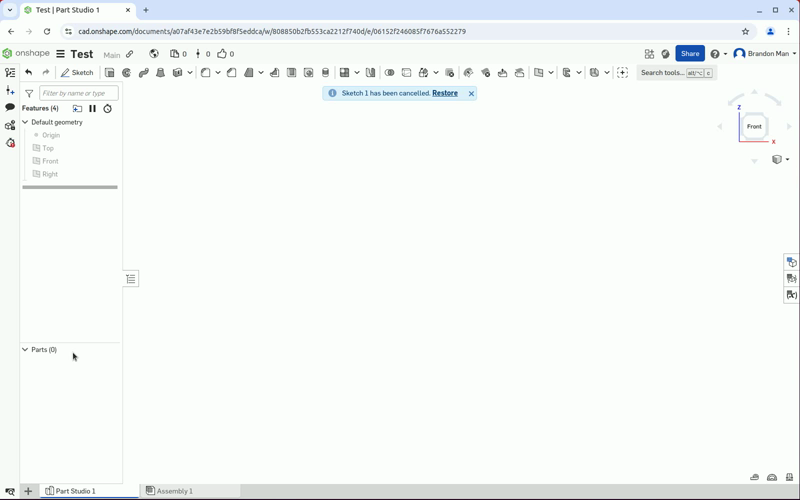
mouse_move(73, 352)
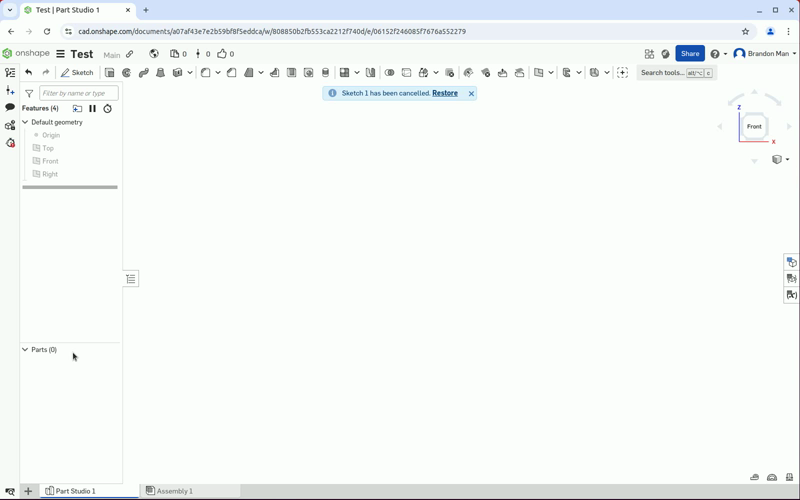
key(shift+y)
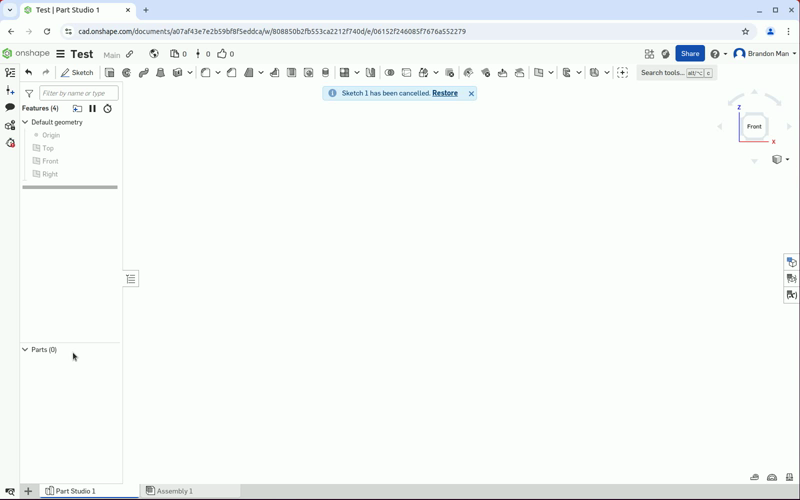
key(shift+s)
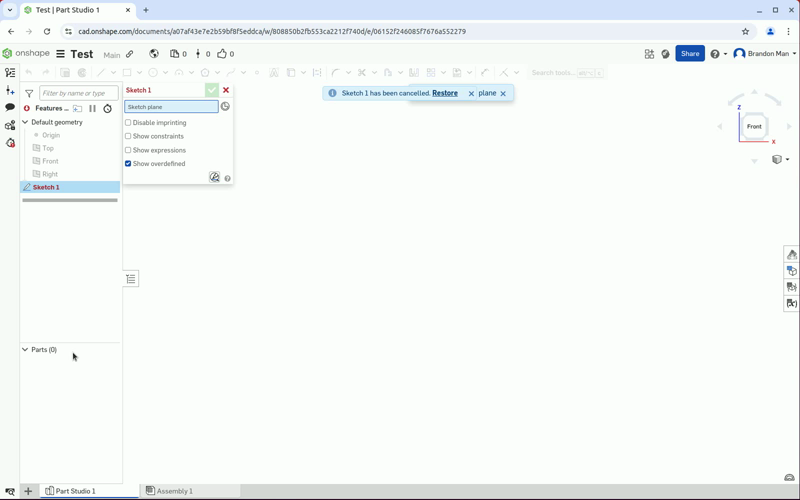
mouse_move(73, 163)
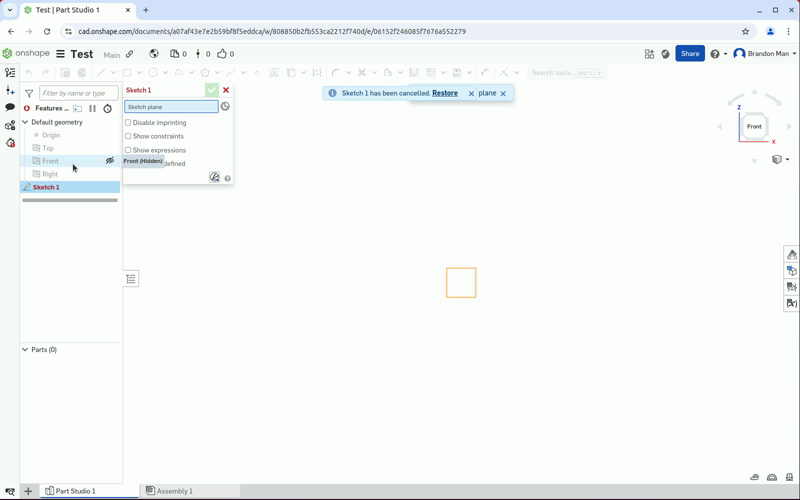
click(73, 163)
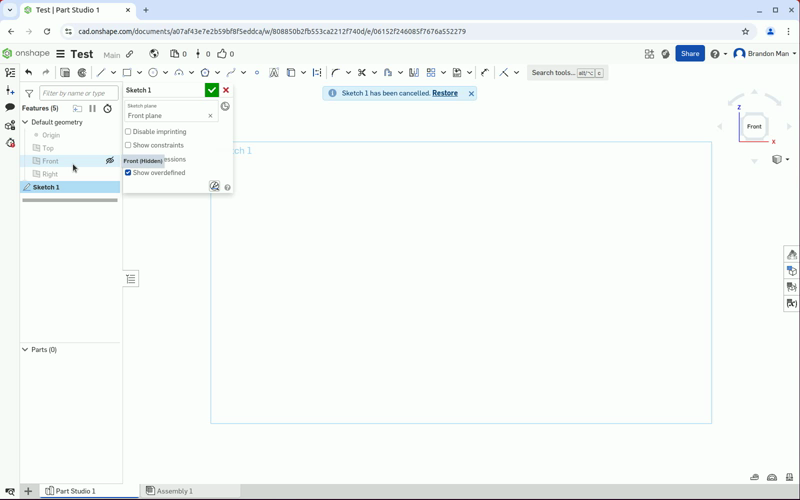
mouse_move(73, 352)
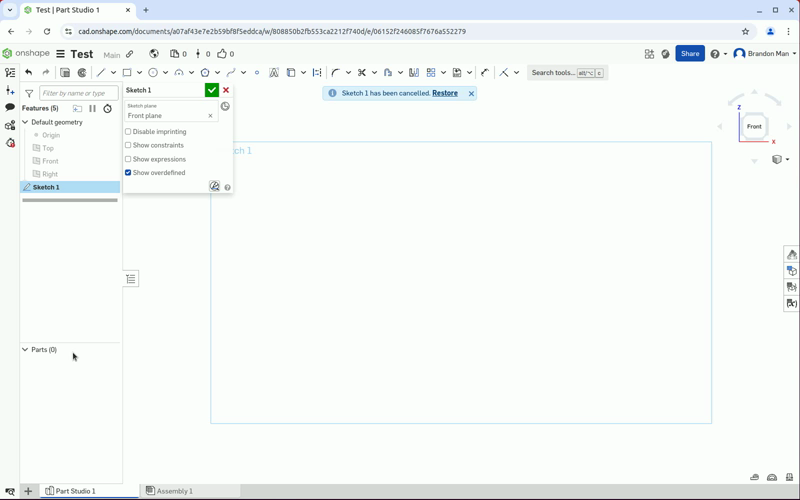
key(y)
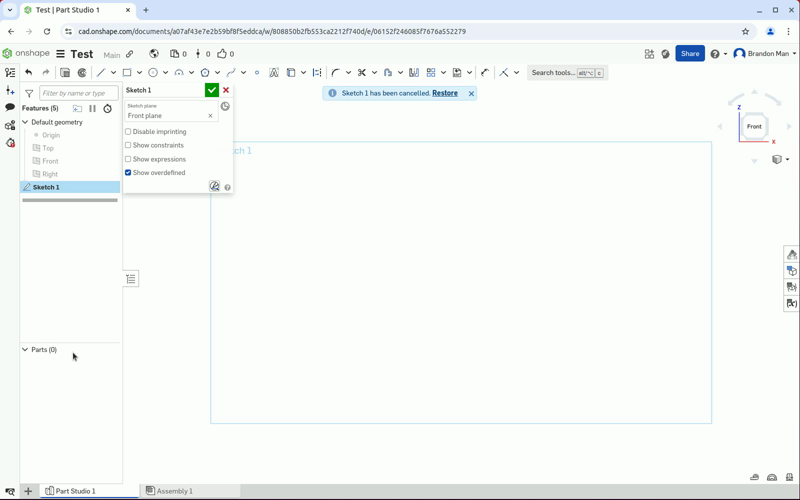
key(c)
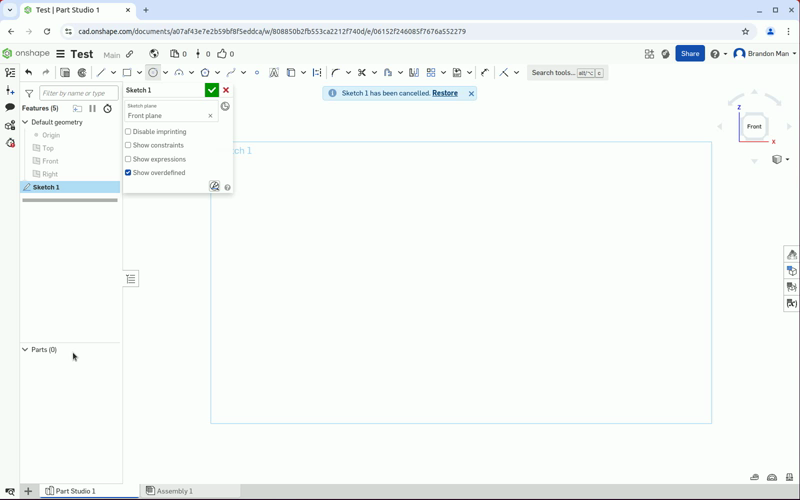
key_down(shift)
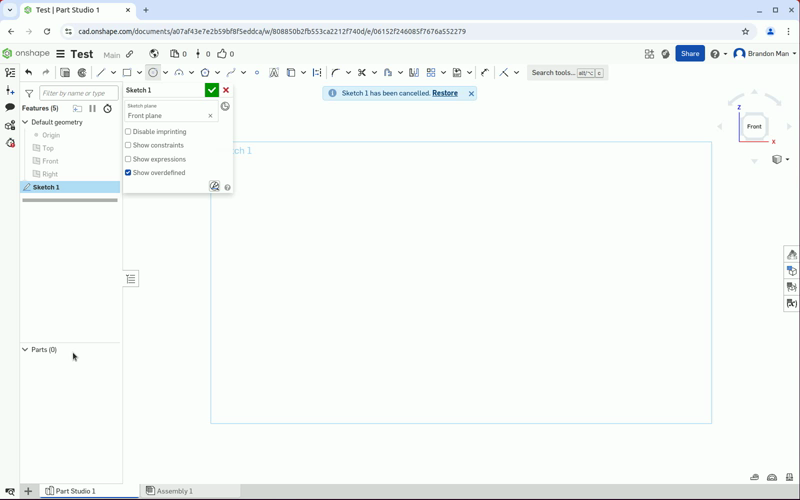
mouse_move(460, 282)
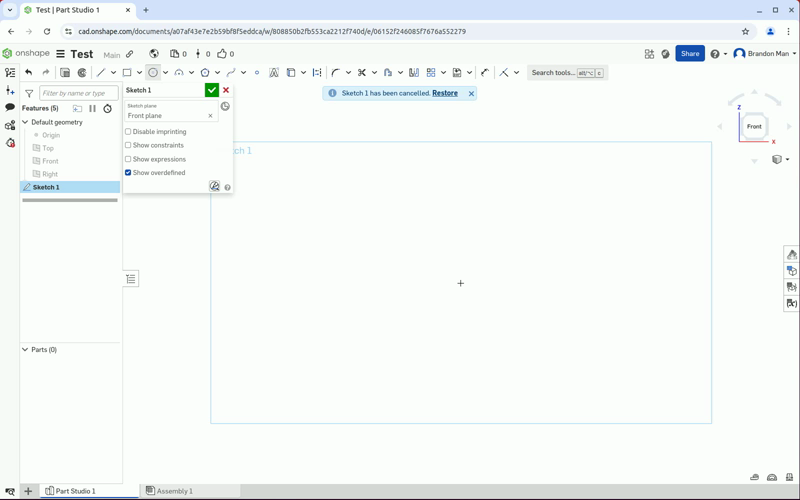
click(460, 282)
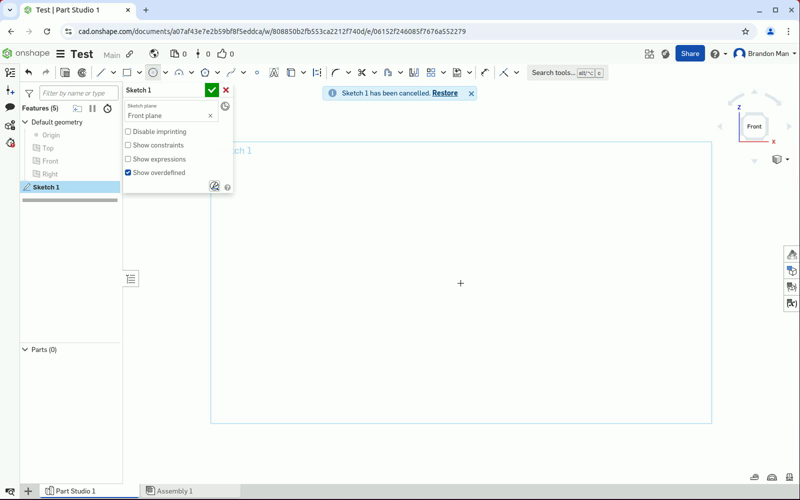
key_up(shift)
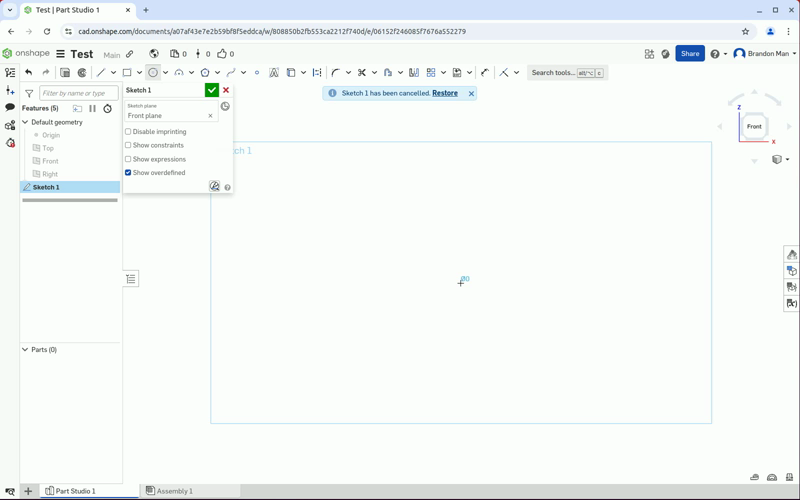
mouse_move(474, 282)
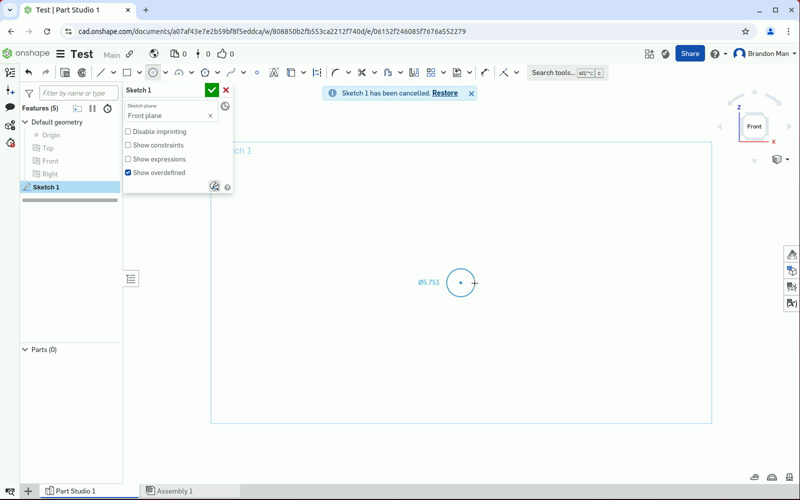
click(474, 282)
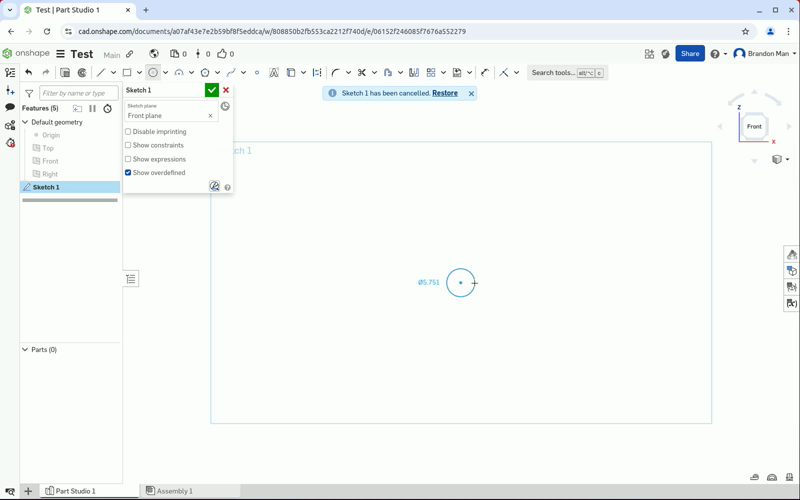
key(esc)
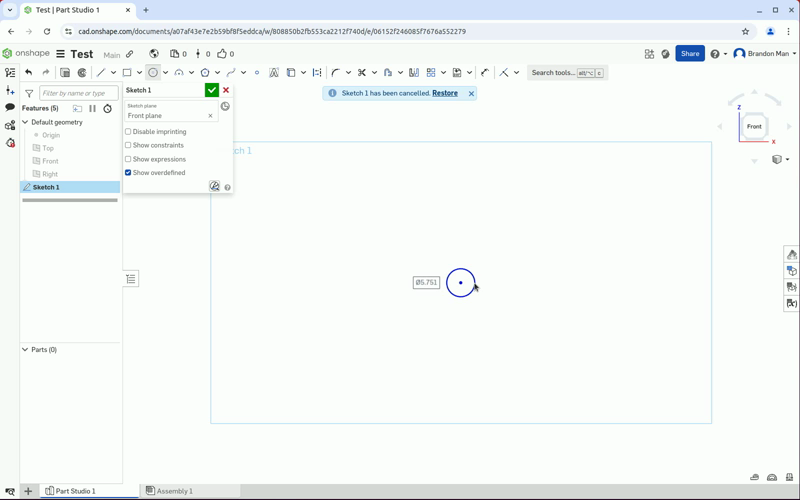
mouse_move(454, 292)
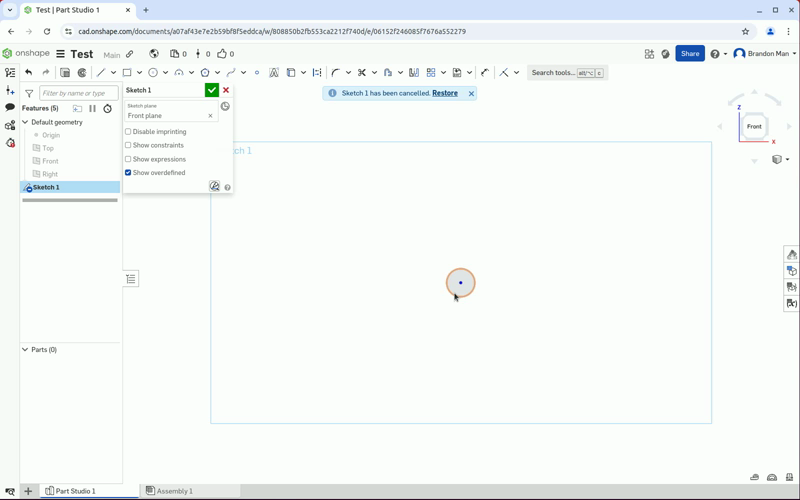
scroll(6)
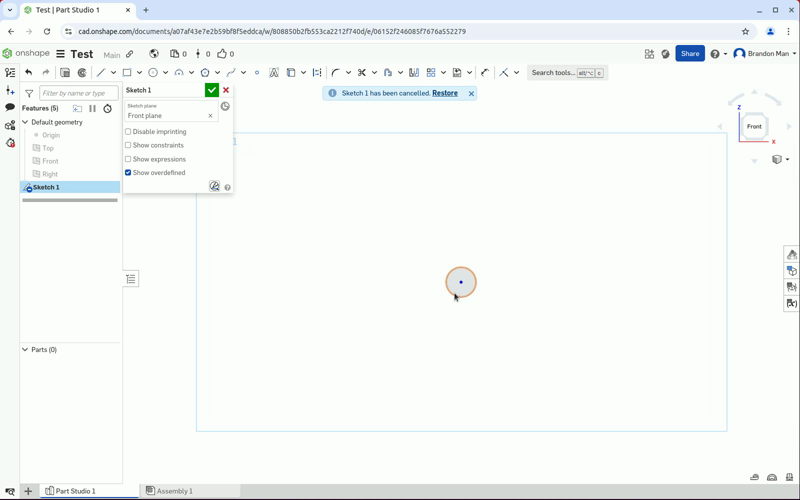
scroll(6)
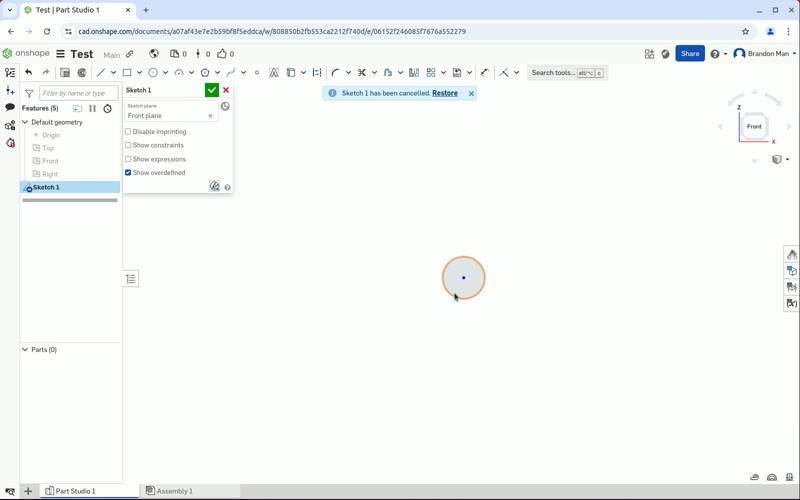
scroll(6)
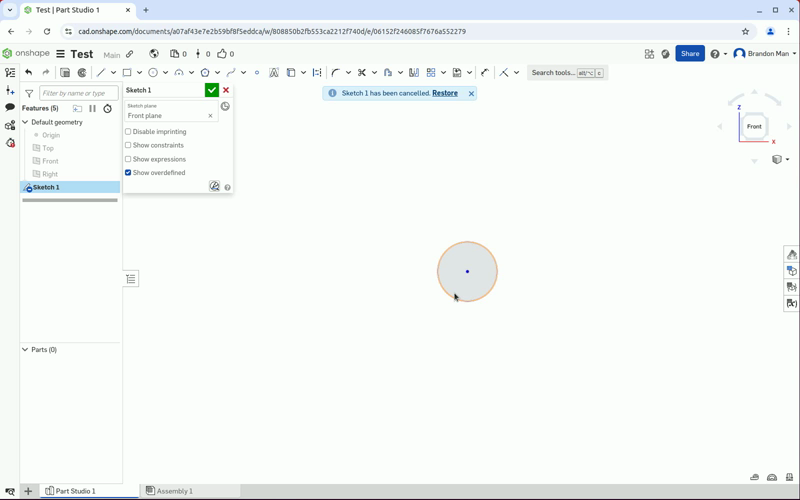
scroll(6)
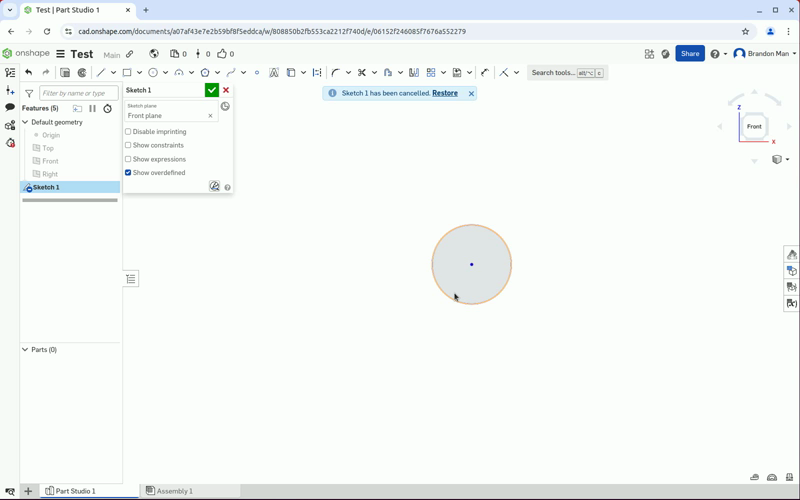
scroll(6)
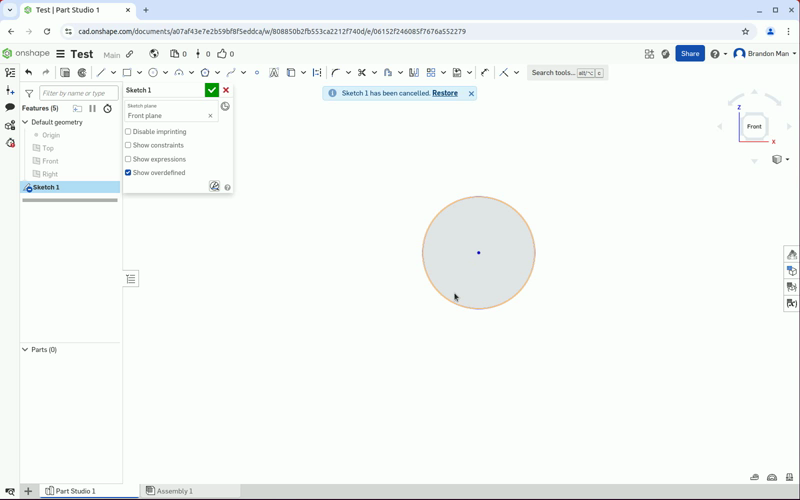
scroll(6)
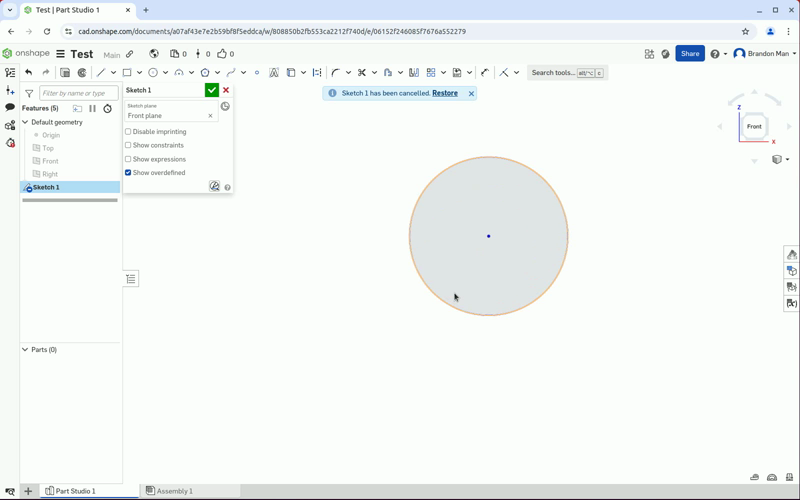
scroll(6)
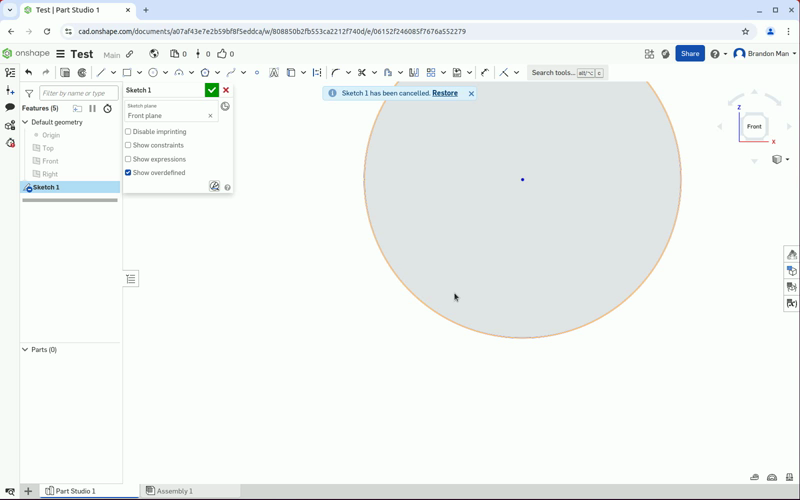
click(454, 292)
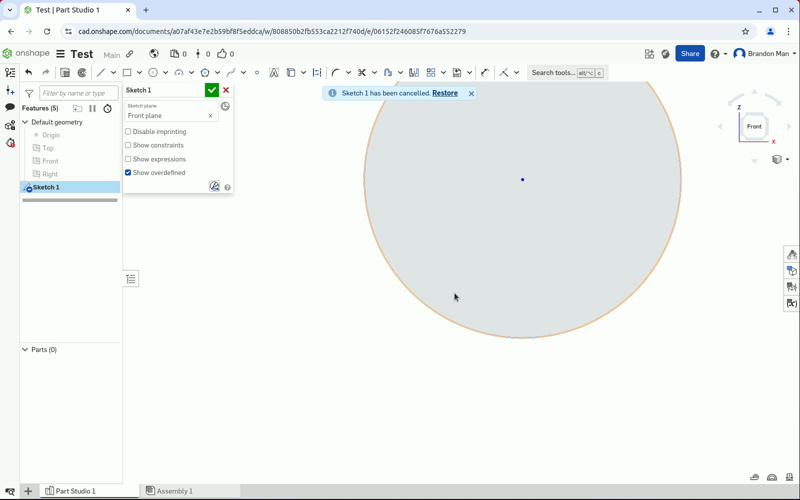
scroll(-6)
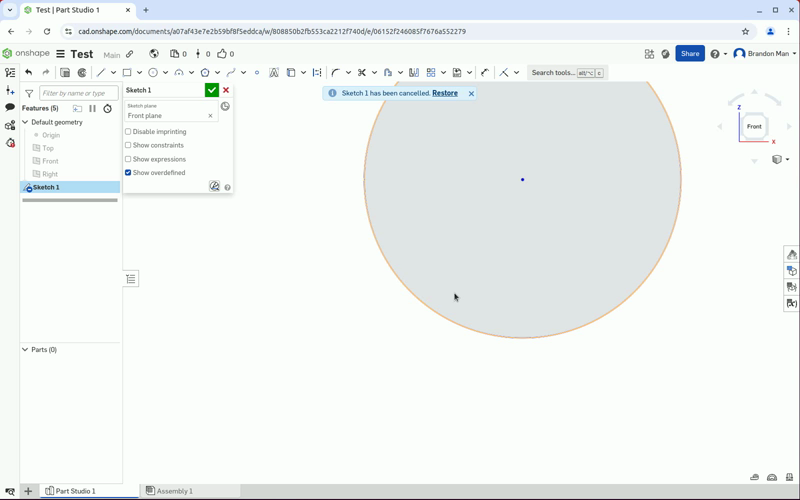
scroll(-6)
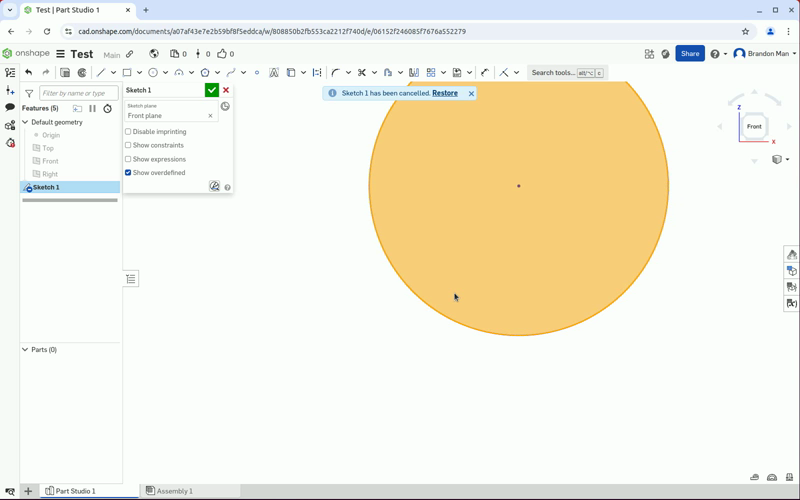
scroll(-6)
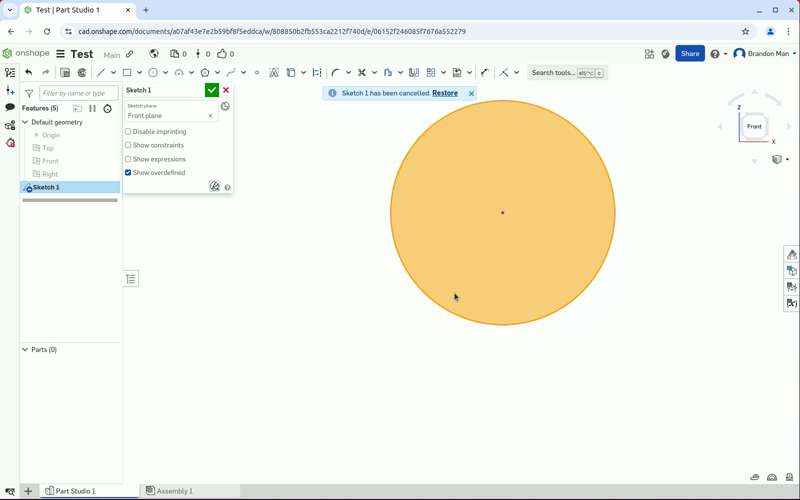
scroll(-6)
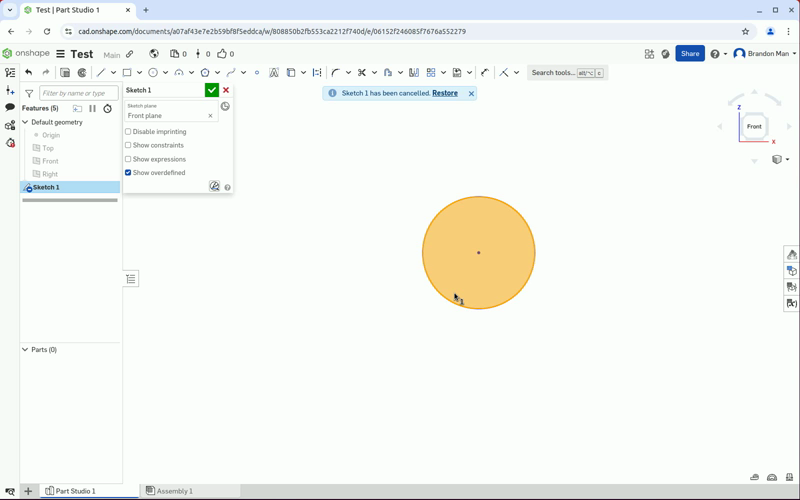
scroll(-6)
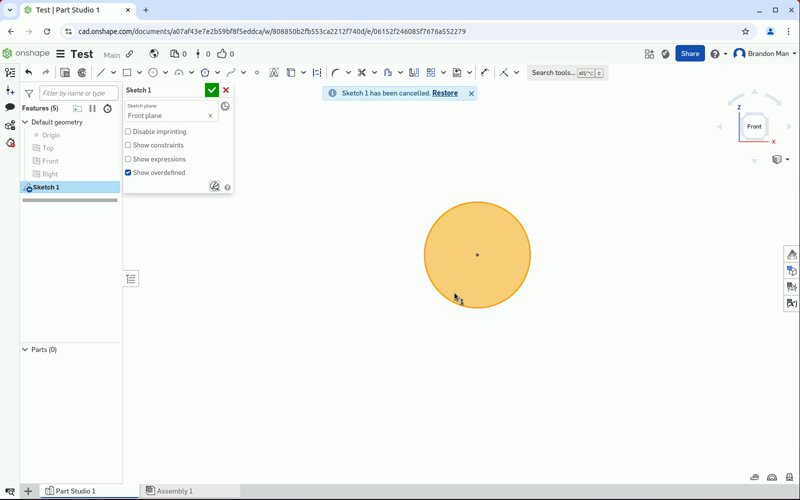
scroll(-6)
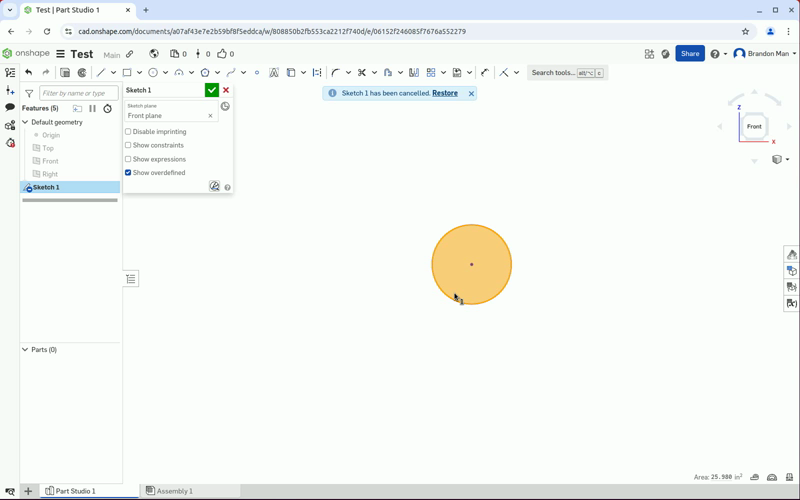
scroll(-6)
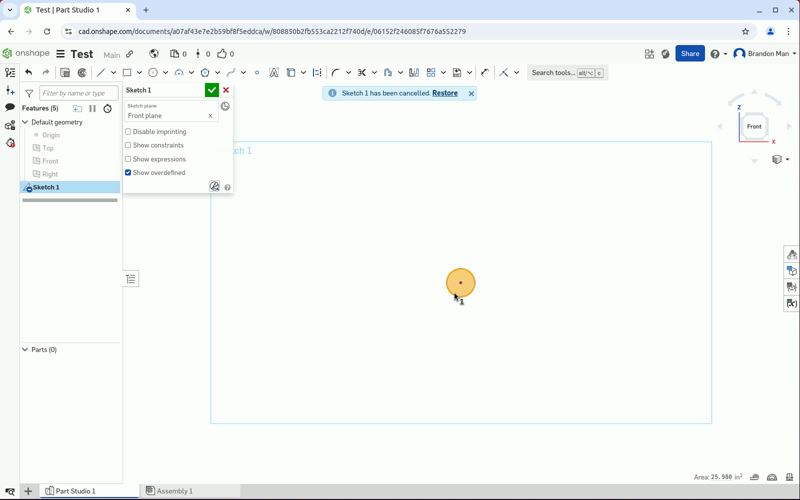
mouse_move(73, 352)
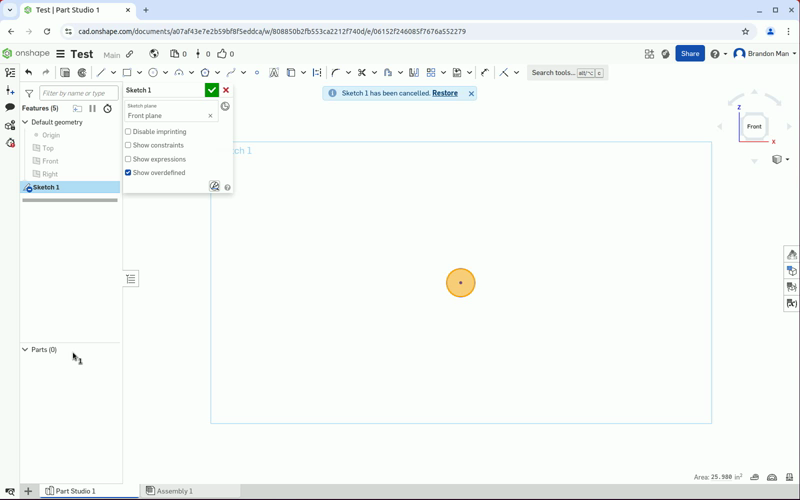
key(shift+y)
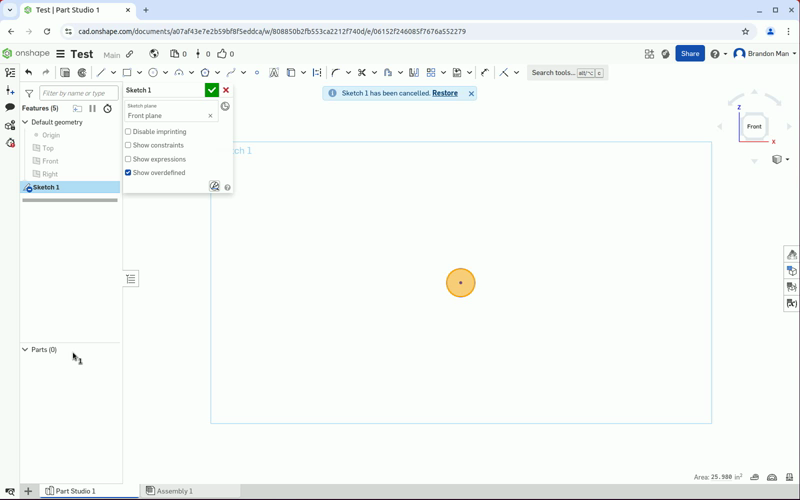
key(shift+e)
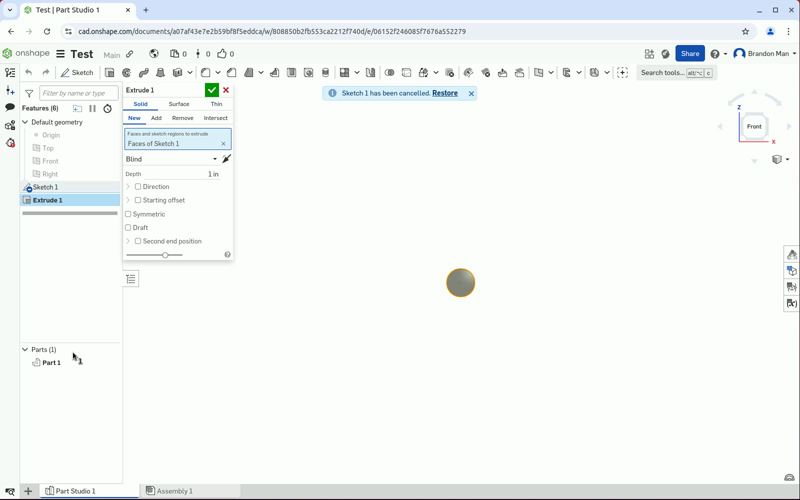
mouse_move(143, 106)
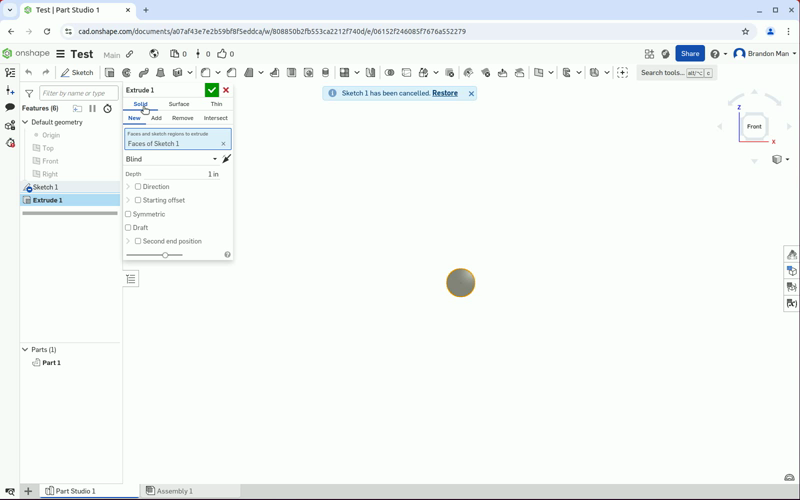
click(143, 106)
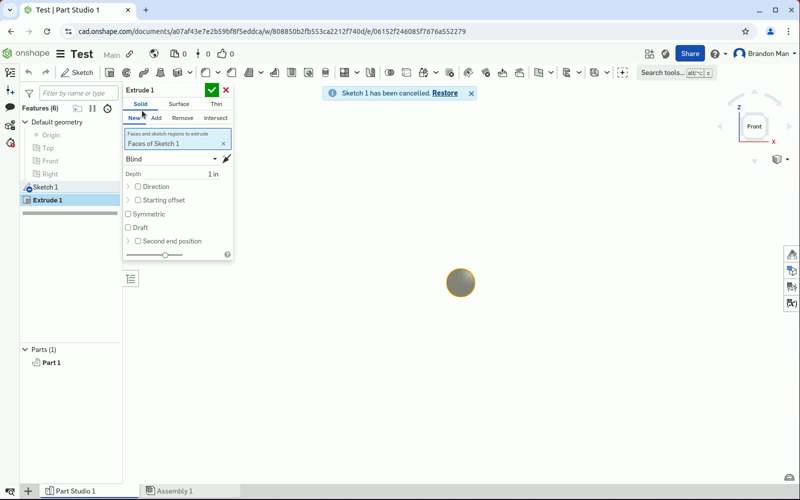
mouse_move(137, 120)
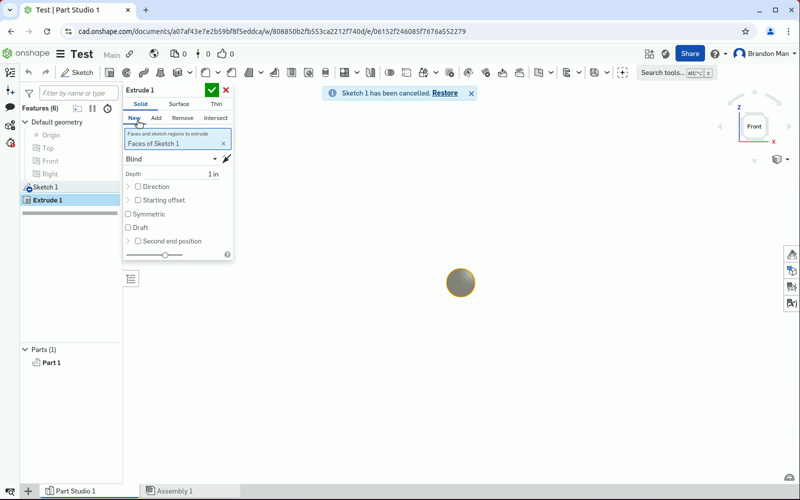
click(137, 120)
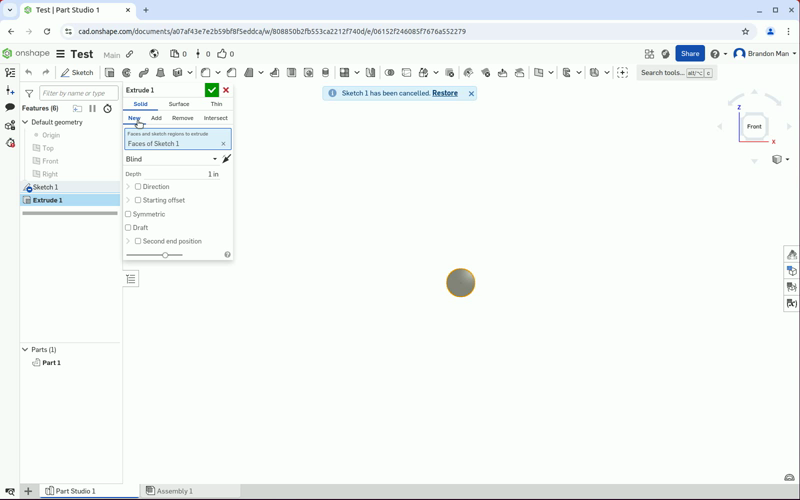
key(tab, 4)
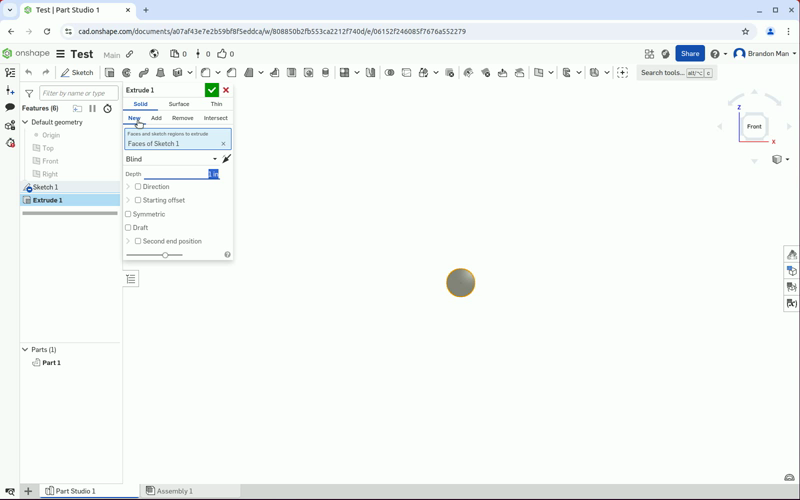
text(22.627)
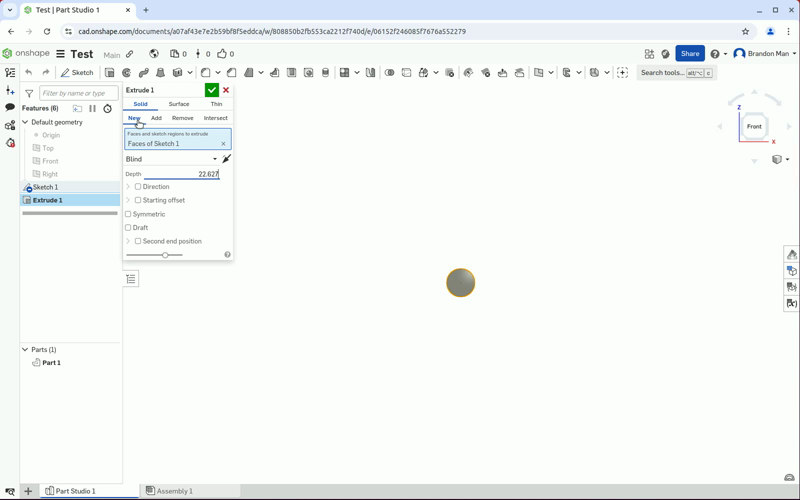
key(enter)
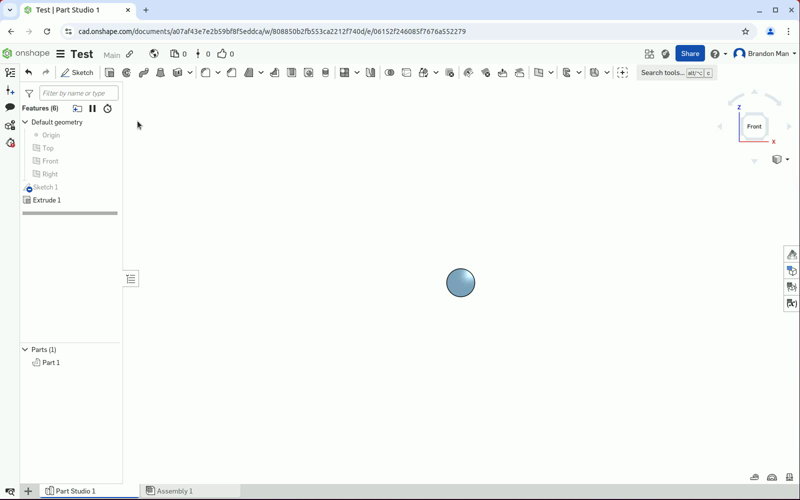
key(shift+h)
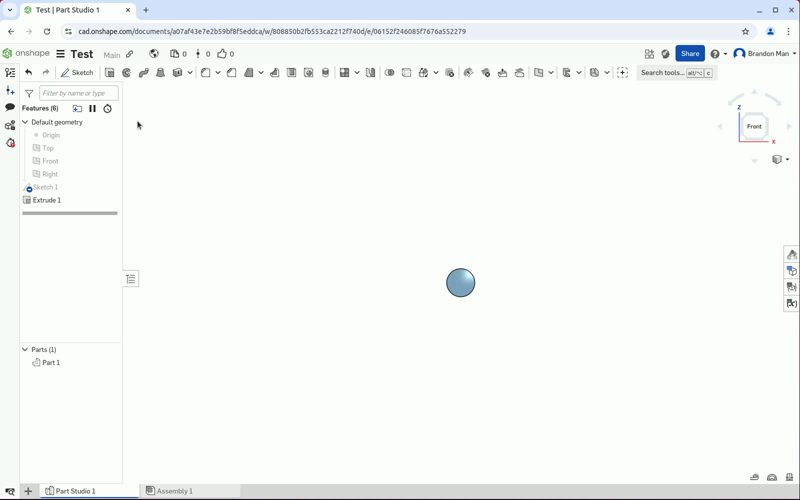
key(shift+h)
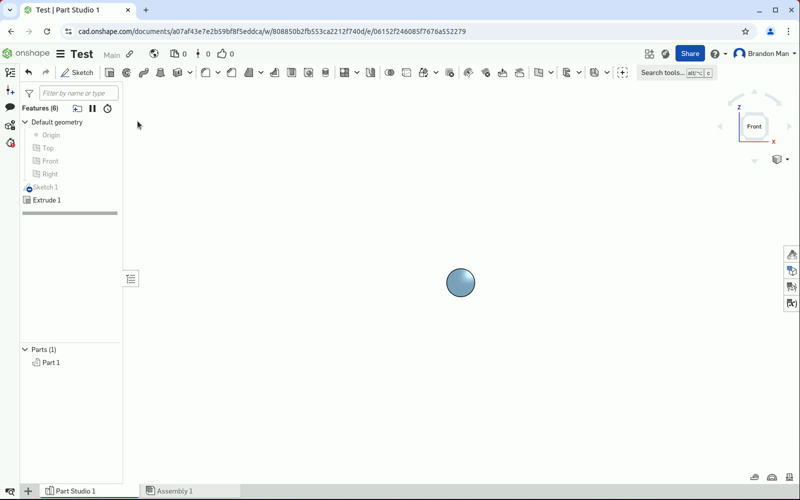
mouse_move(73, 189)
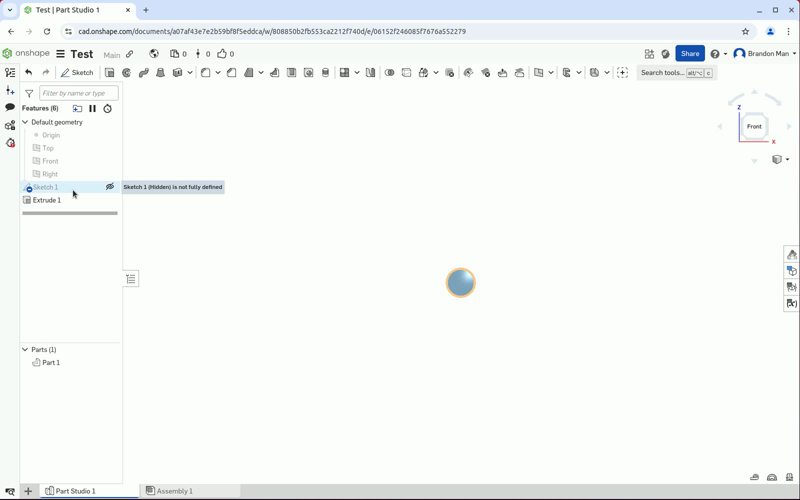
click(73, 189)
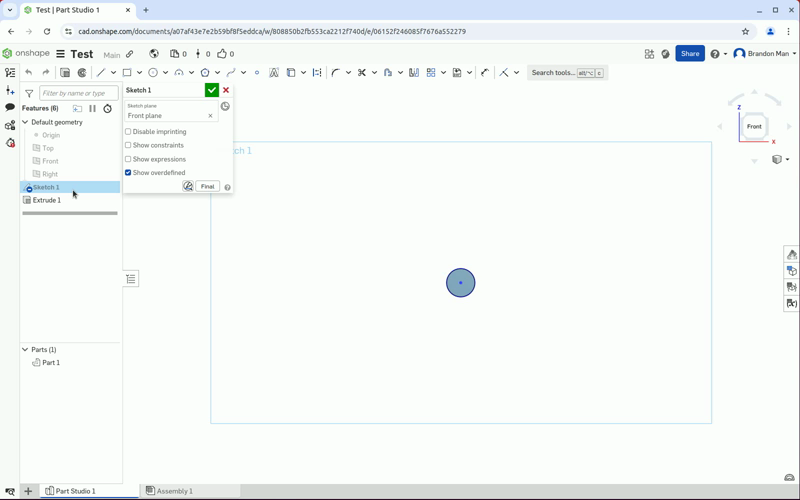
mouse_move(229, 92)
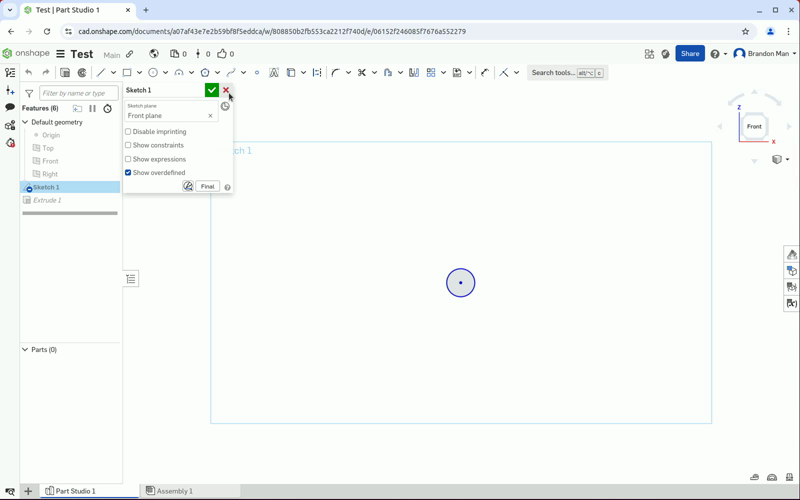
click(229, 92)
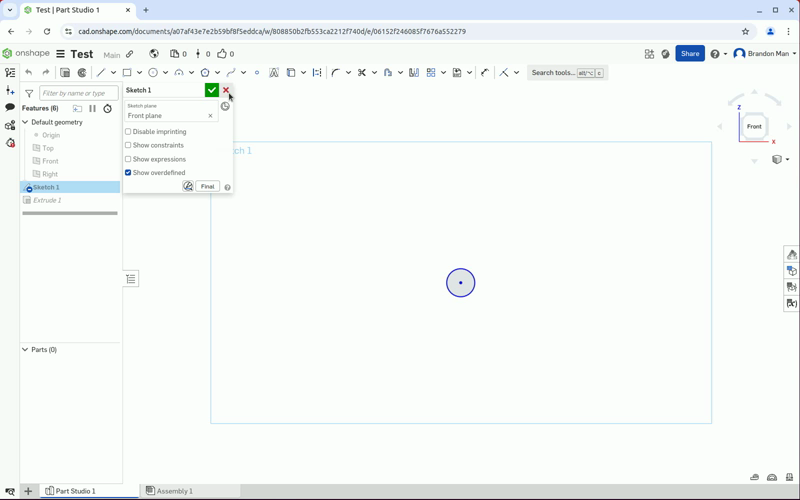
key(shift+s)
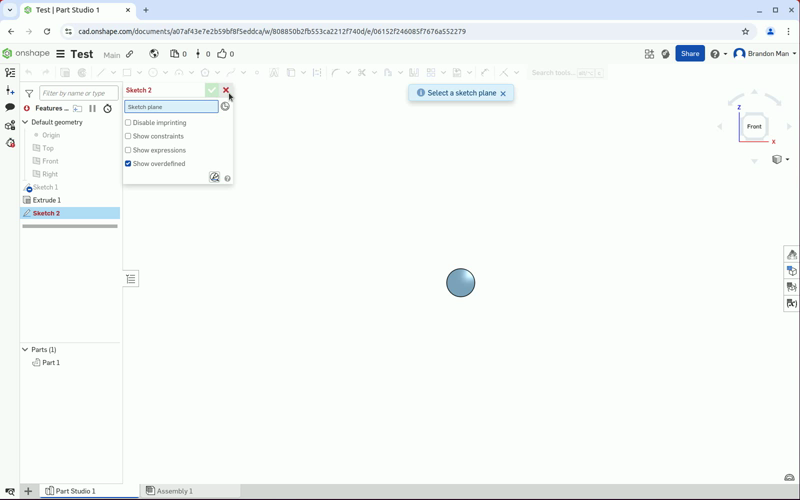
mouse_move(73, 163)
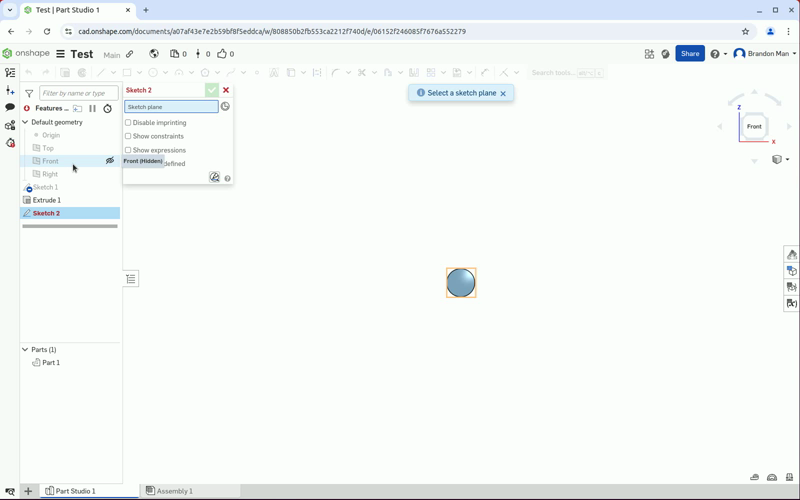
click(73, 163)
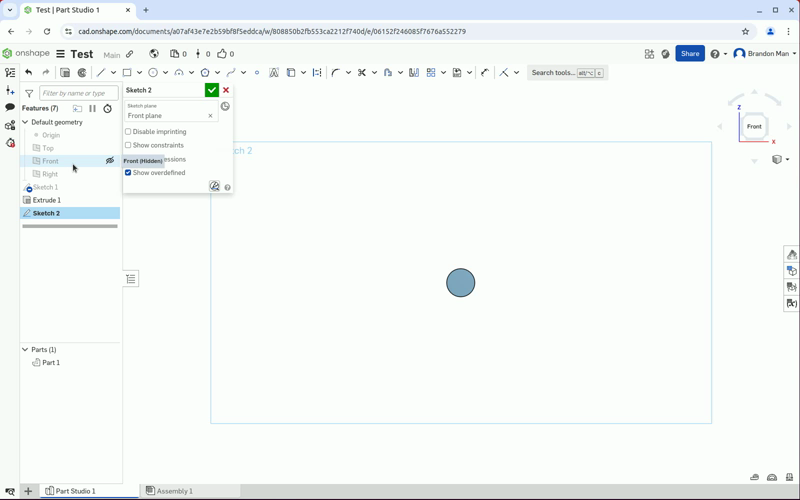
mouse_move(73, 352)
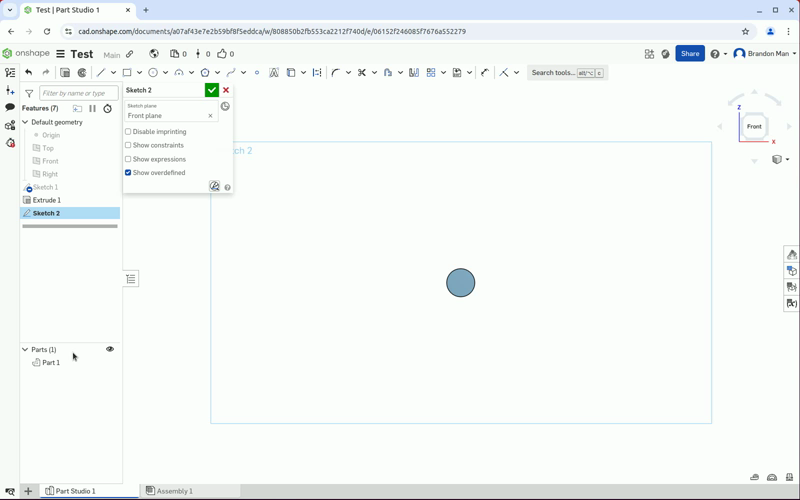
key(y)
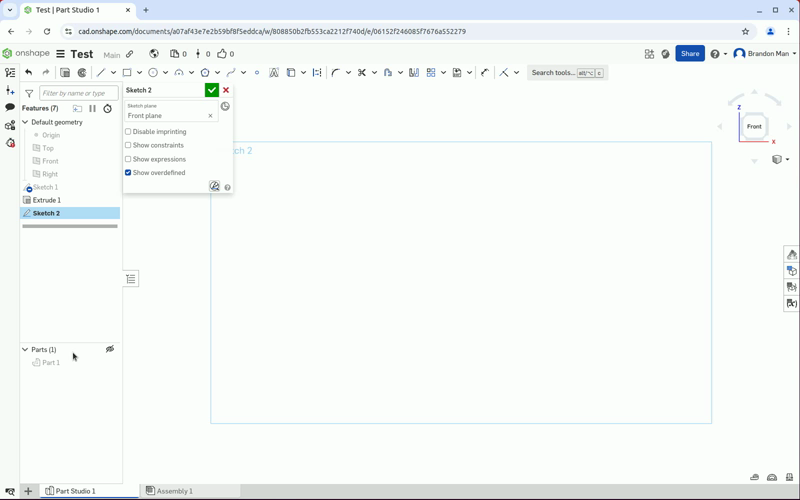
key(l)
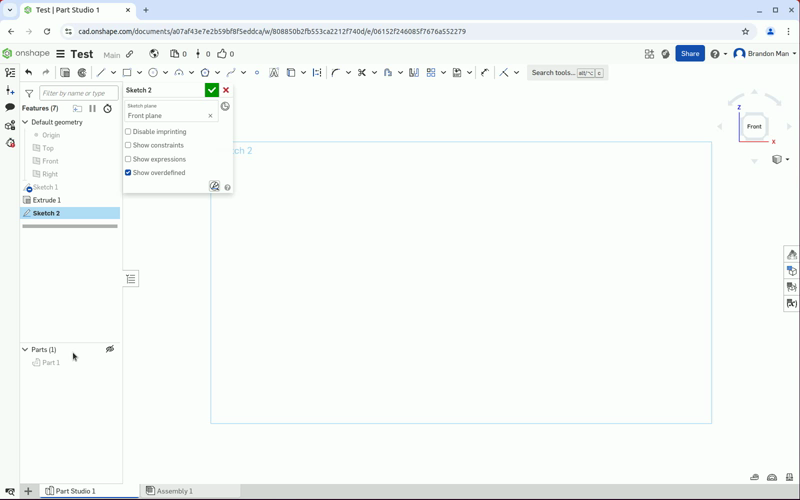
key_down(shift)
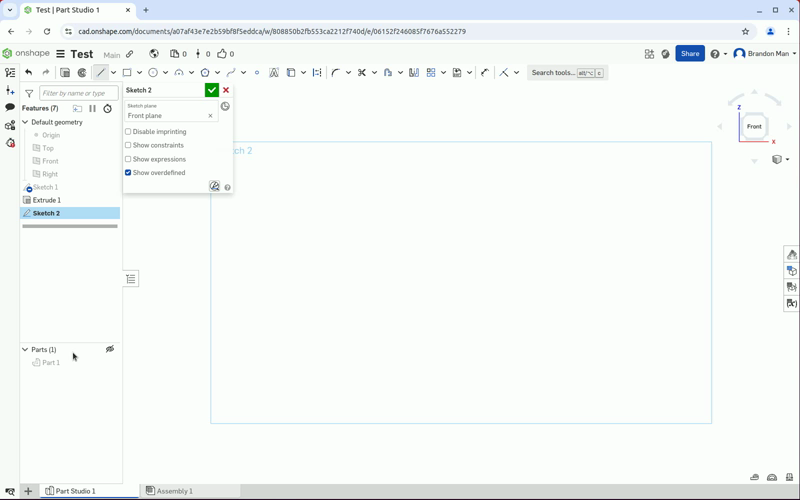
mouse_move(423, 336)
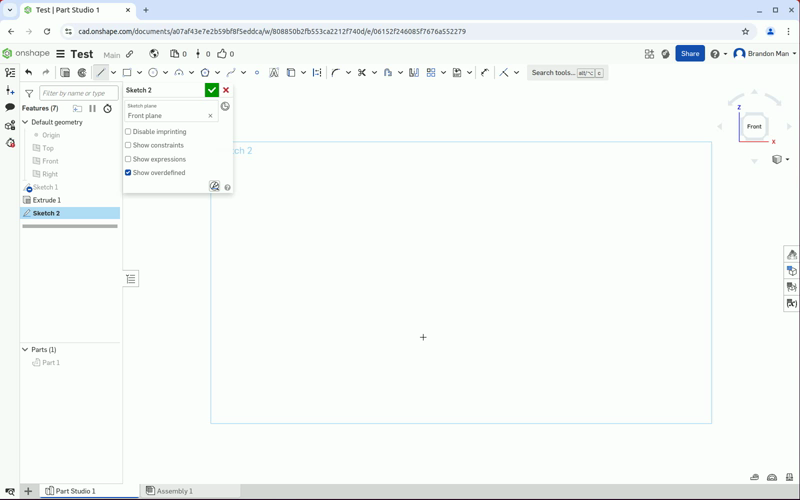
click(423, 336)
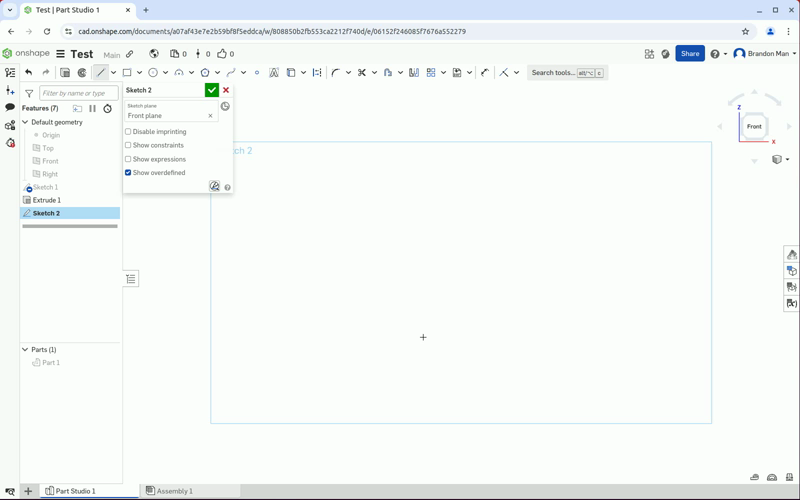
key_up(shift)
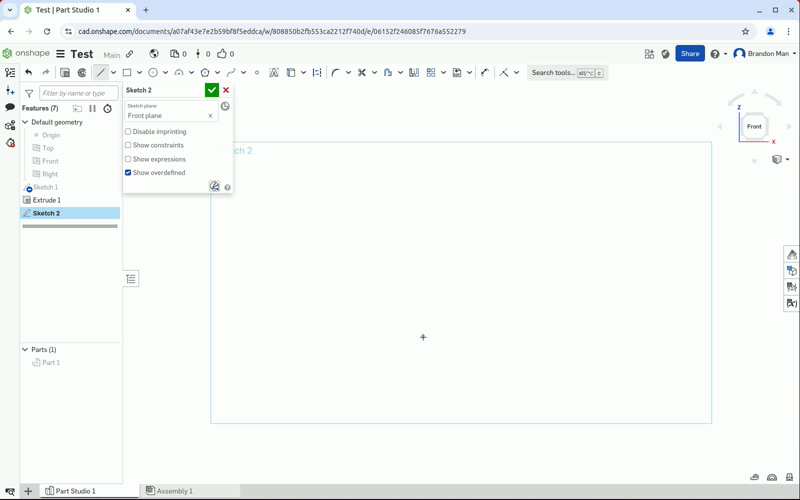
key_down(shift)
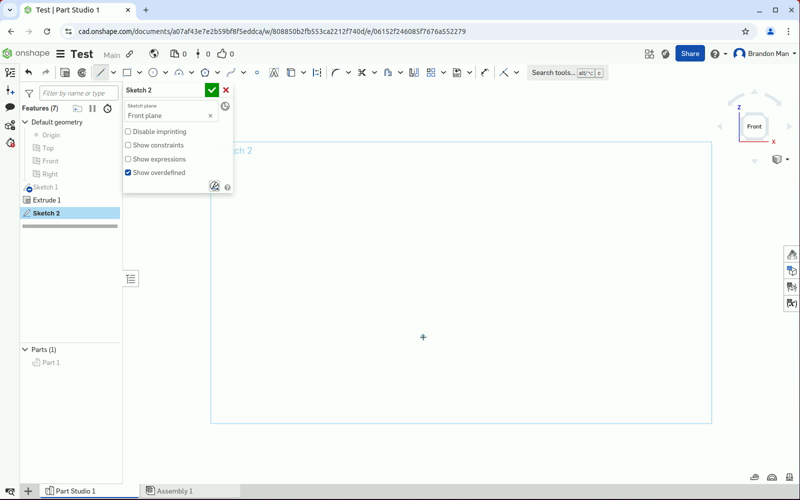
mouse_move(492, 336)
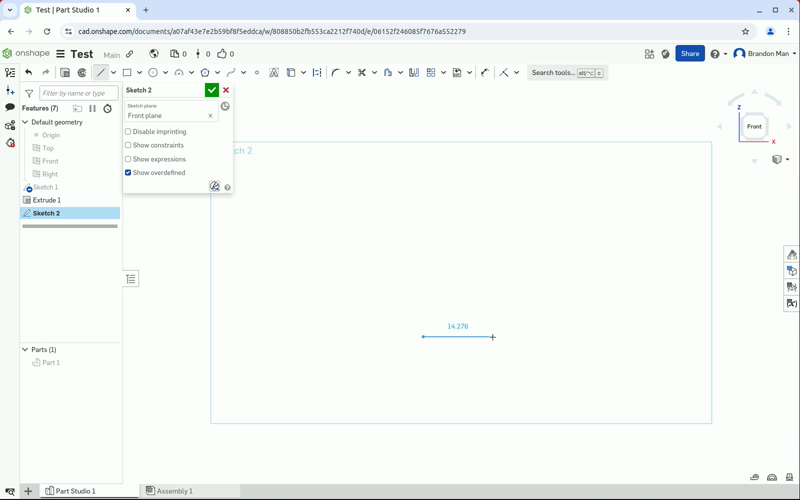
click(492, 336)
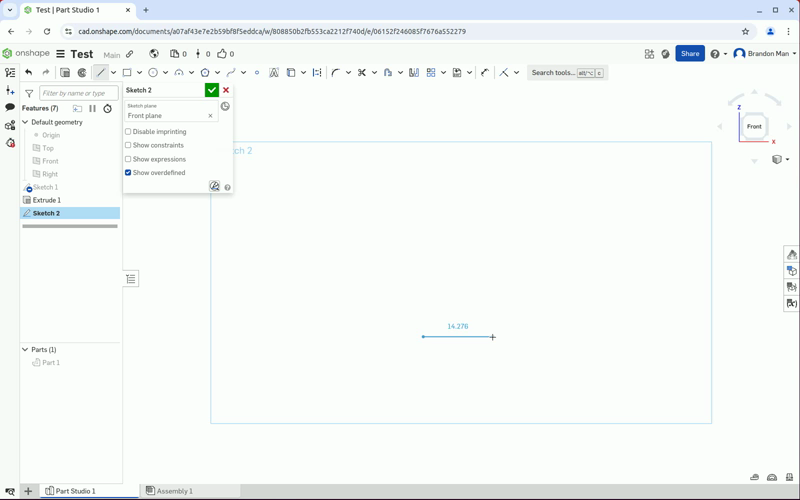
key_up(shift)
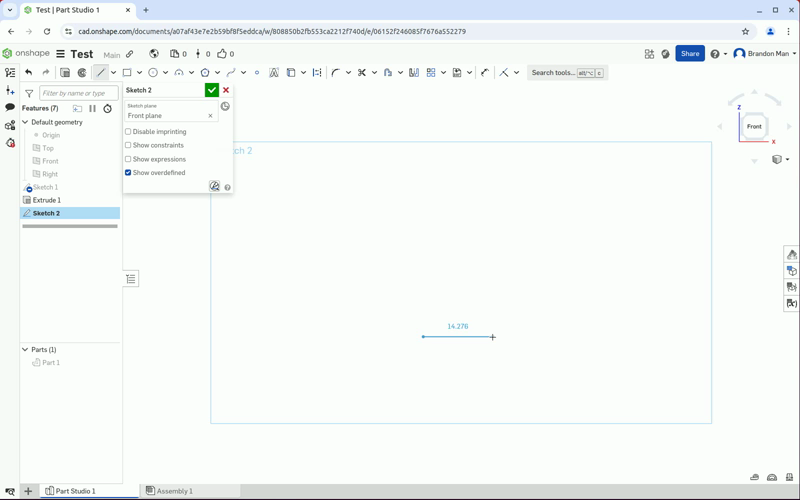
key_down(shift)
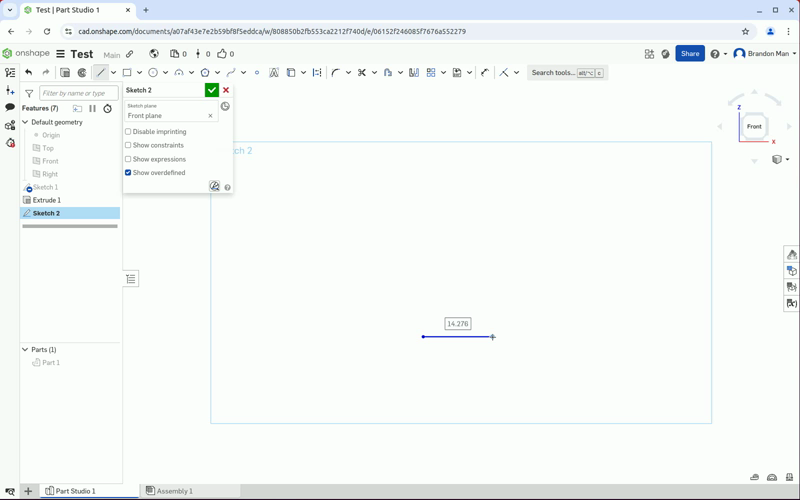
mouse_move(522, 336)
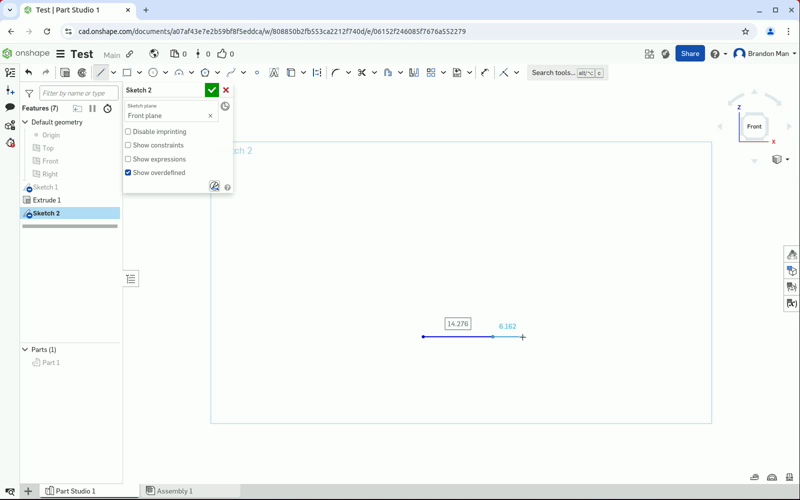
mouse_move(492, 322)
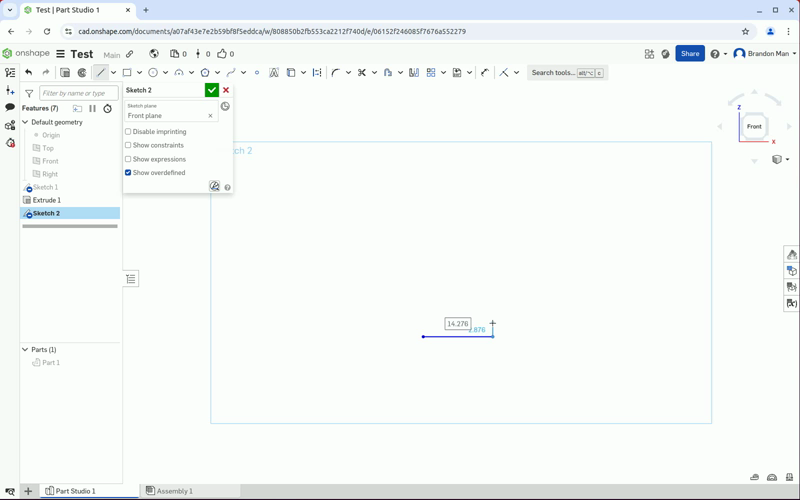
click(492, 322)
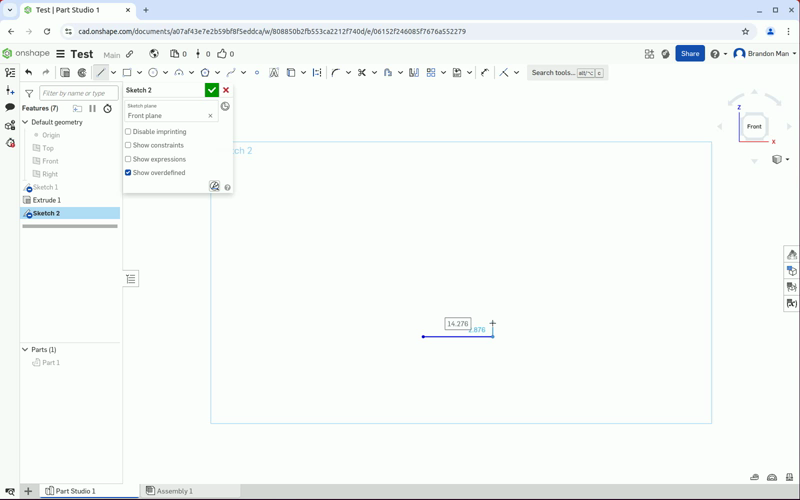
key_up(shift)
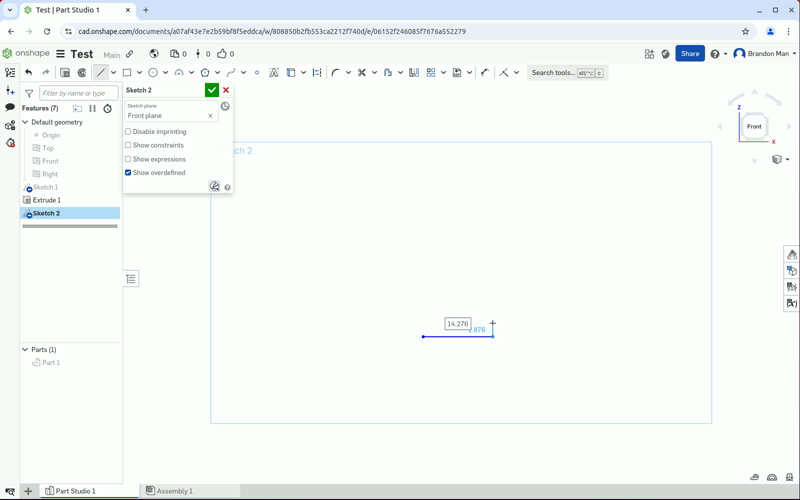
key_down(shift)
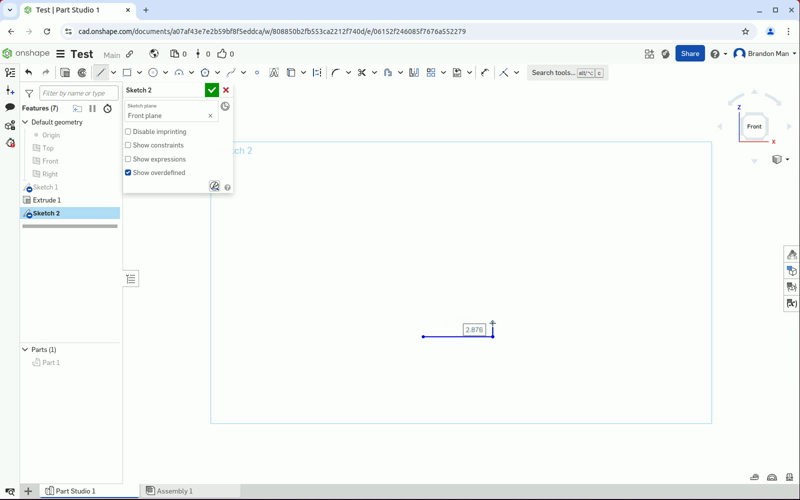
mouse_move(423, 322)
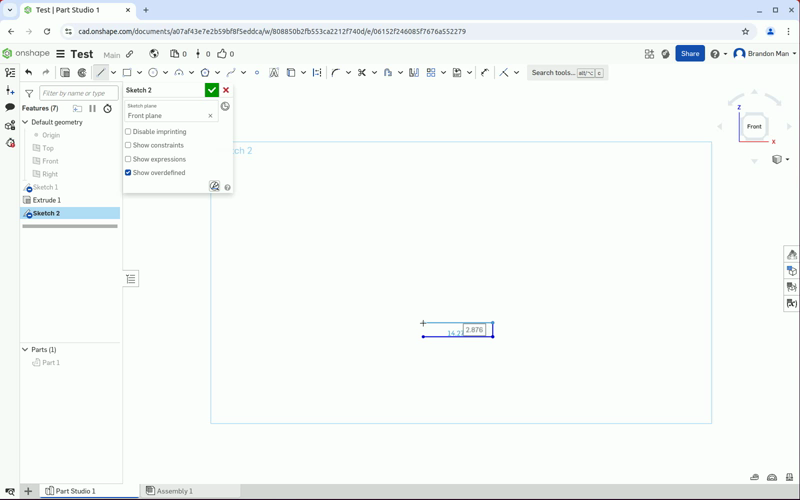
click(423, 322)
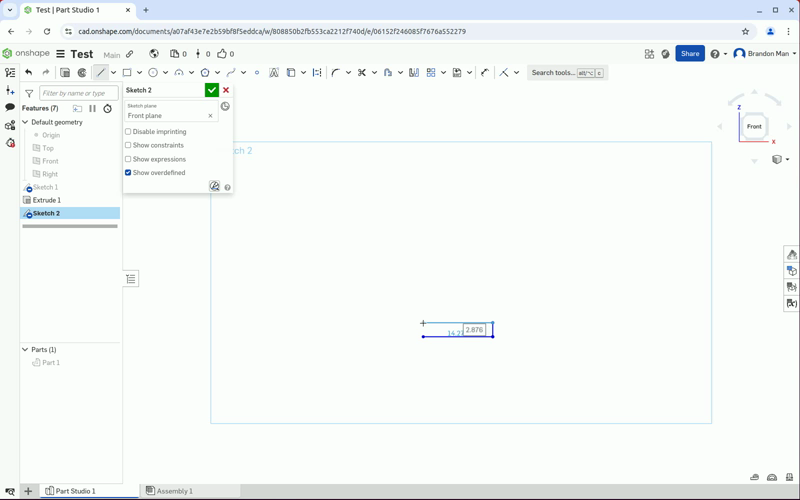
key_up(shift)
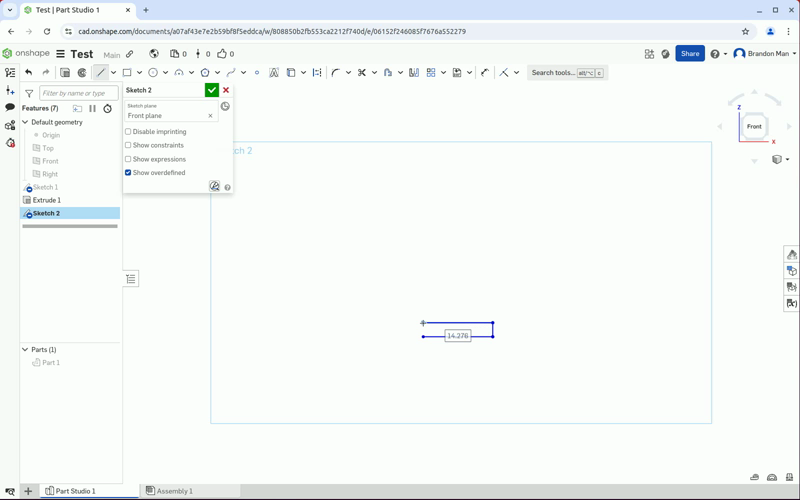
mouse_move(453, 322)
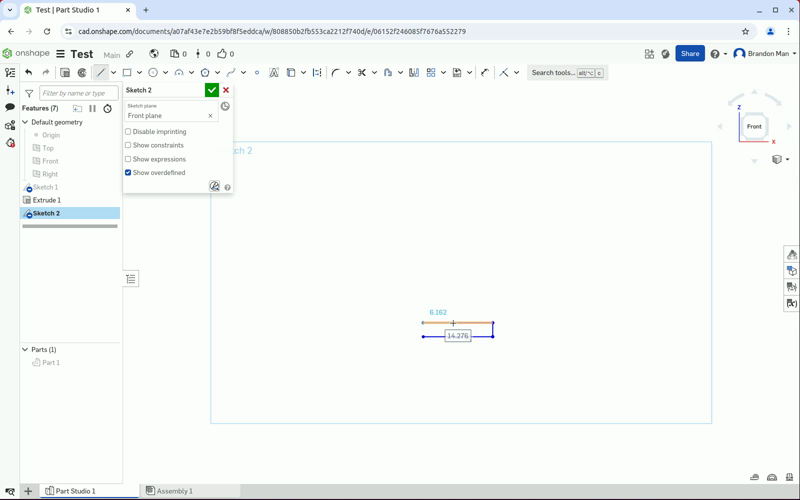
key_down(shift)
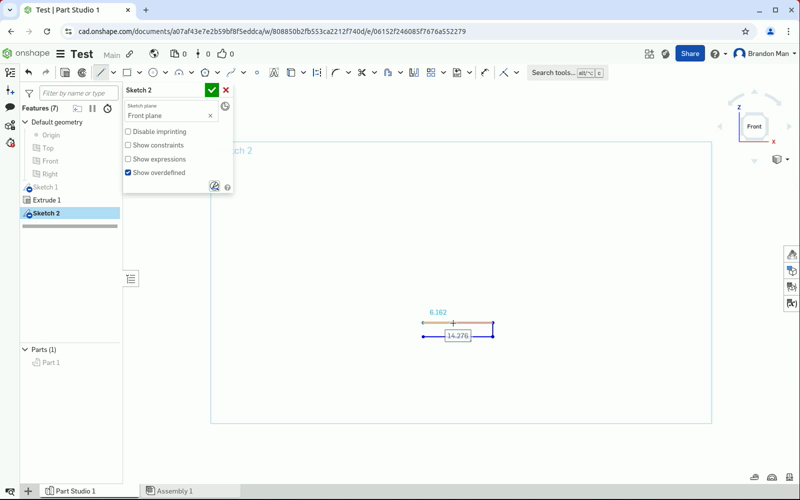
mouse_move(423, 336)
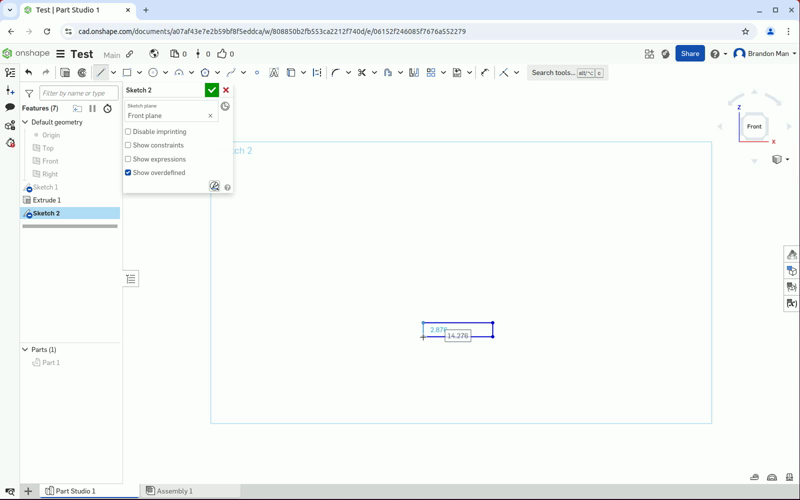
key_up(shift)
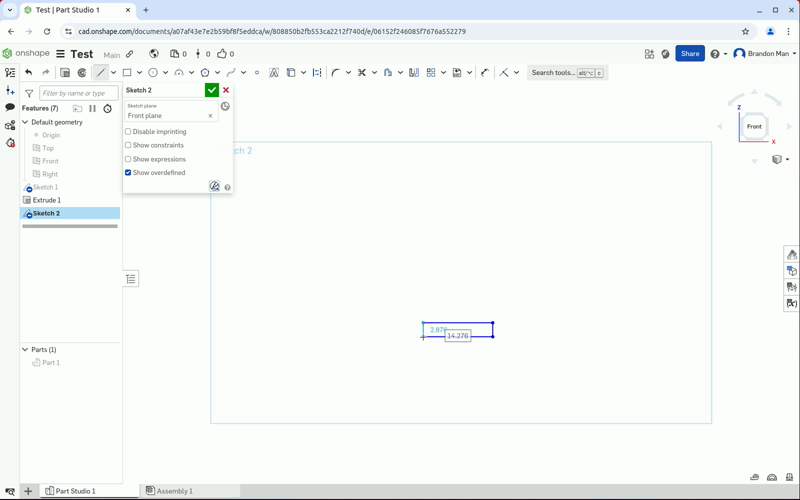
click(423, 336)
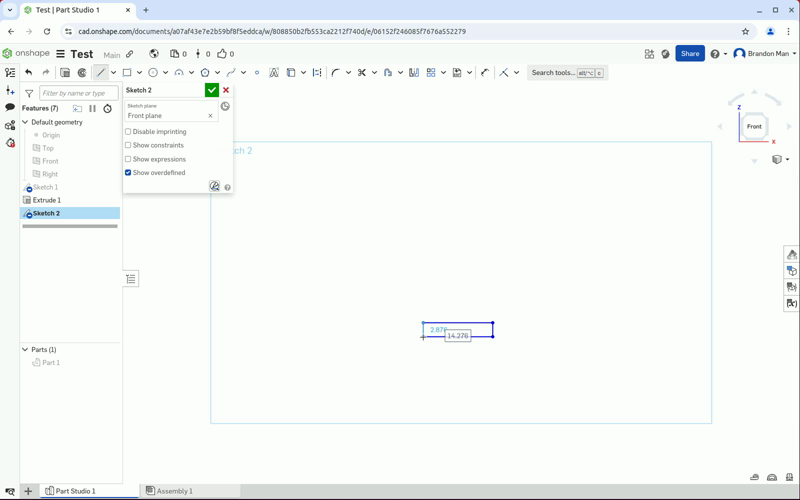
key(esc)
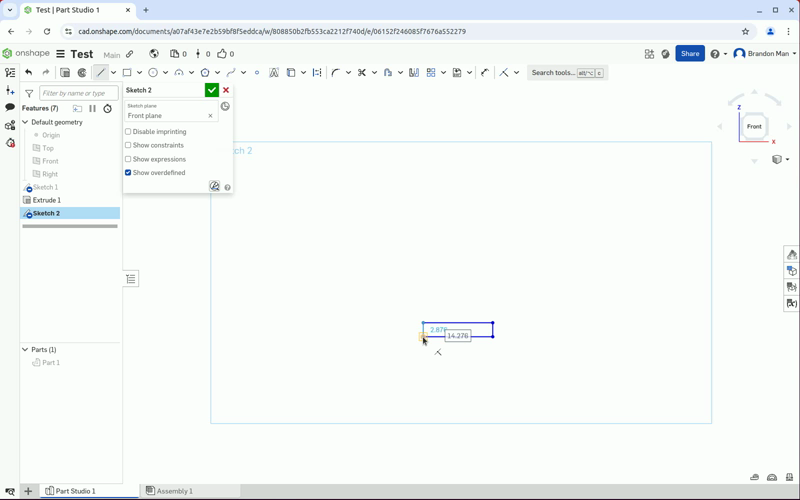
mouse_move(449, 335)
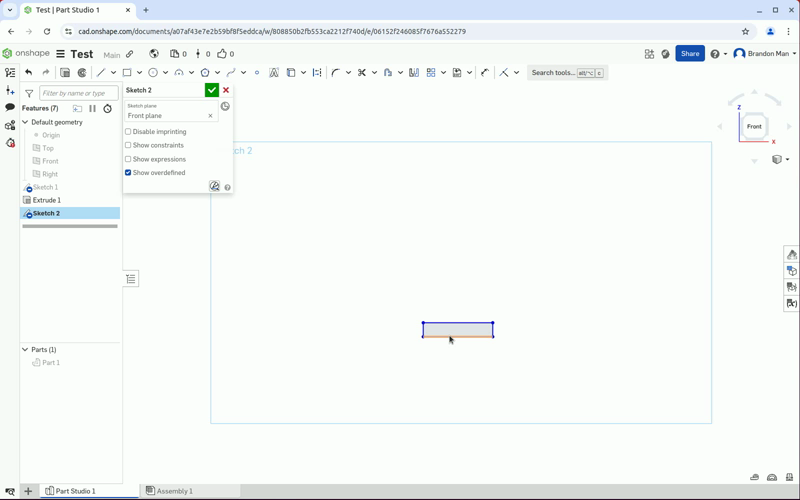
scroll(6)
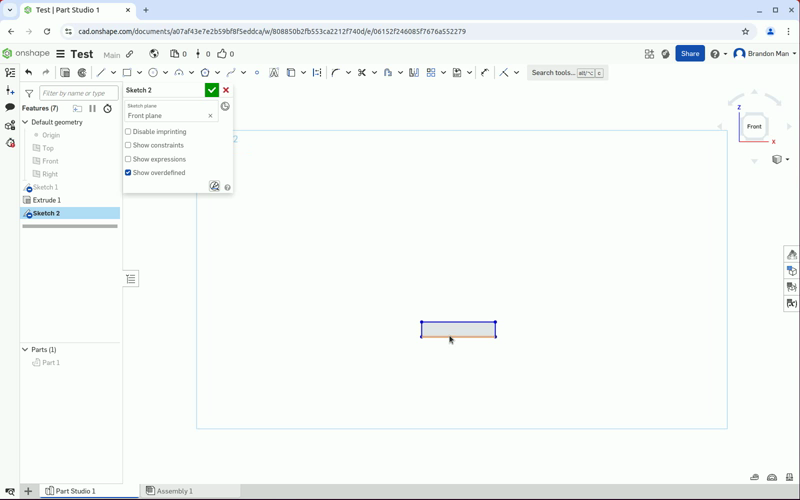
scroll(6)
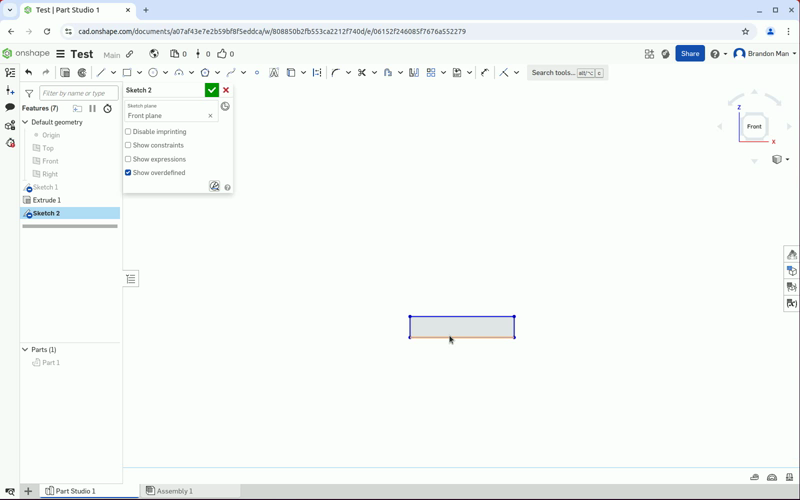
scroll(6)
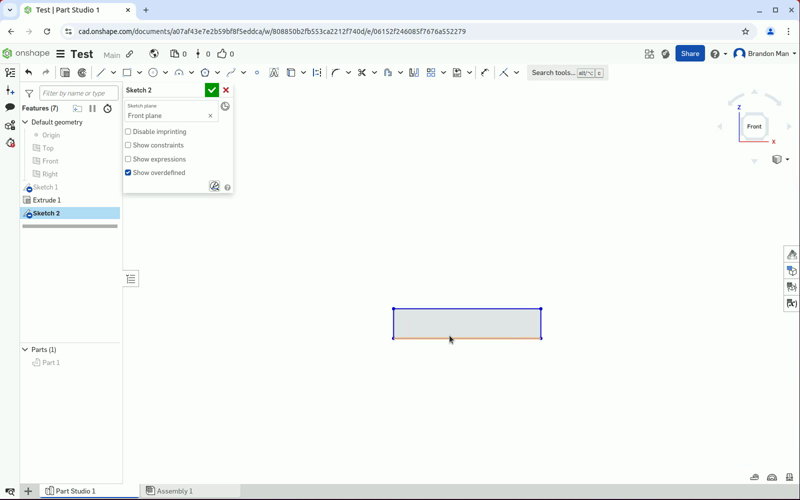
scroll(6)
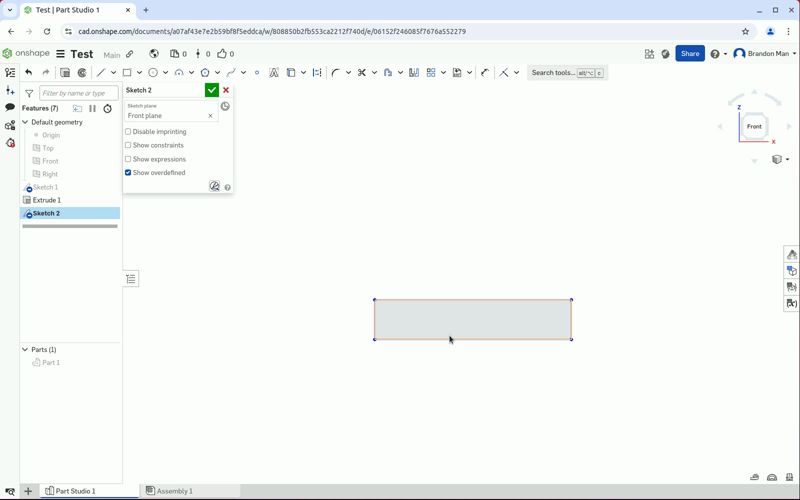
scroll(6)
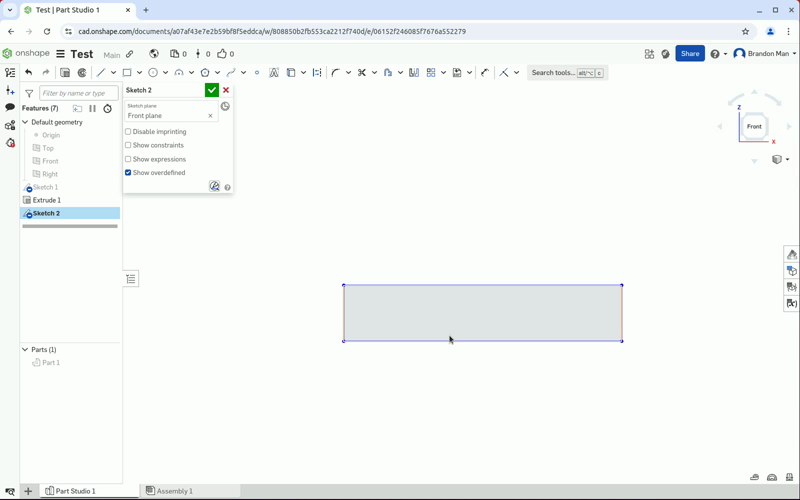
scroll(6)
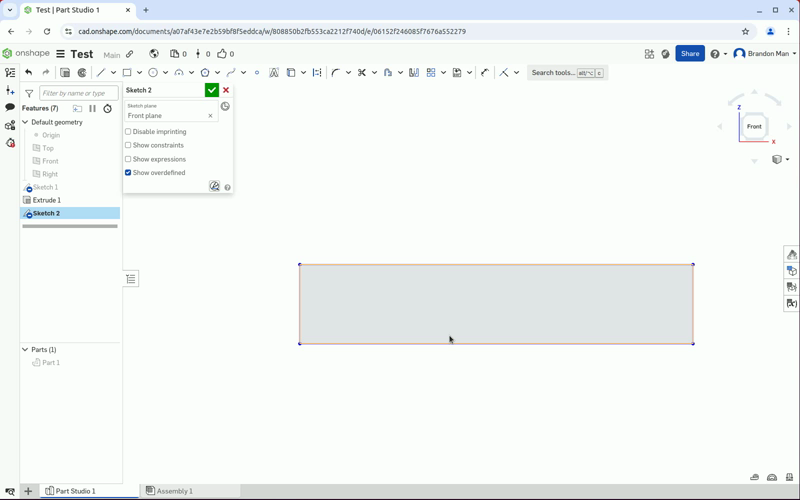
scroll(6)
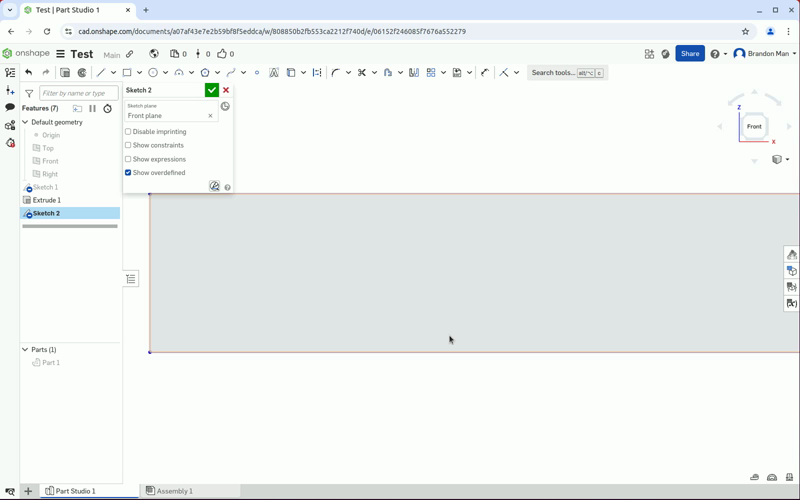
click(449, 335)
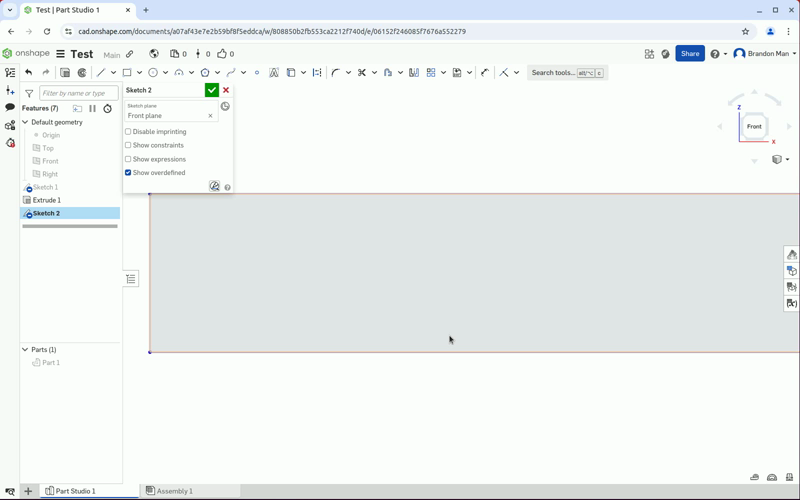
scroll(-6)
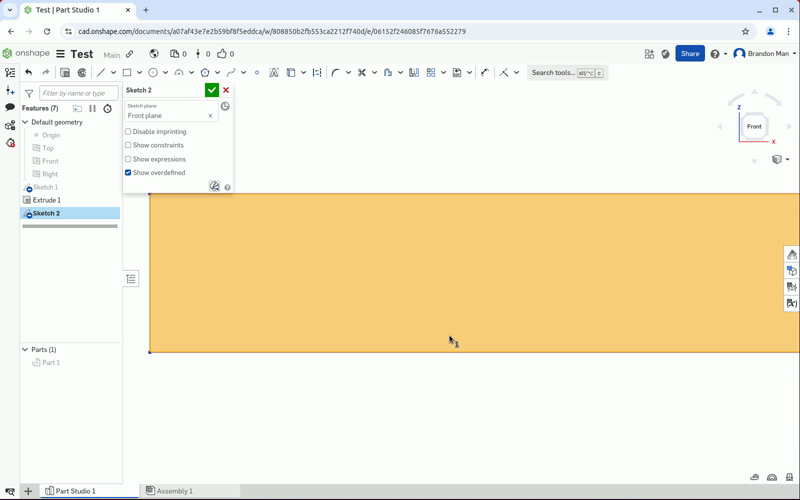
scroll(-6)
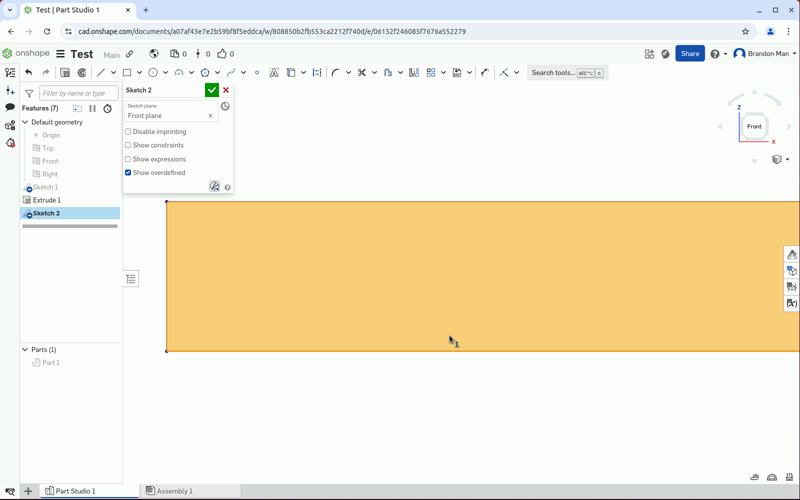
scroll(-6)
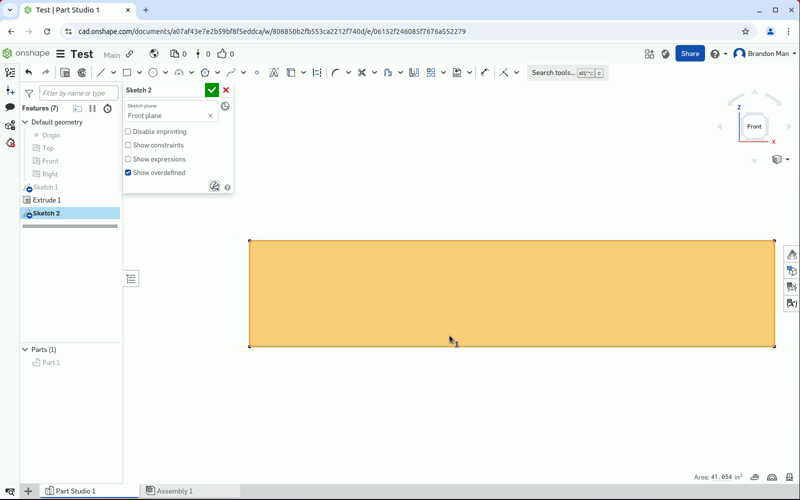
scroll(-6)
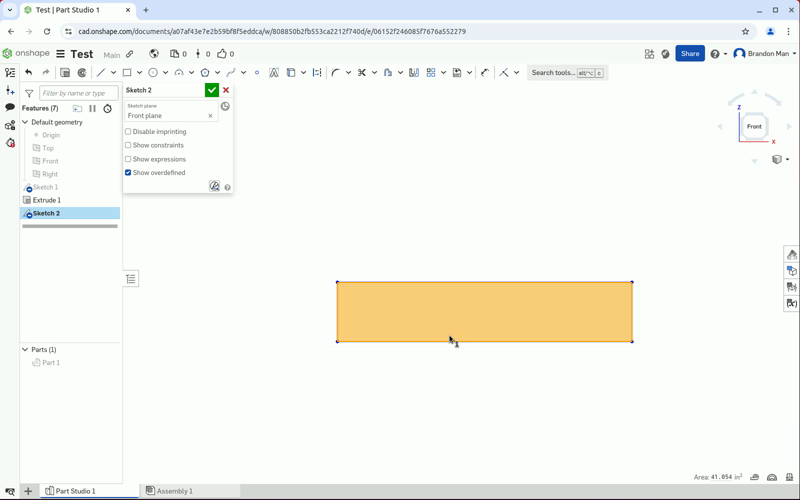
scroll(-6)
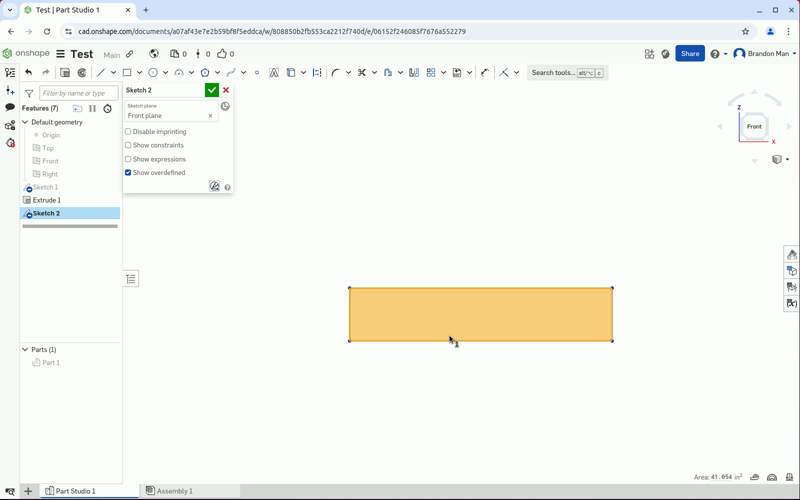
scroll(-6)
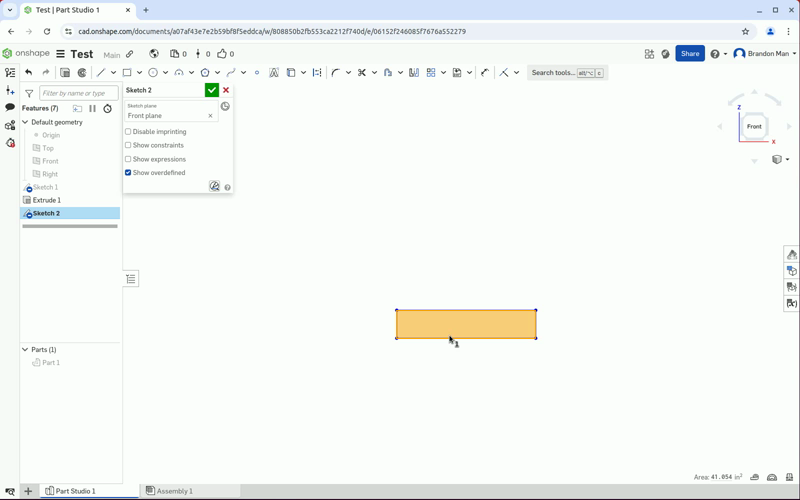
scroll(-6)
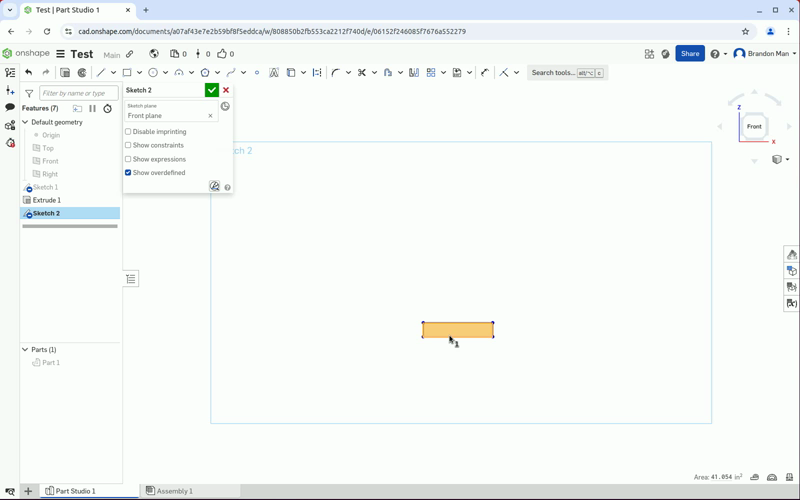
mouse_move(73, 352)
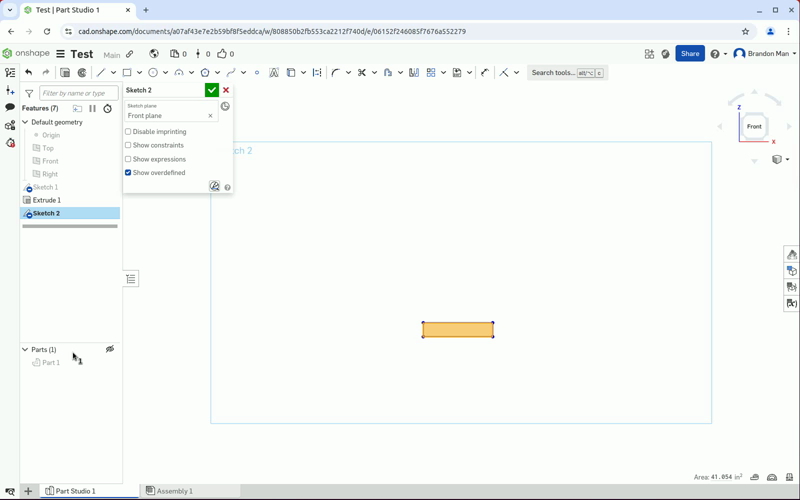
key(shift+y)
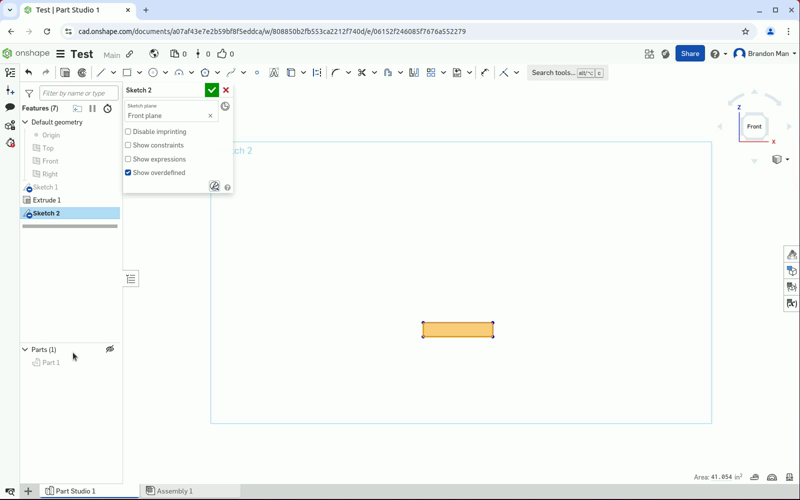
key(shift+e)
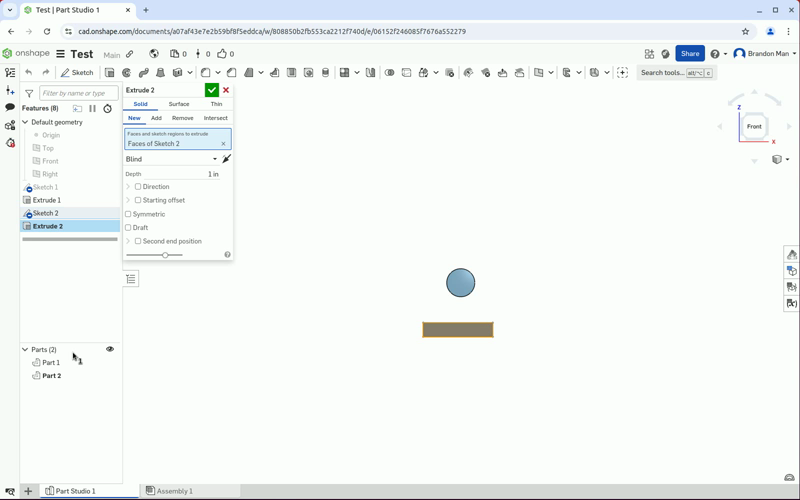
mouse_move(143, 106)
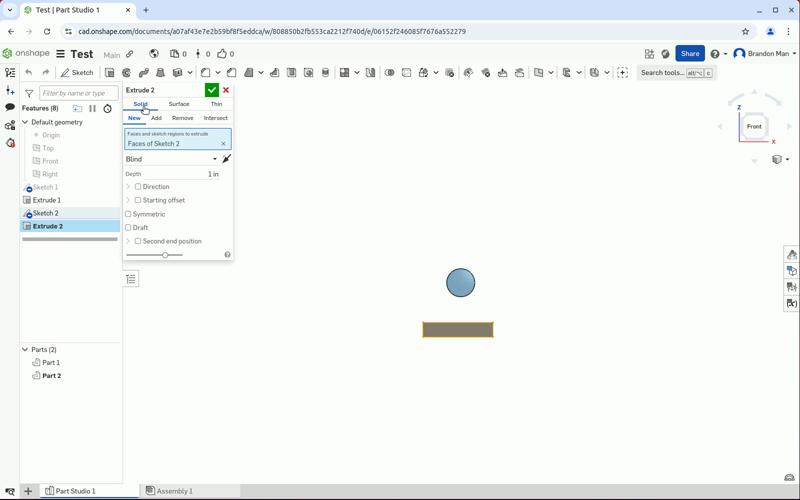
click(143, 106)
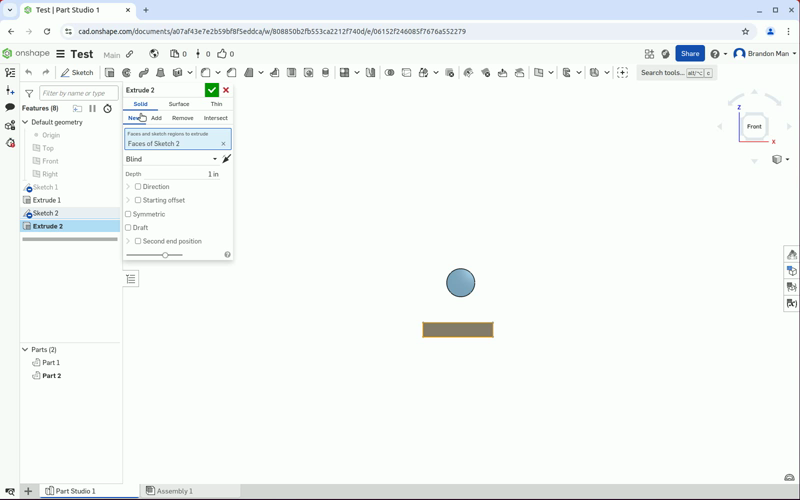
mouse_move(137, 120)
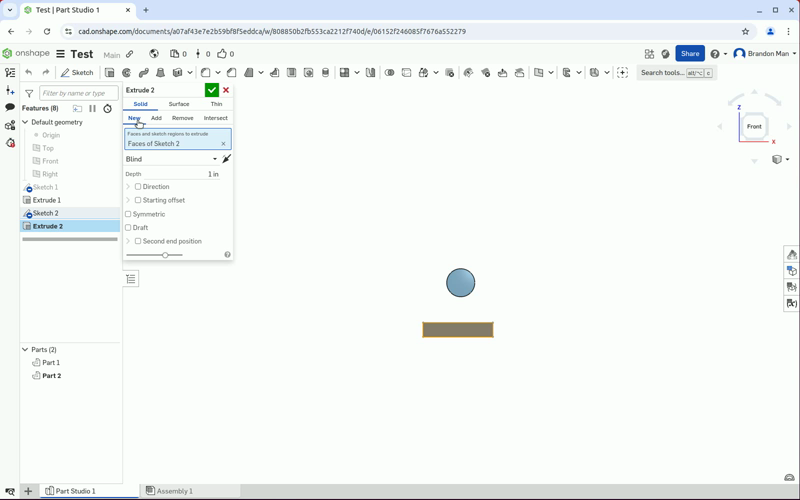
click(137, 120)
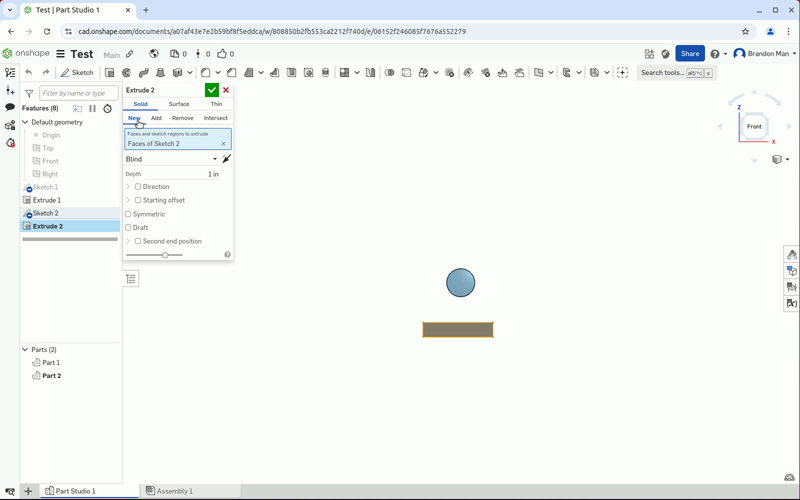
key(tab, 4)
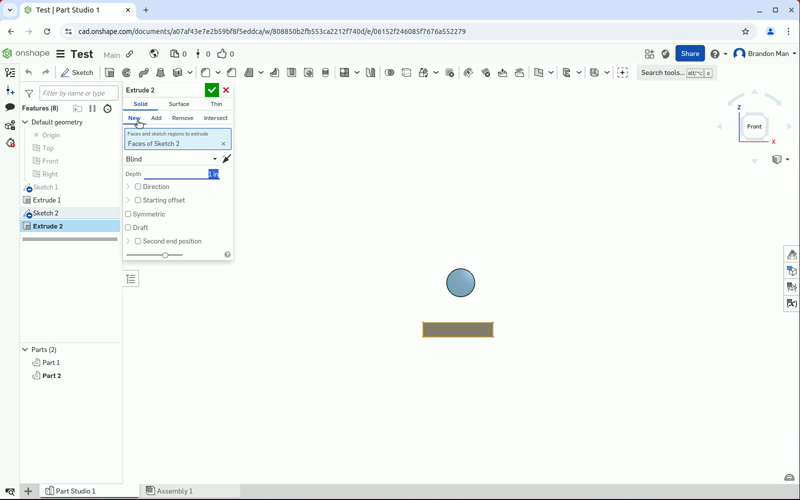
text(2.889)
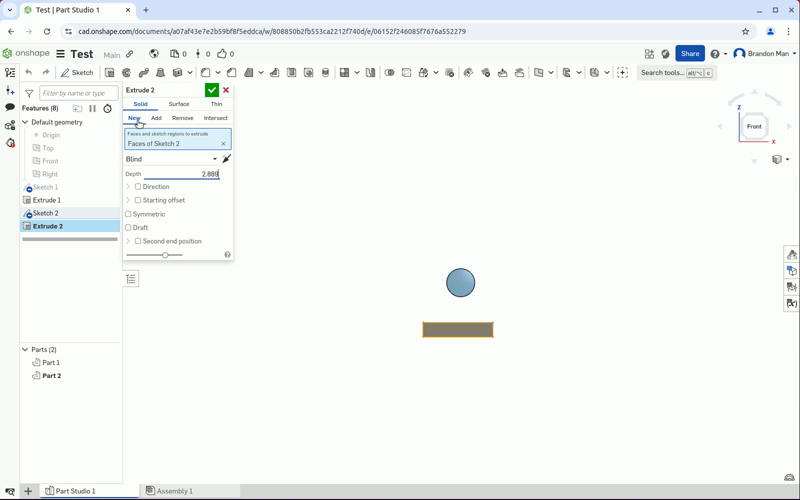
key(enter)
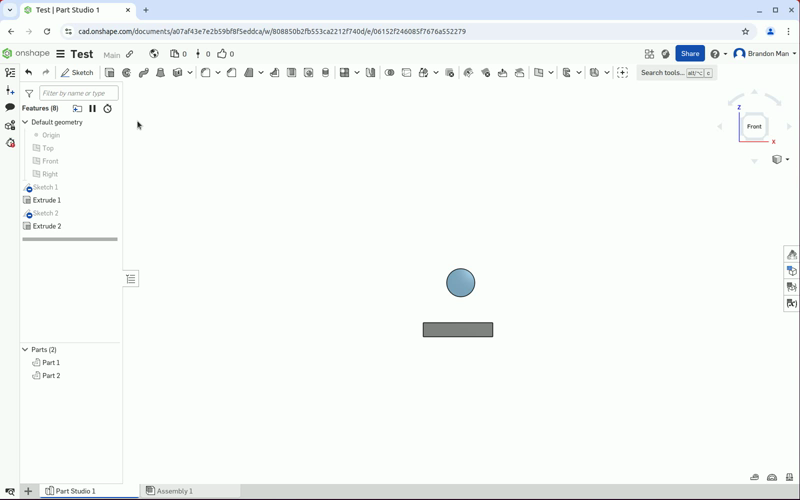
key(shift+h)
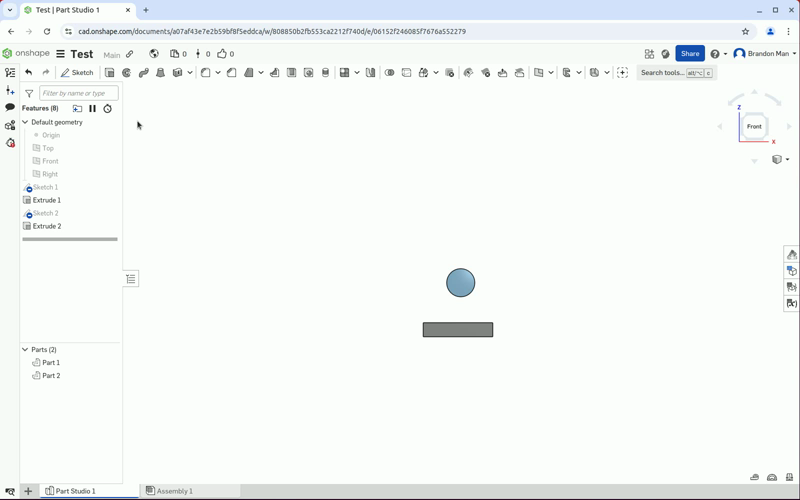
key(shift+h)
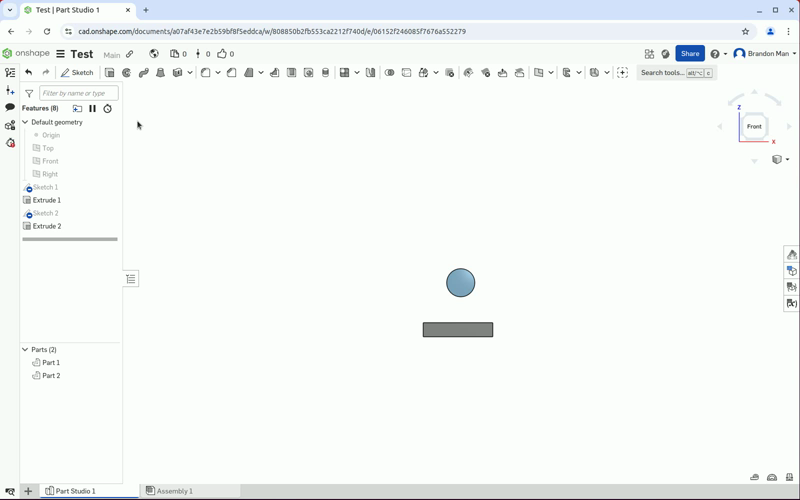
mouse_move(73, 189)
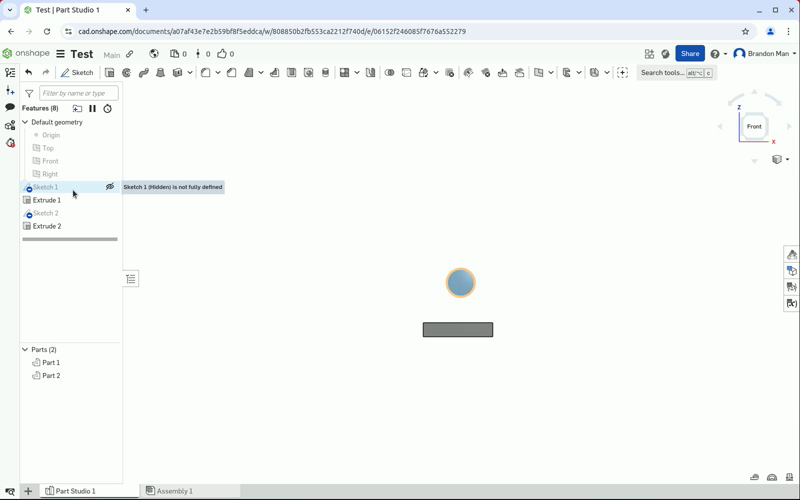
click(73, 189)
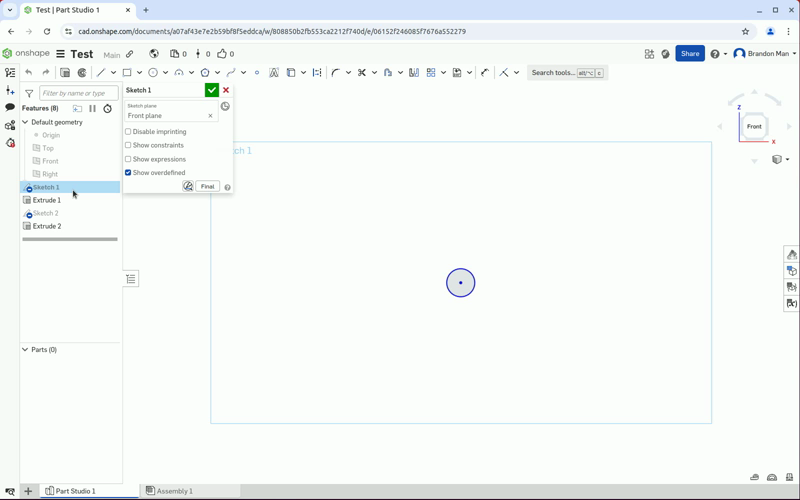
mouse_move(229, 92)
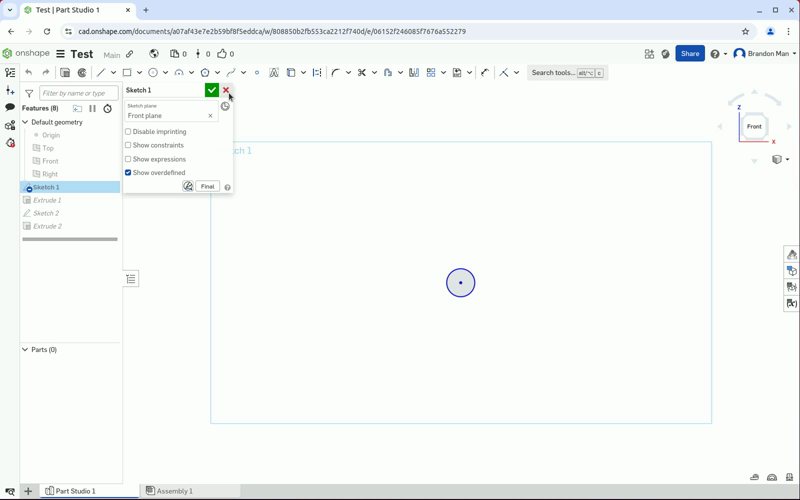
click(229, 92)
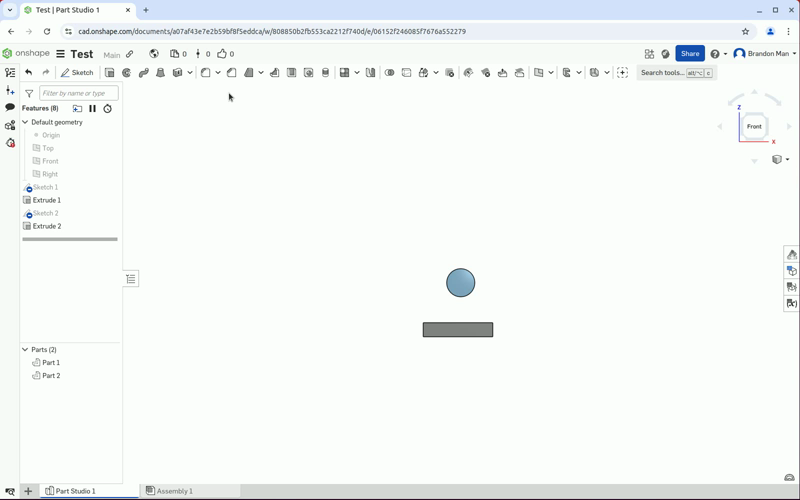
mouse_move(541, 75)
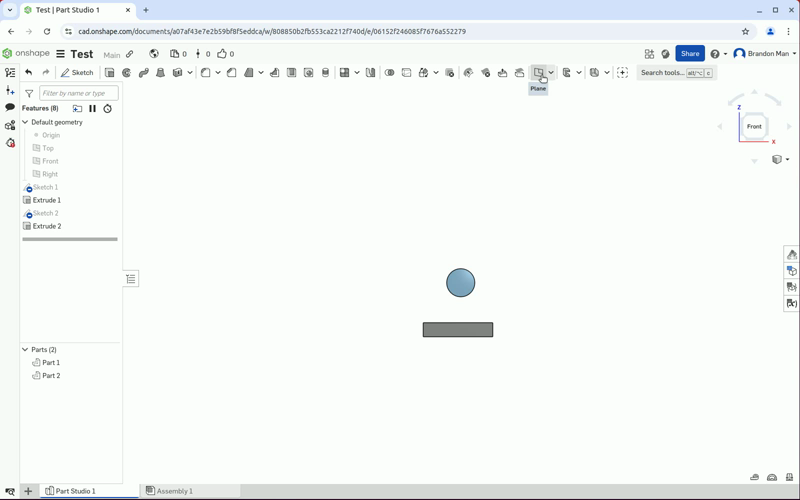
click(541, 75)
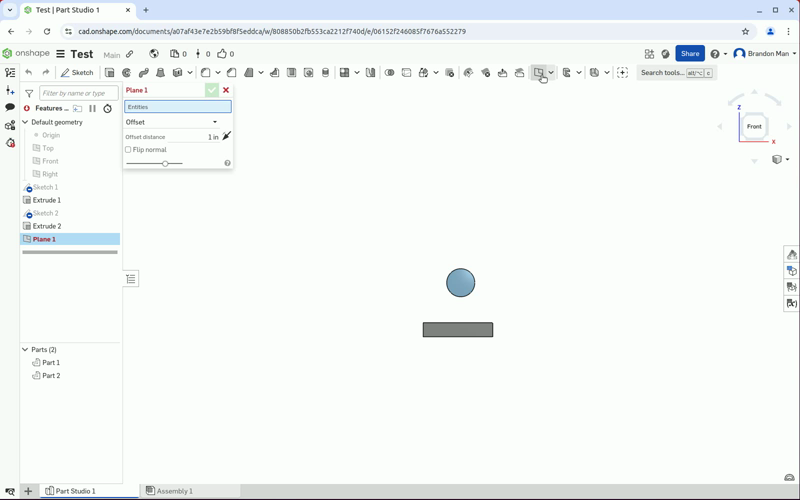
mouse_move(73, 163)
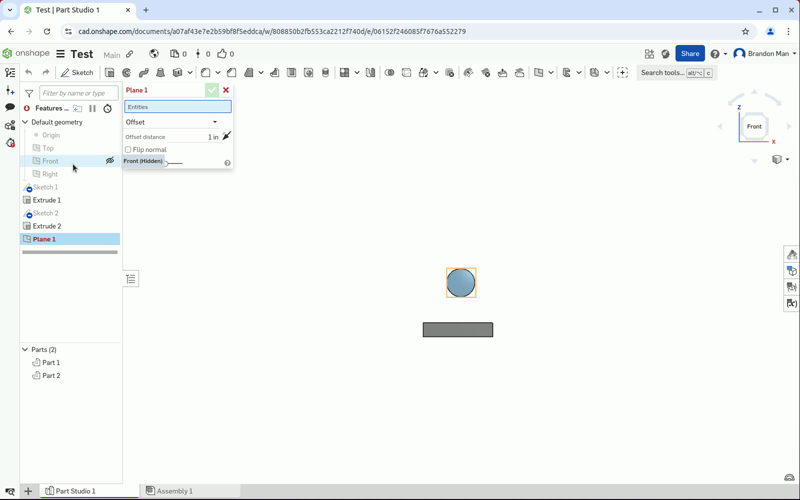
click(73, 163)
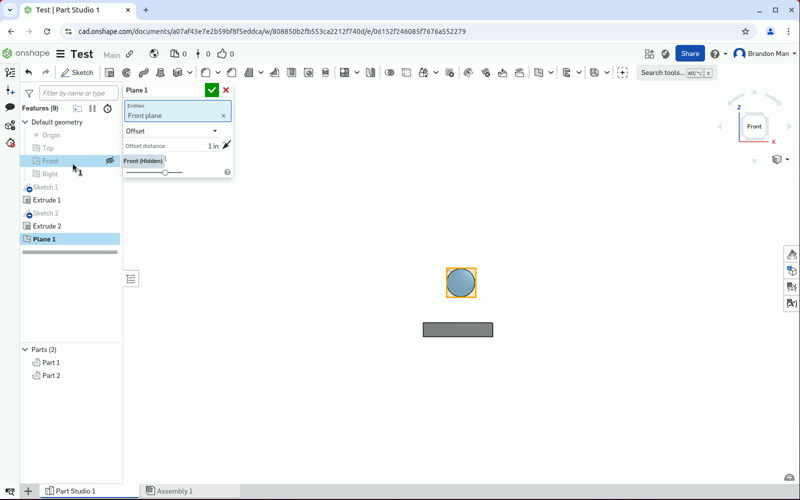
key(tab, 2)
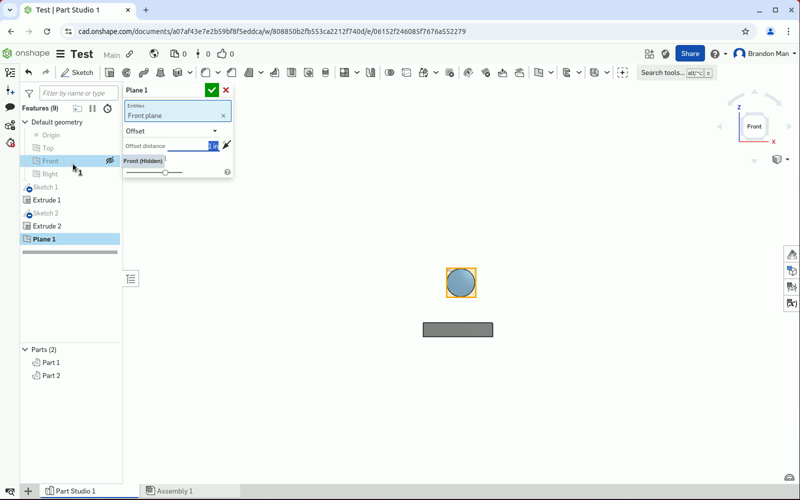
text(22.615)
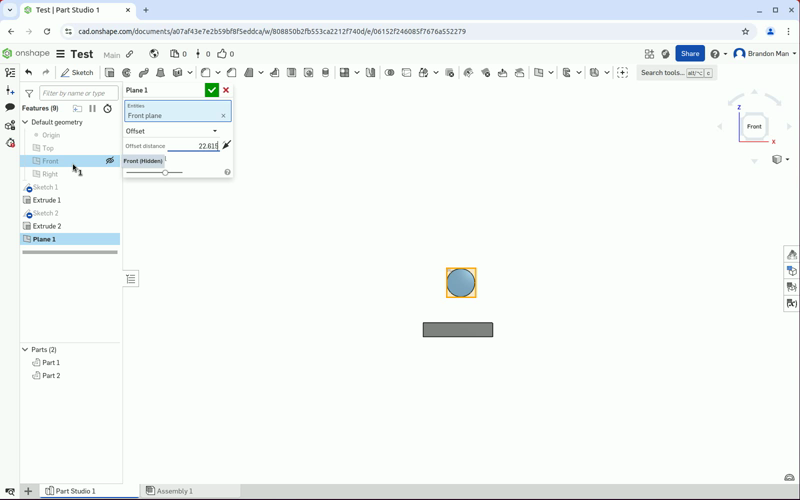
key(enter, 2)
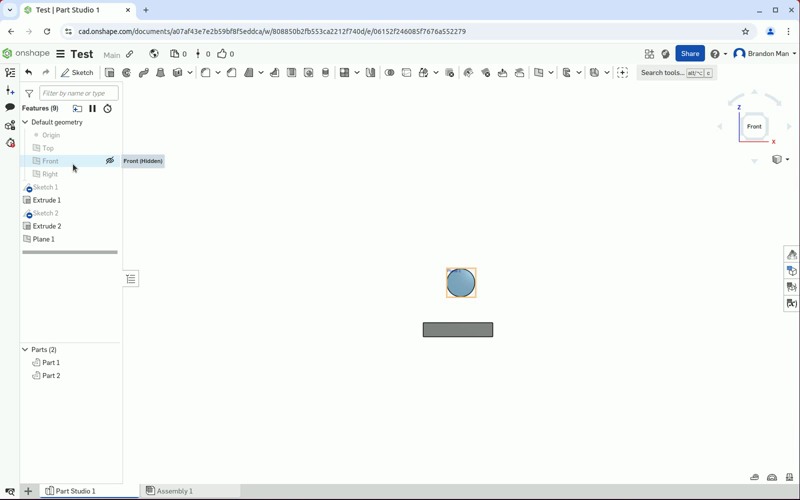
key(shift+s)
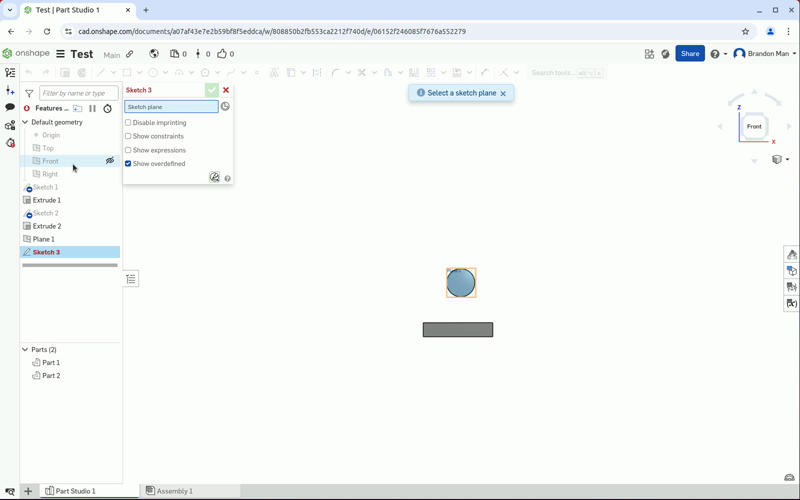
mouse_move(73, 241)
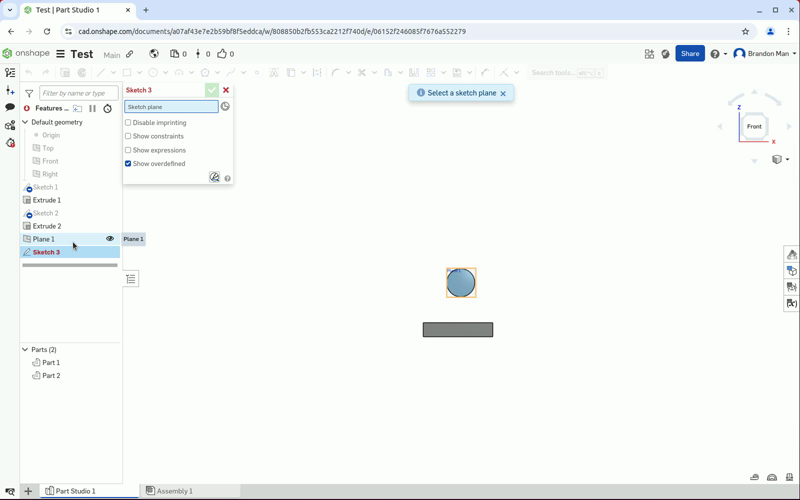
click(73, 241)
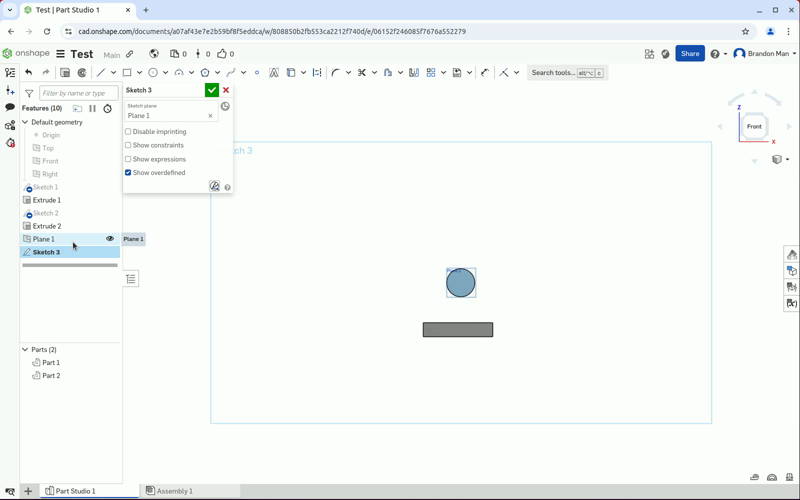
mouse_move(73, 352)
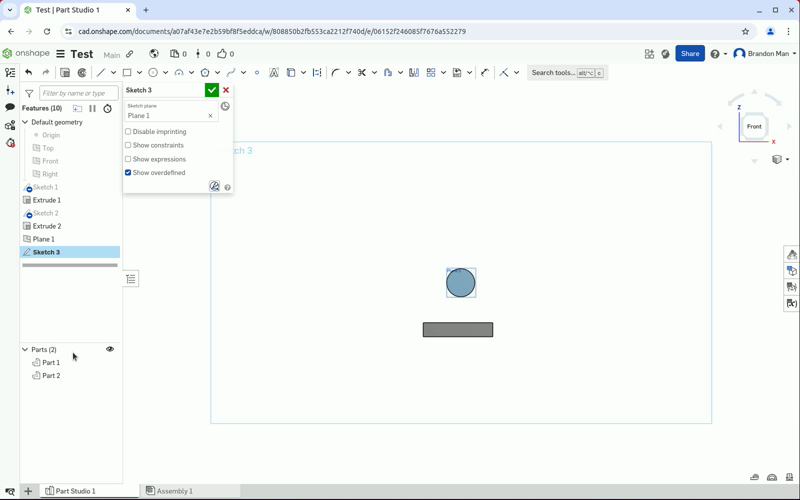
key(y)
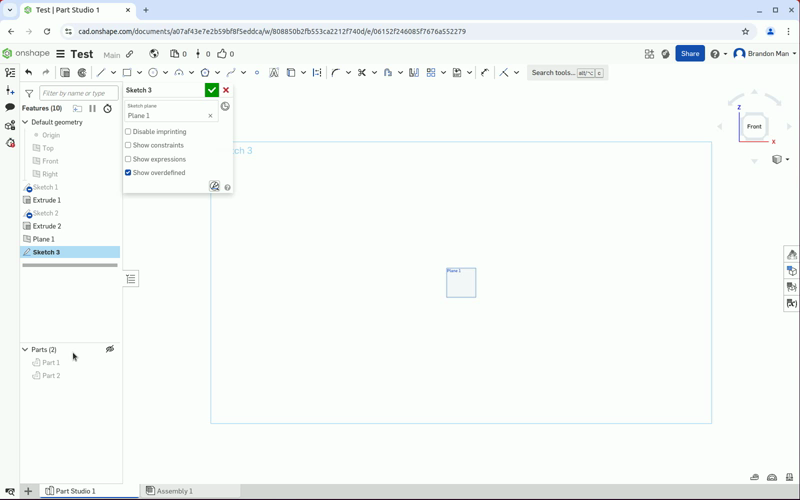
key(a)
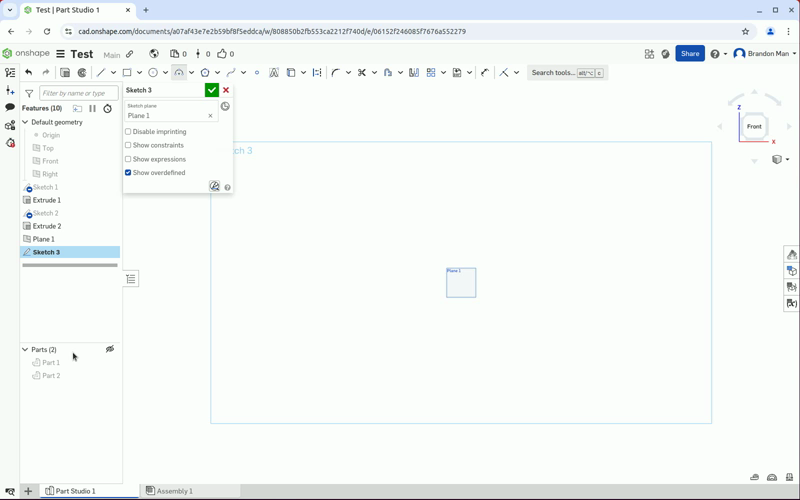
key_down(shift)
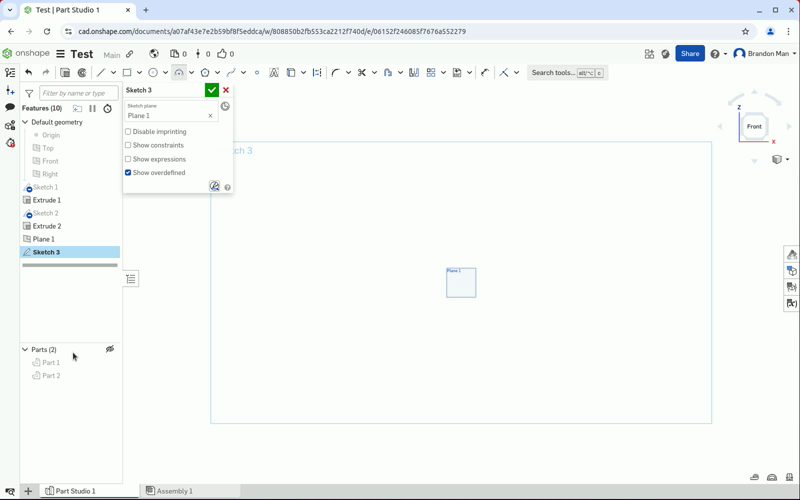
mouse_move(473, 276)
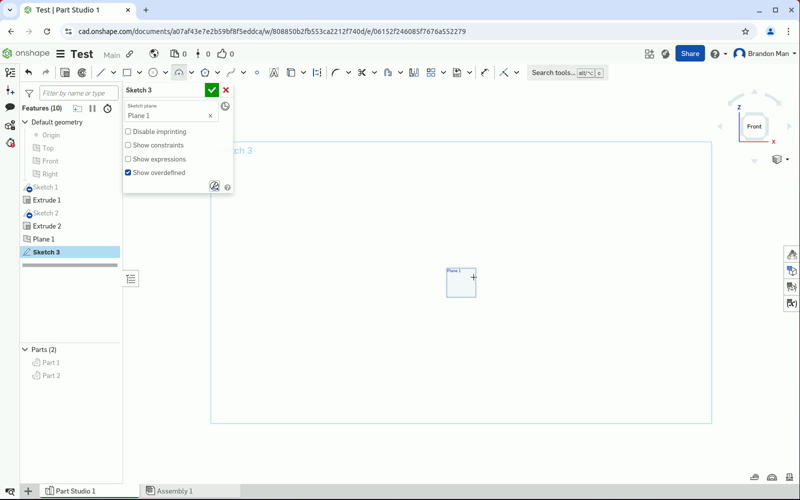
click(473, 276)
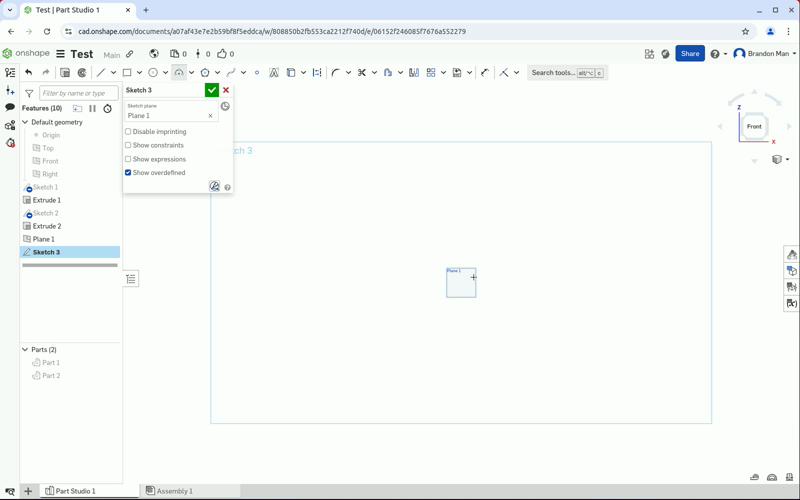
key_up(shift)
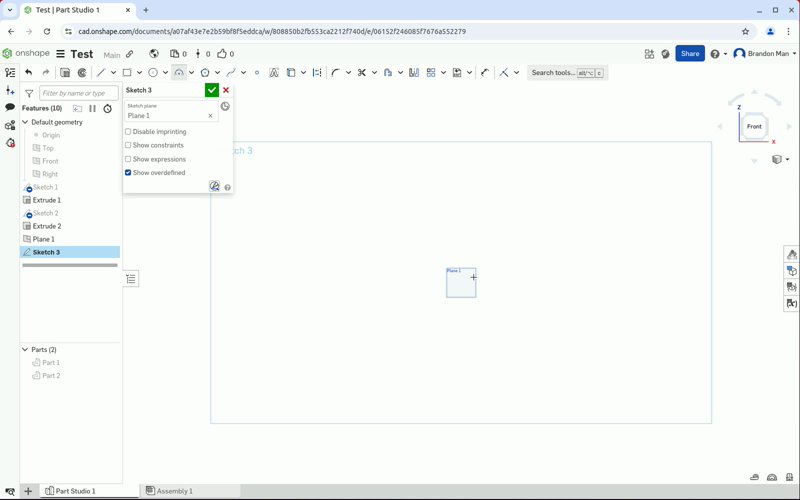
key_down(shift)
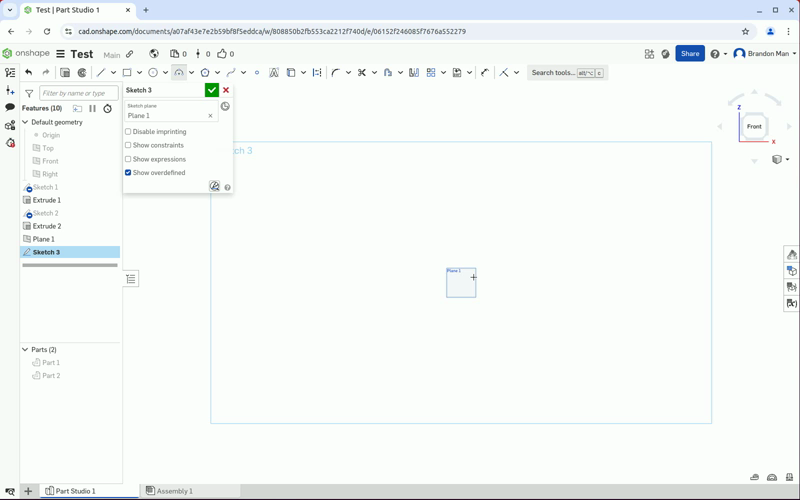
mouse_move(474, 282)
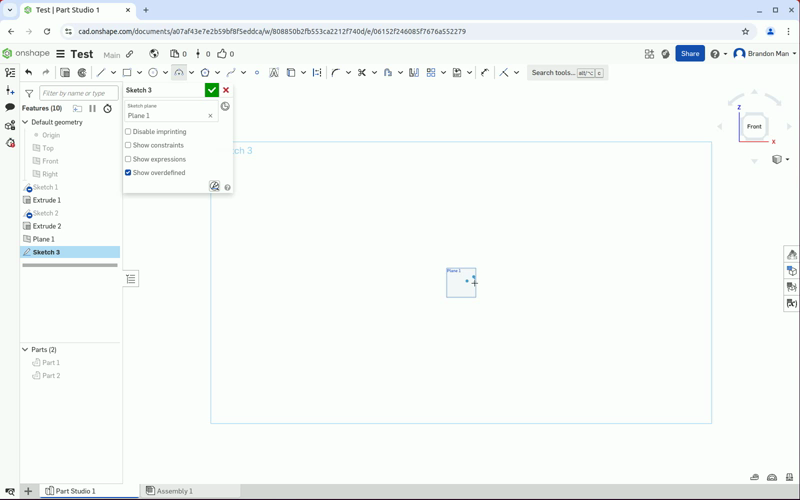
scroll(6)
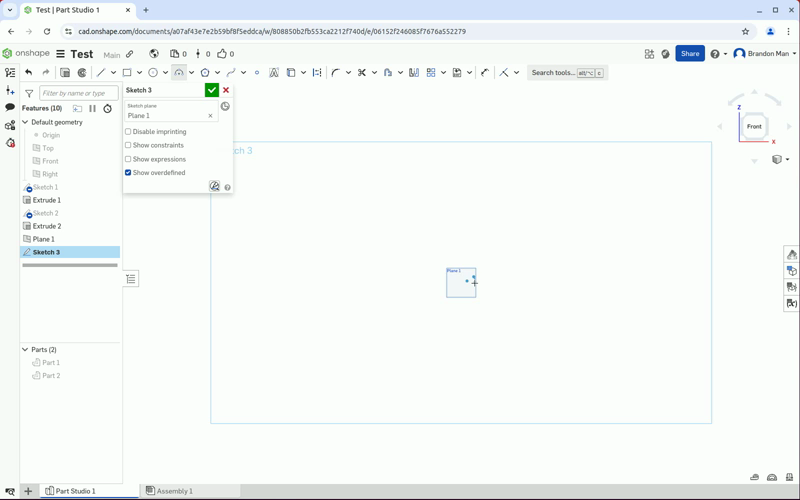
scroll(6)
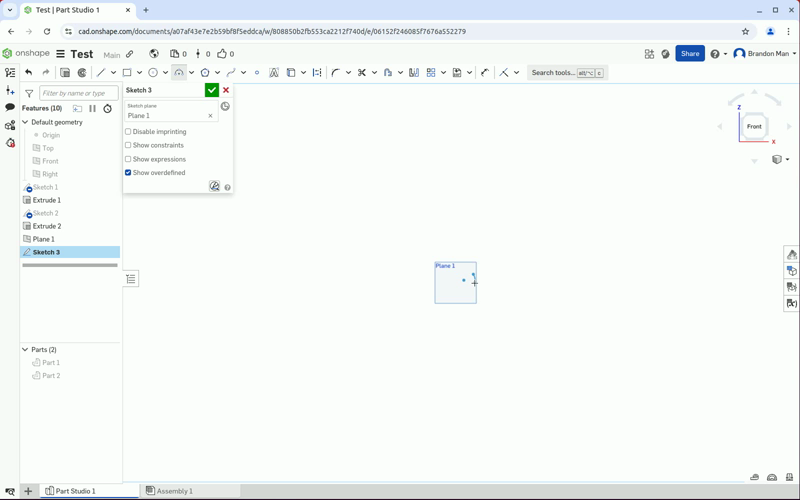
scroll(6)
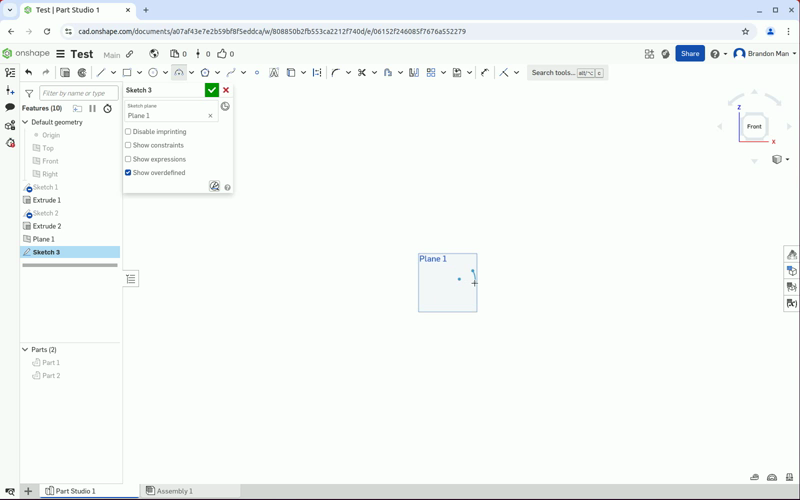
scroll(6)
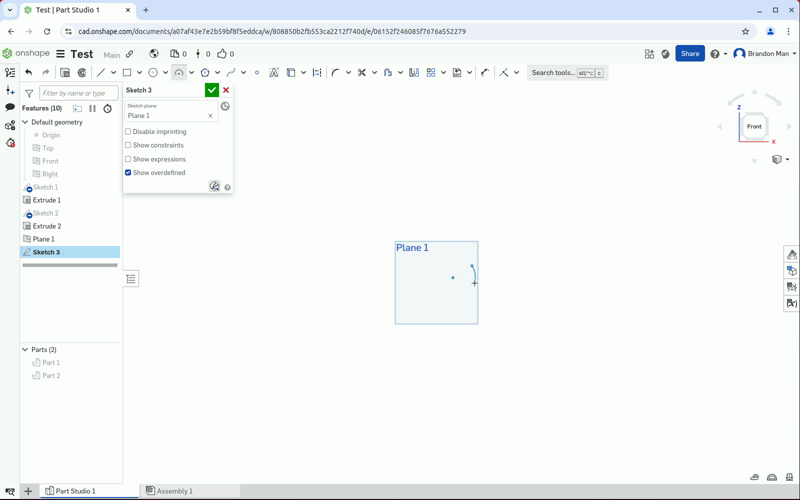
scroll(6)
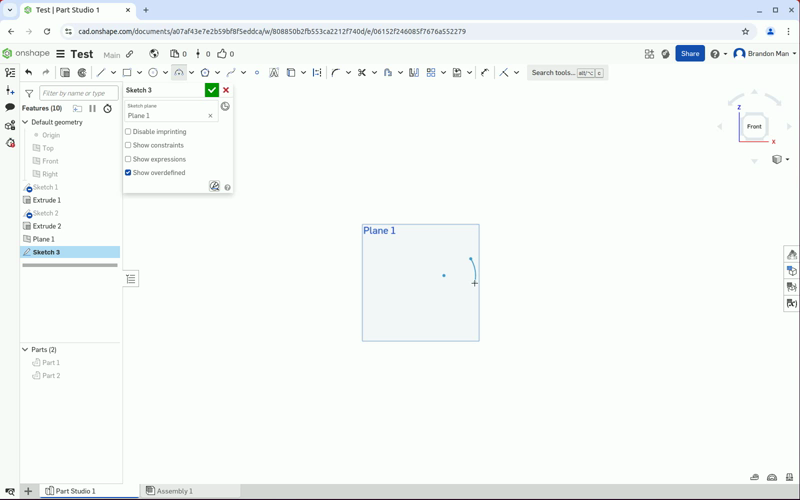
scroll(6)
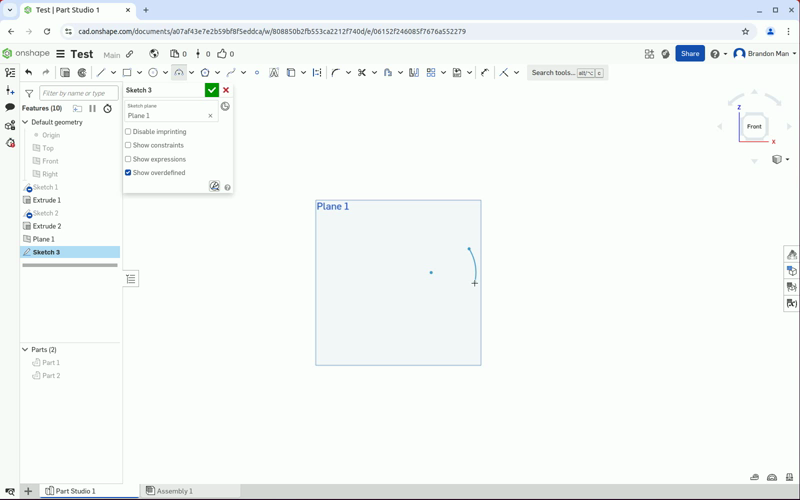
scroll(6)
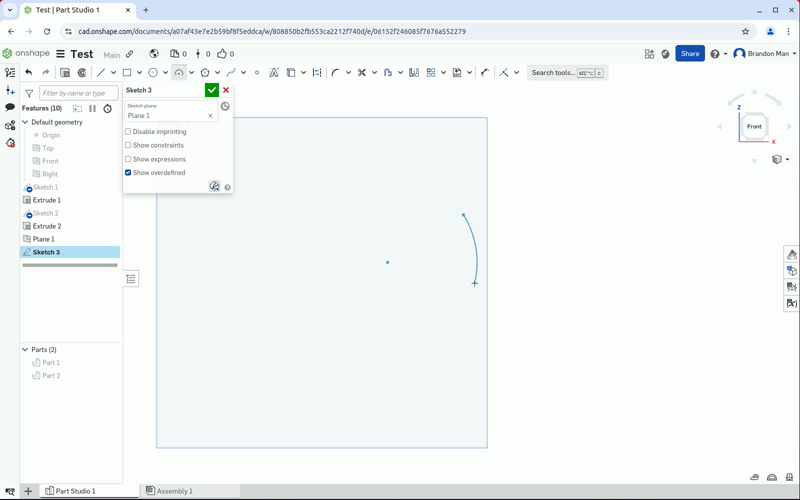
click(474, 282)
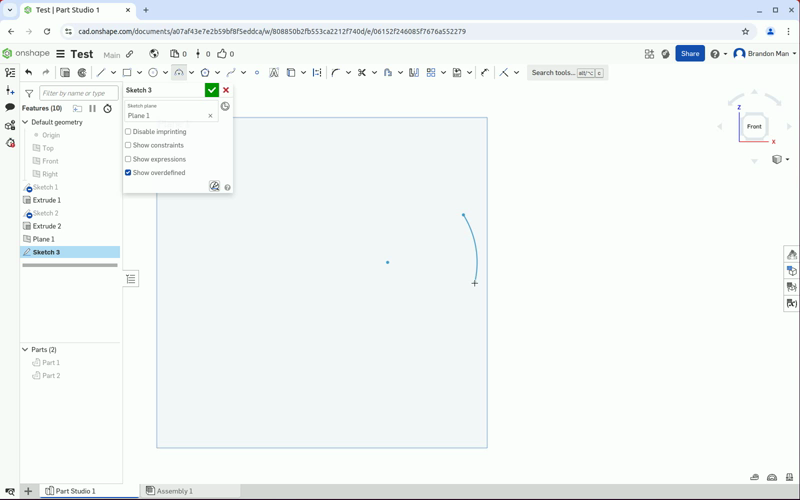
scroll(-6)
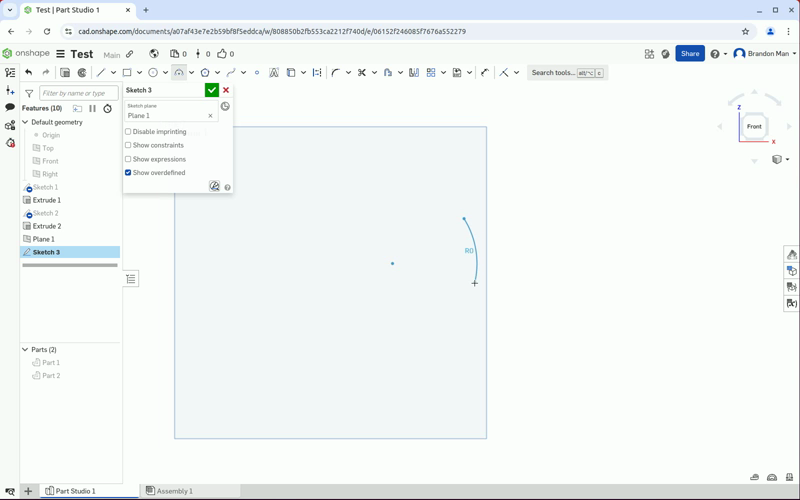
scroll(-6)
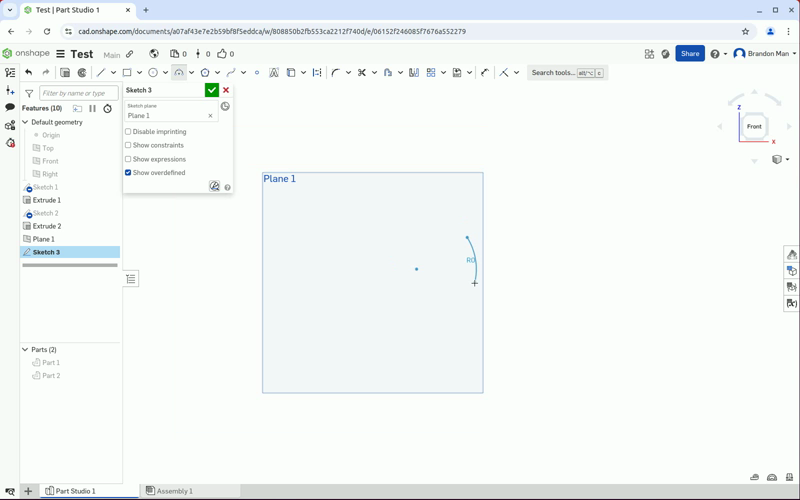
scroll(-6)
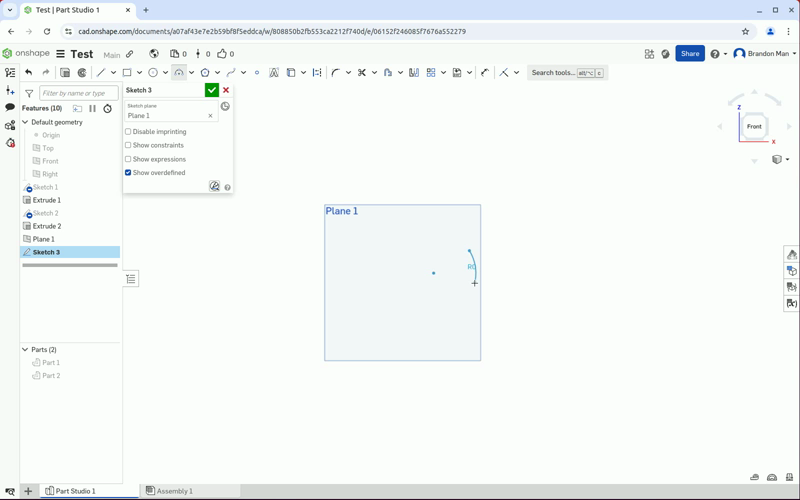
scroll(-6)
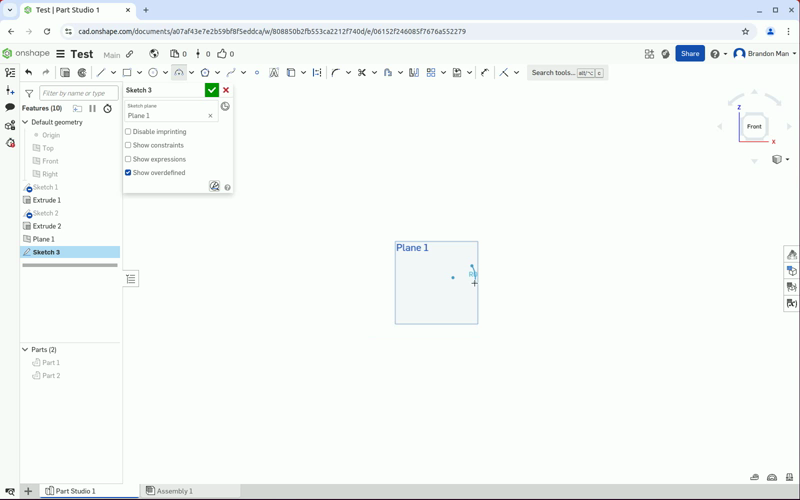
scroll(-6)
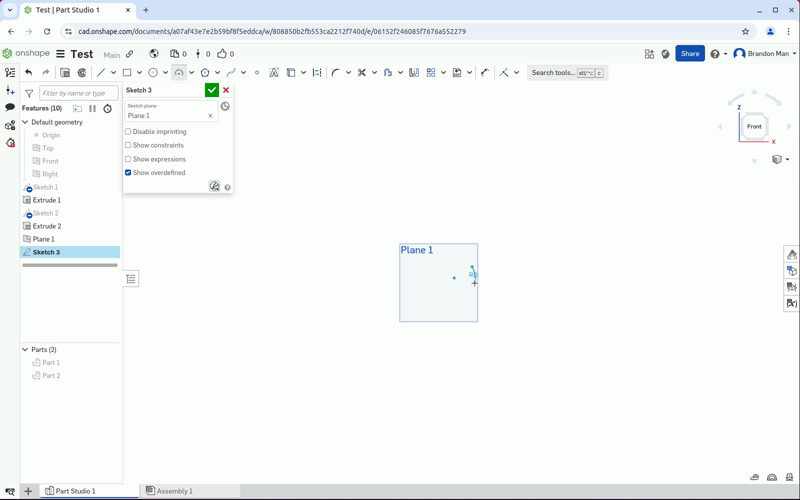
scroll(-6)
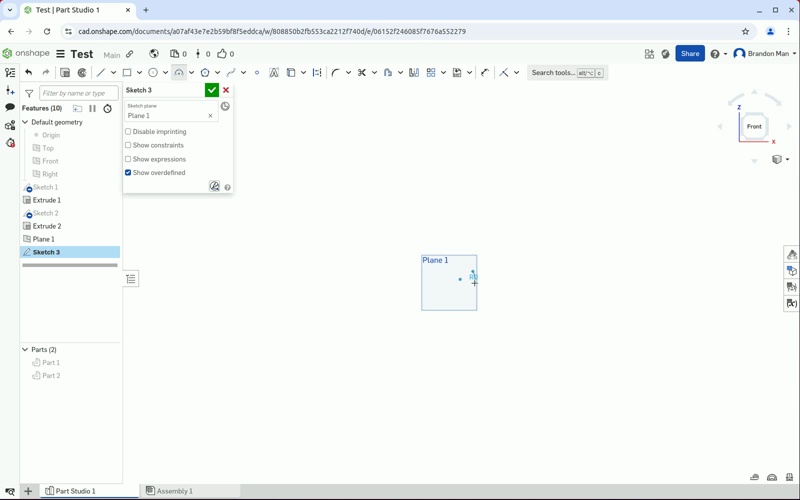
scroll(-6)
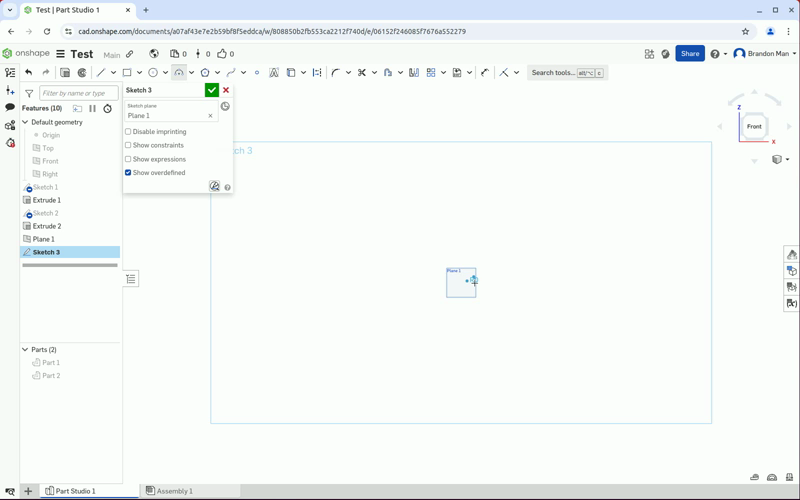
mouse_move(475, 279)
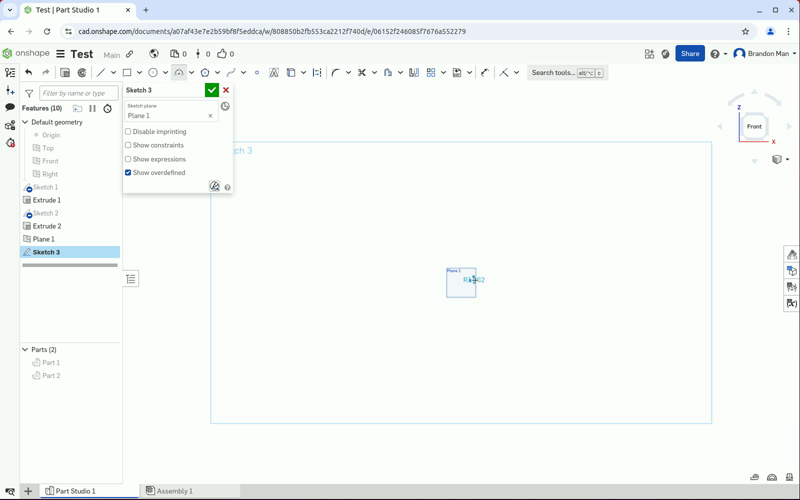
scroll(6)
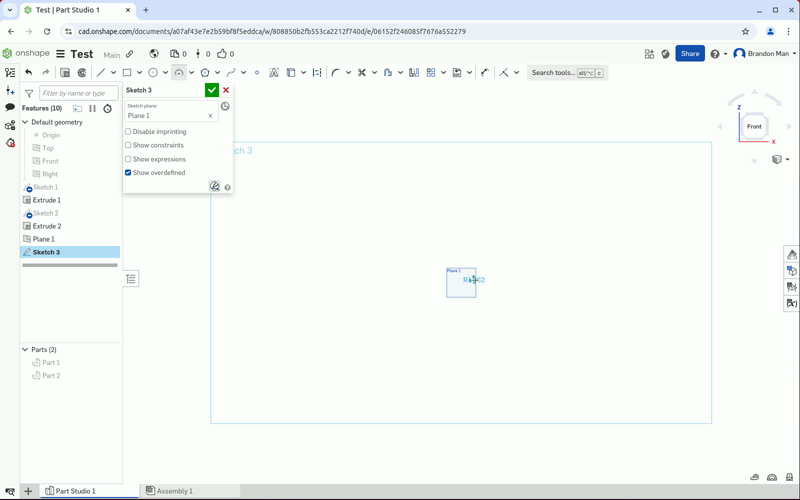
scroll(6)
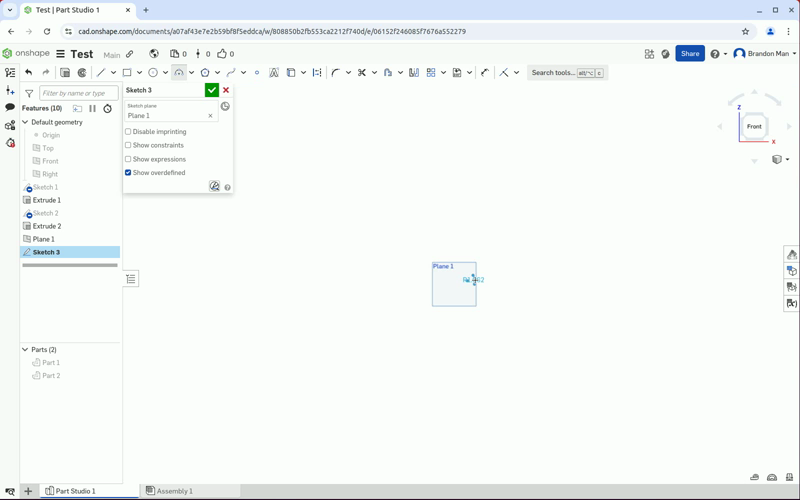
scroll(6)
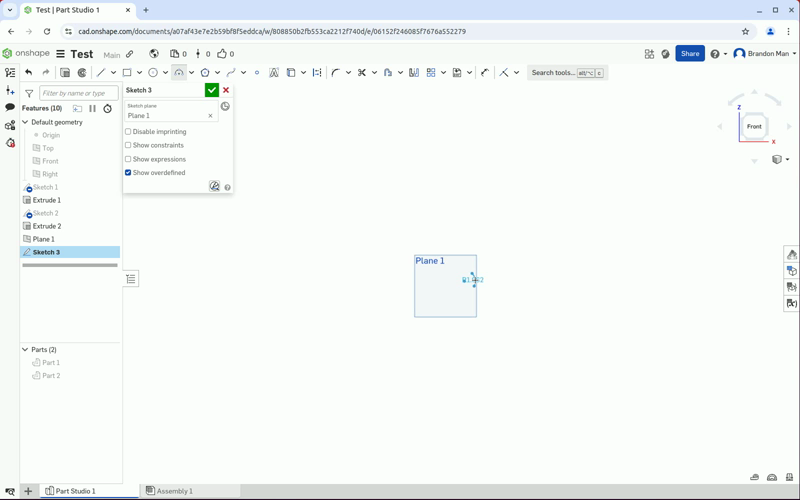
scroll(6)
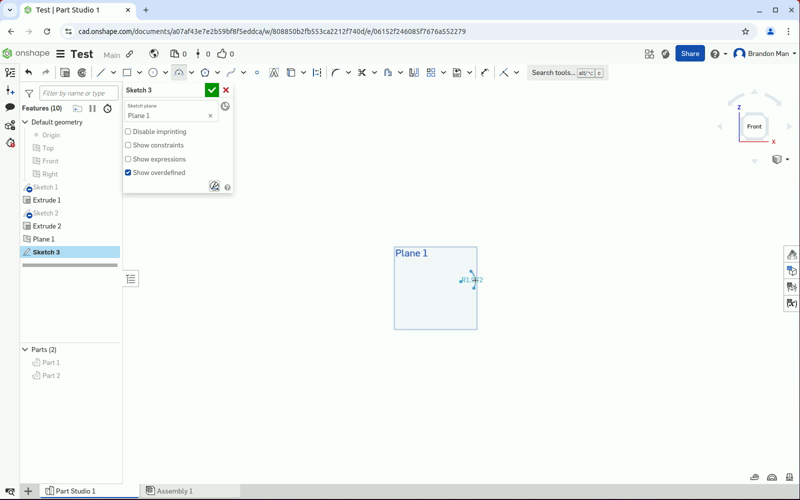
scroll(6)
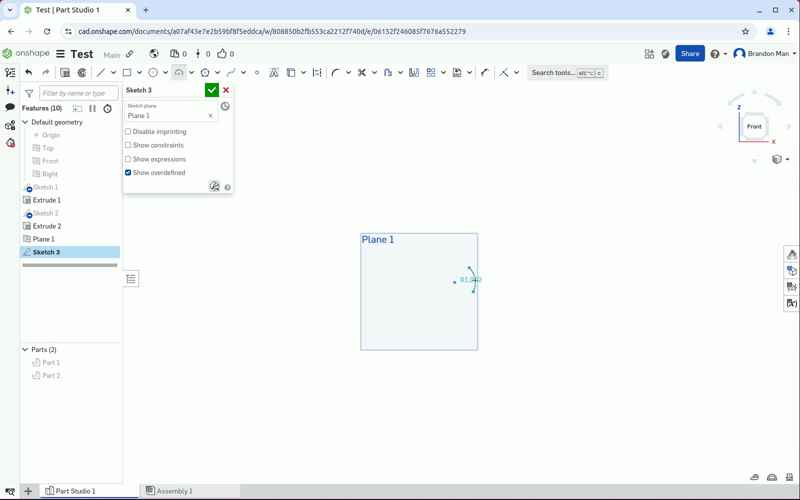
scroll(6)
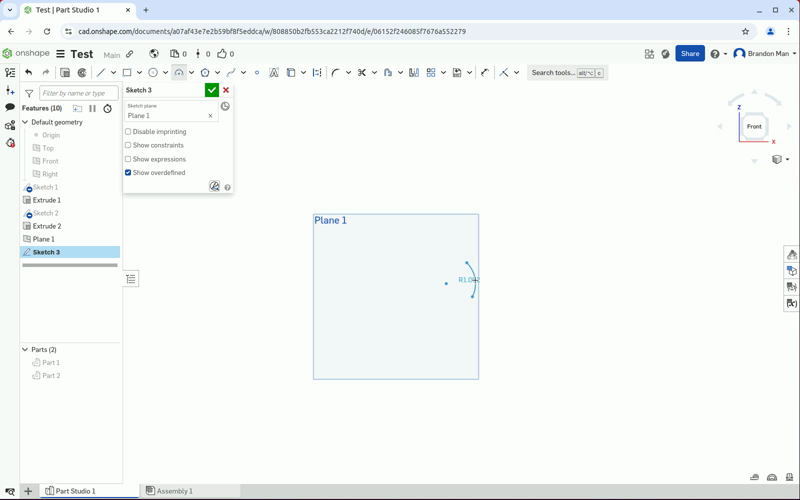
scroll(6)
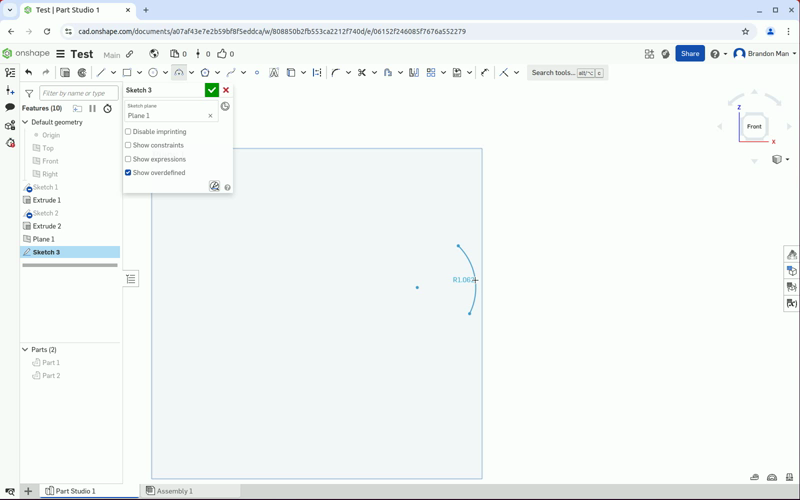
click(475, 279)
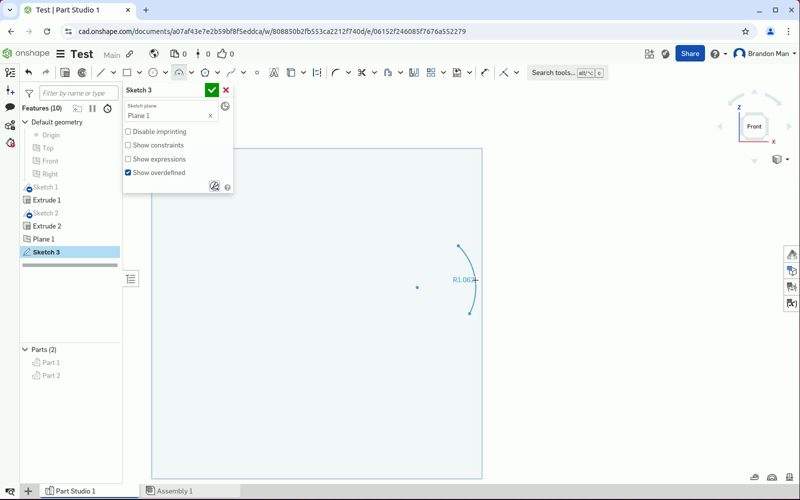
scroll(-6)
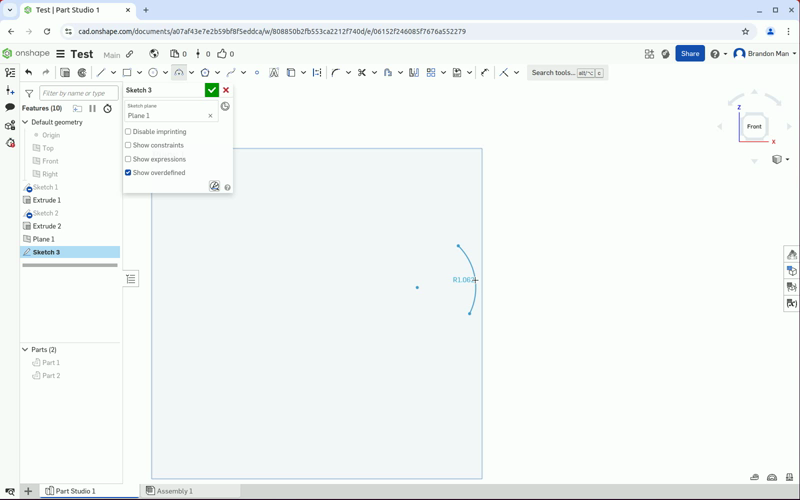
scroll(-6)
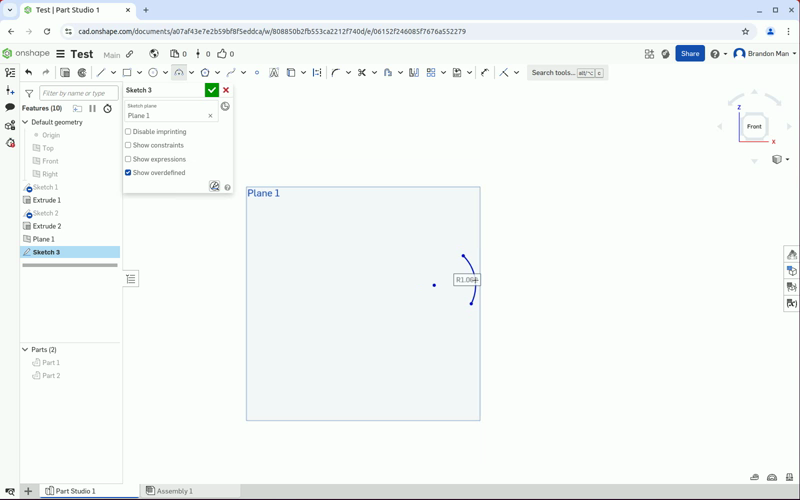
scroll(-6)
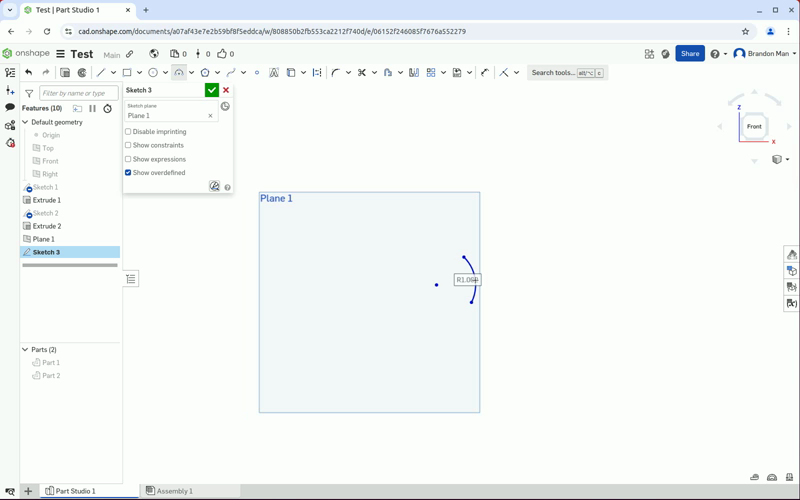
scroll(-6)
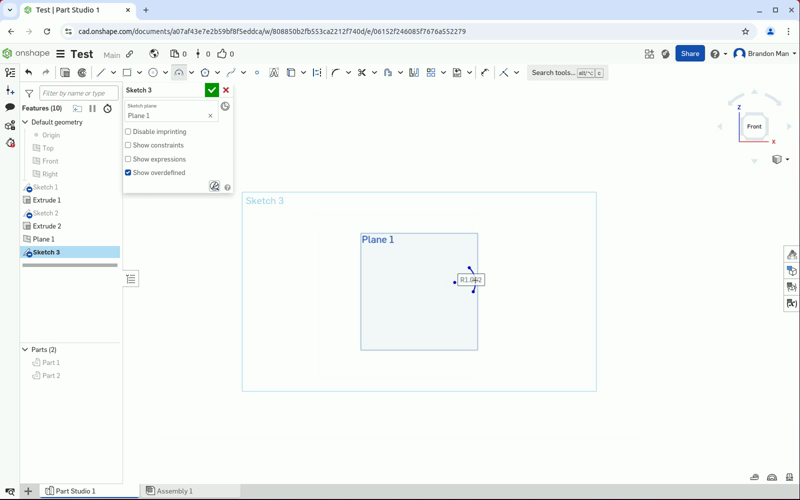
scroll(-6)
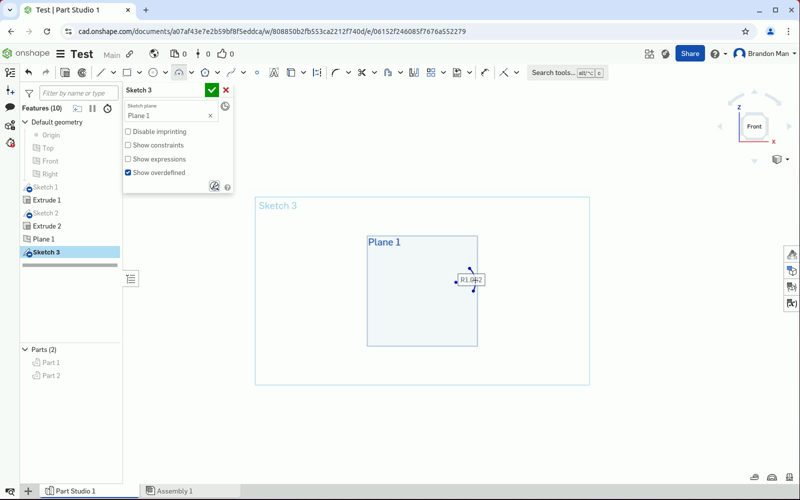
scroll(-6)
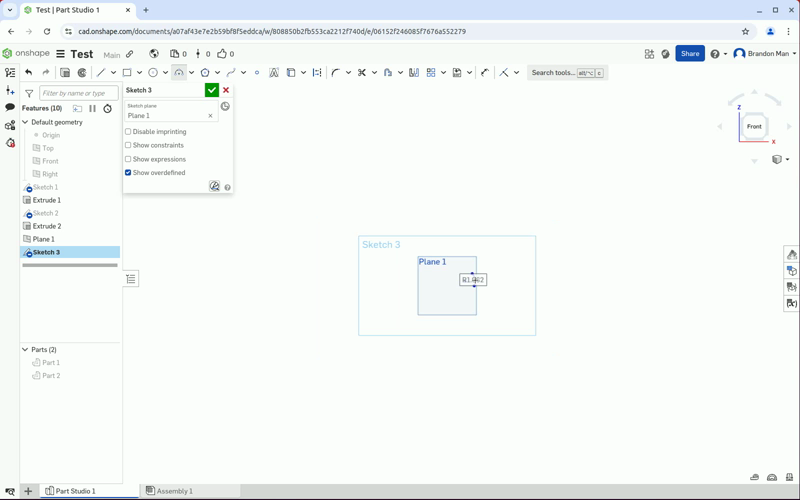
scroll(-6)
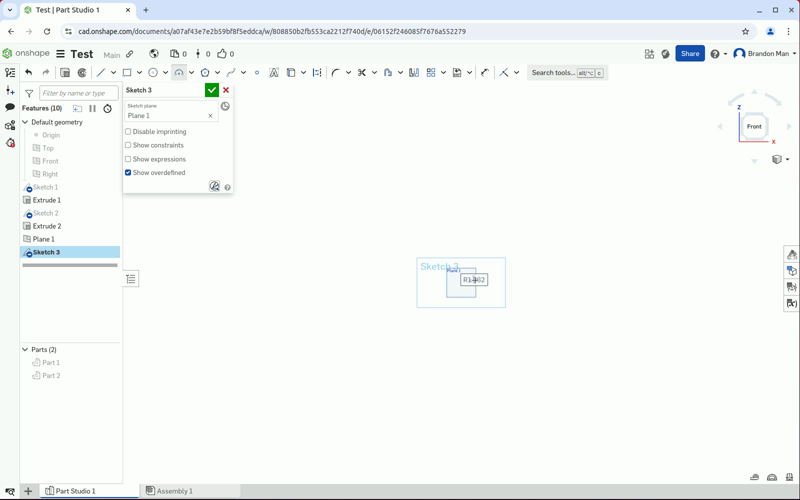
key_up(shift)
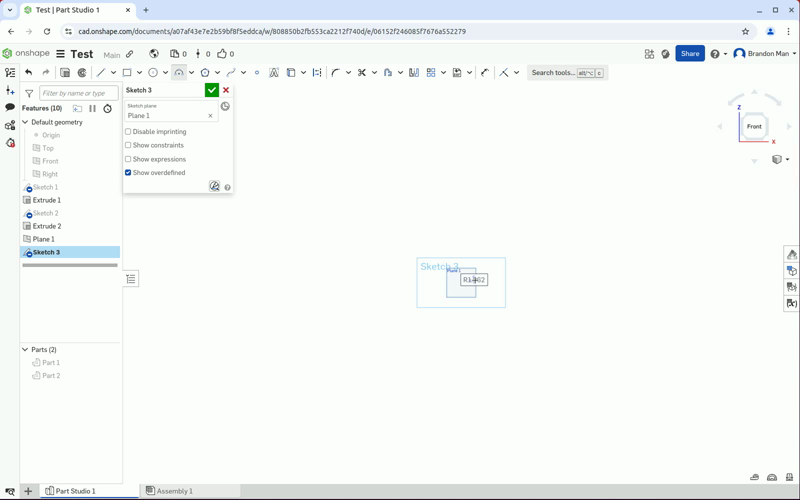
key(esc)
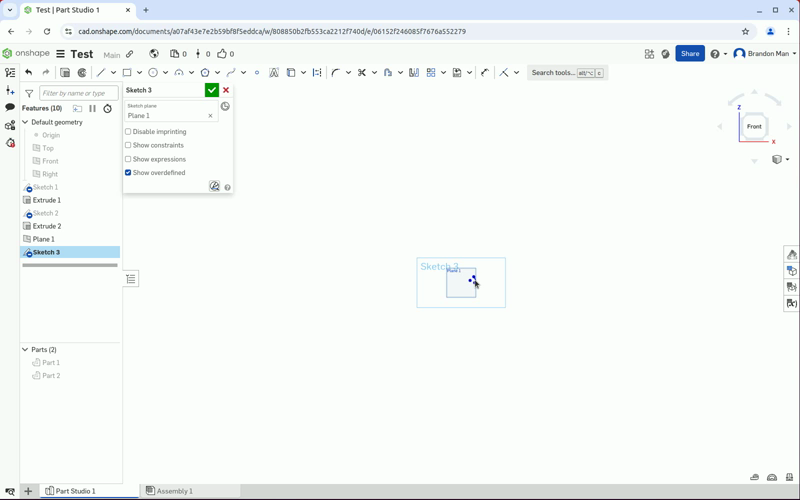
key(l)
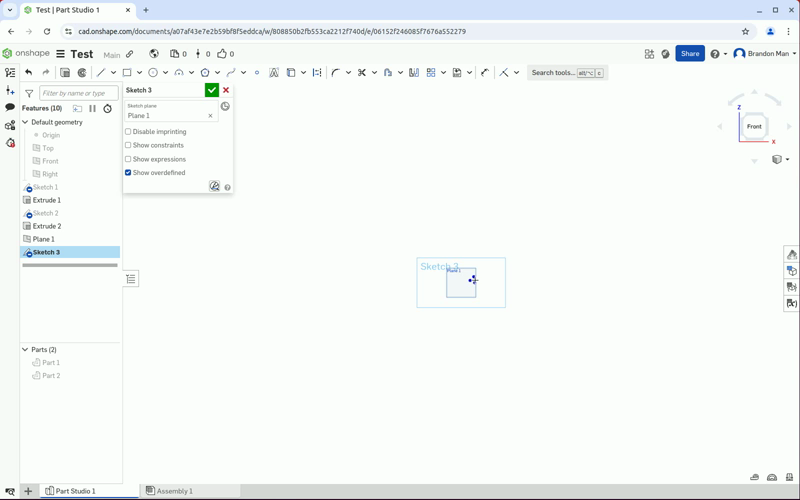
mouse_move(474, 282)
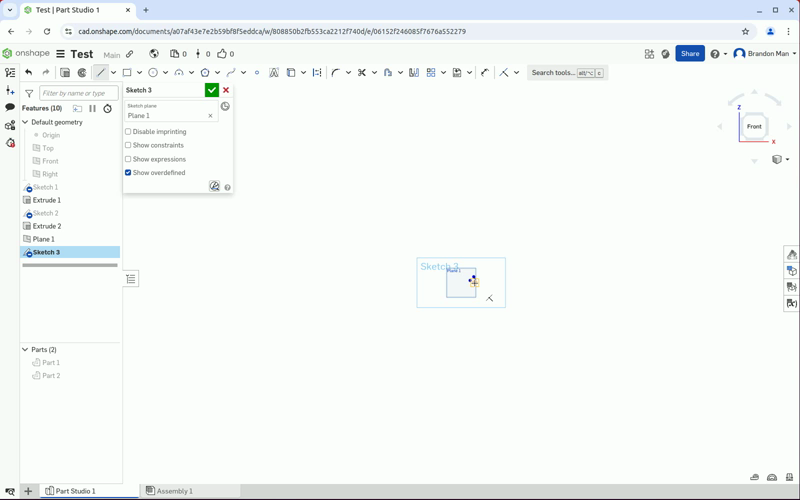
scroll(6)
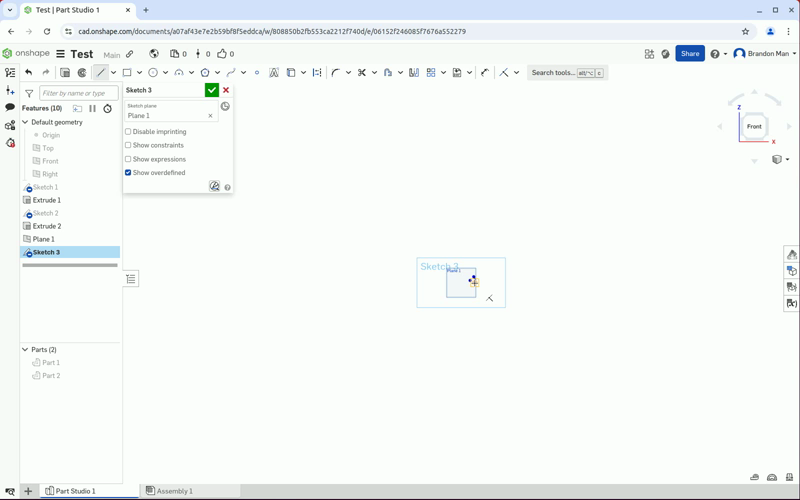
scroll(6)
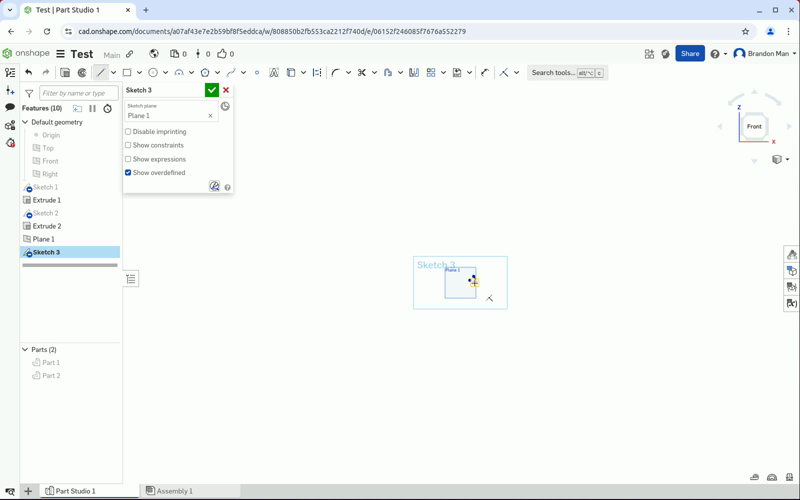
scroll(6)
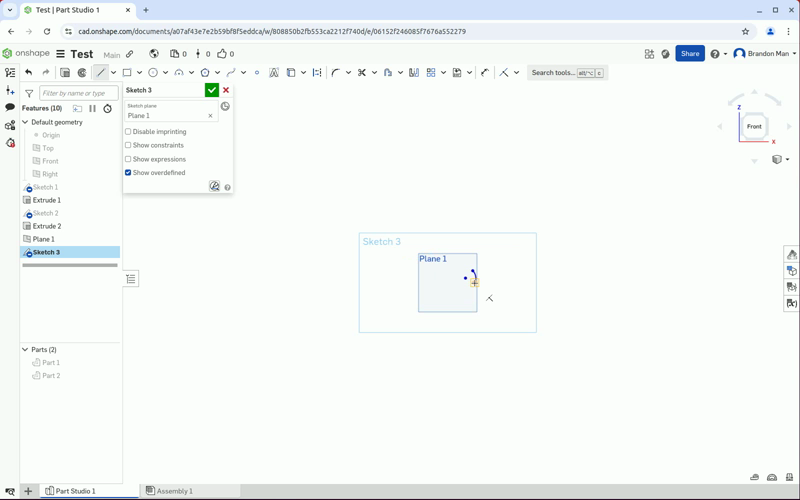
scroll(6)
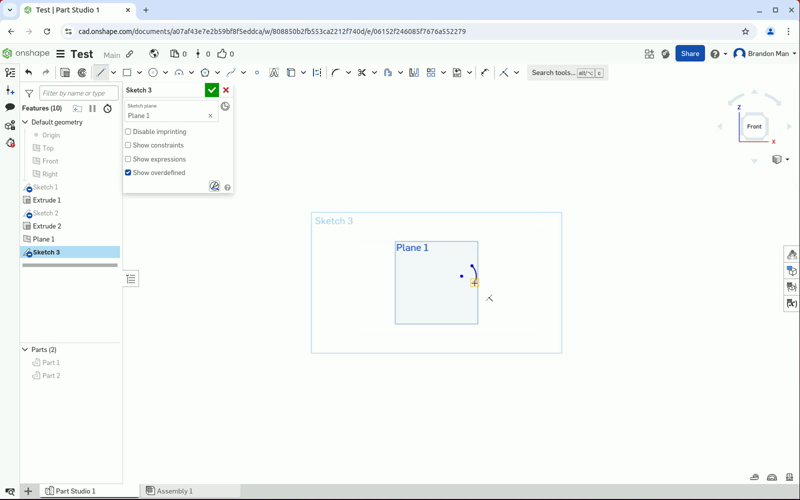
scroll(6)
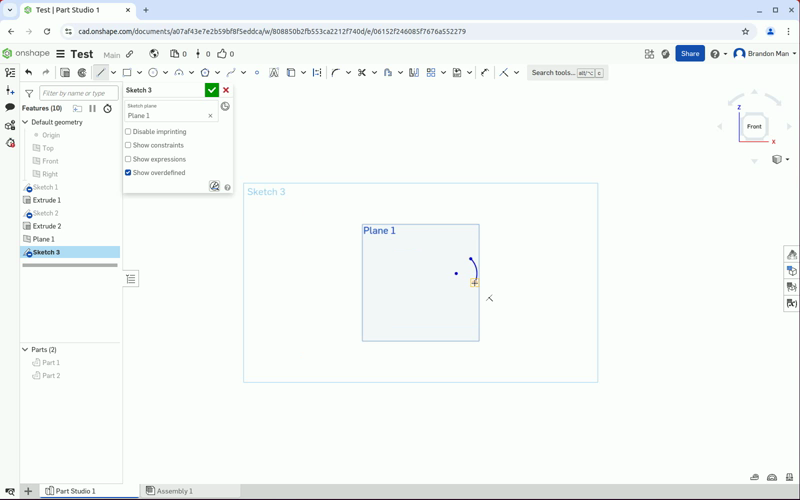
scroll(6)
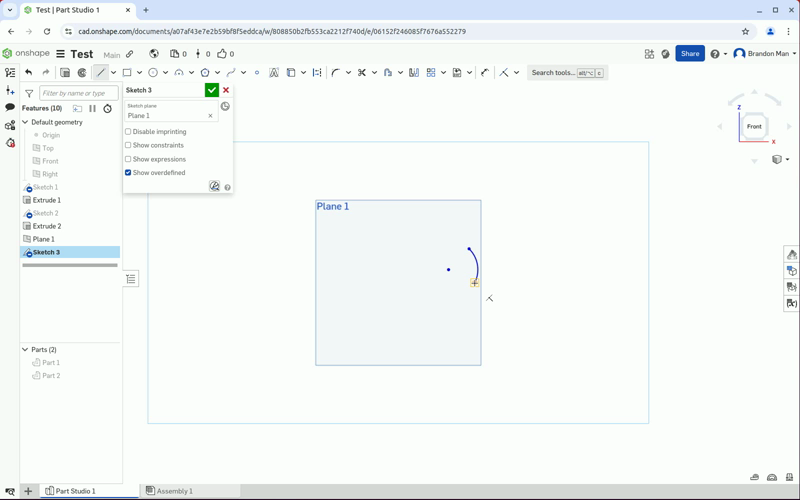
scroll(6)
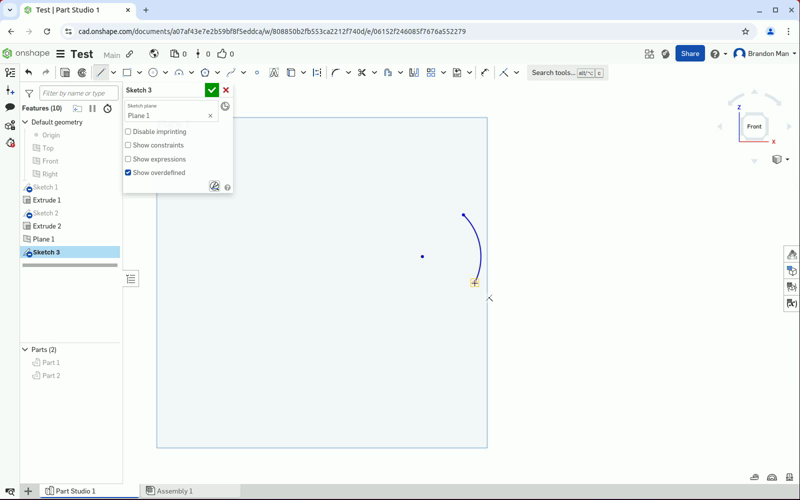
click(474, 282)
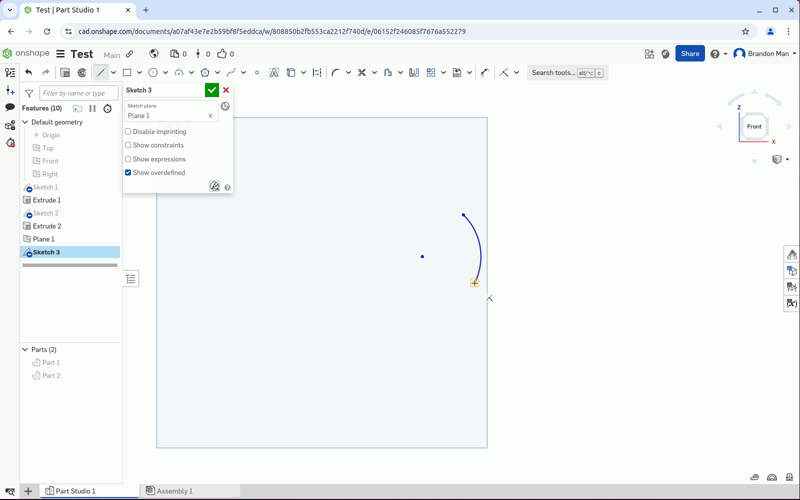
scroll(-6)
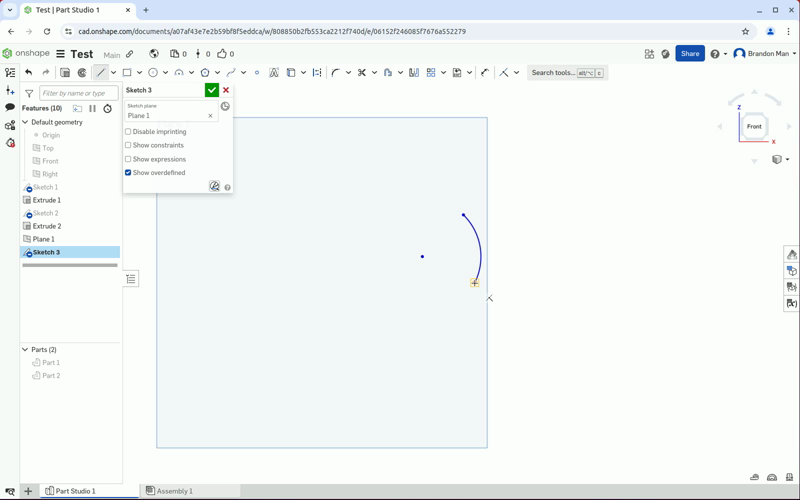
scroll(-6)
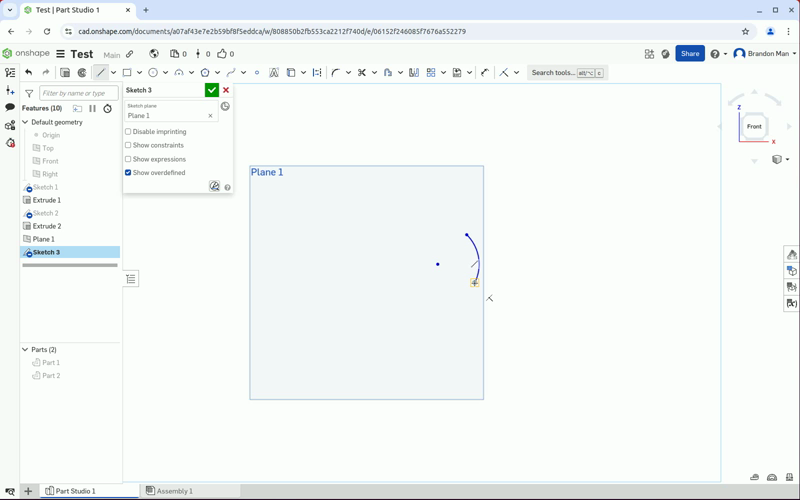
scroll(-6)
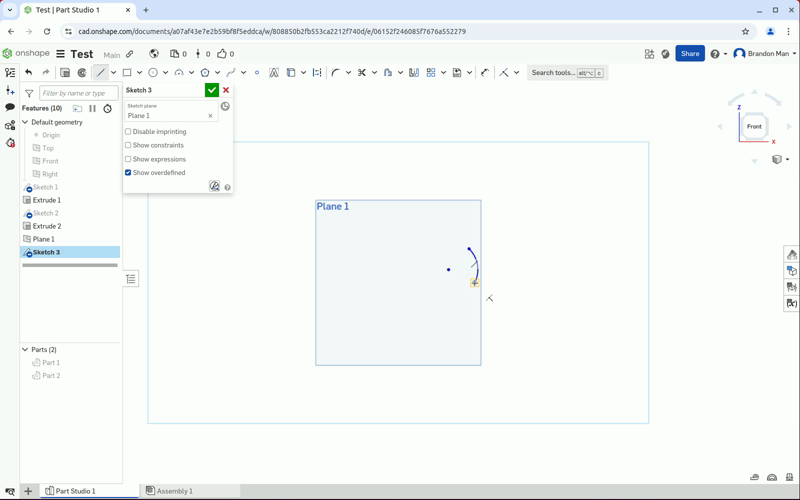
scroll(-6)
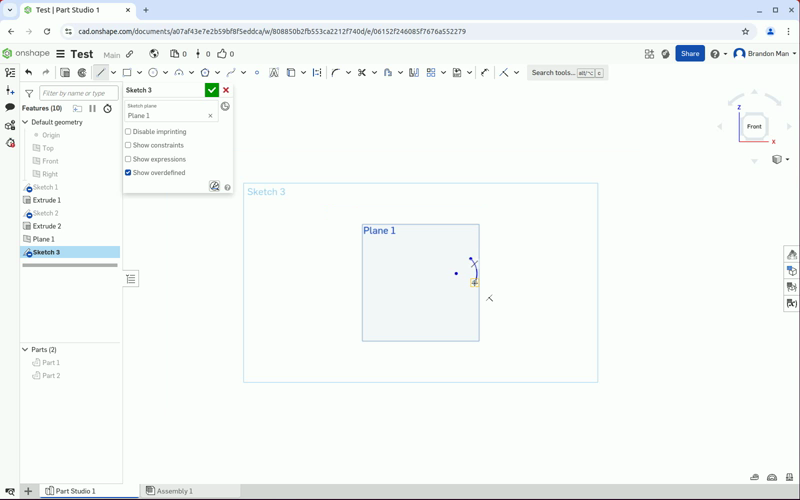
scroll(-6)
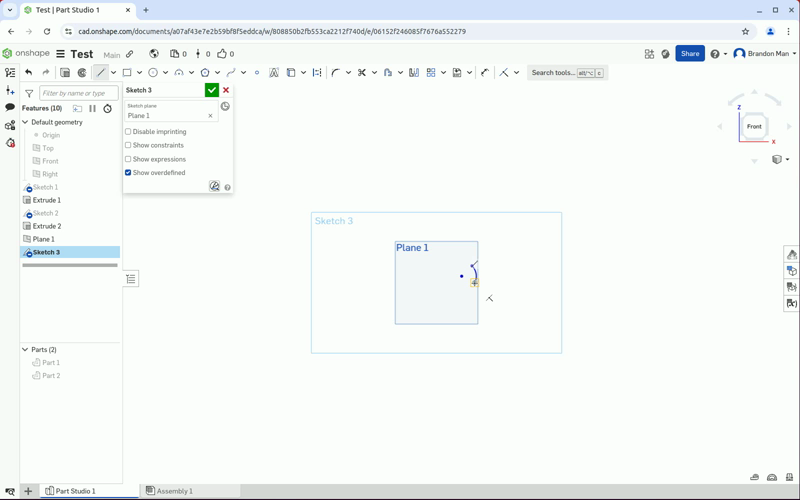
scroll(-6)
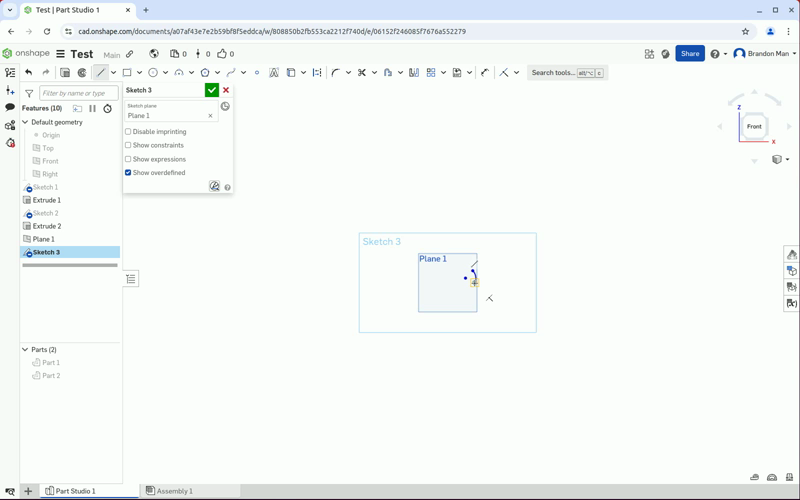
scroll(-6)
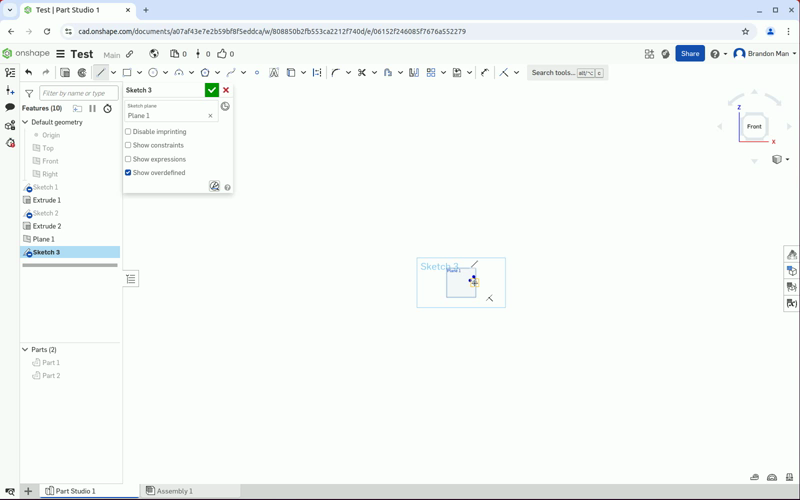
key_down(shift)
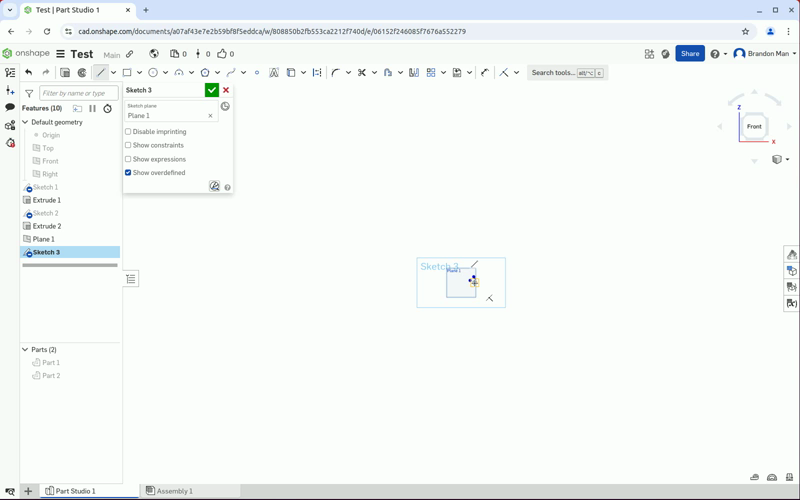
mouse_move(504, 282)
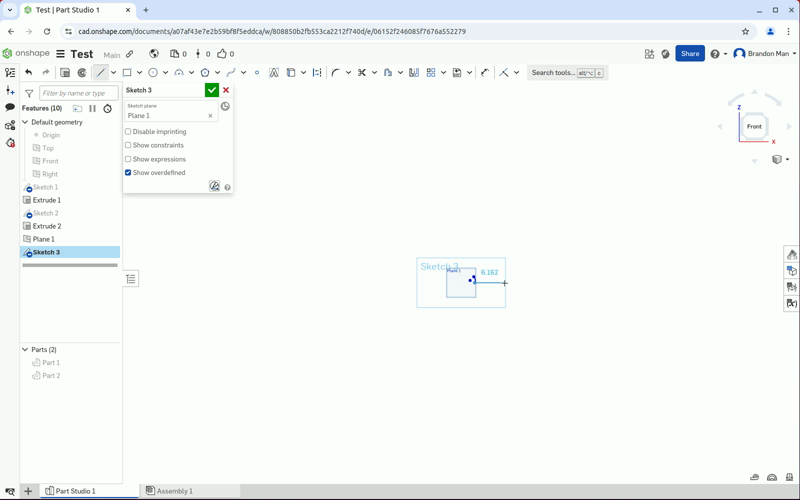
mouse_move(489, 282)
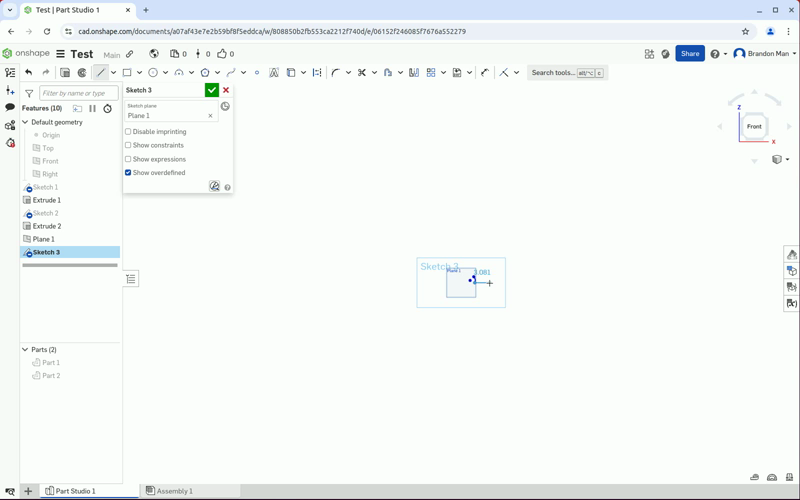
click(489, 282)
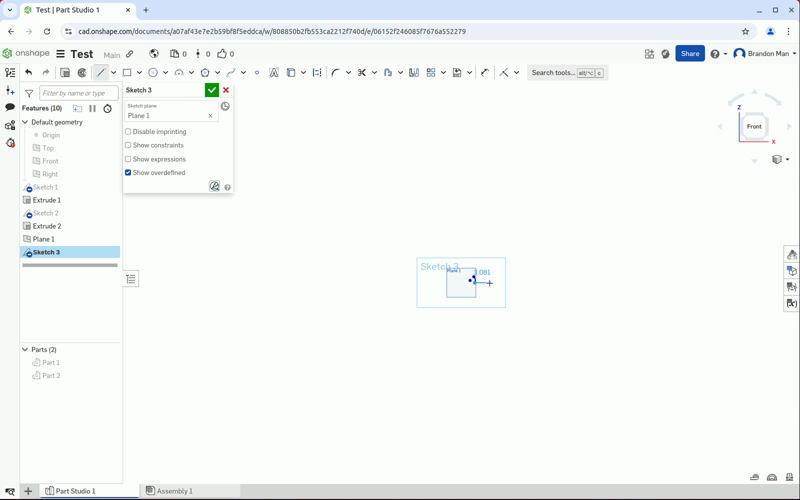
key_up(shift)
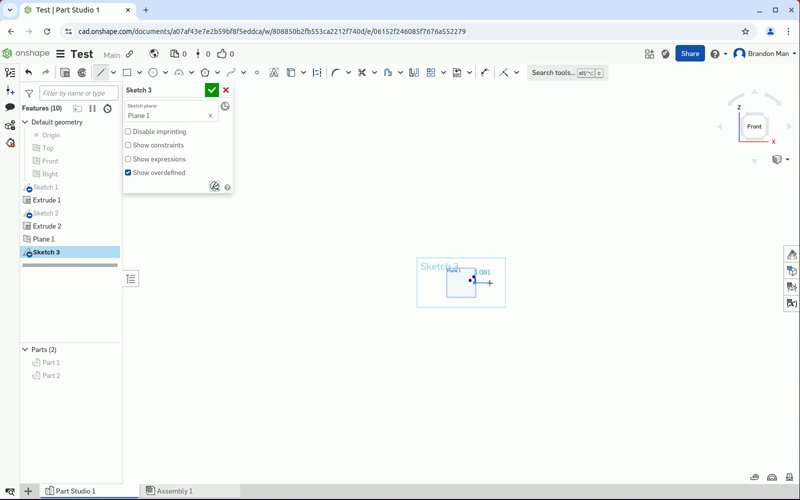
key_down(shift)
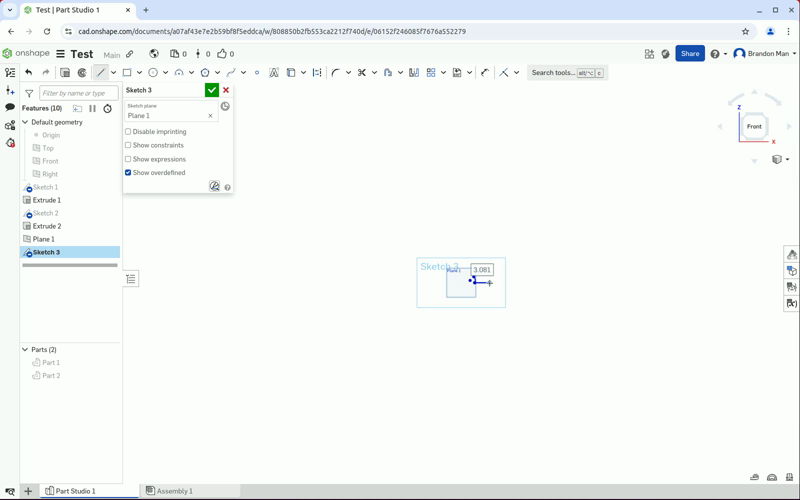
mouse_move(519, 282)
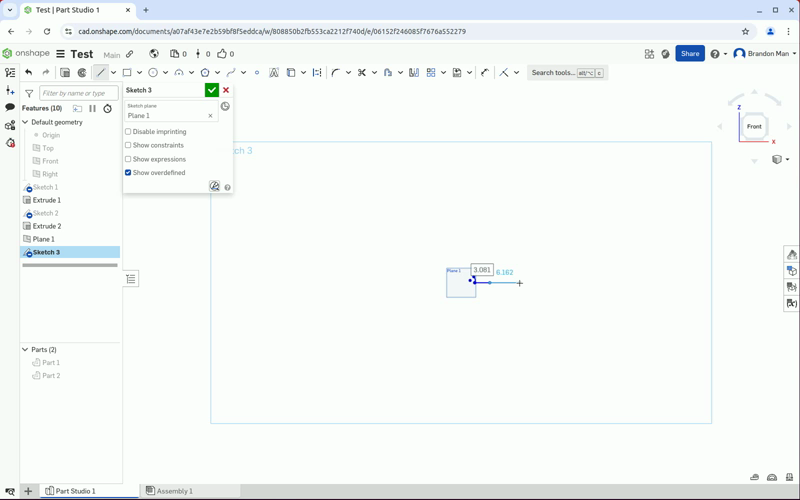
mouse_move(489, 276)
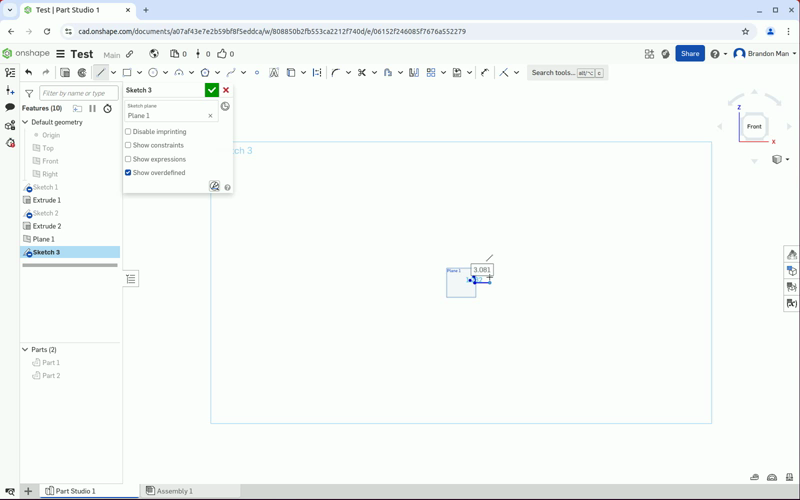
scroll(6)
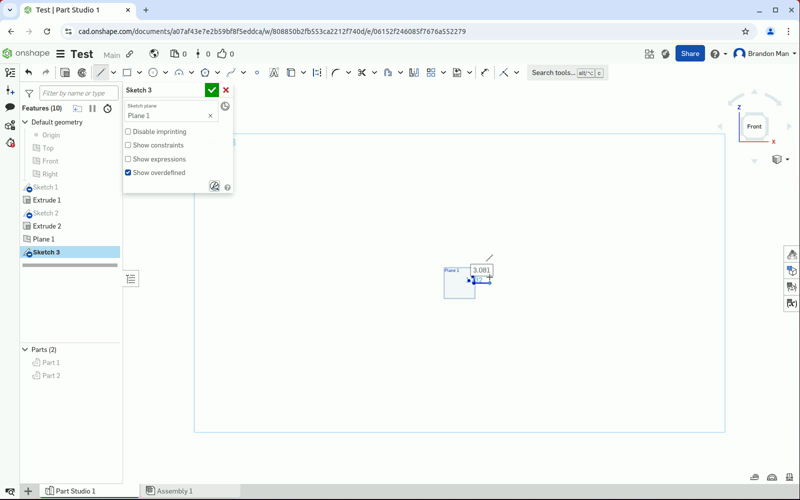
scroll(6)
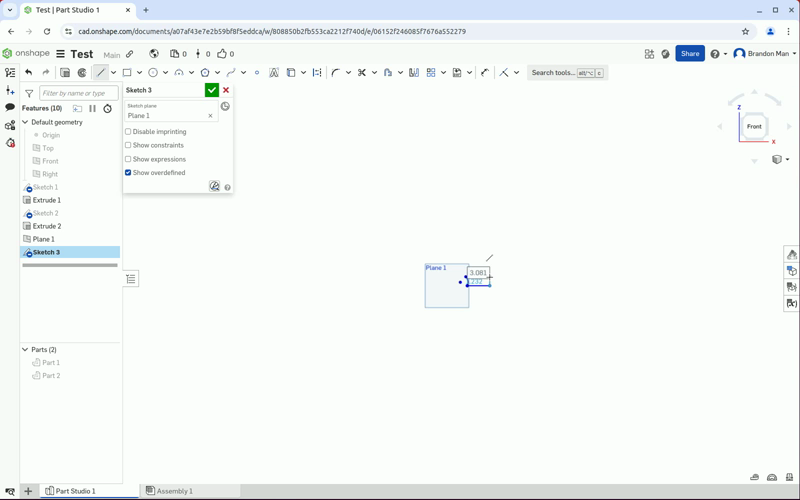
scroll(6)
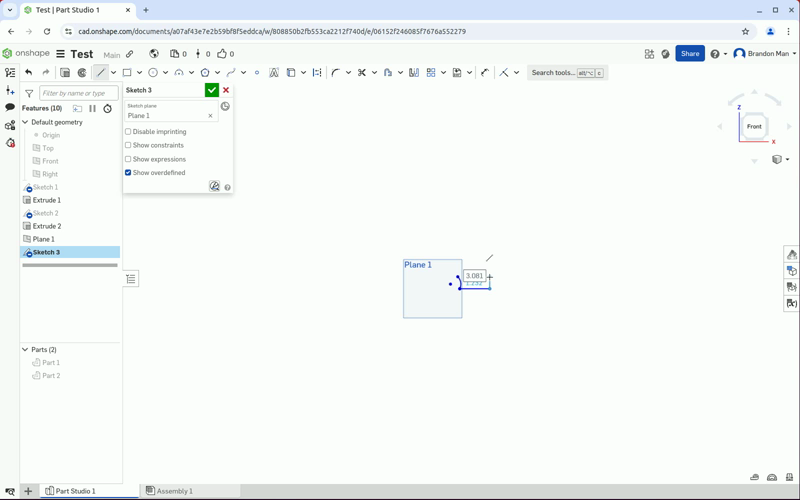
scroll(6)
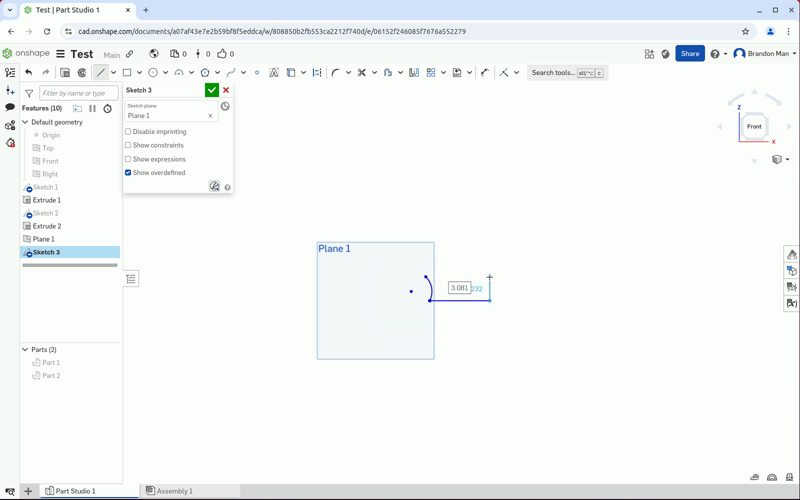
scroll(6)
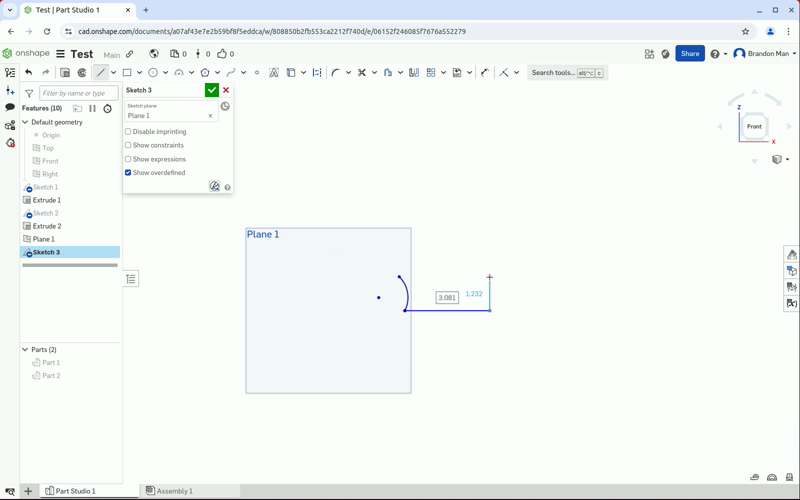
scroll(6)
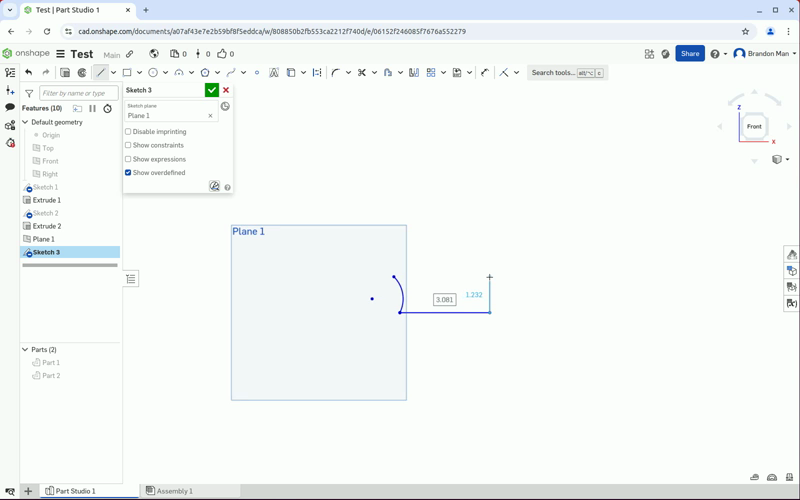
scroll(6)
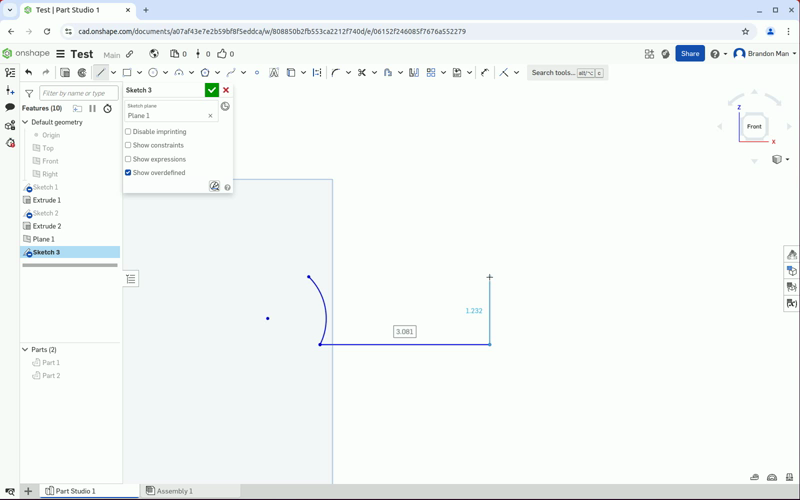
click(489, 276)
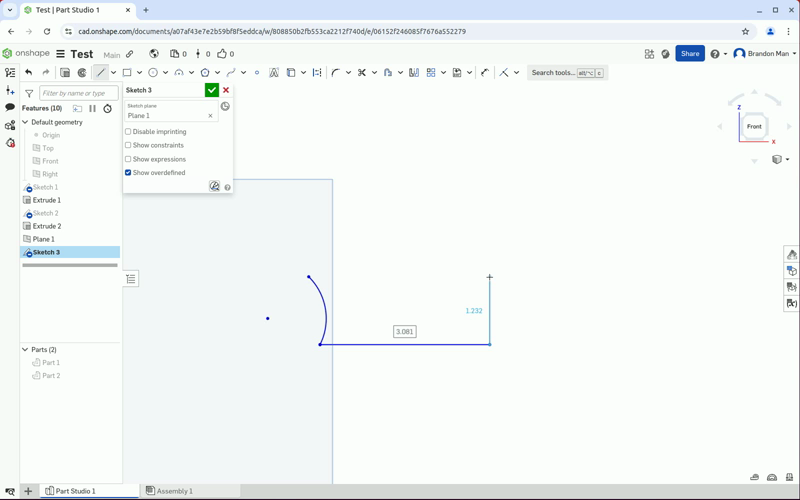
scroll(-6)
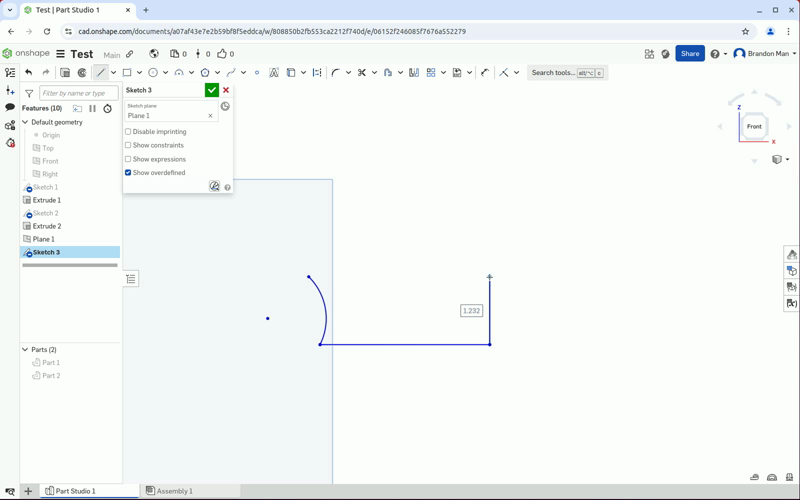
scroll(-6)
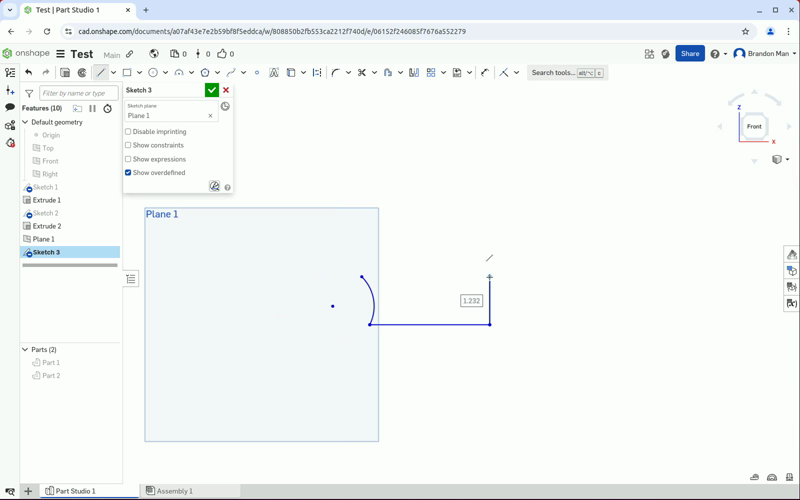
scroll(-6)
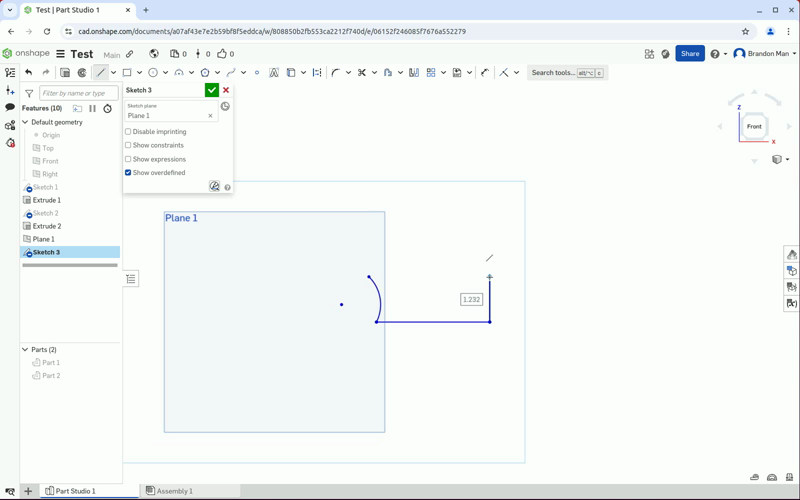
scroll(-6)
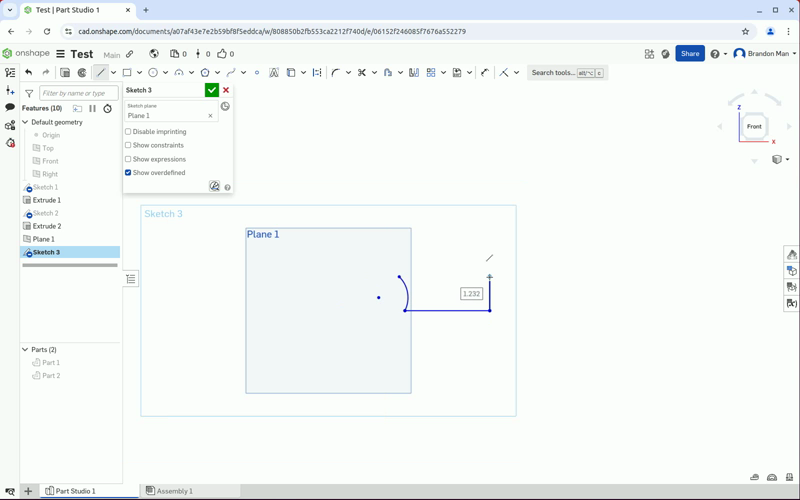
scroll(-6)
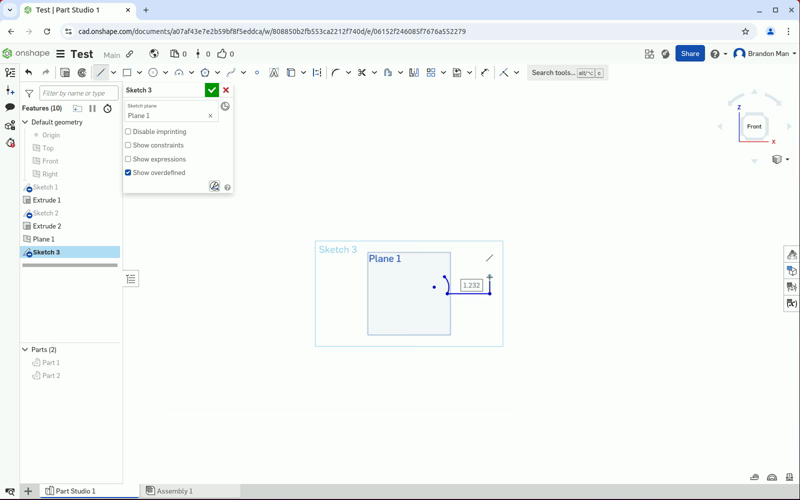
scroll(-6)
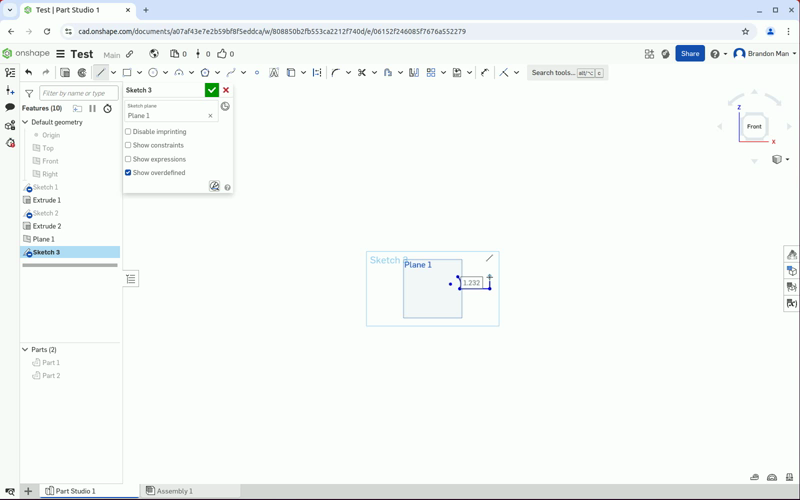
scroll(-6)
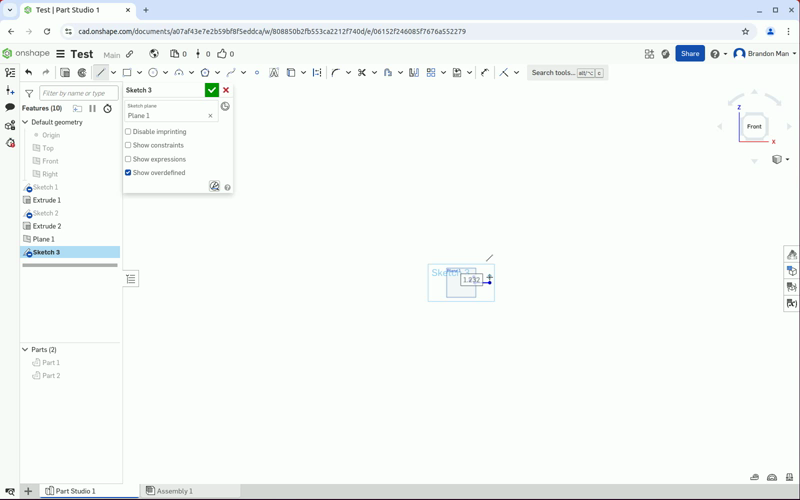
key_up(shift)
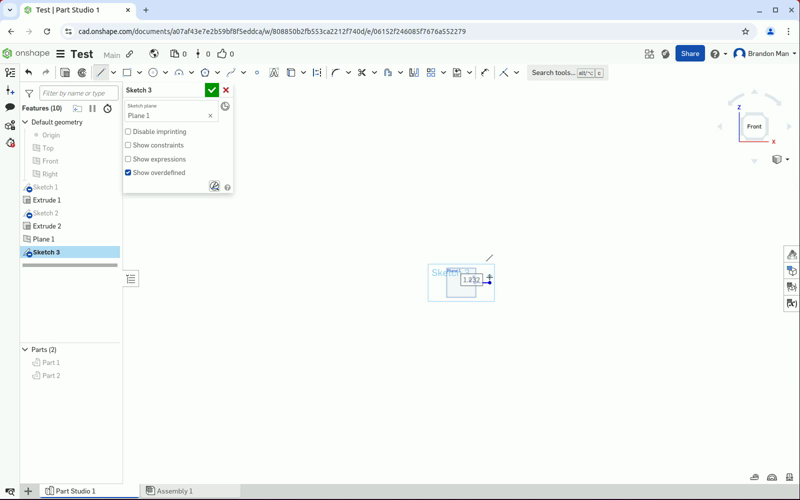
mouse_move(519, 276)
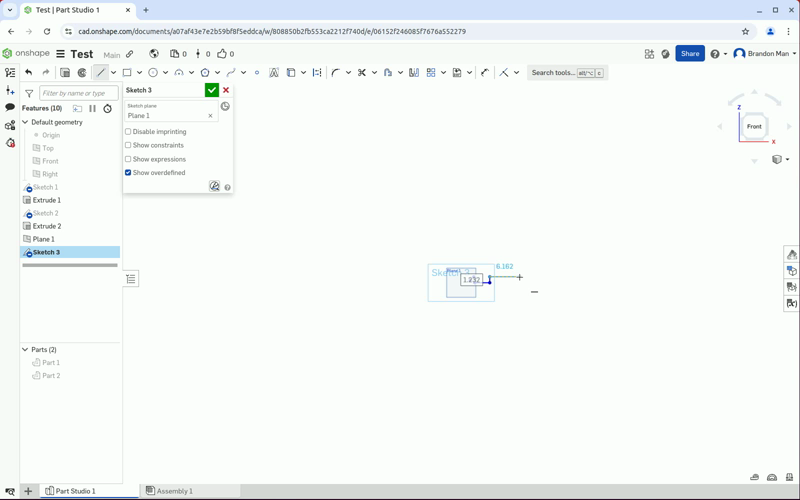
key_down(shift)
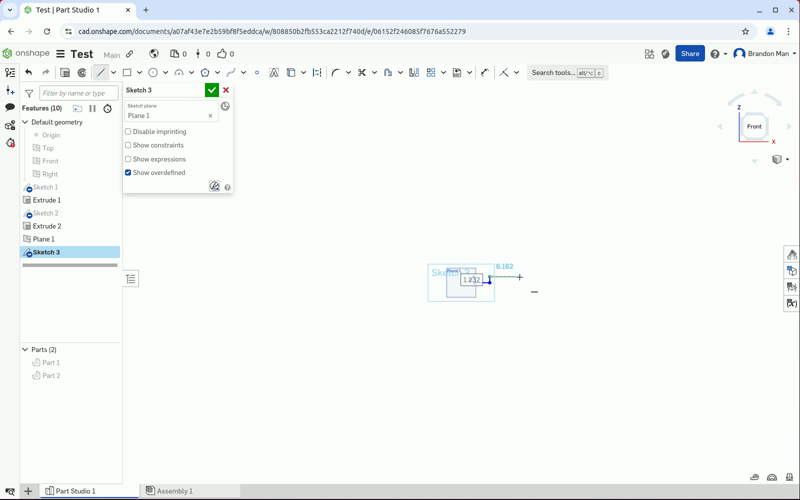
mouse_move(473, 276)
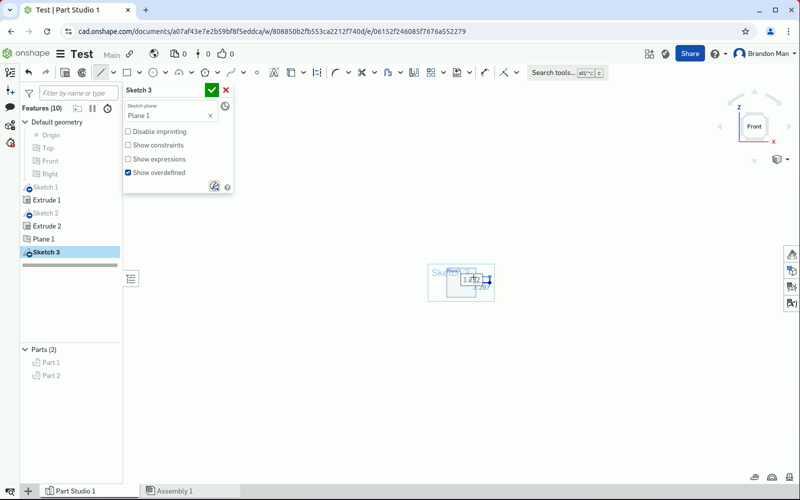
scroll(6)
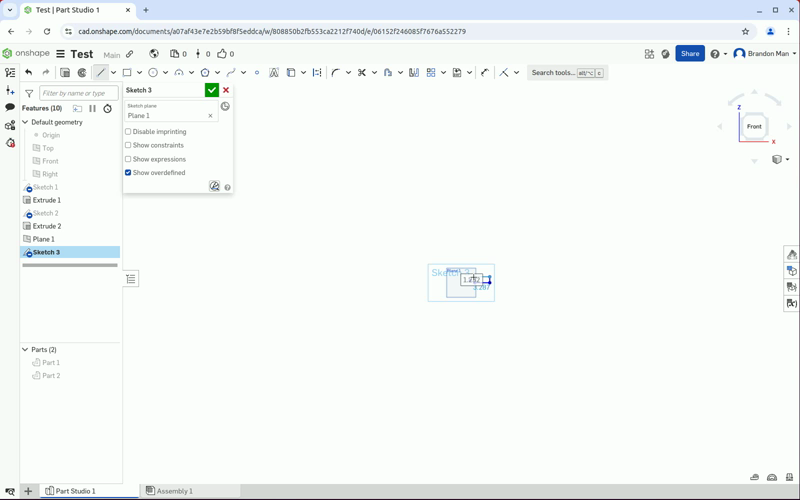
scroll(6)
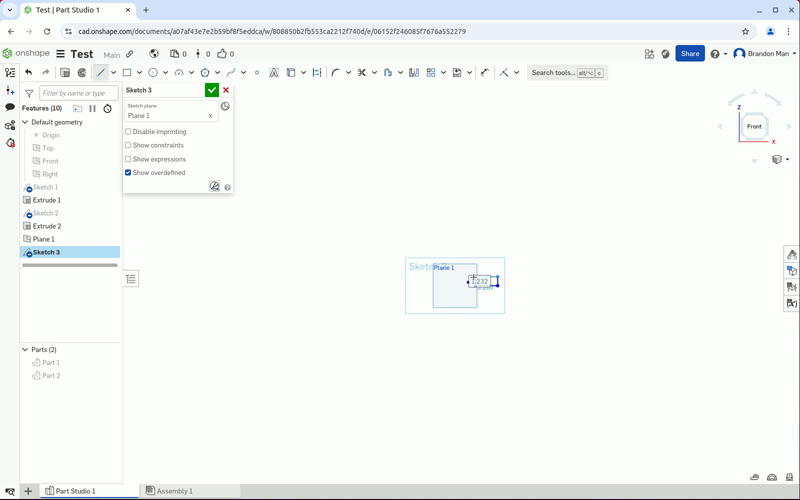
scroll(6)
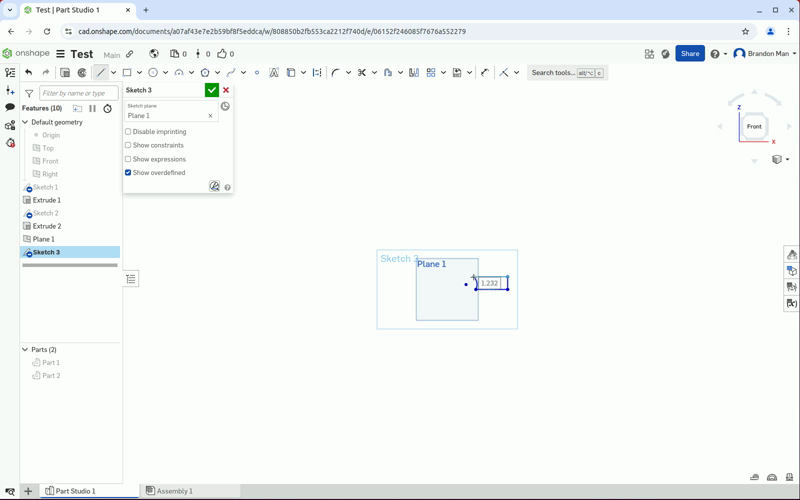
scroll(6)
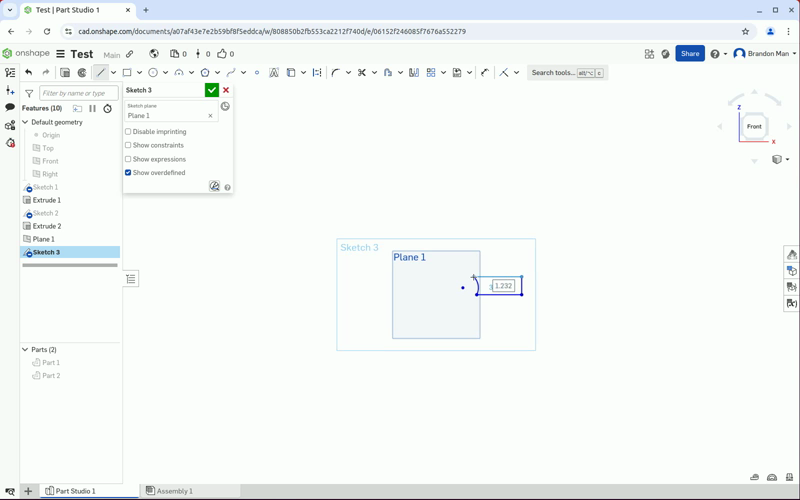
scroll(6)
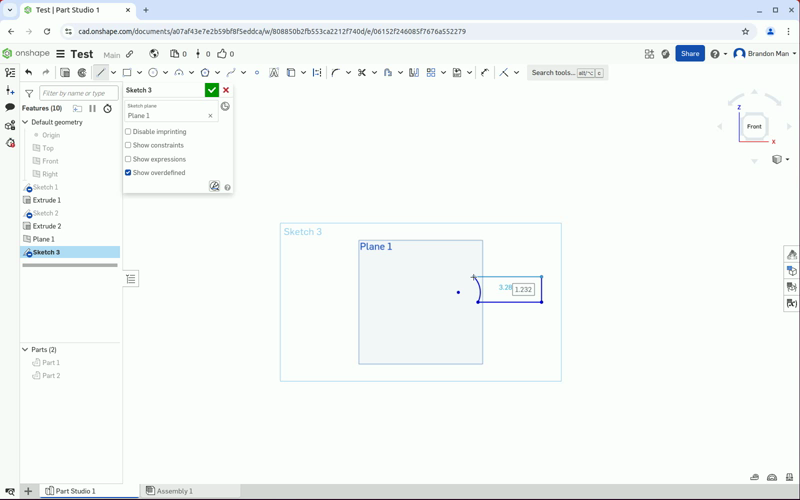
scroll(6)
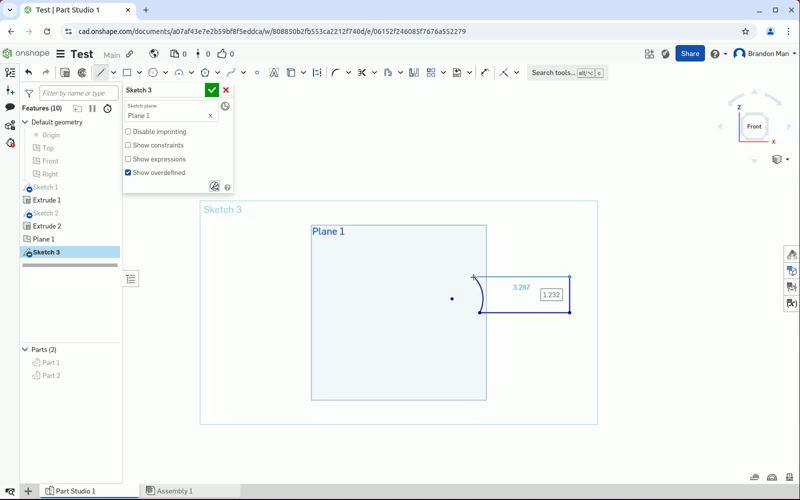
scroll(6)
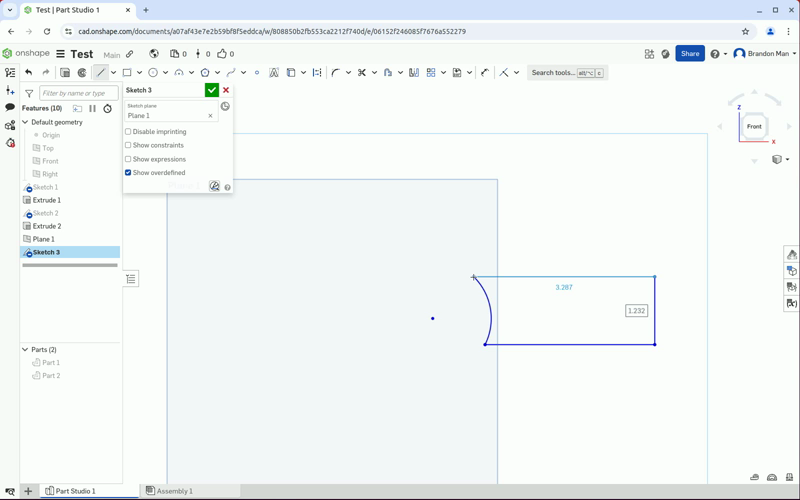
key_up(shift)
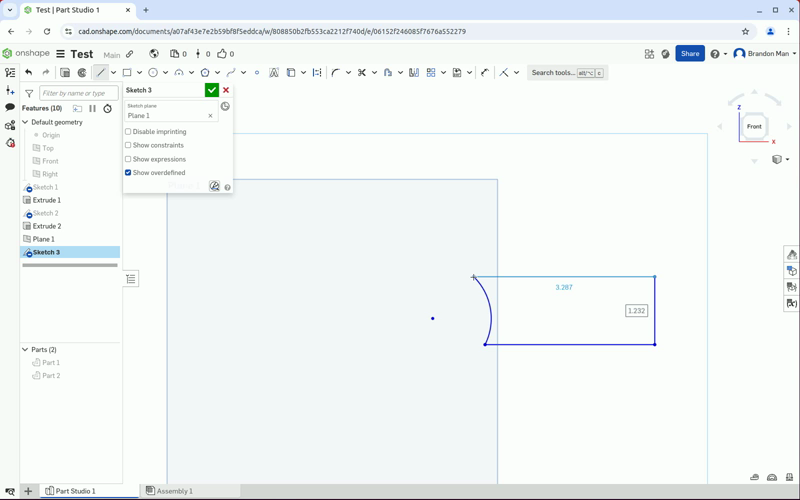
click(473, 276)
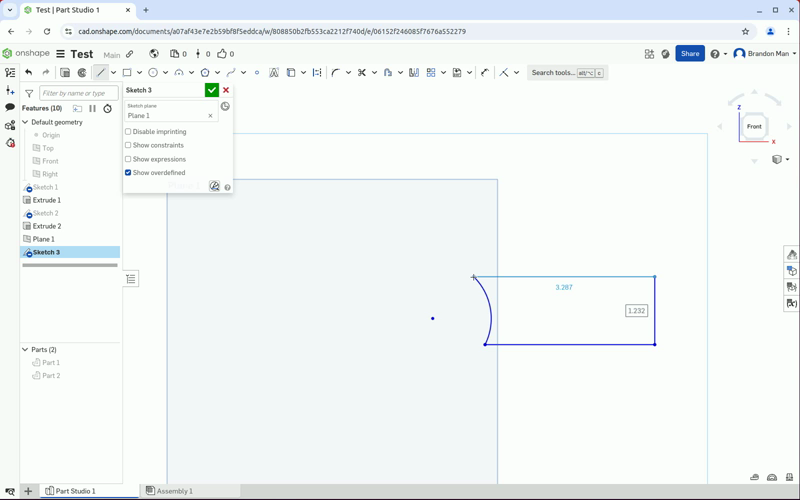
scroll(-6)
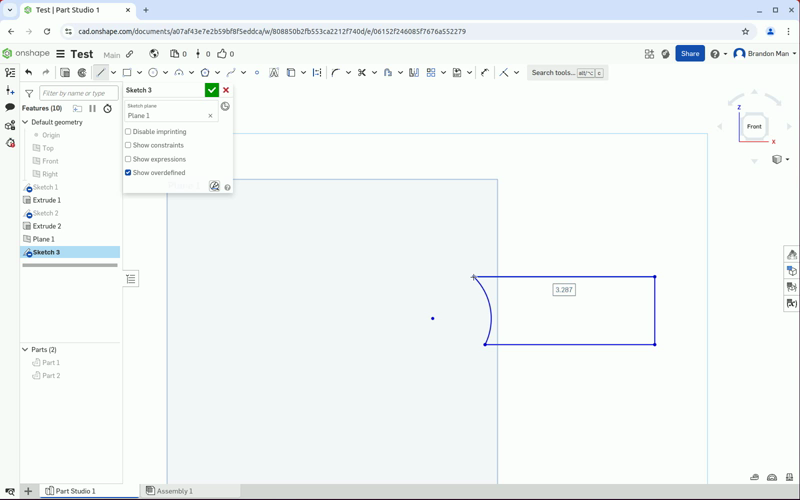
scroll(-6)
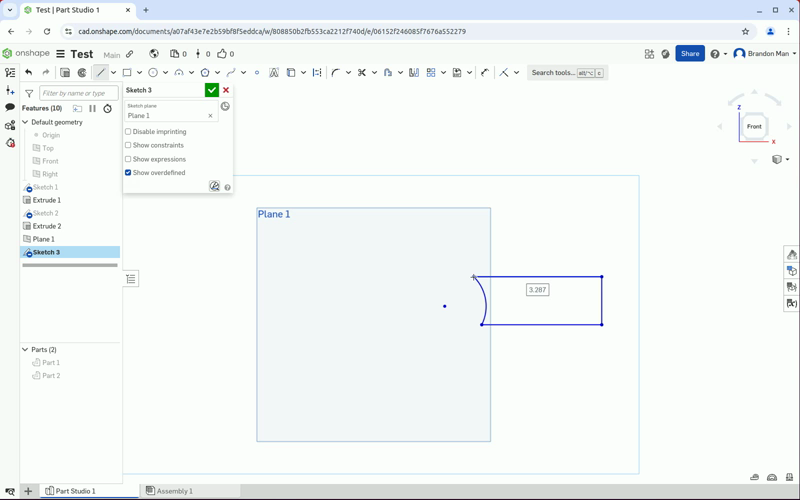
scroll(-6)
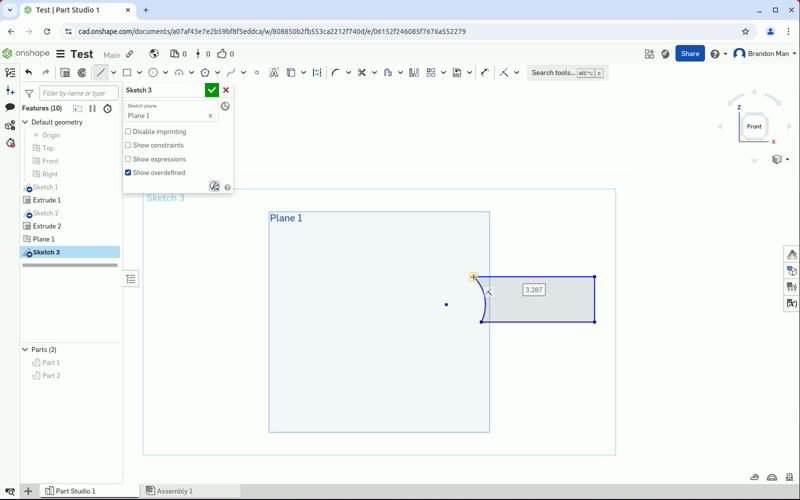
scroll(-6)
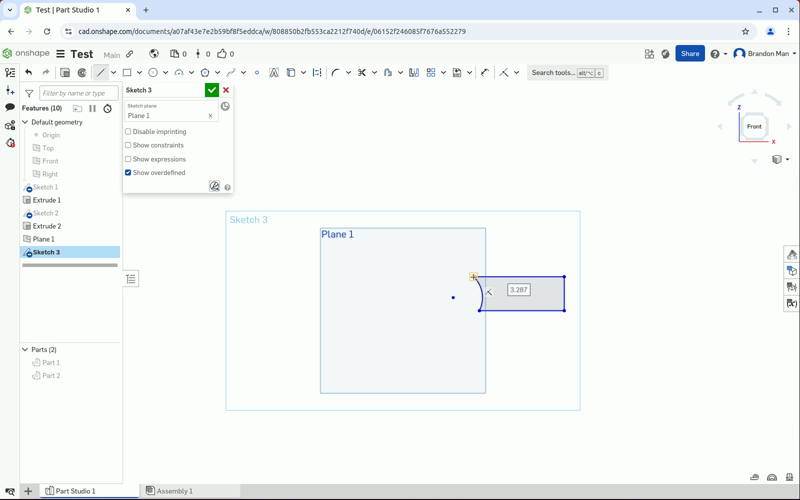
scroll(-6)
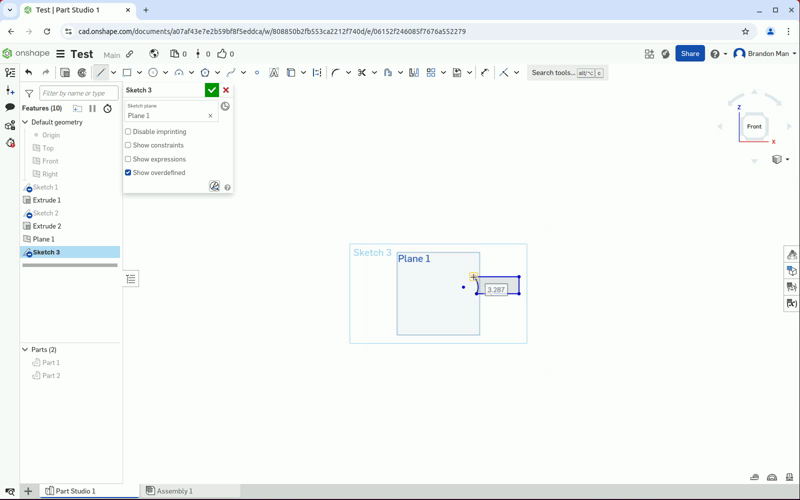
scroll(-6)
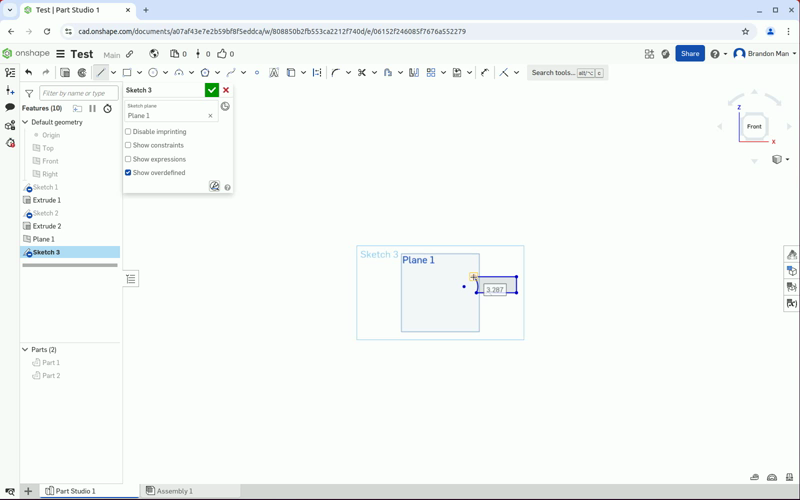
scroll(-6)
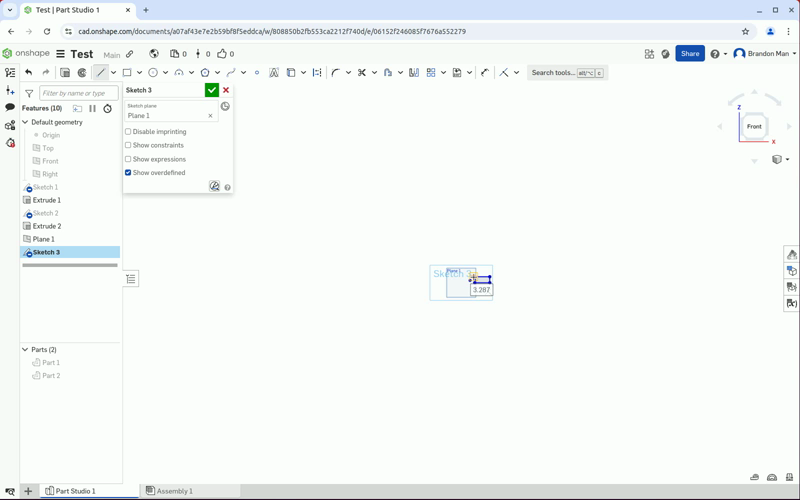
key(esc)
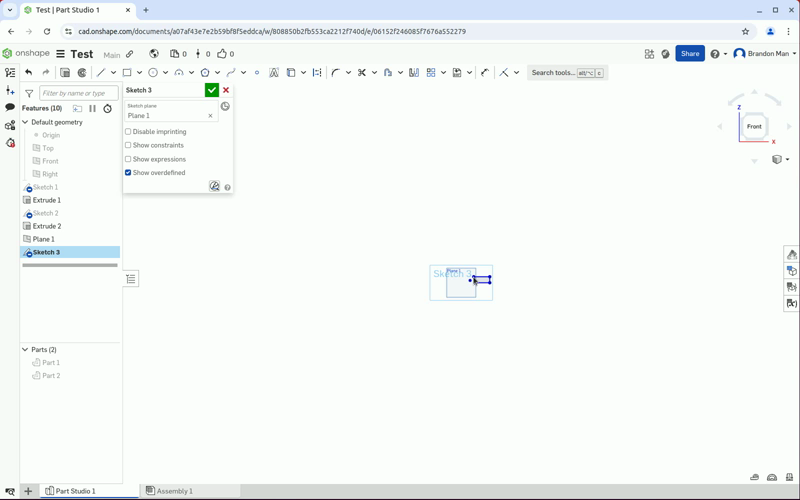
mouse_move(486, 281)
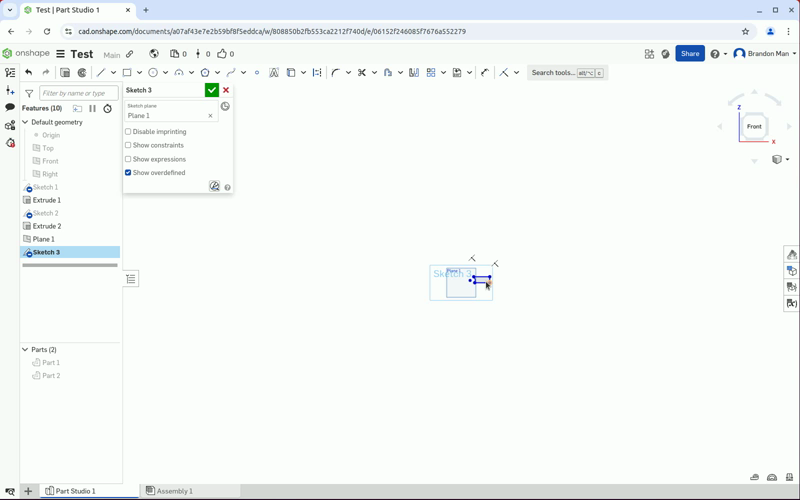
scroll(6)
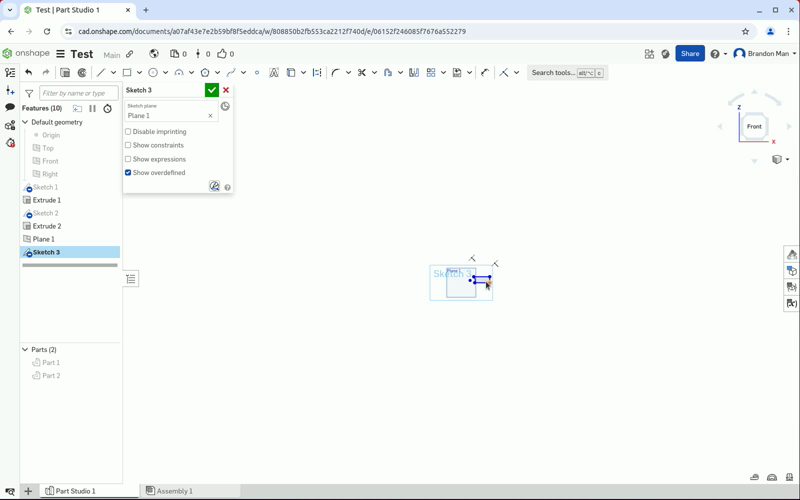
scroll(6)
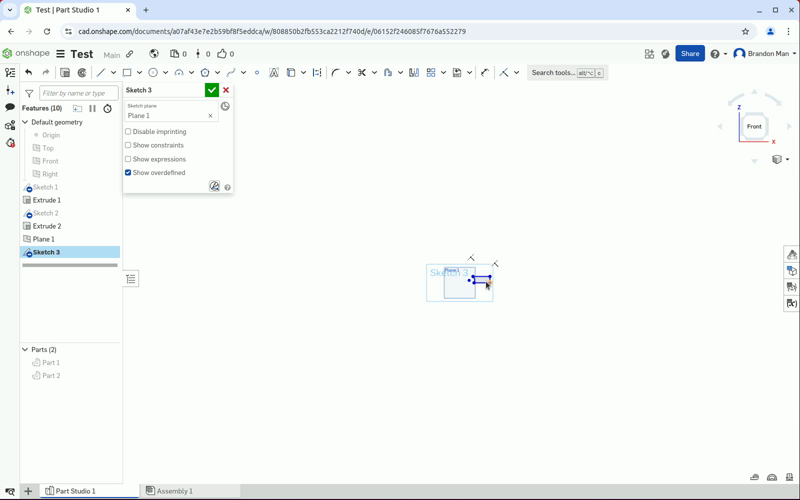
scroll(6)
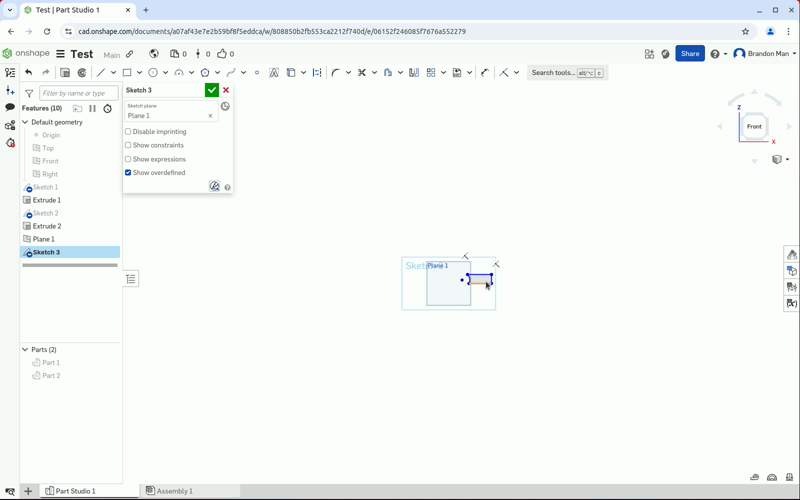
scroll(6)
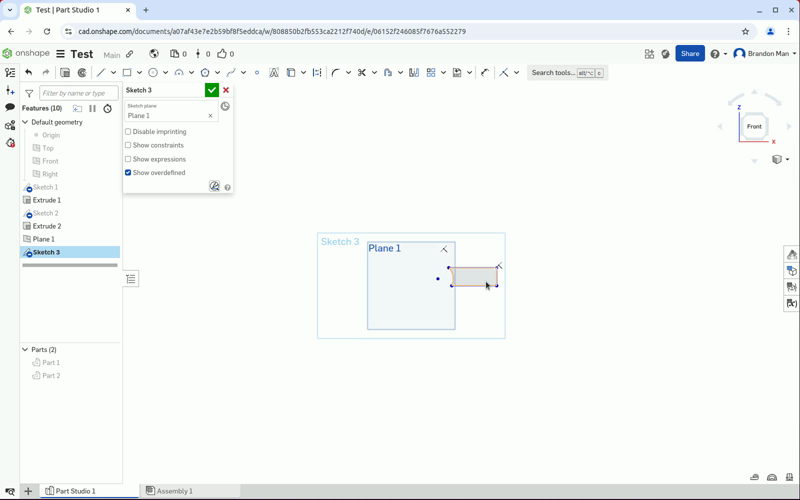
scroll(6)
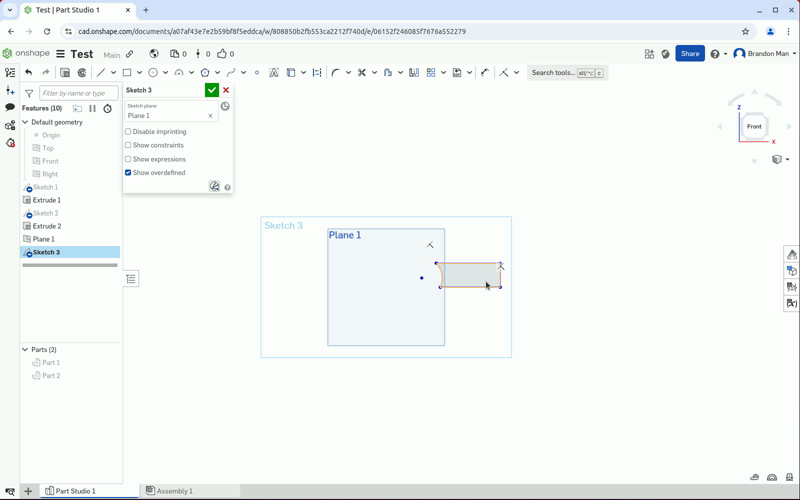
scroll(6)
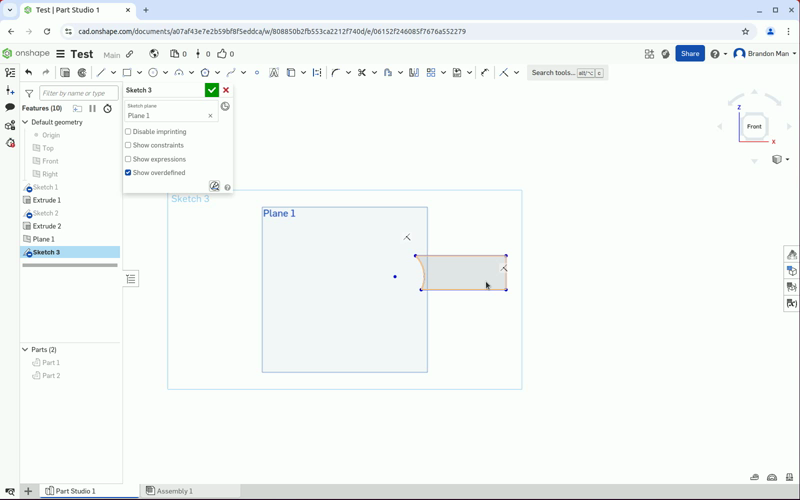
scroll(6)
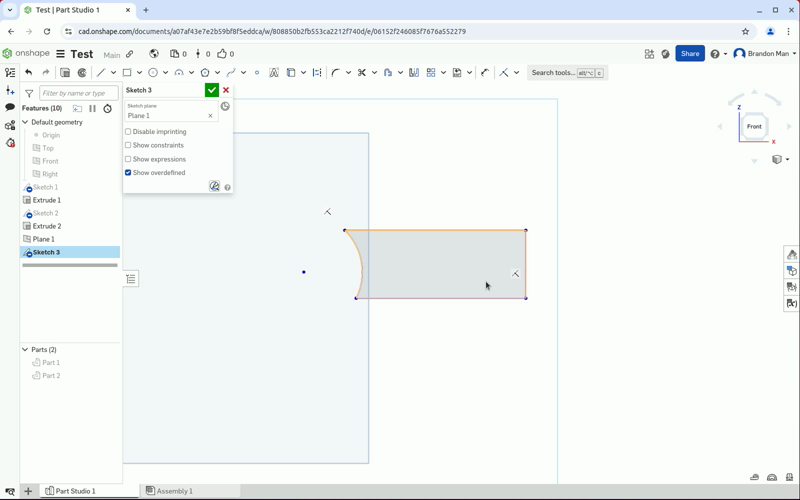
click(486, 281)
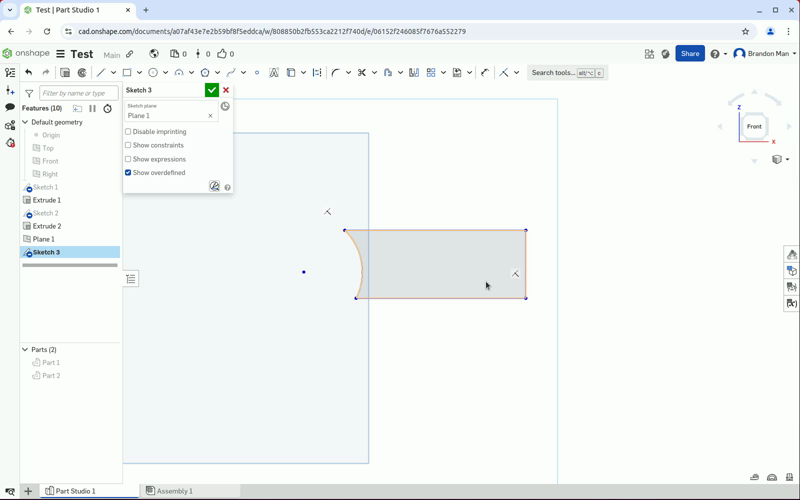
scroll(-6)
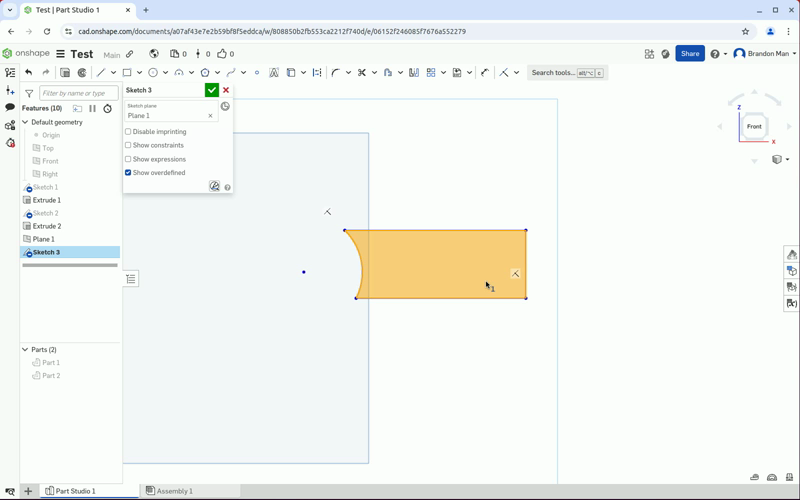
scroll(-6)
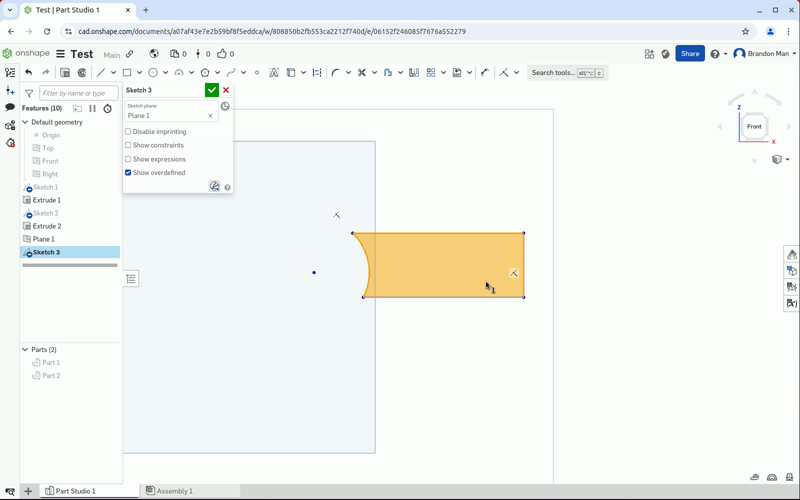
scroll(-6)
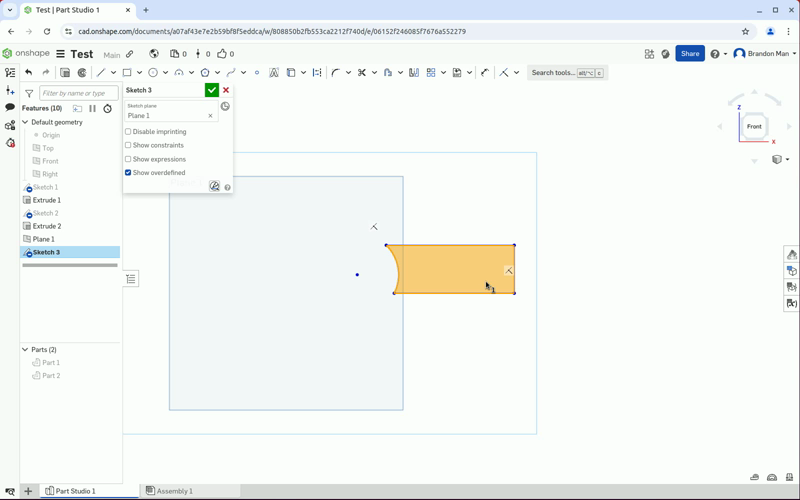
scroll(-6)
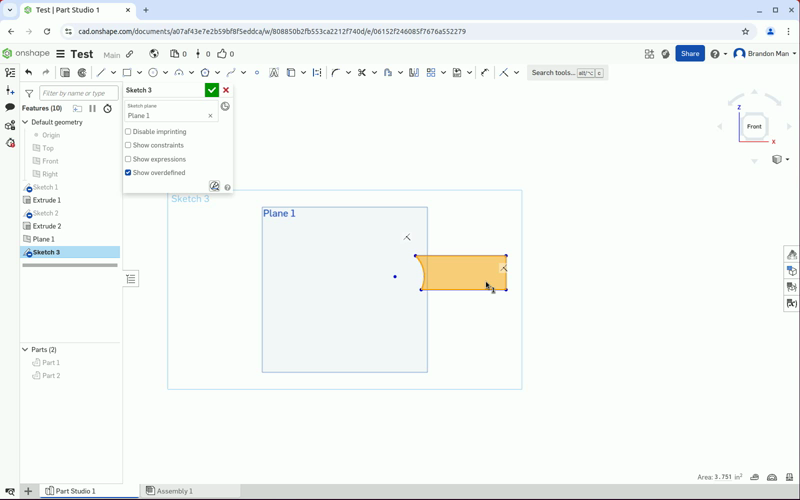
scroll(-6)
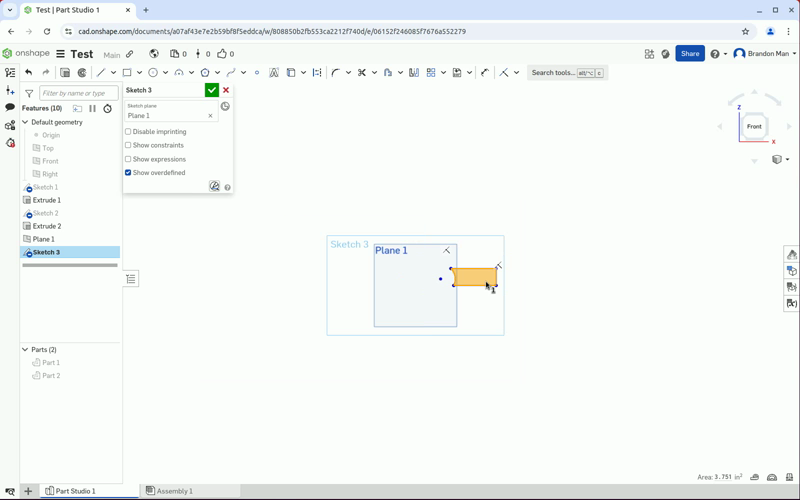
scroll(-6)
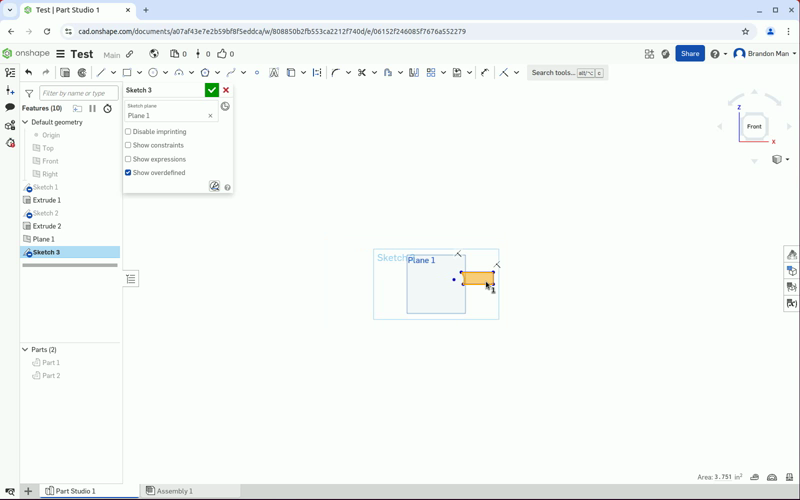
scroll(-6)
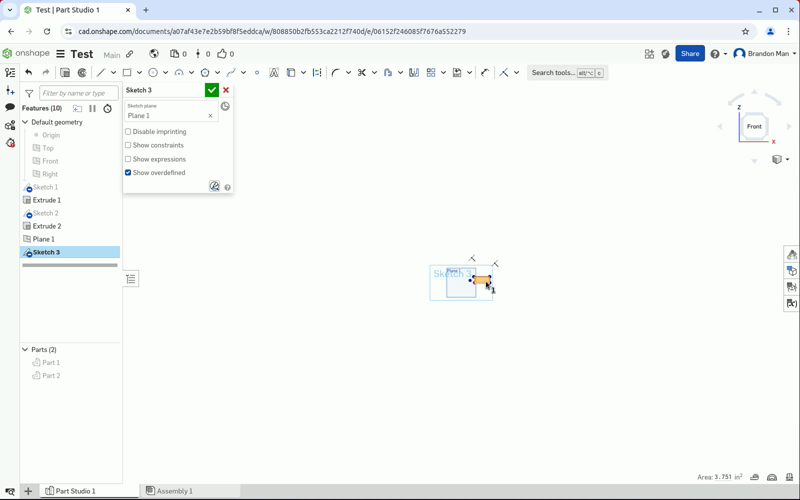
mouse_move(73, 352)
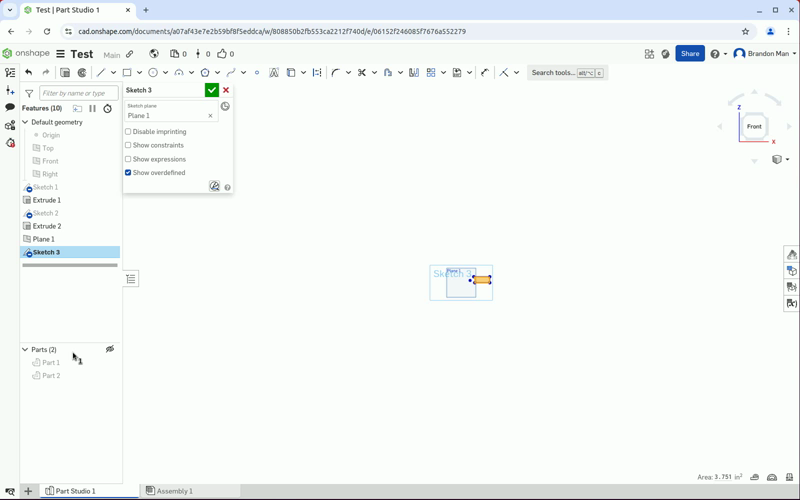
key(shift+y)
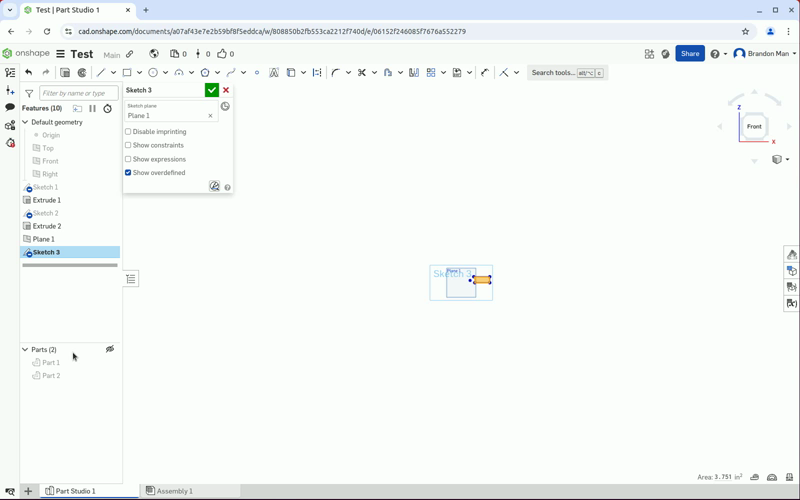
key(shift+e)
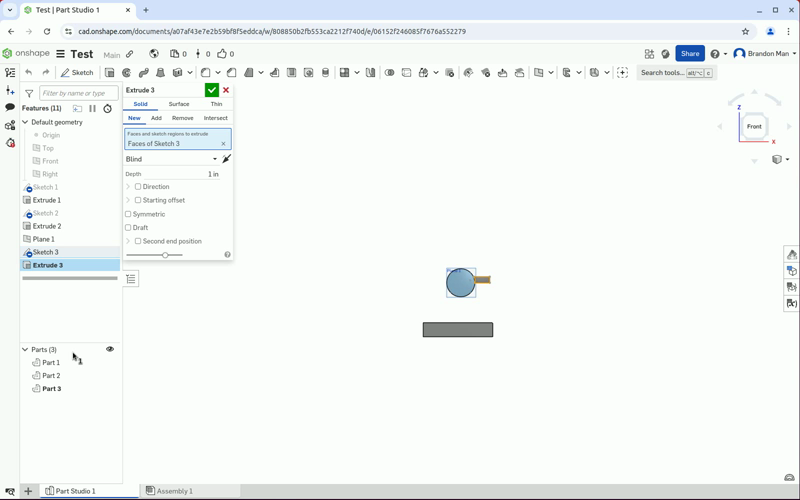
mouse_move(143, 106)
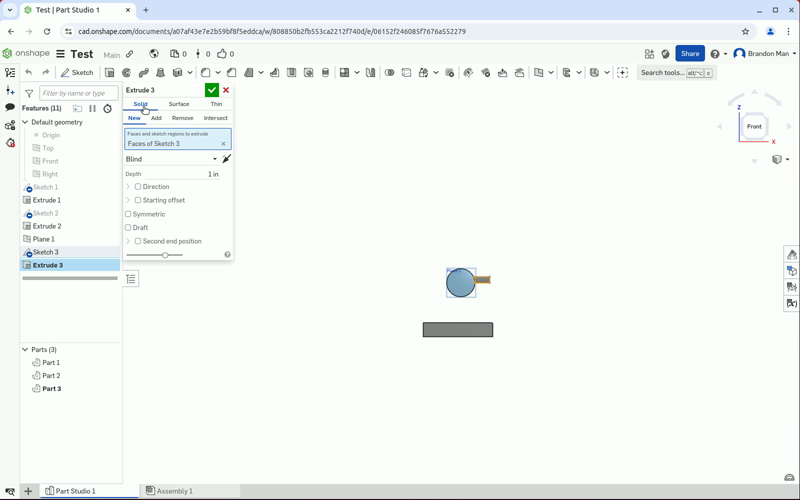
click(143, 106)
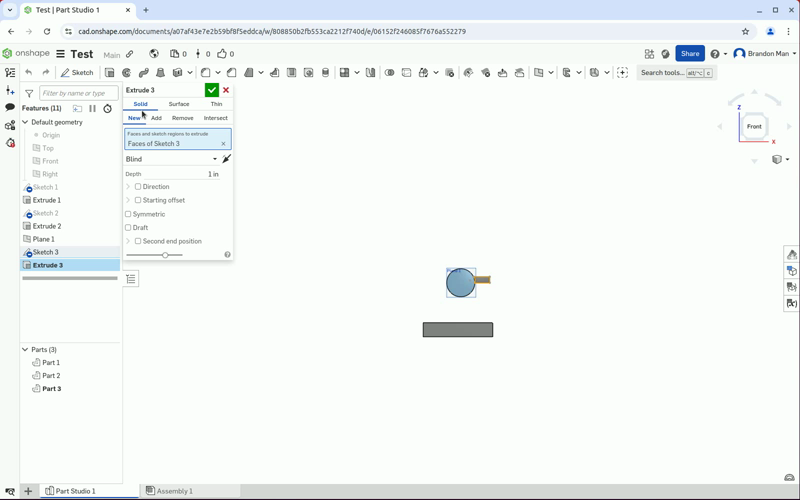
mouse_move(137, 120)
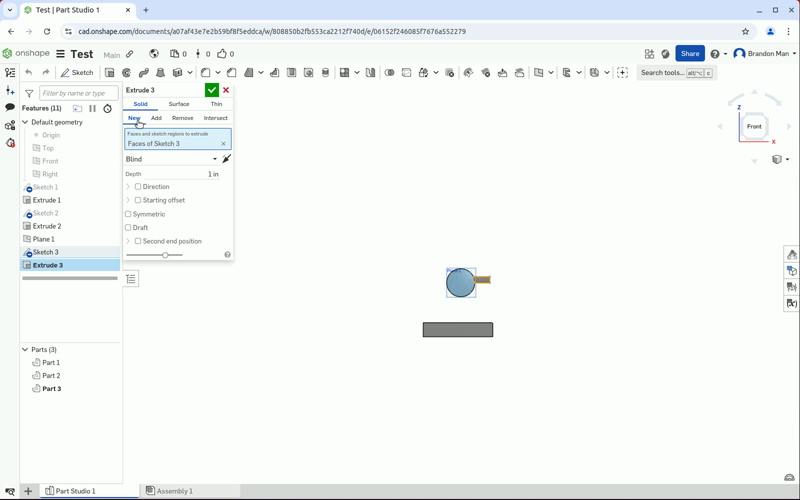
click(137, 120)
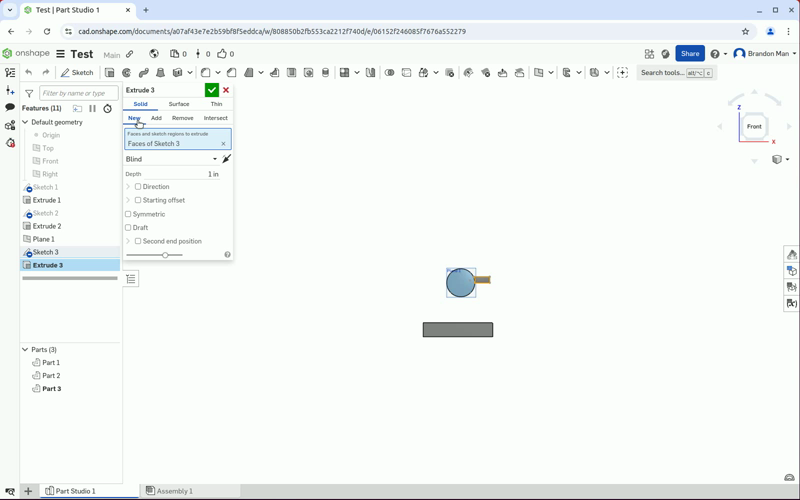
key(tab, 4)
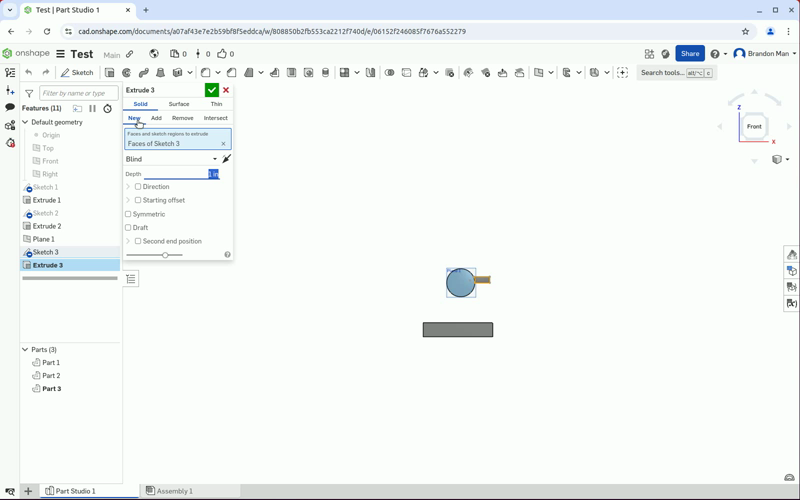
text(0.481)
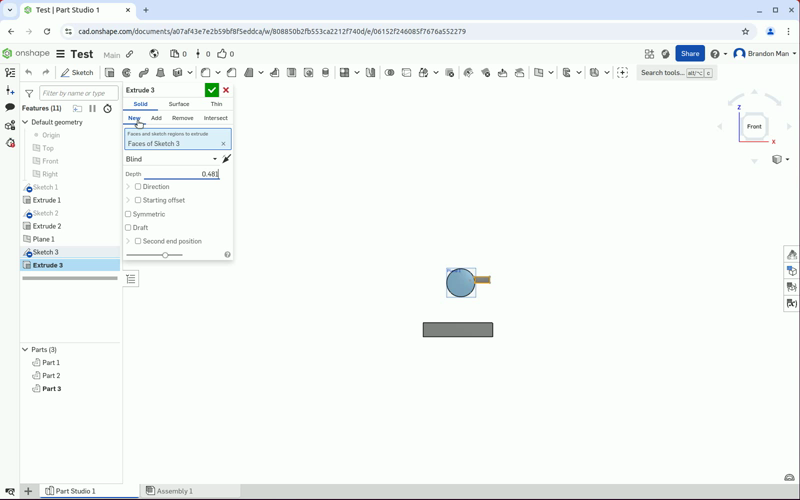
key(enter)
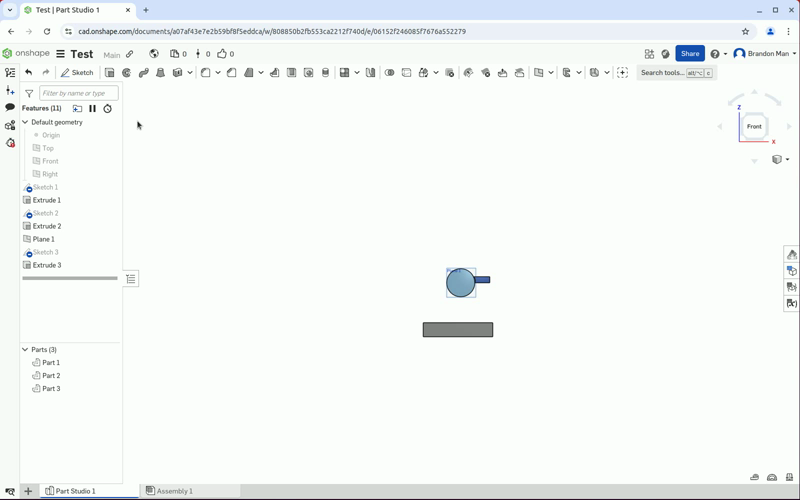
key(shift+h)
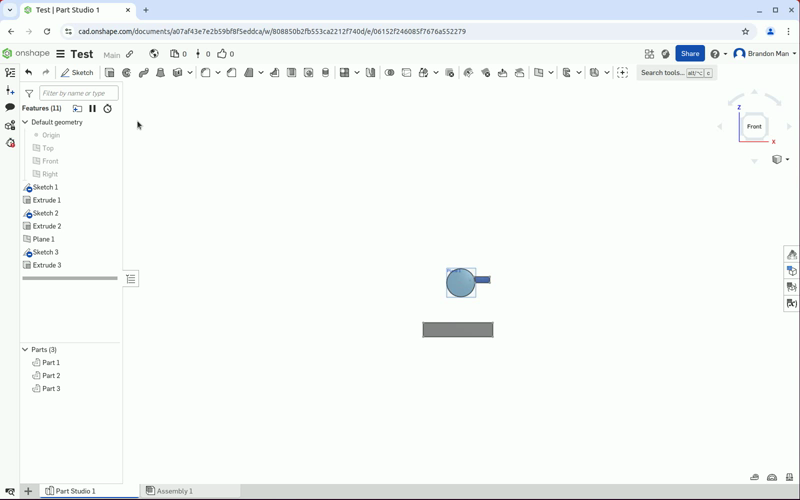
key(shift+h)
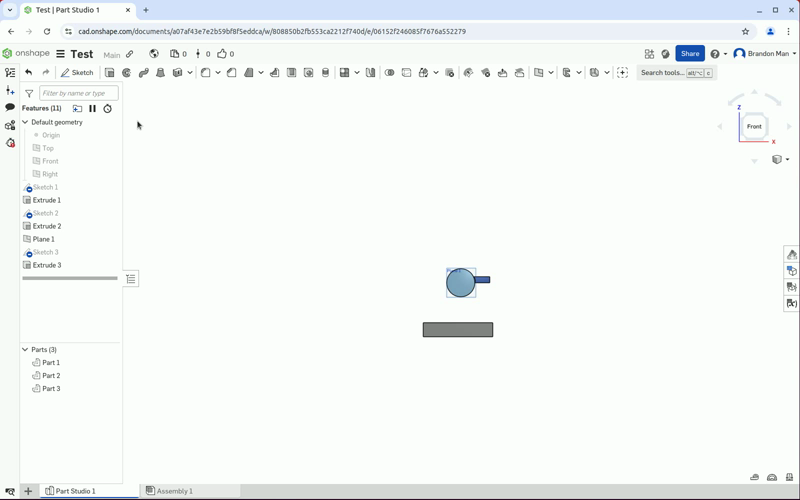
mouse_move(73, 189)
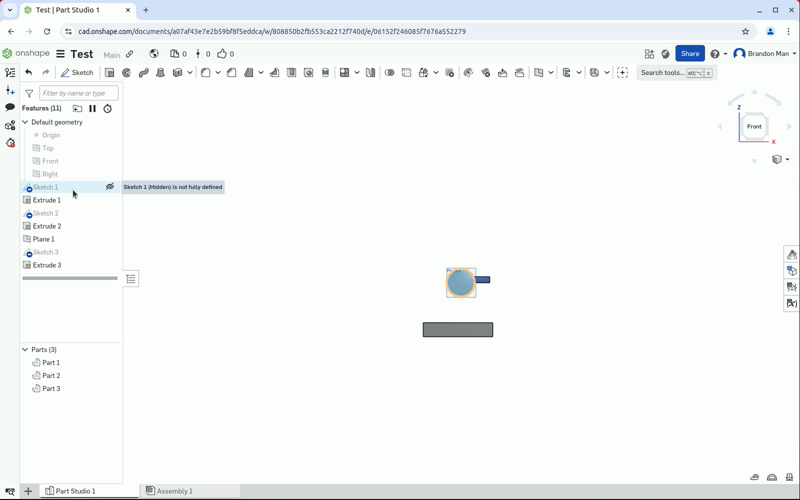
click(73, 189)
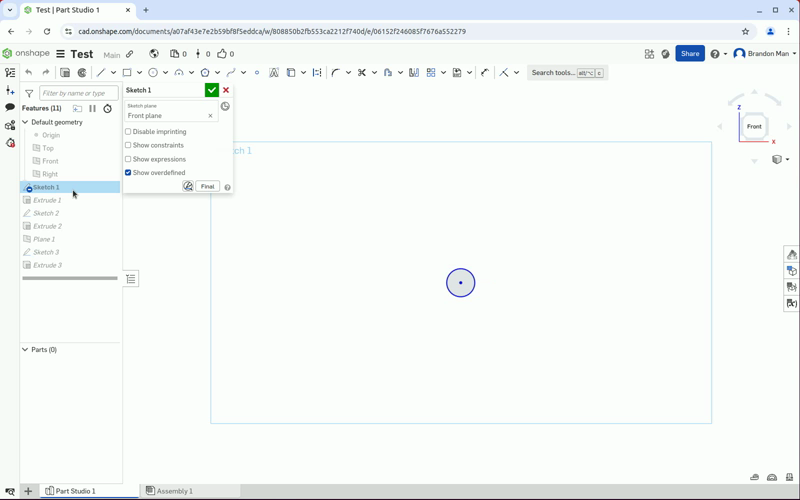
mouse_move(229, 92)
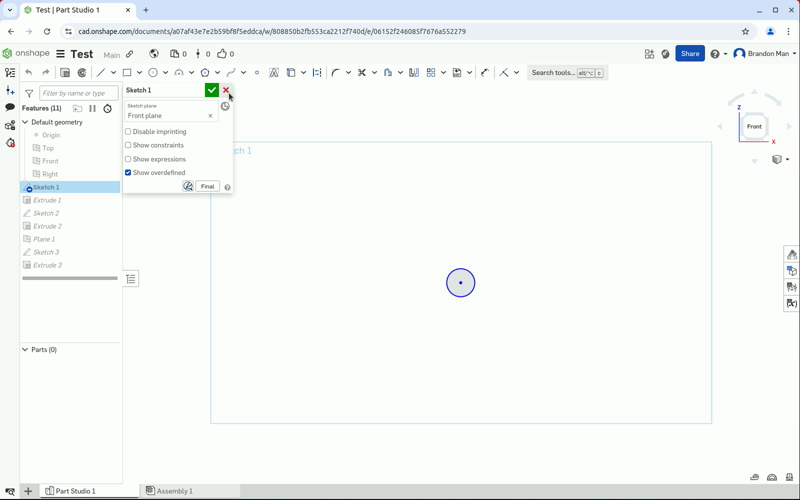
click(229, 92)
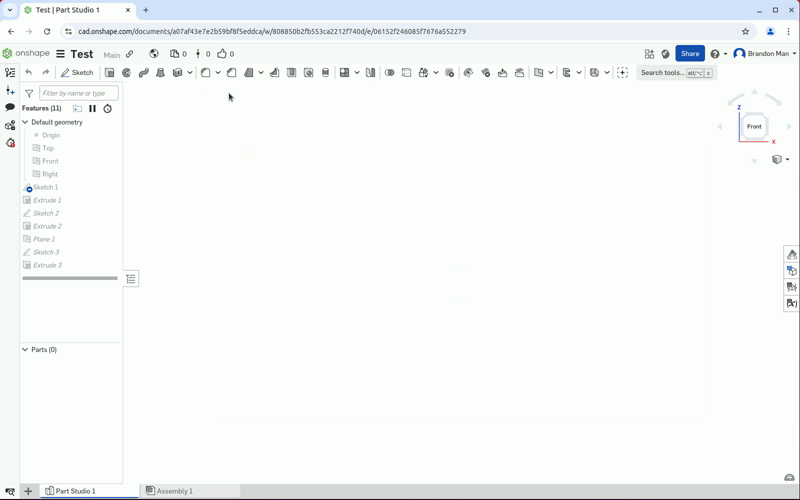
key(shift+s)
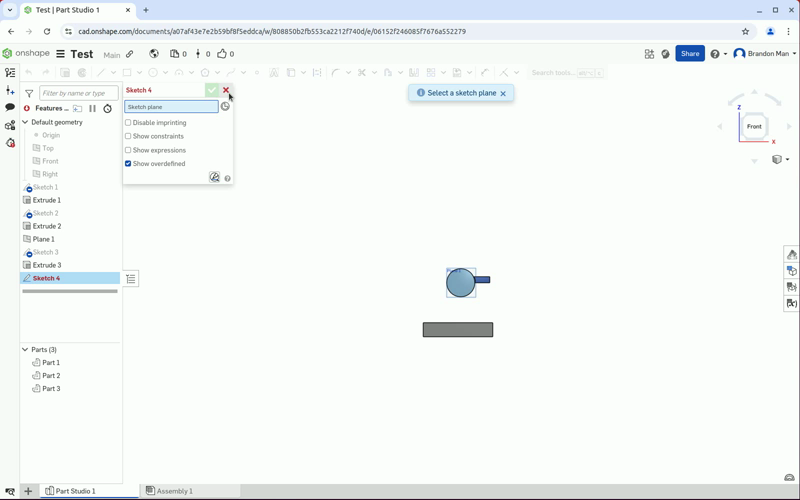
mouse_move(73, 241)
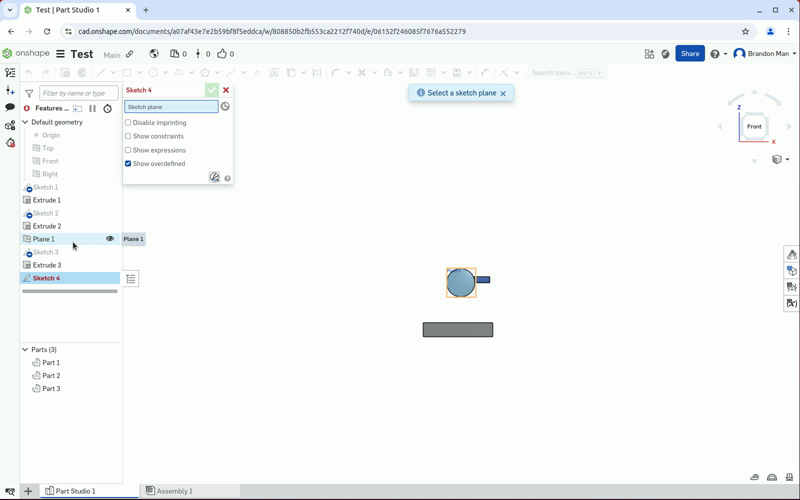
click(73, 241)
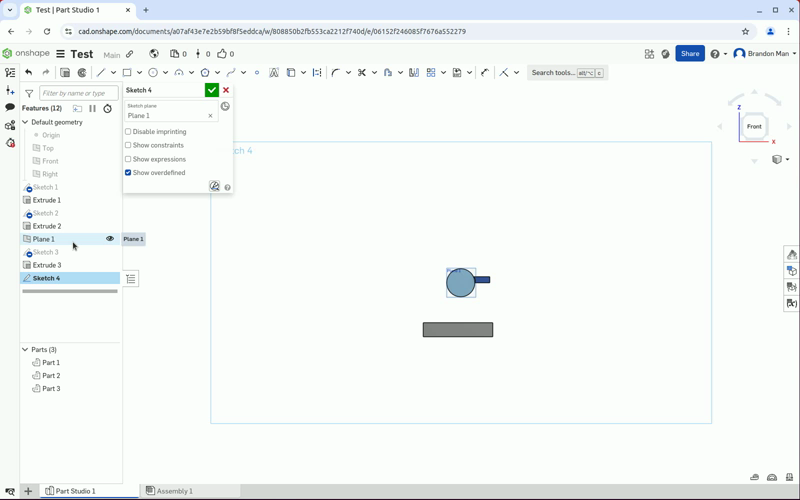
mouse_move(73, 352)
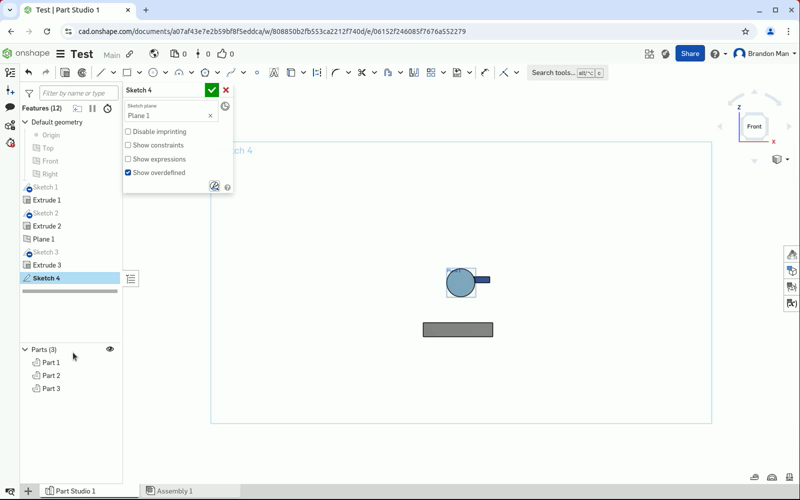
key(y)
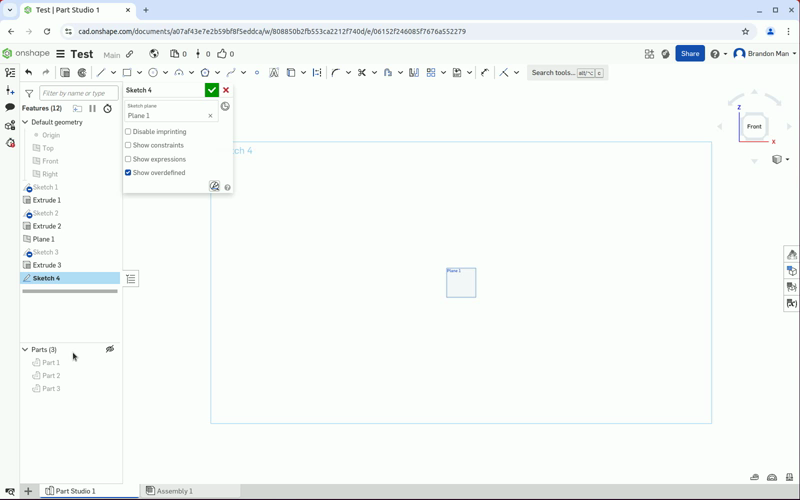
key(l)
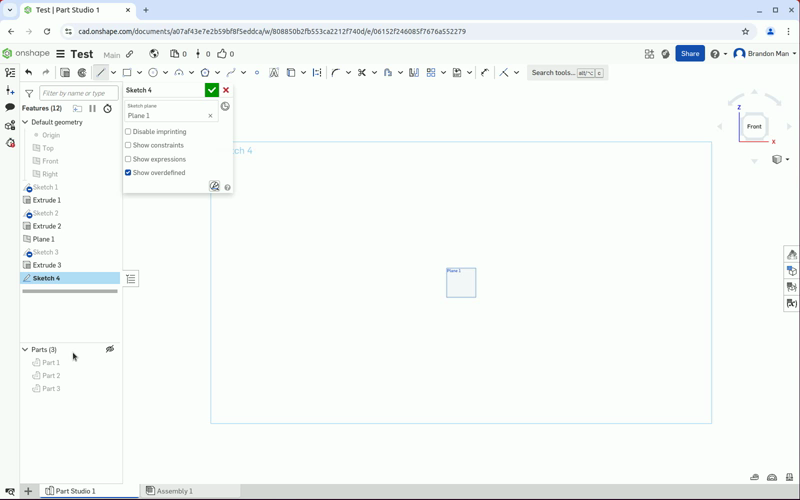
key_down(shift)
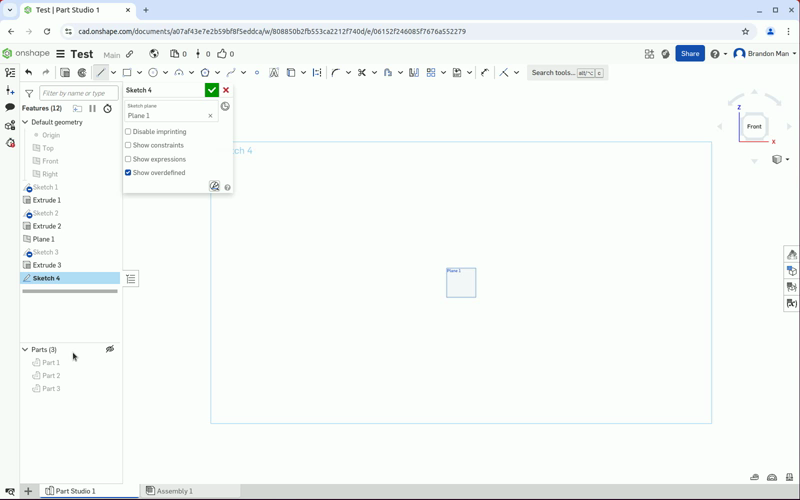
mouse_move(460, 282)
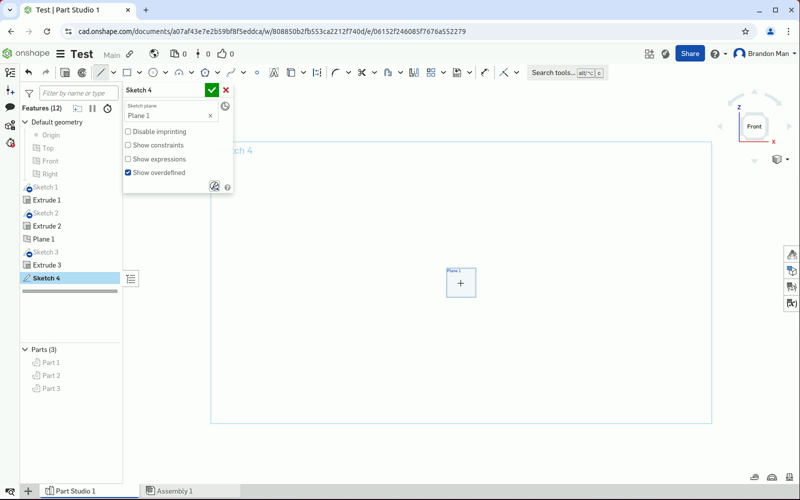
click(460, 282)
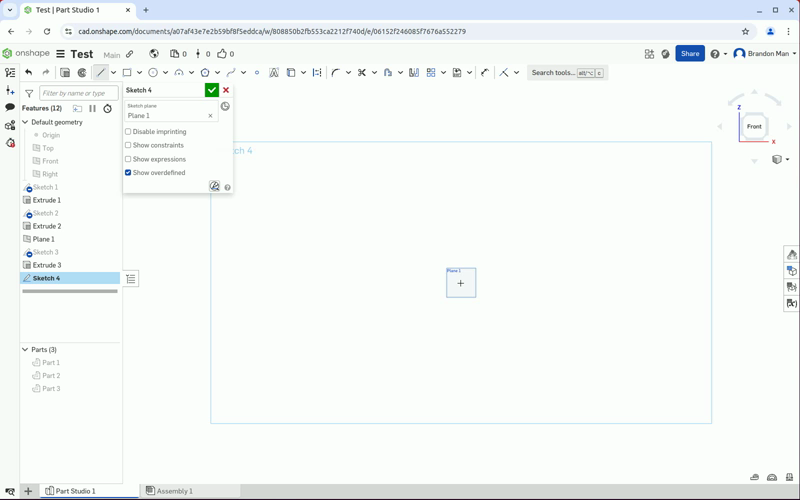
key_up(shift)
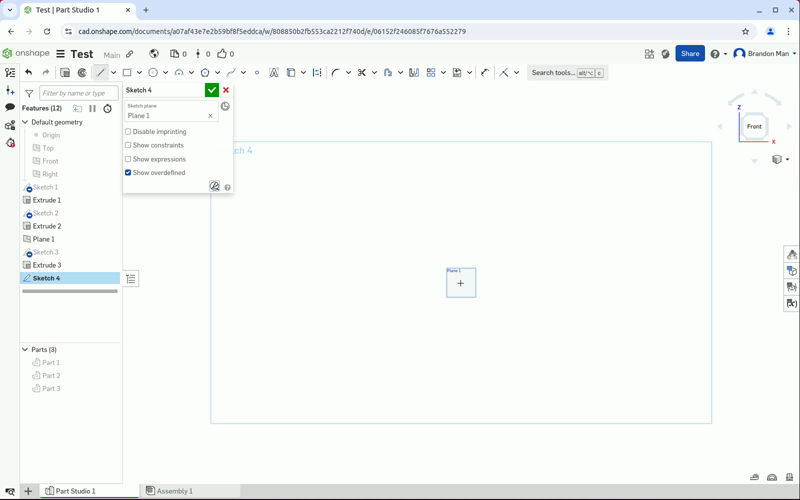
key_down(shift)
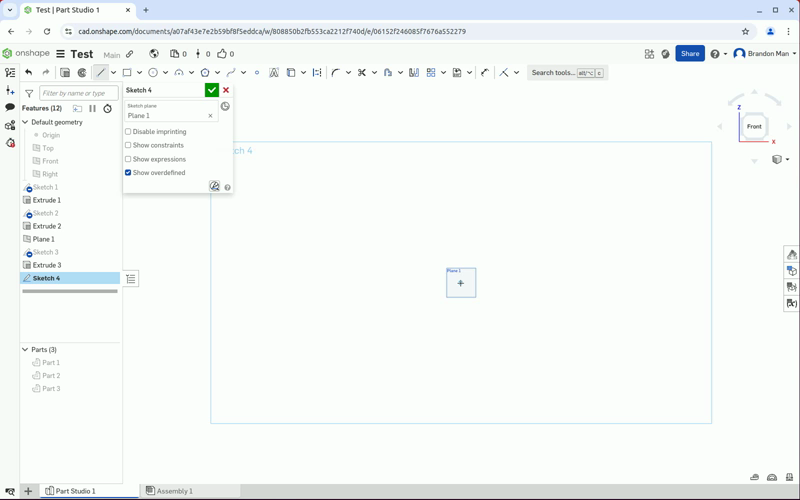
mouse_move(490, 282)
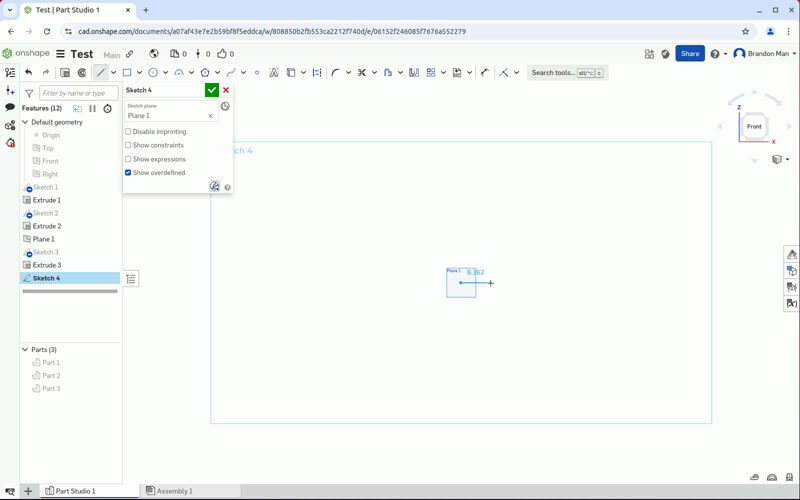
mouse_move(475, 282)
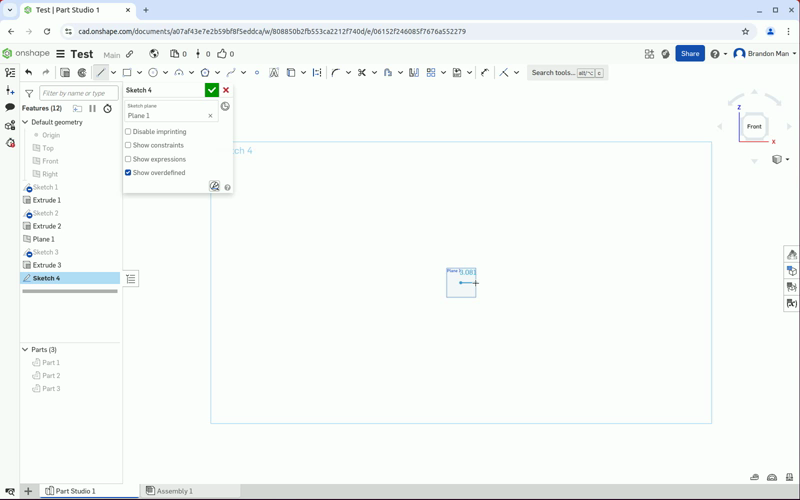
click(475, 282)
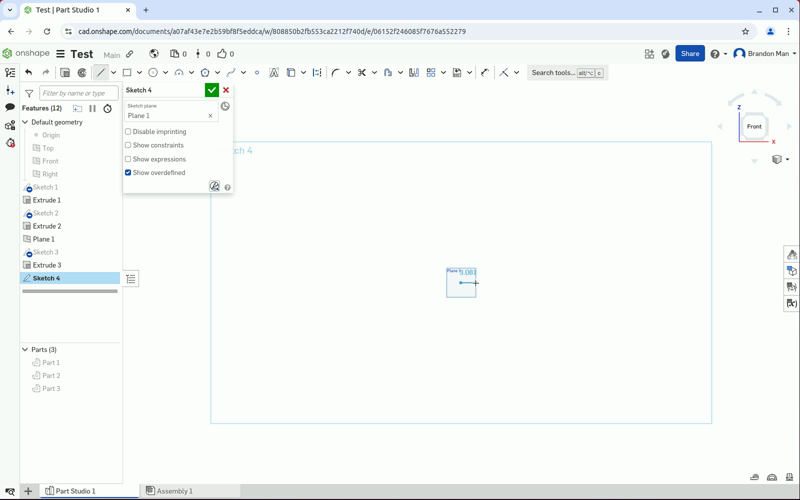
key_up(shift)
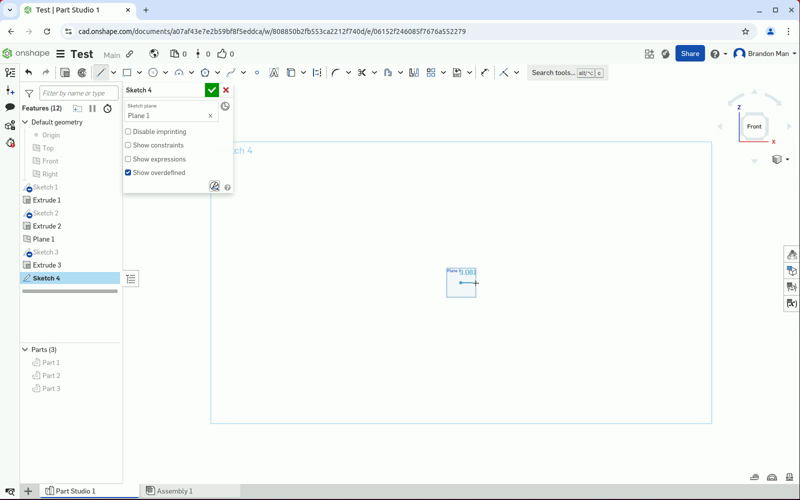
key(esc)
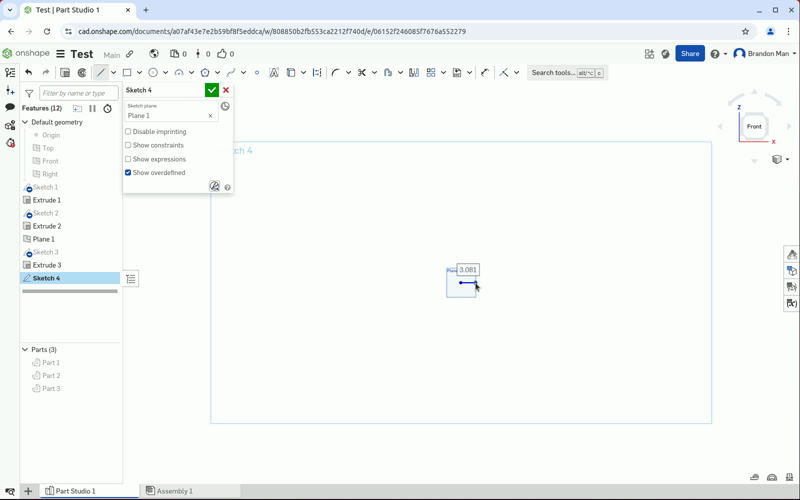
key(a)
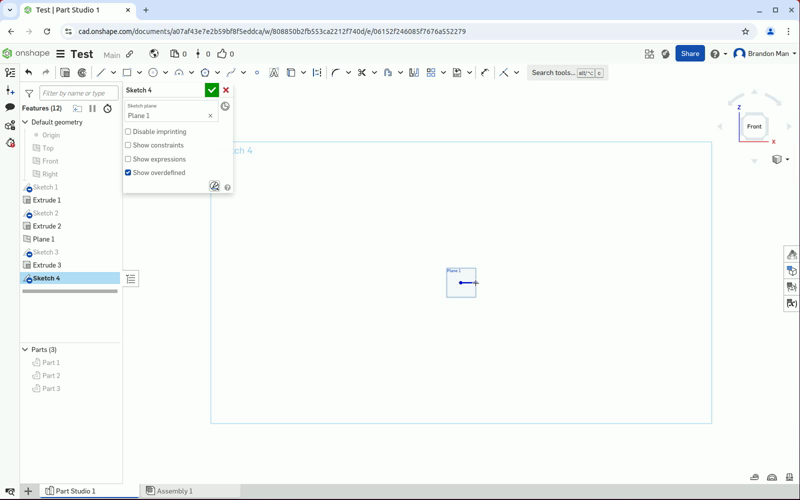
mouse_move(475, 282)
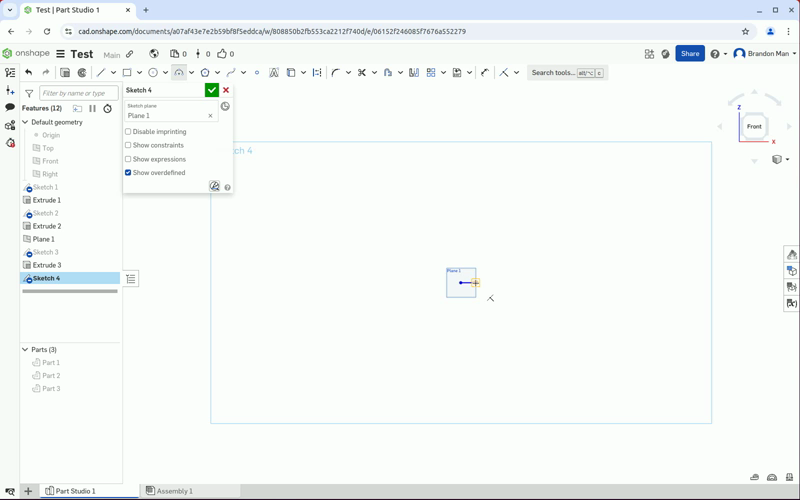
click(475, 282)
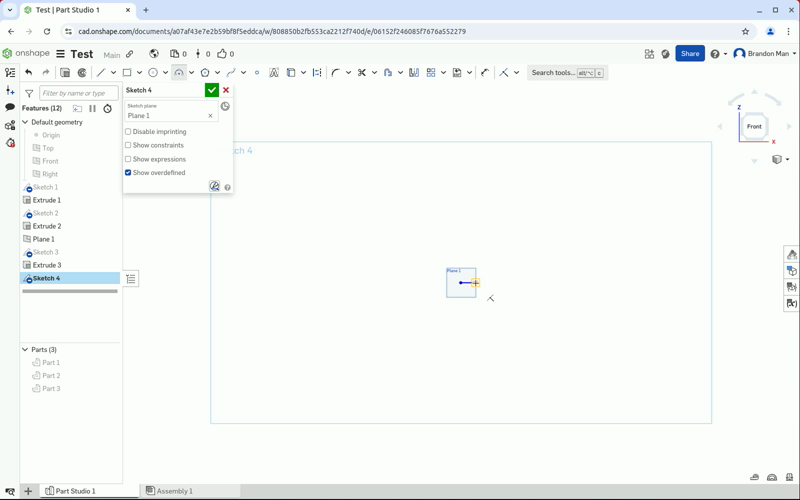
key_down(shift)
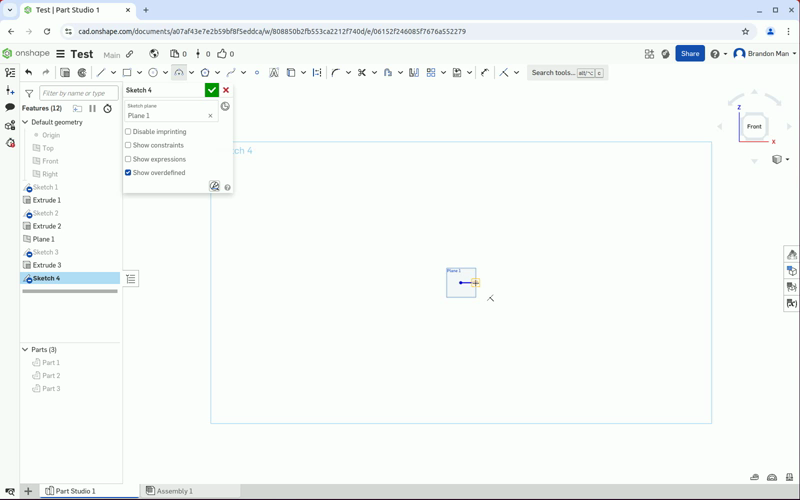
mouse_move(474, 276)
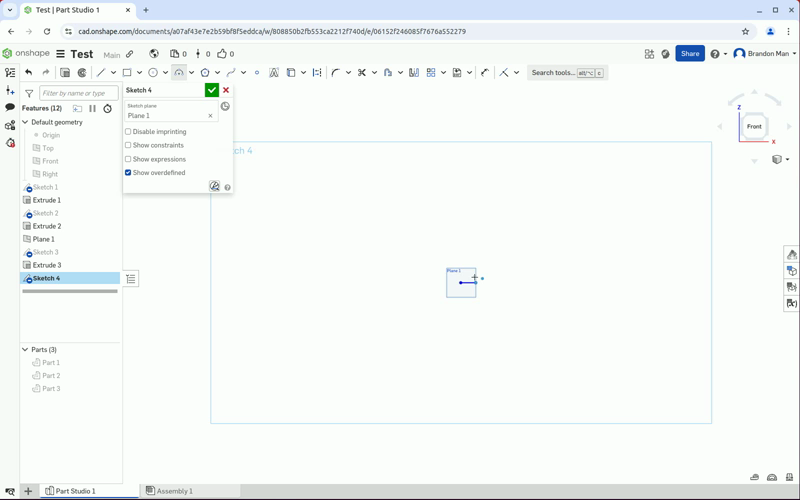
scroll(6)
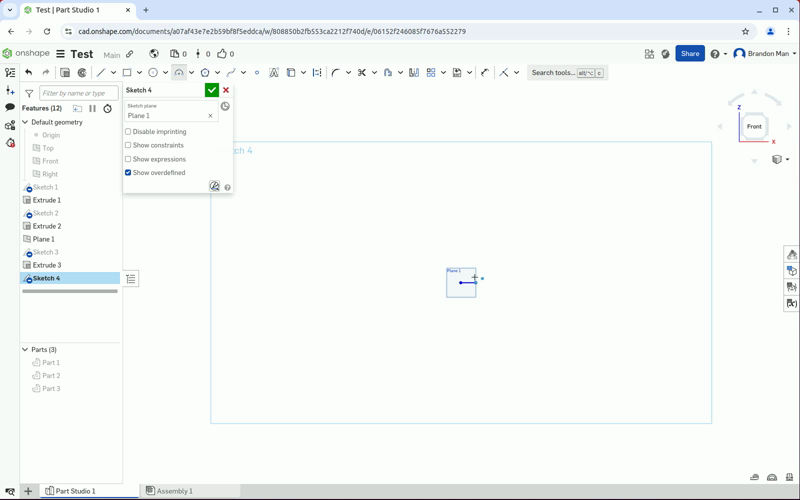
scroll(6)
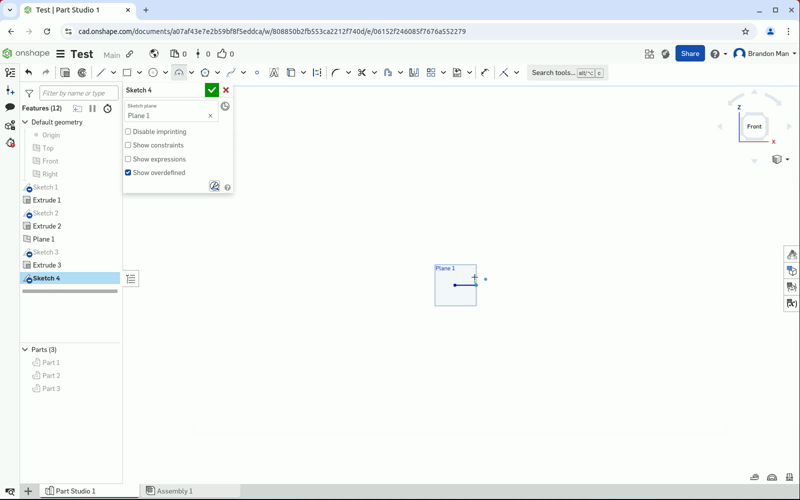
scroll(6)
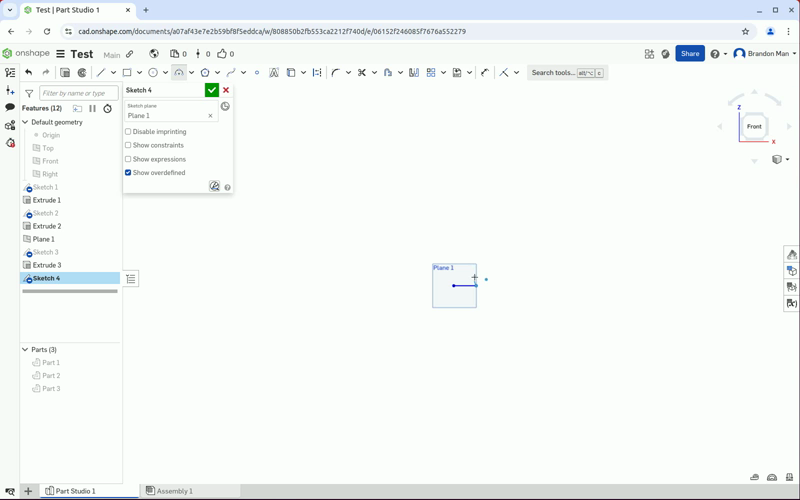
scroll(6)
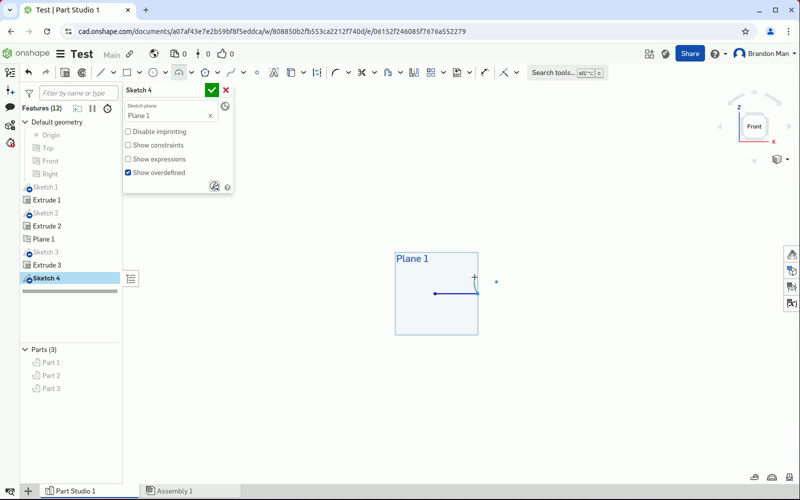
scroll(6)
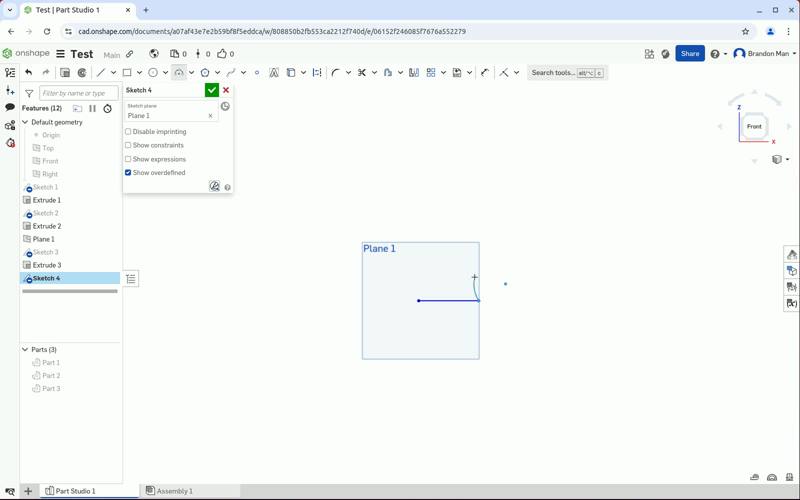
scroll(6)
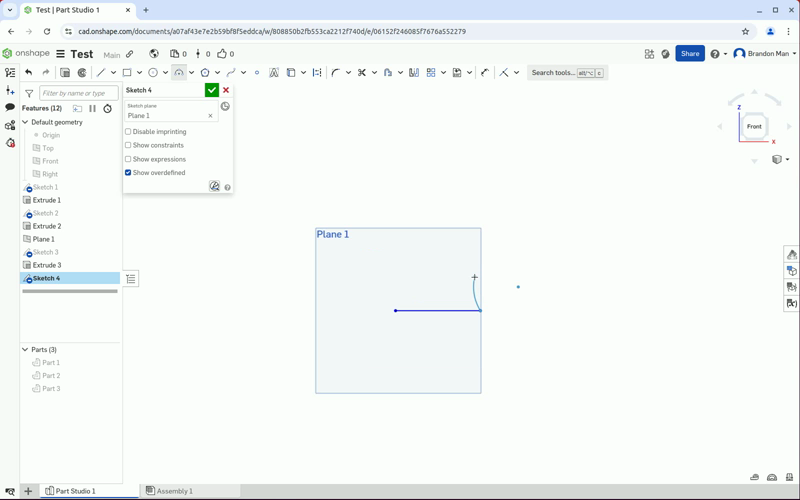
scroll(6)
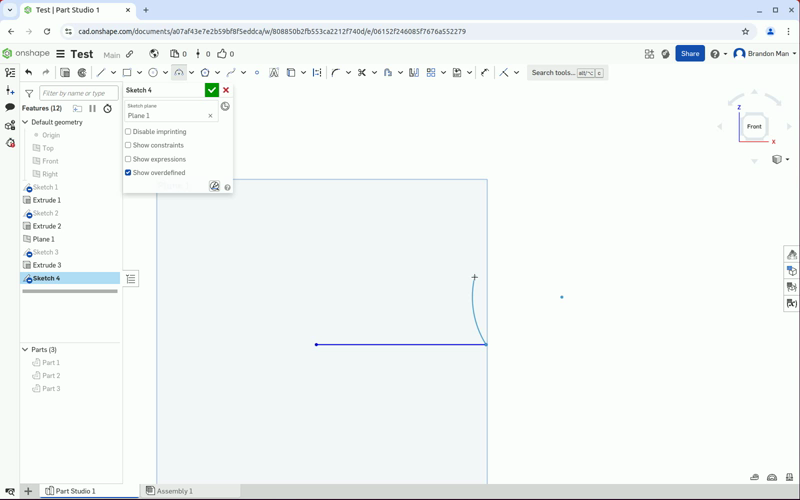
click(474, 276)
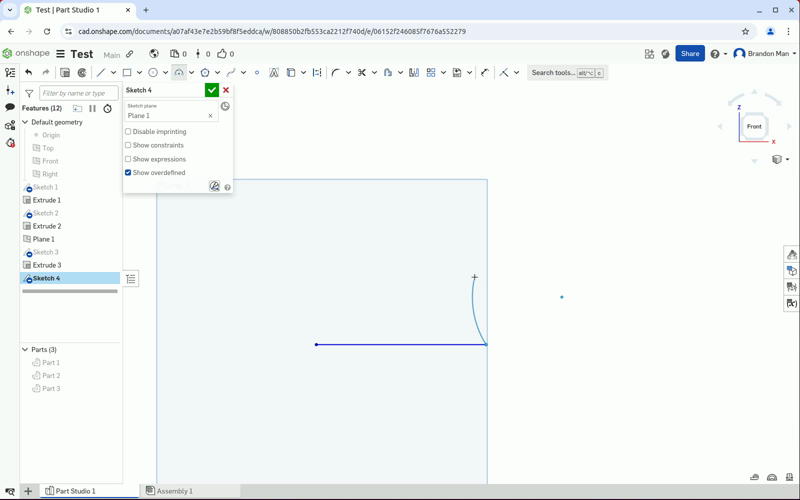
scroll(-6)
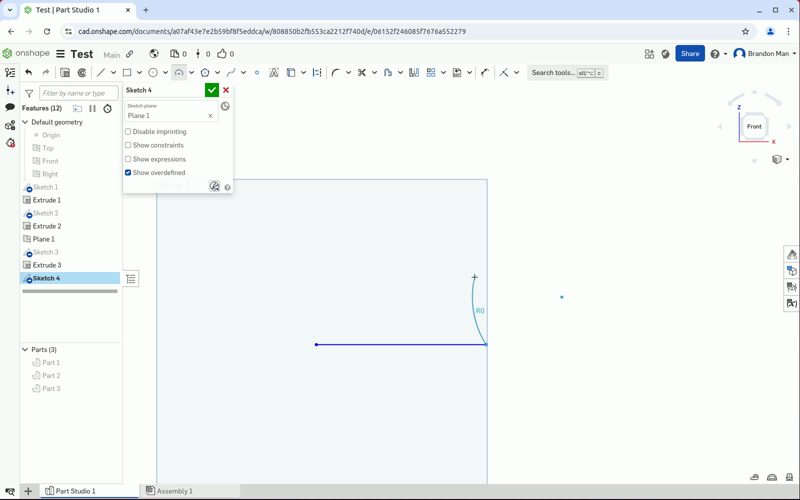
scroll(-6)
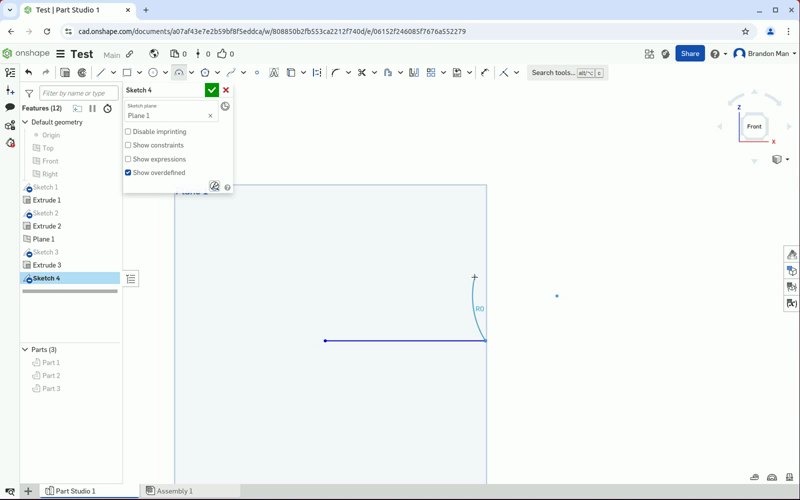
scroll(-6)
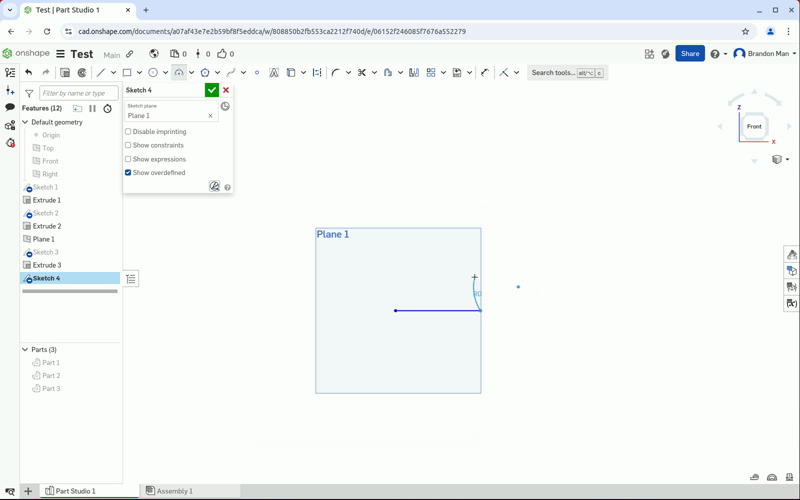
scroll(-6)
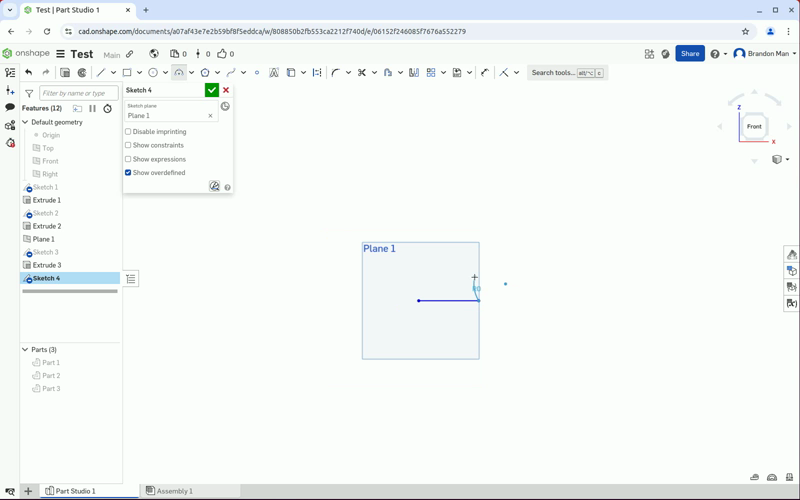
scroll(-6)
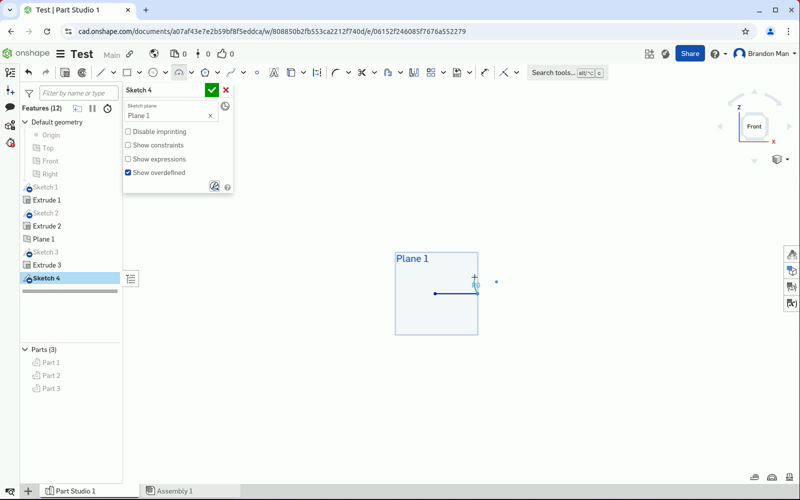
scroll(-6)
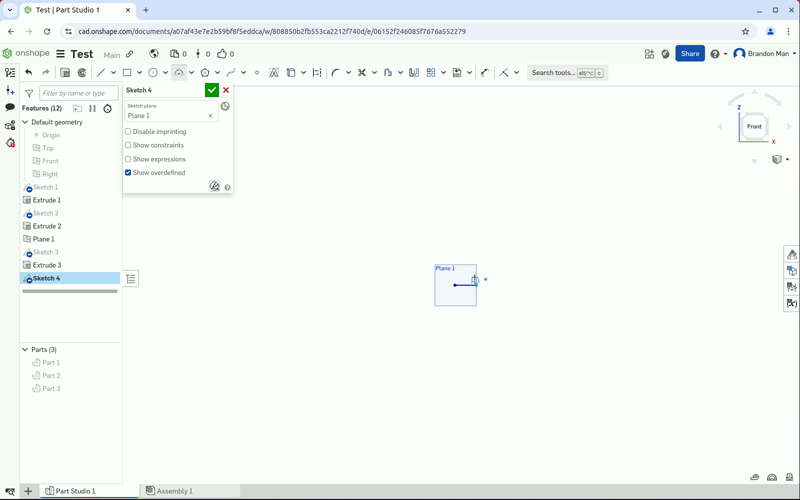
scroll(-6)
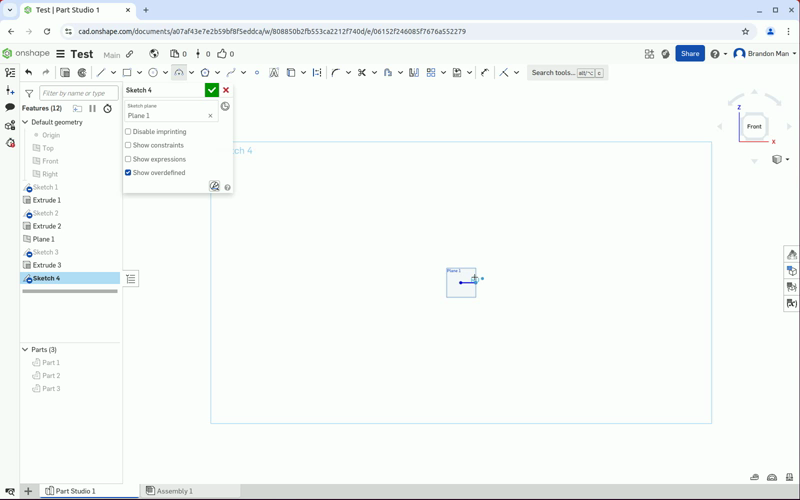
mouse_move(476, 279)
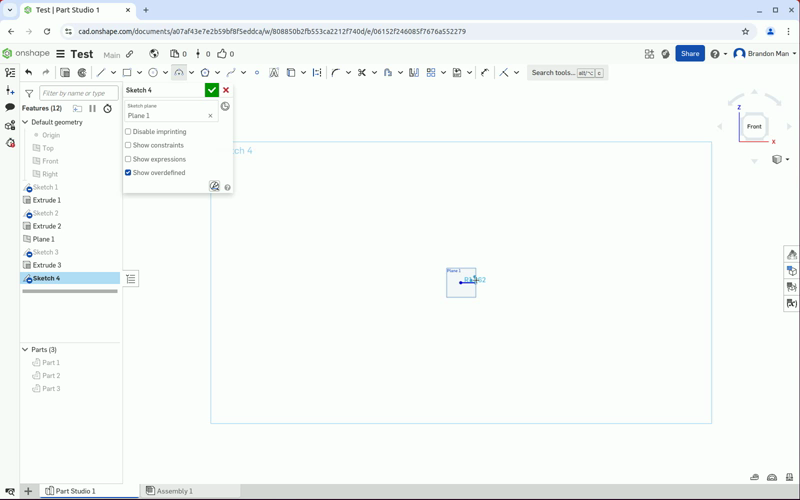
scroll(6)
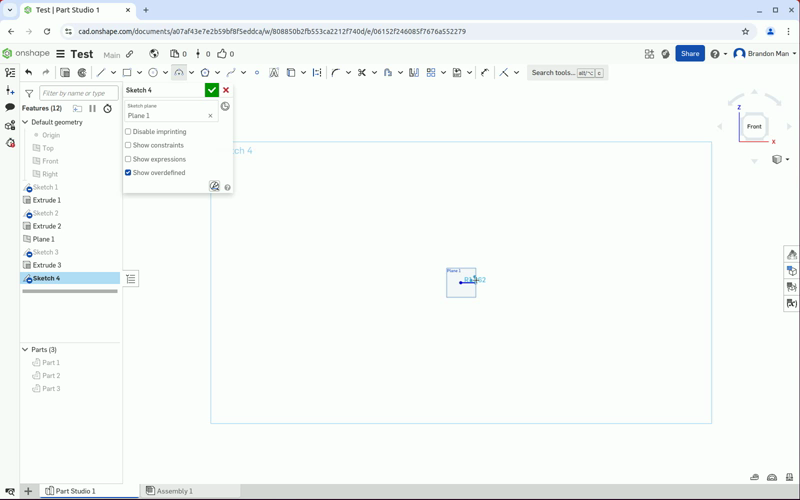
scroll(6)
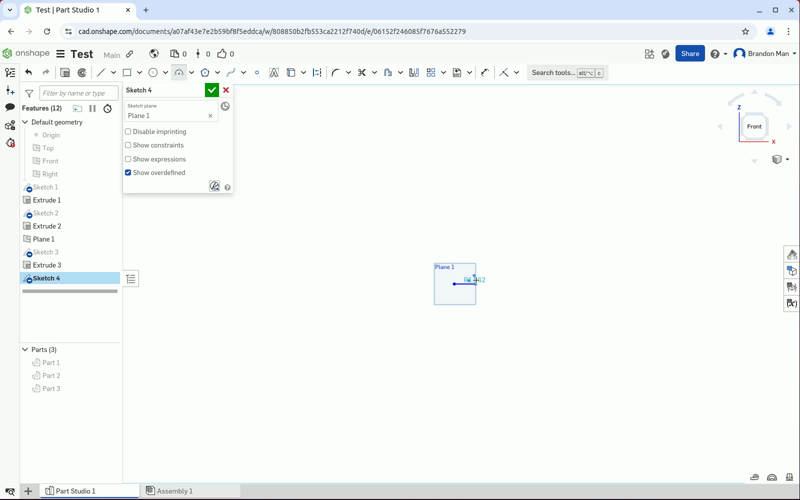
scroll(6)
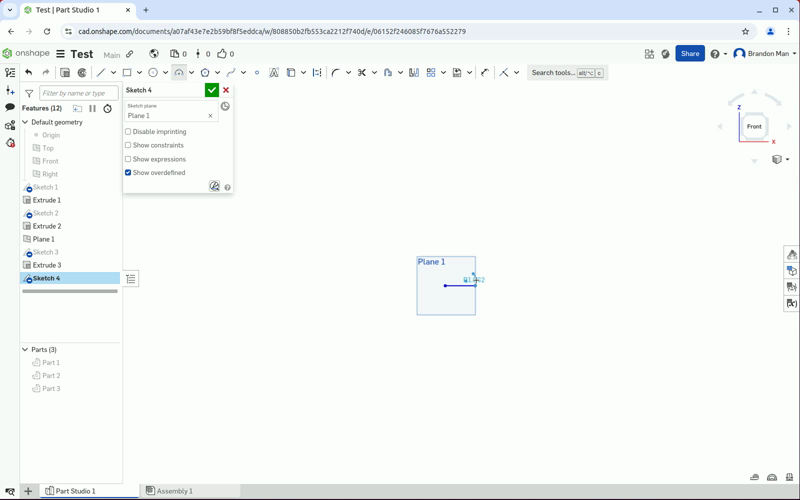
scroll(6)
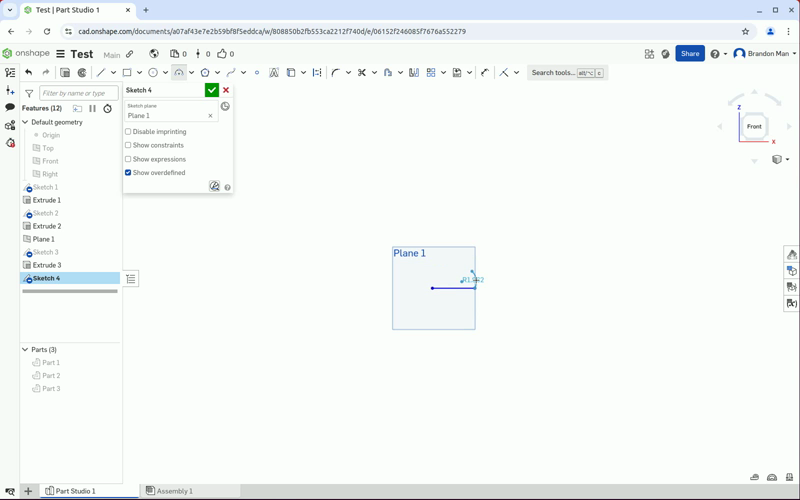
scroll(6)
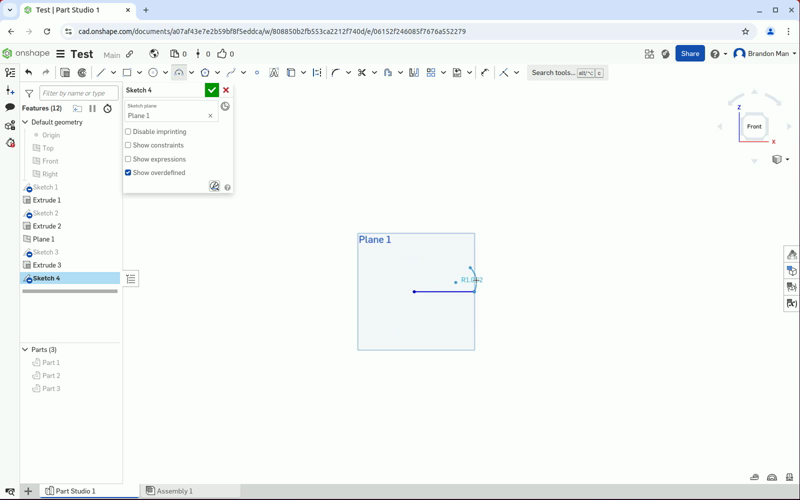
scroll(6)
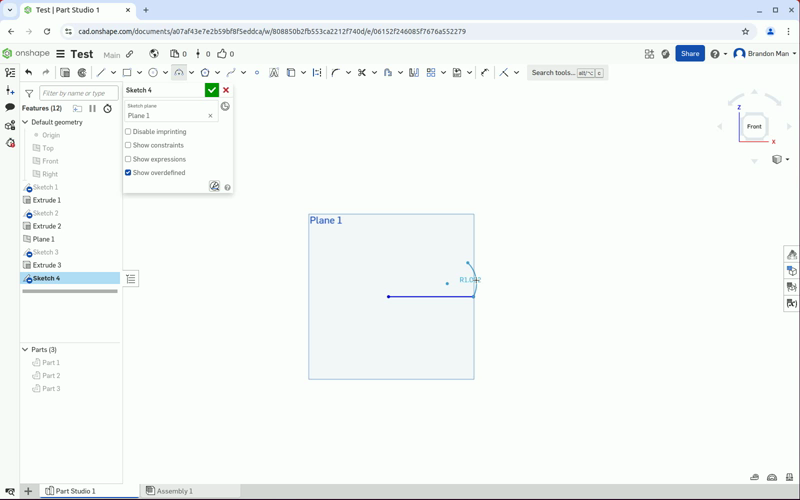
scroll(6)
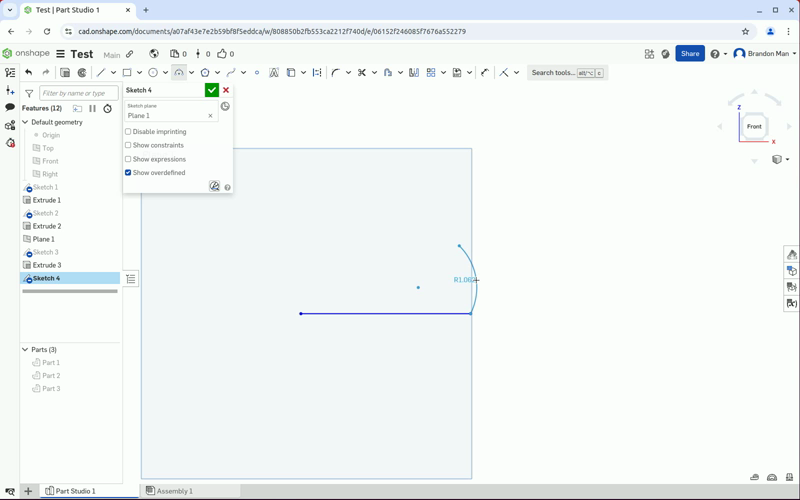
click(476, 279)
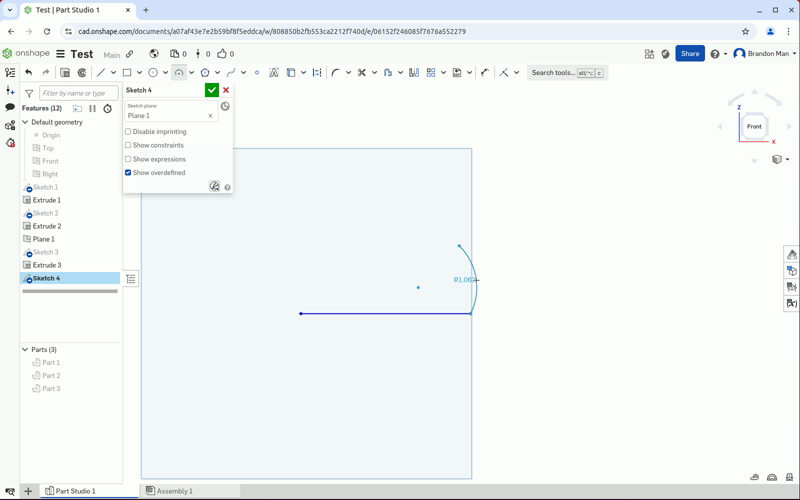
scroll(-6)
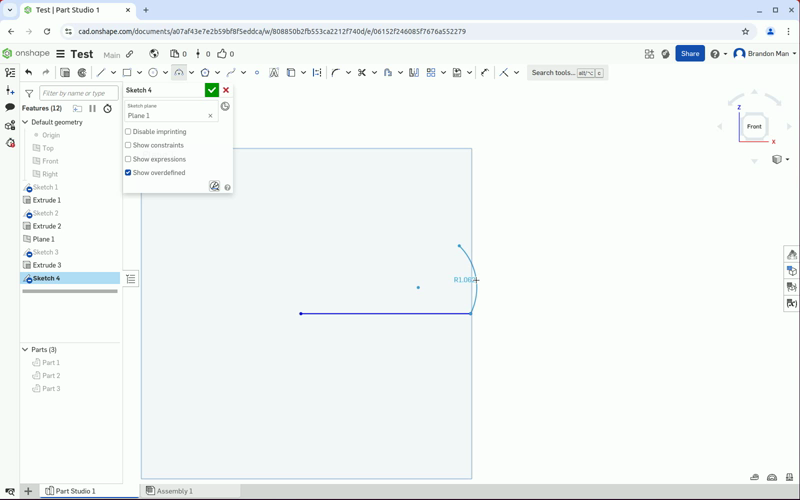
scroll(-6)
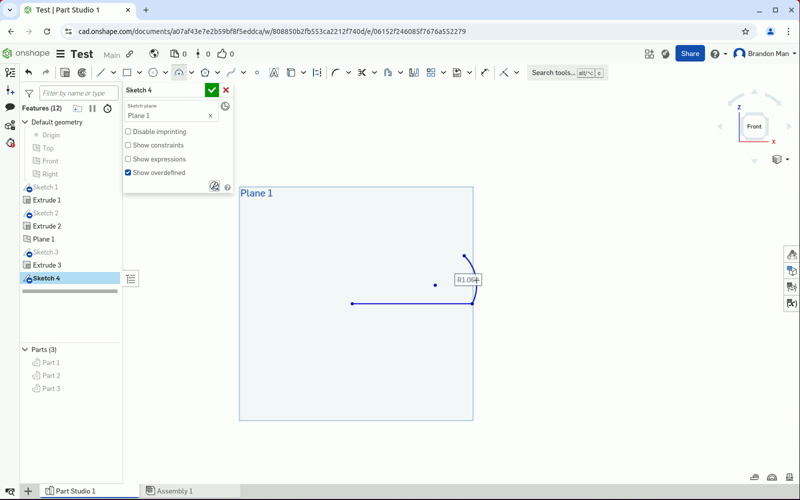
scroll(-6)
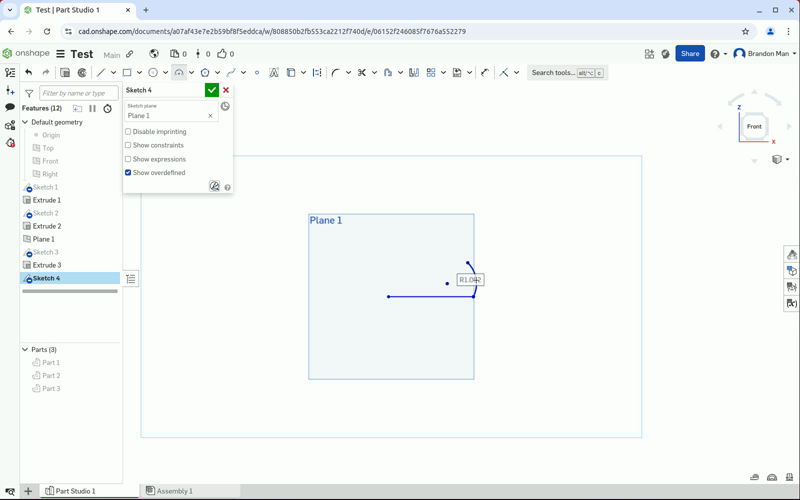
scroll(-6)
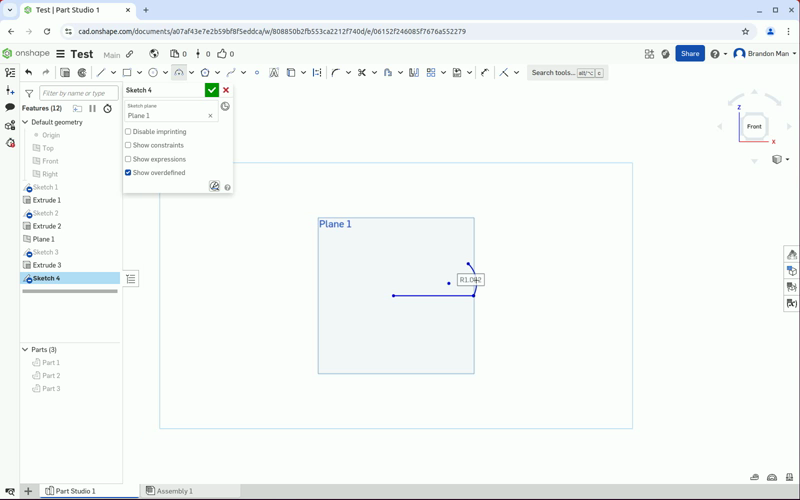
scroll(-6)
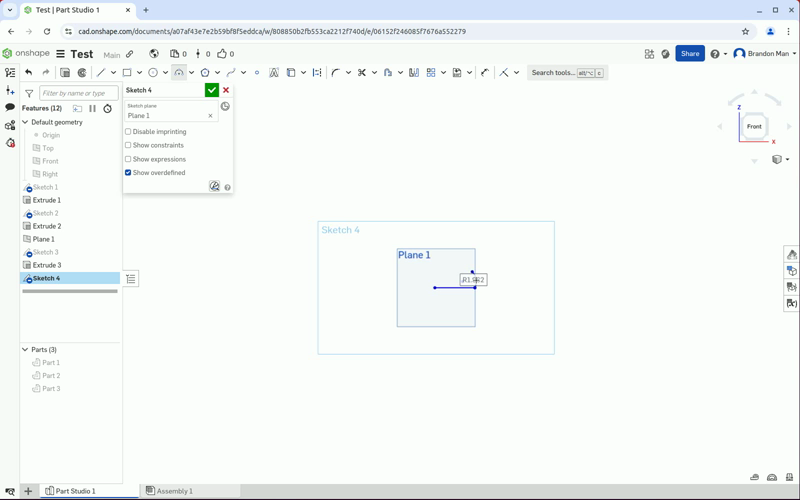
scroll(-6)
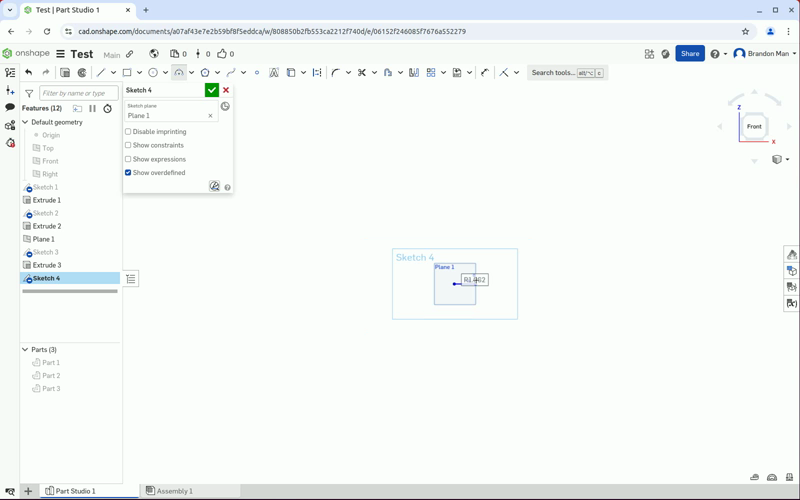
scroll(-6)
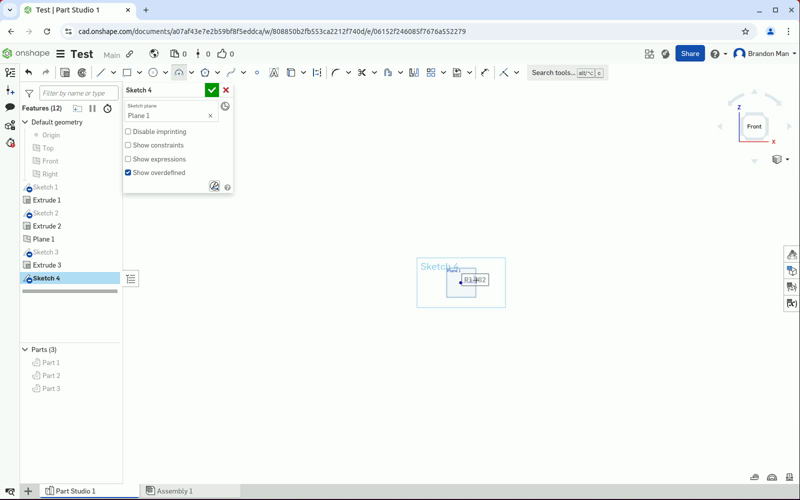
key_up(shift)
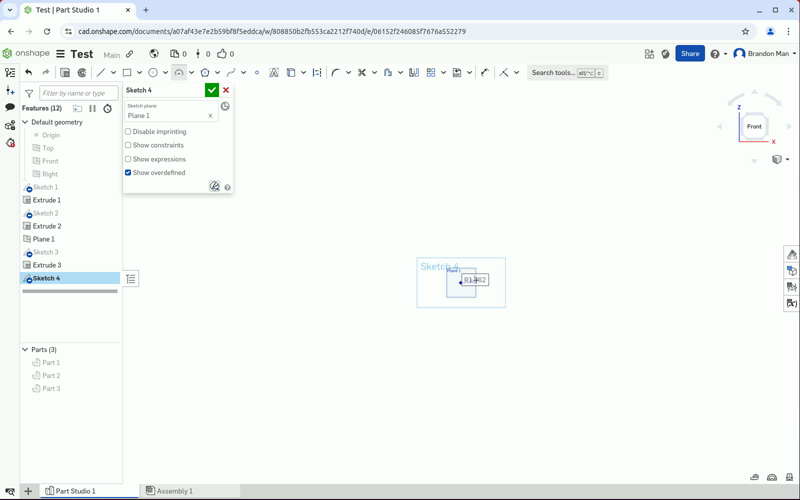
key(esc)
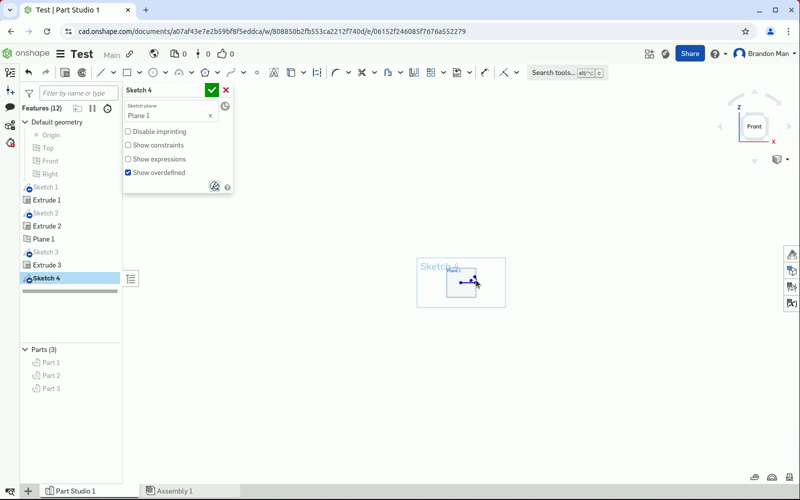
key(l)
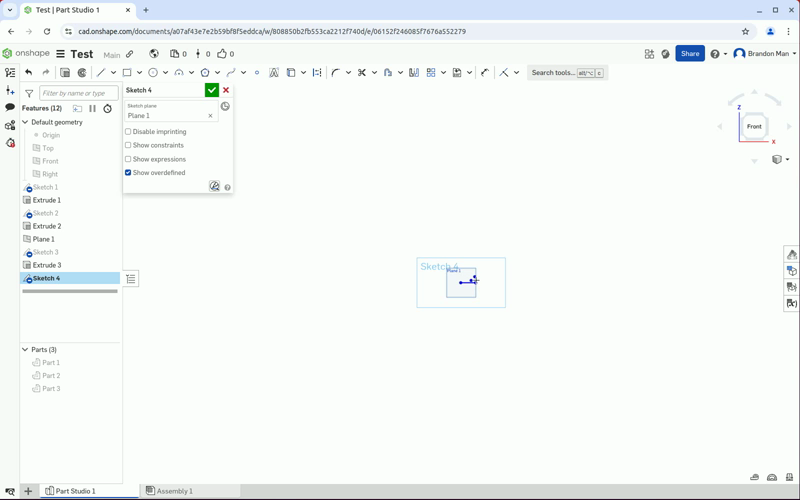
mouse_move(474, 276)
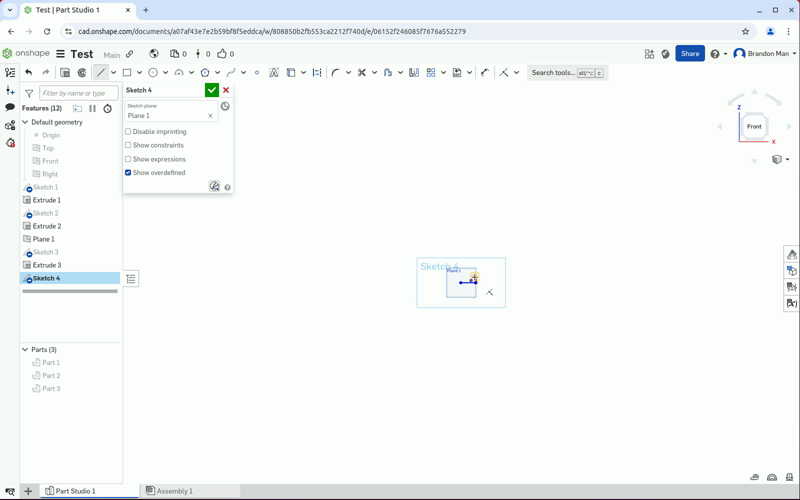
scroll(6)
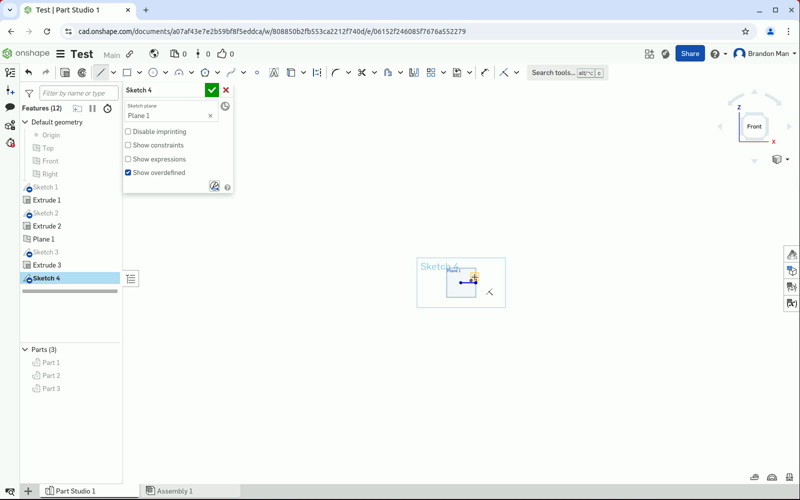
scroll(6)
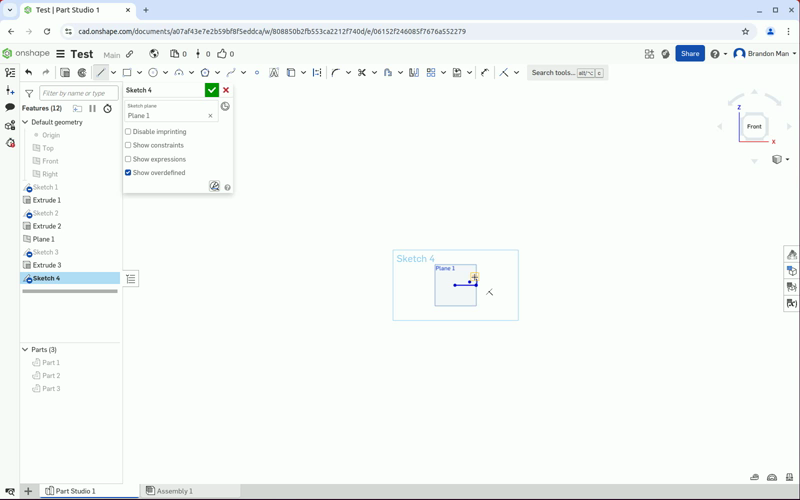
scroll(6)
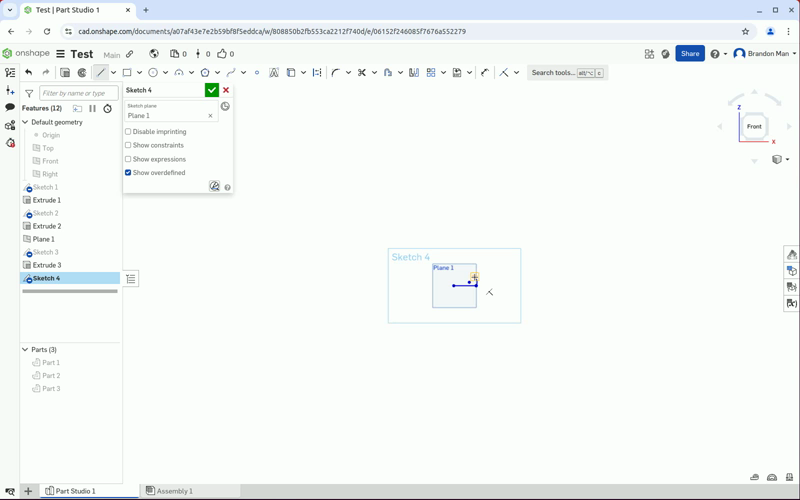
scroll(6)
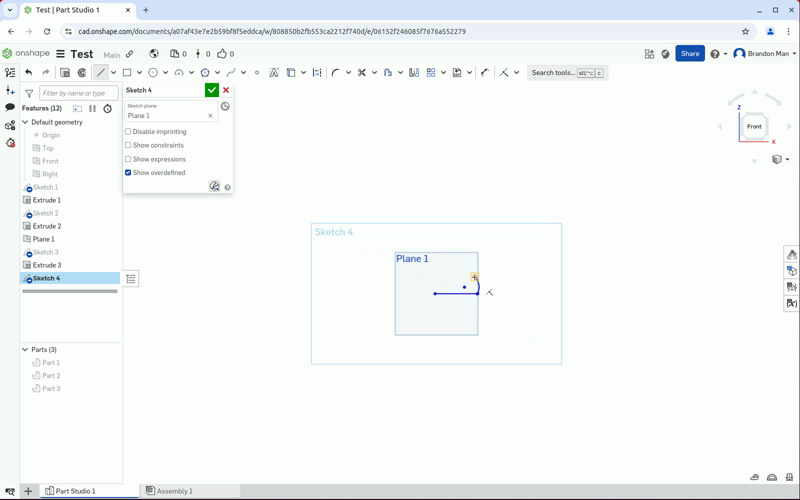
scroll(6)
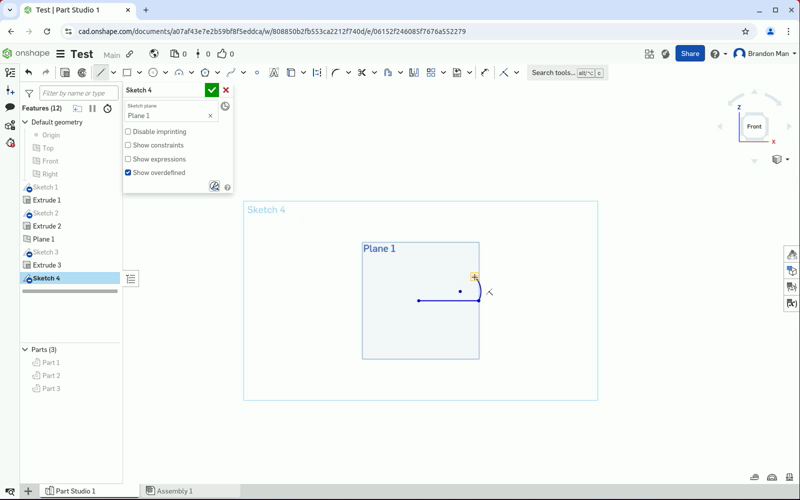
scroll(6)
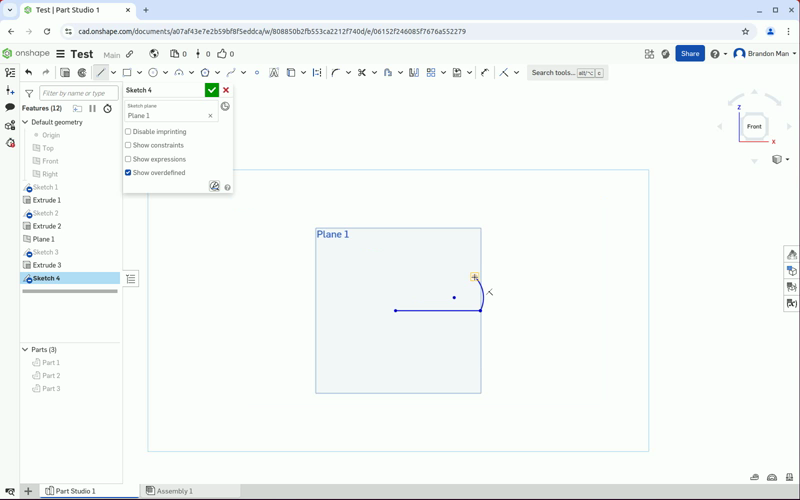
scroll(6)
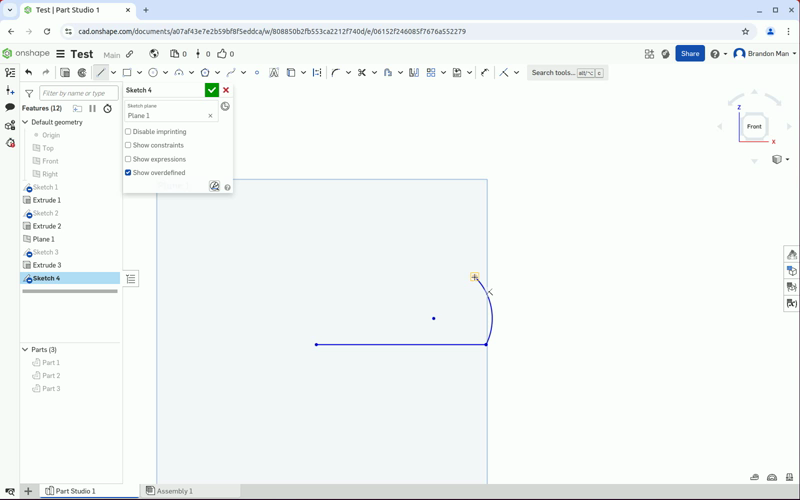
click(474, 276)
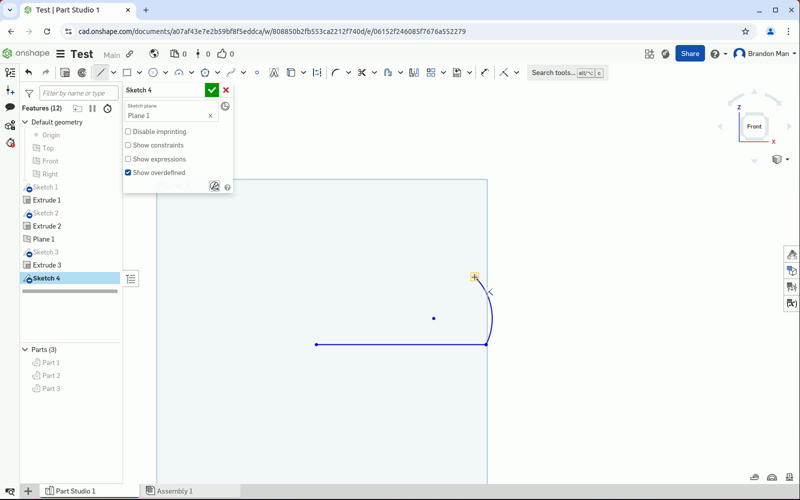
scroll(-6)
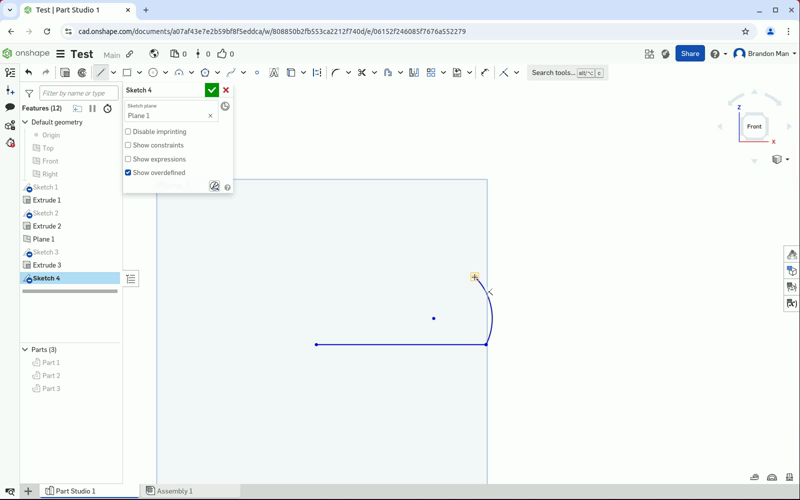
scroll(-6)
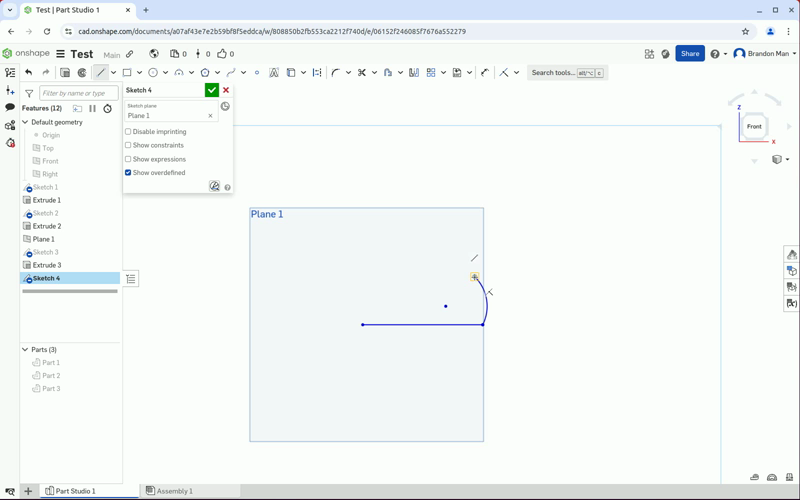
scroll(-6)
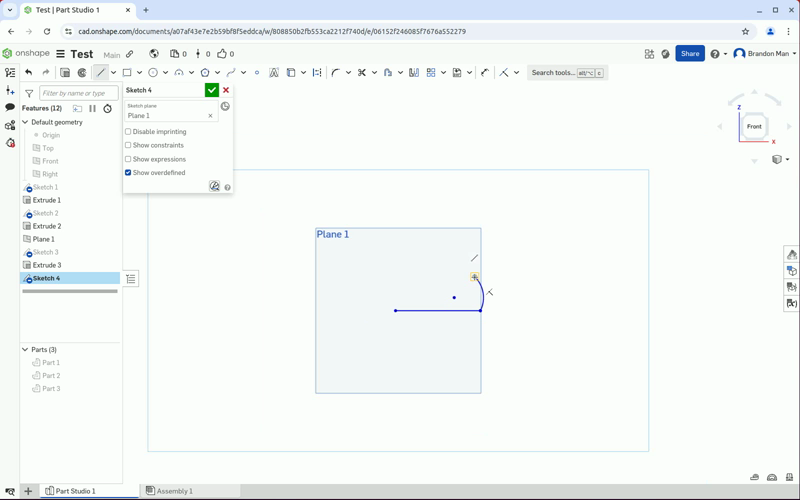
scroll(-6)
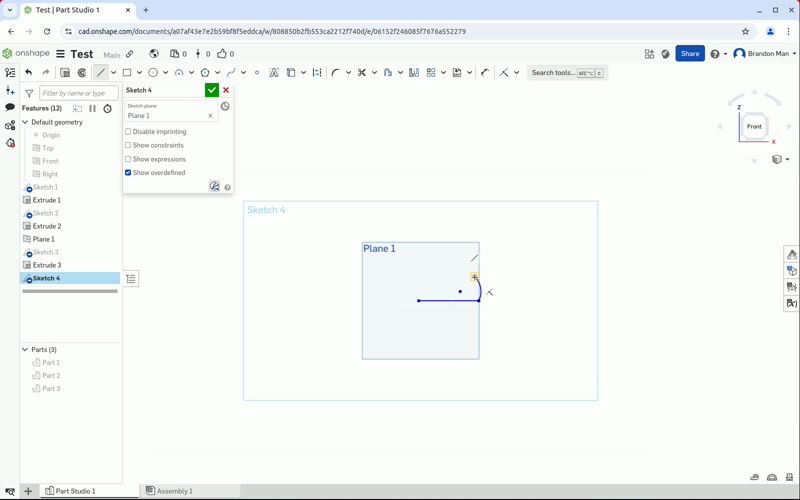
scroll(-6)
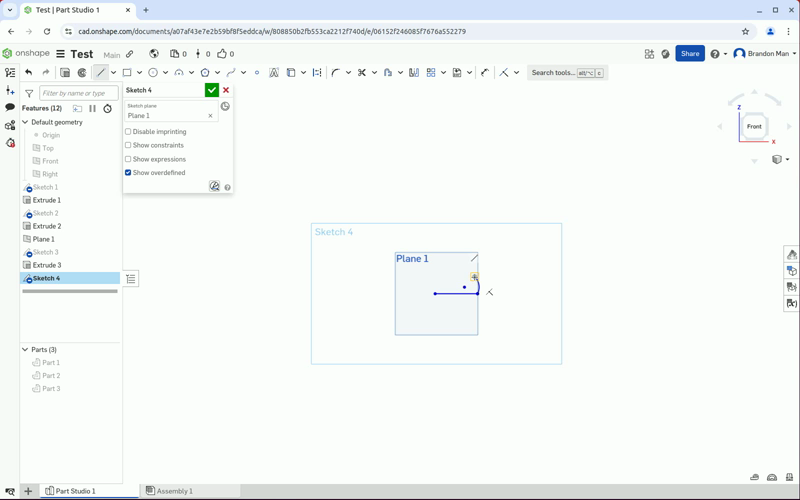
scroll(-6)
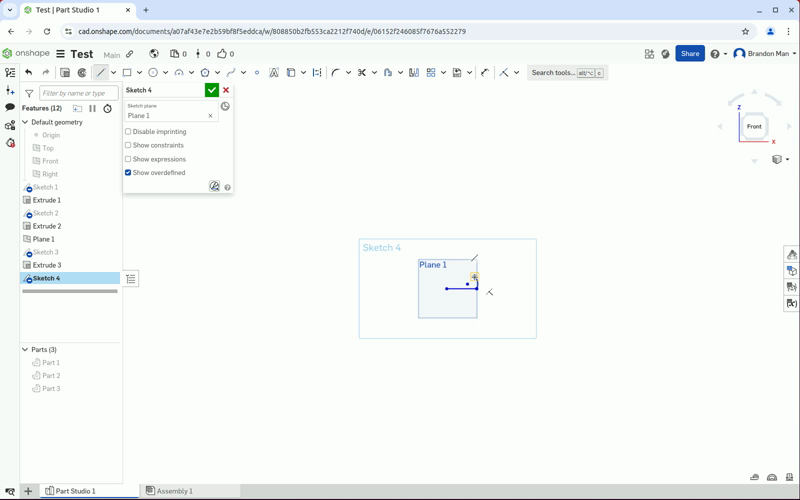
scroll(-6)
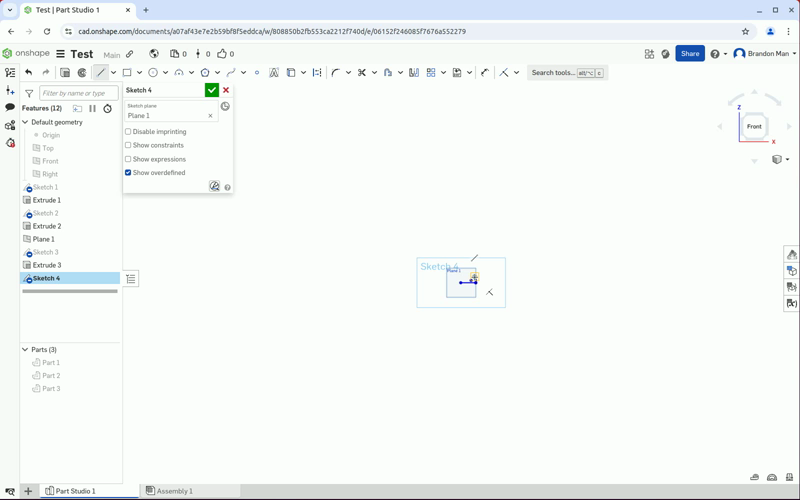
key_down(shift)
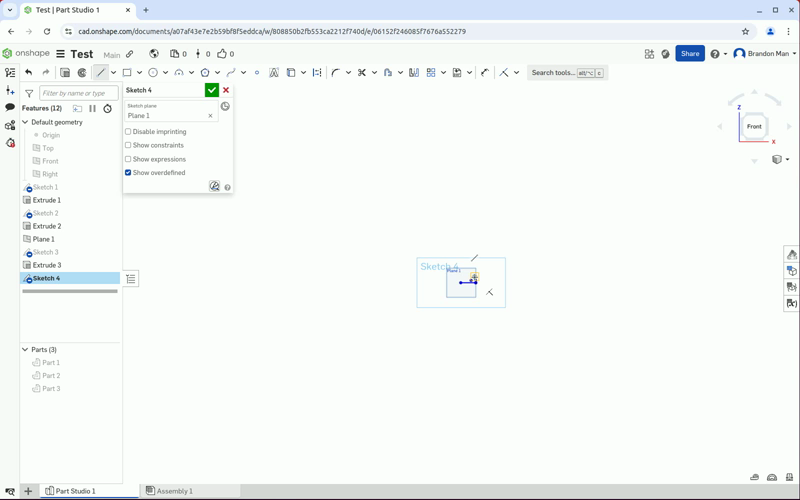
mouse_move(504, 276)
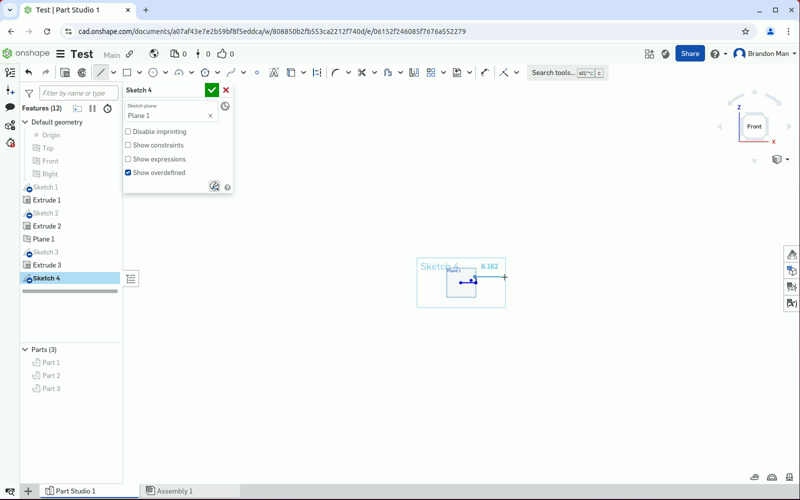
mouse_move(460, 276)
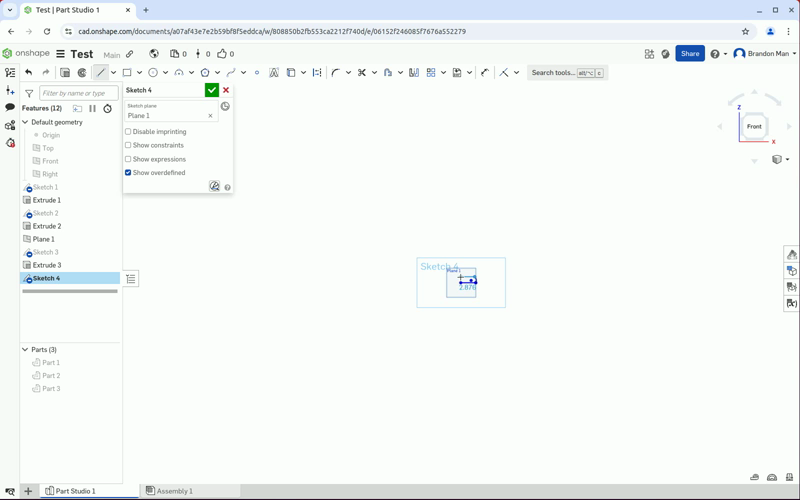
click(460, 276)
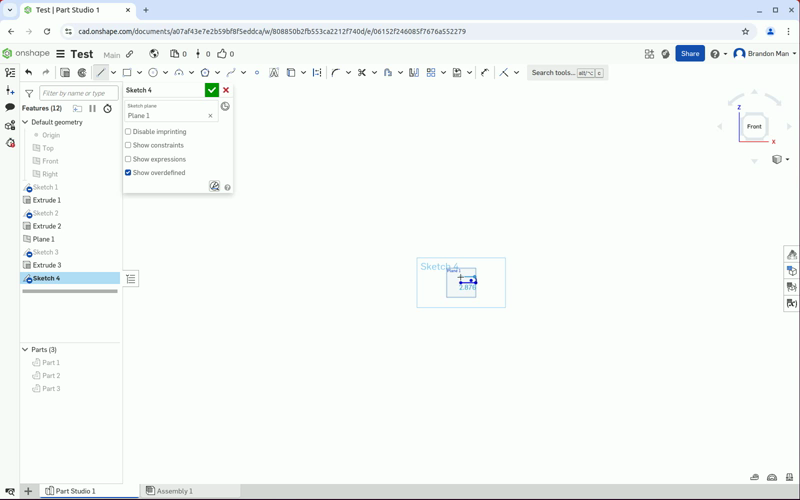
key_up(shift)
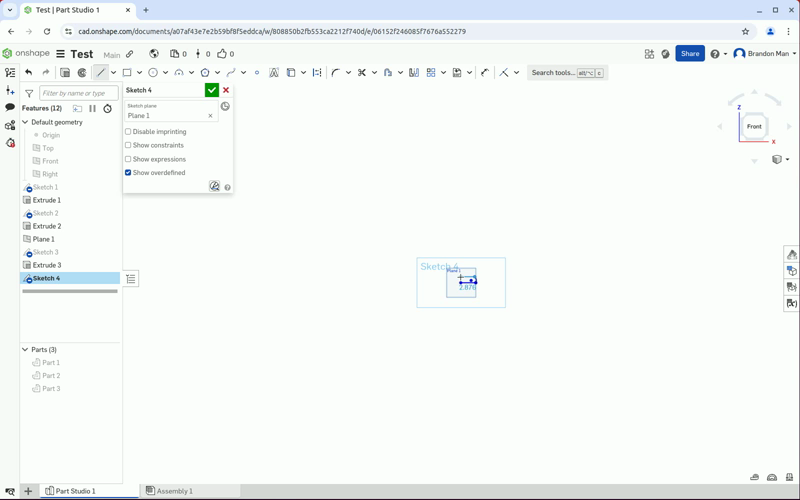
mouse_move(490, 276)
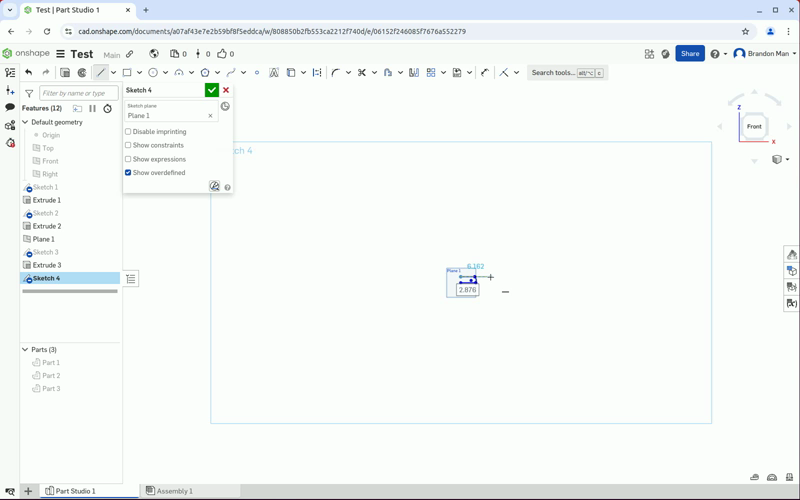
key_down(shift)
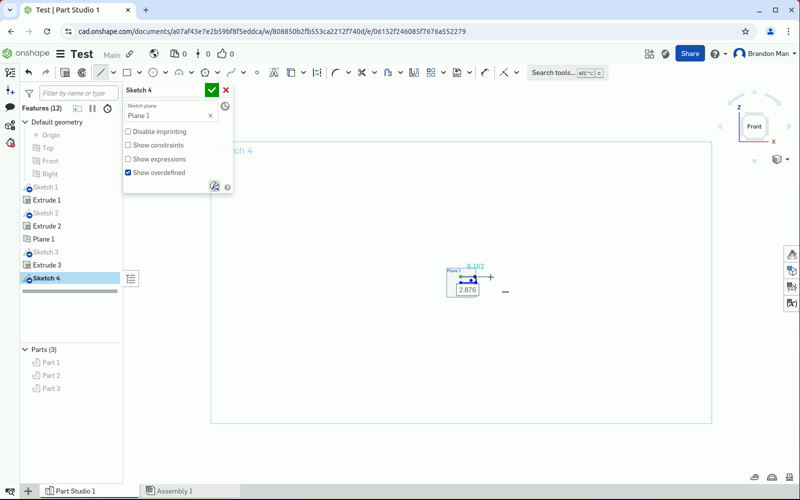
mouse_move(460, 282)
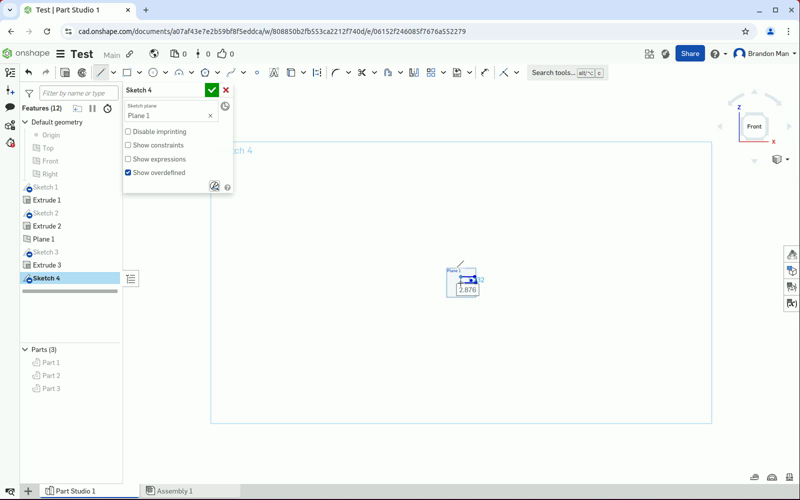
scroll(6)
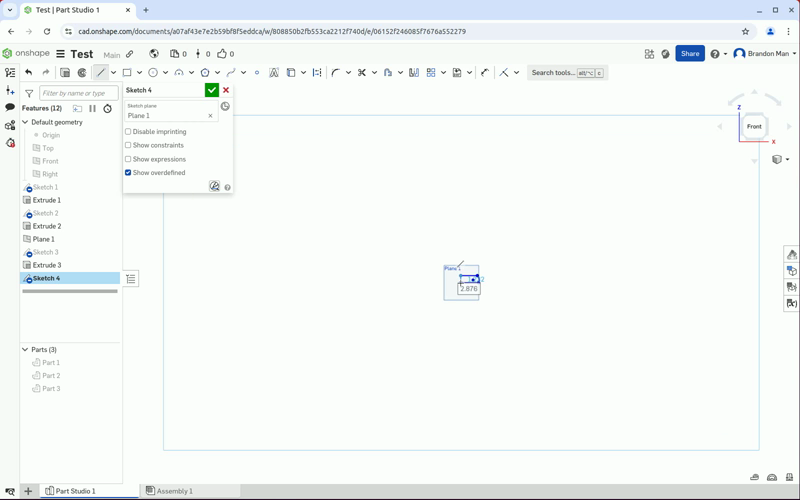
scroll(6)
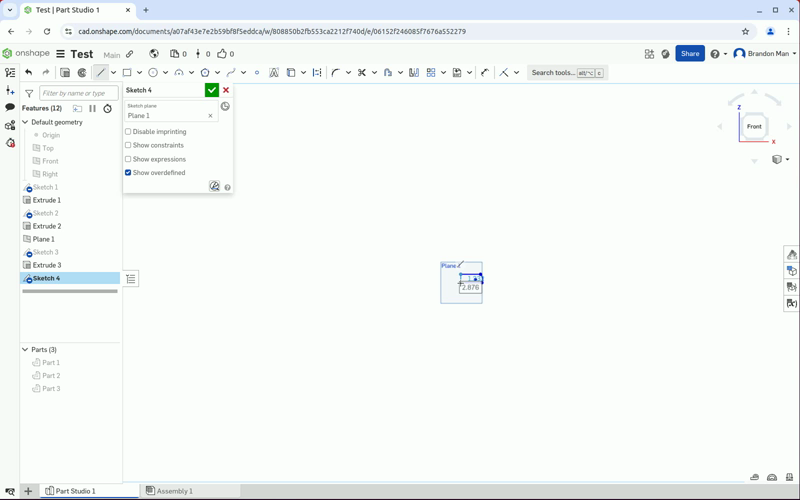
scroll(6)
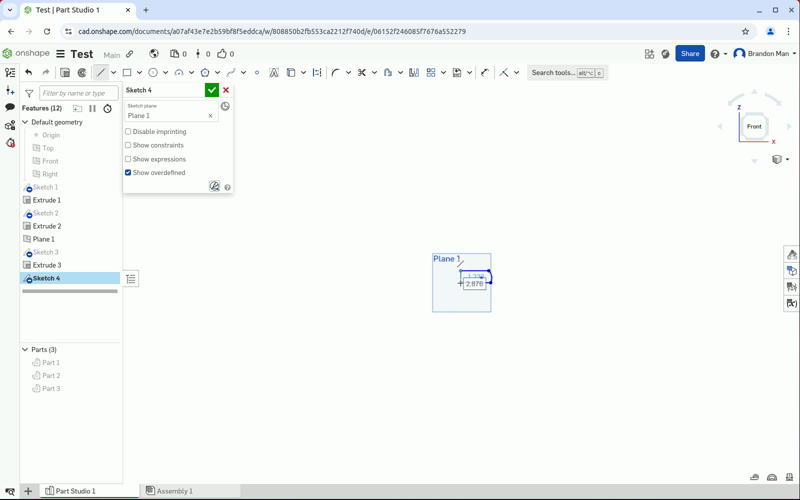
scroll(6)
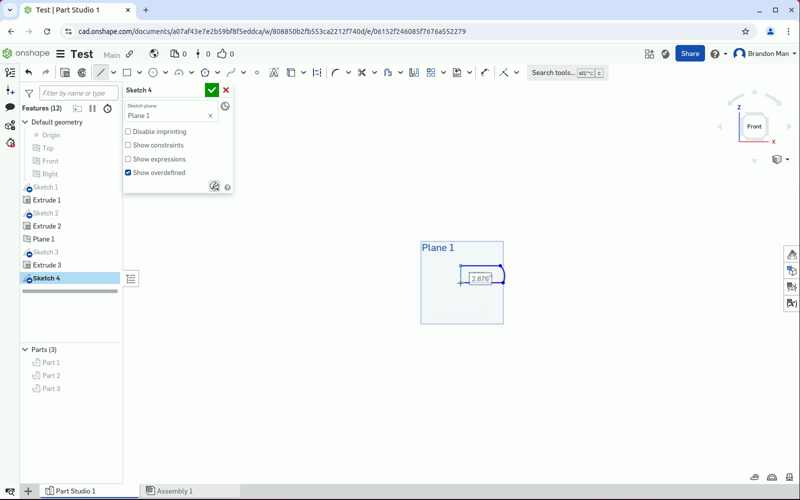
scroll(6)
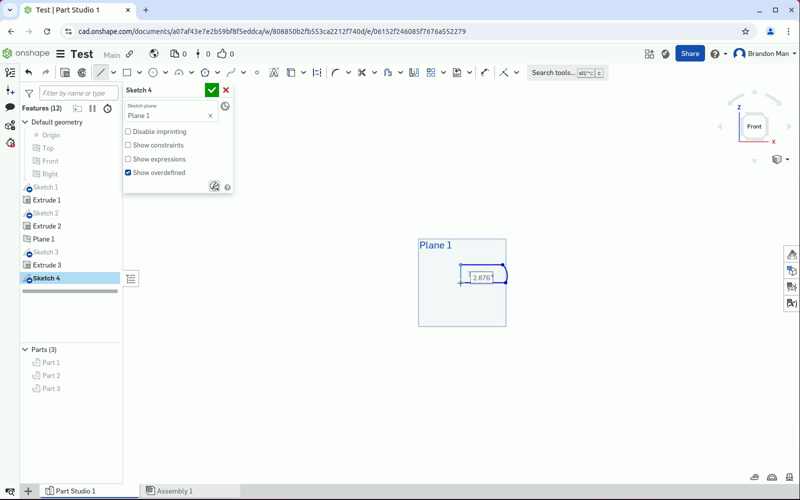
scroll(6)
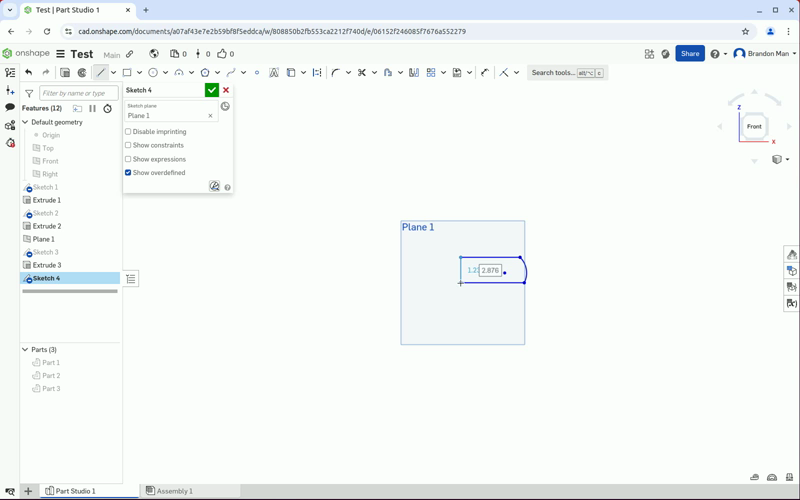
scroll(6)
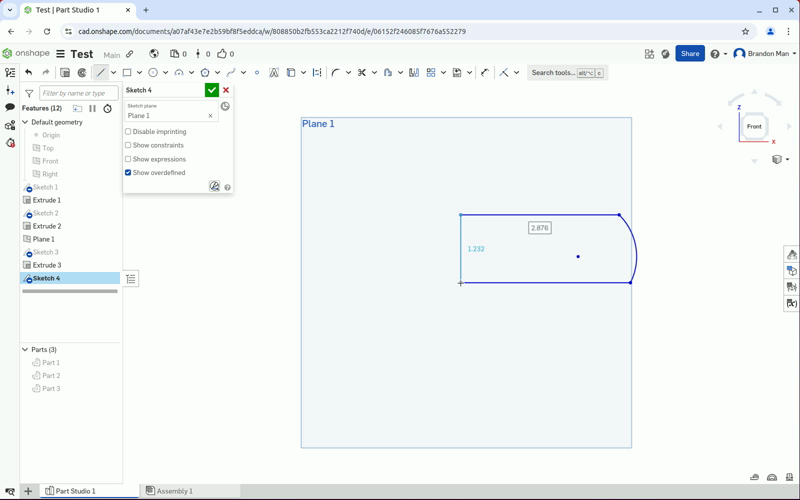
key_up(shift)
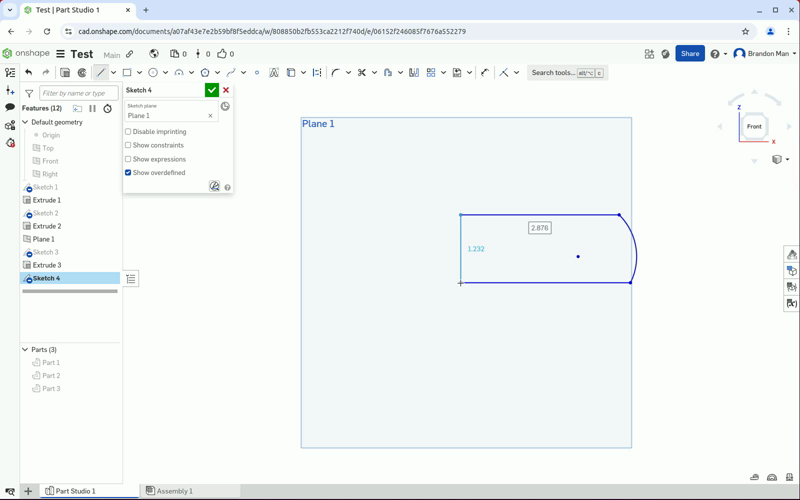
click(460, 282)
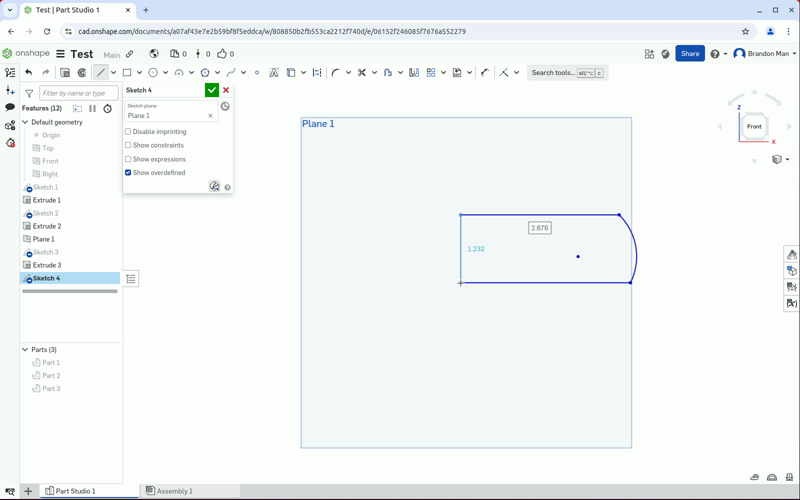
scroll(-6)
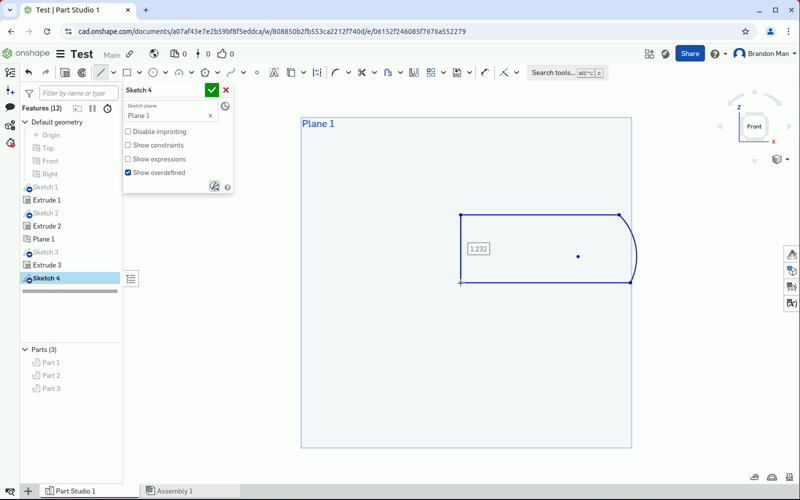
scroll(-6)
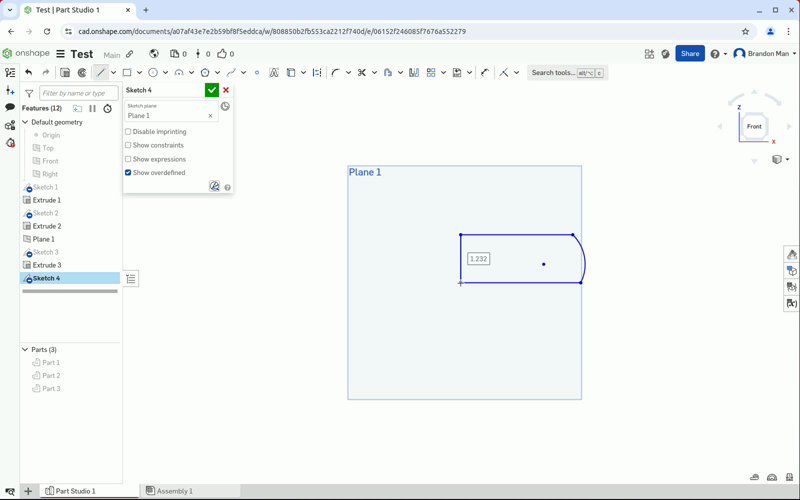
scroll(-6)
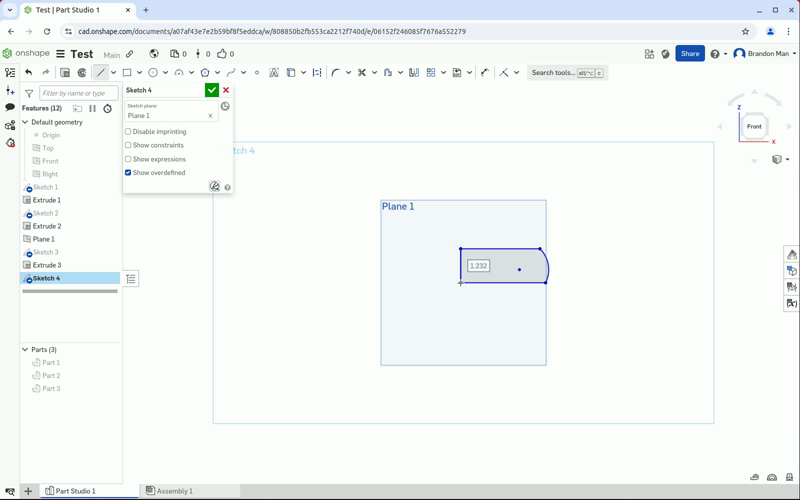
scroll(-6)
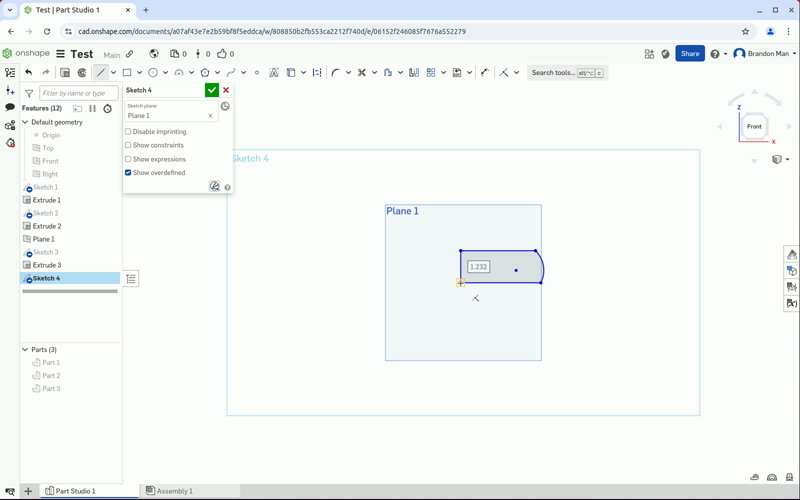
scroll(-6)
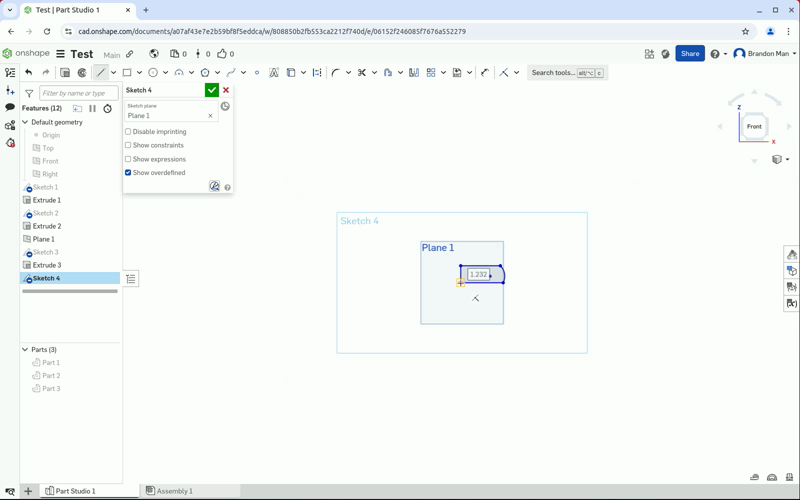
scroll(-6)
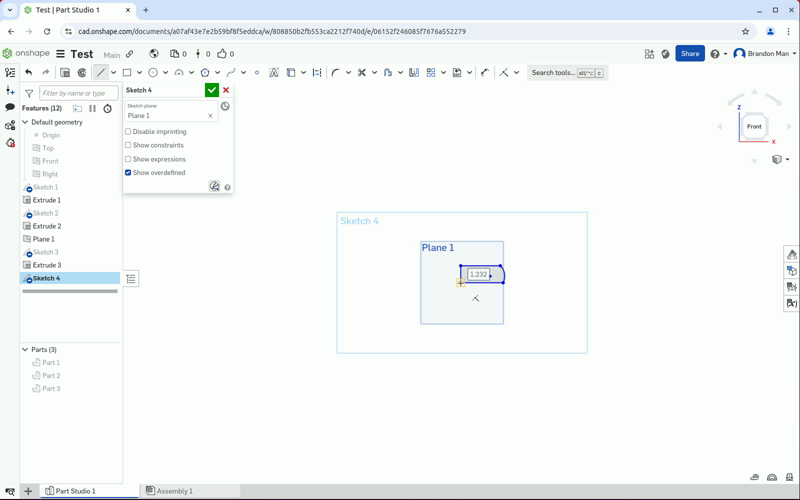
scroll(-6)
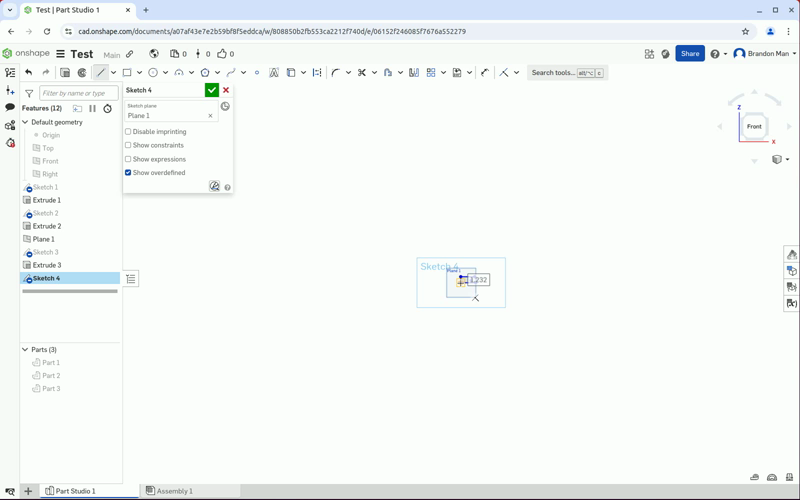
key(esc)
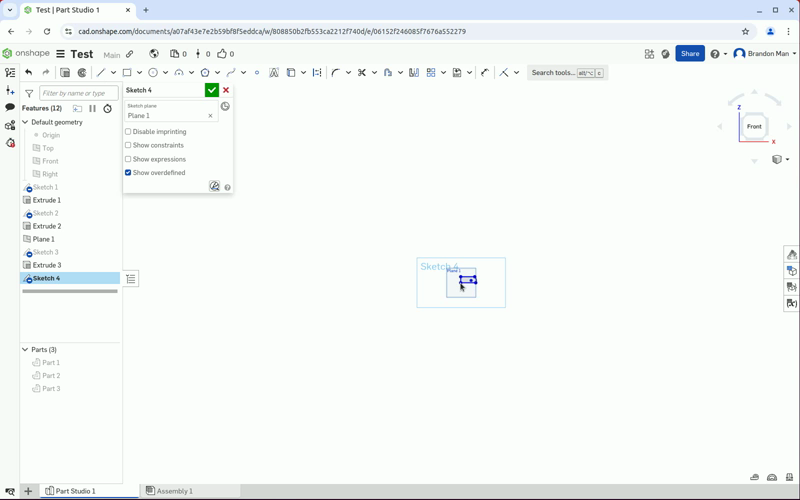
mouse_move(465, 278)
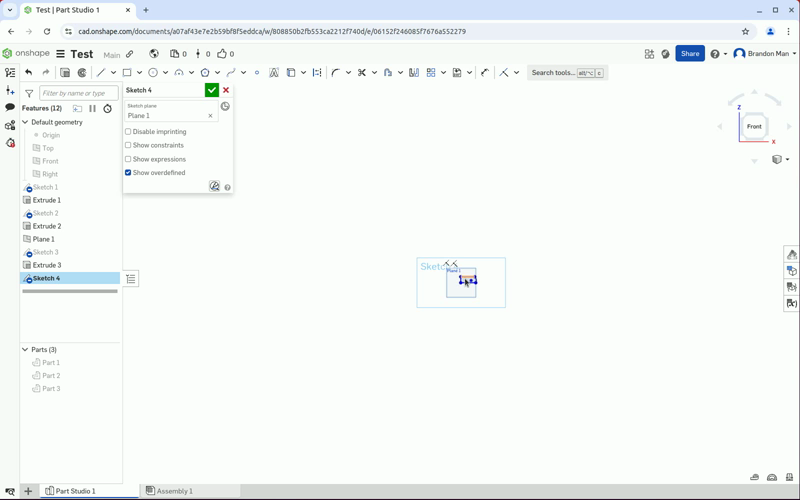
scroll(6)
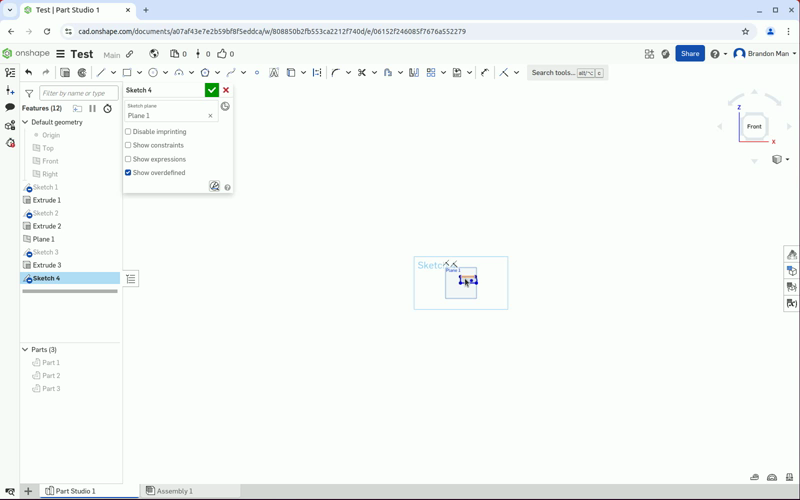
scroll(6)
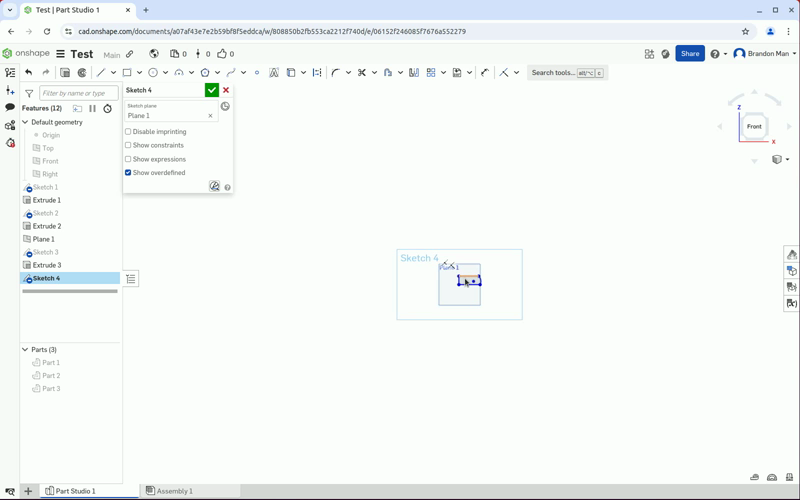
scroll(6)
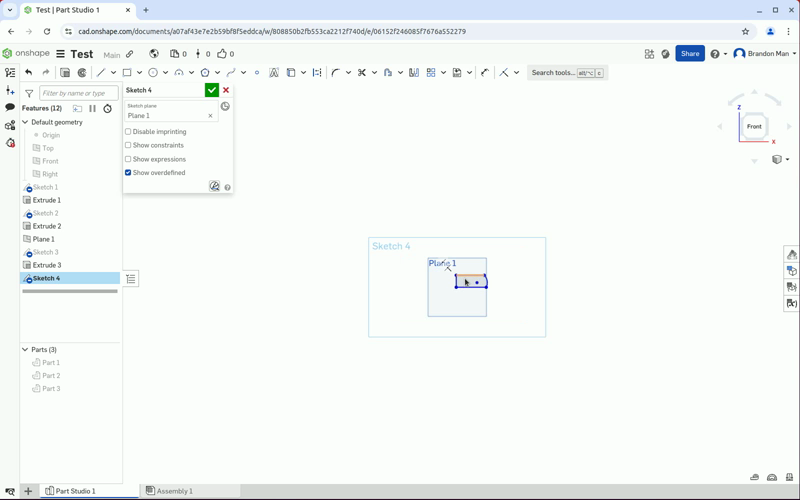
scroll(6)
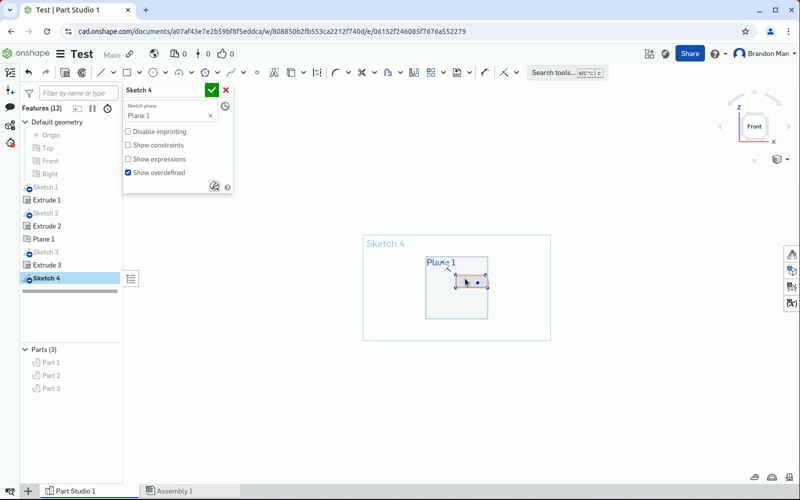
scroll(6)
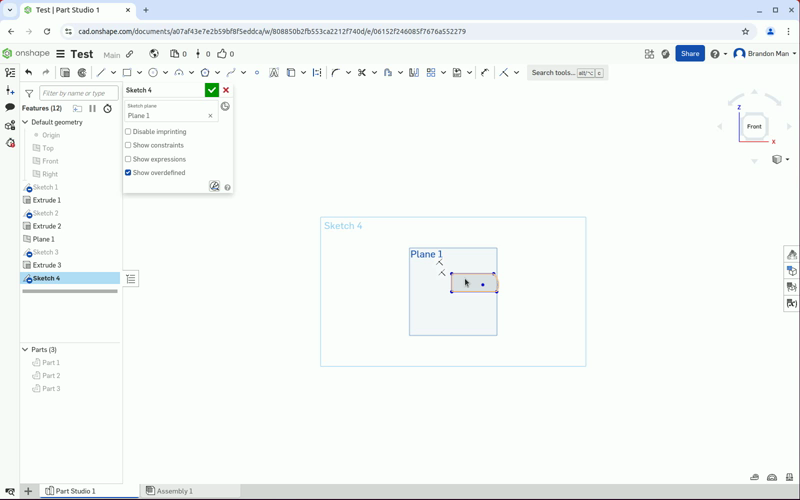
scroll(6)
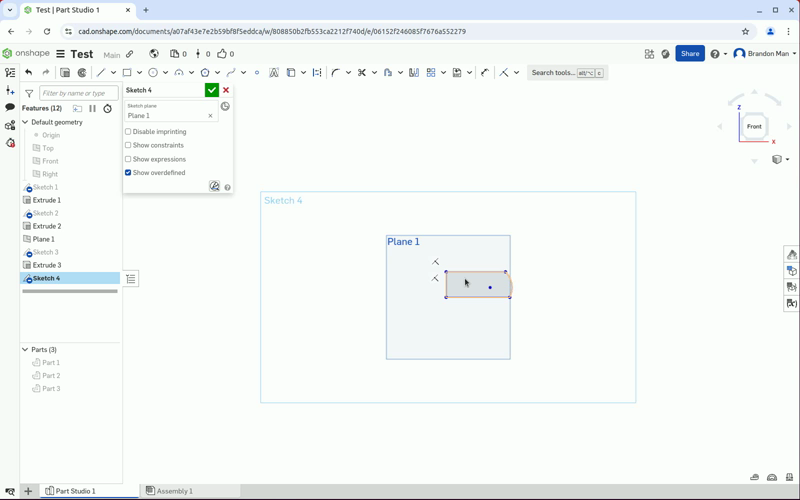
scroll(6)
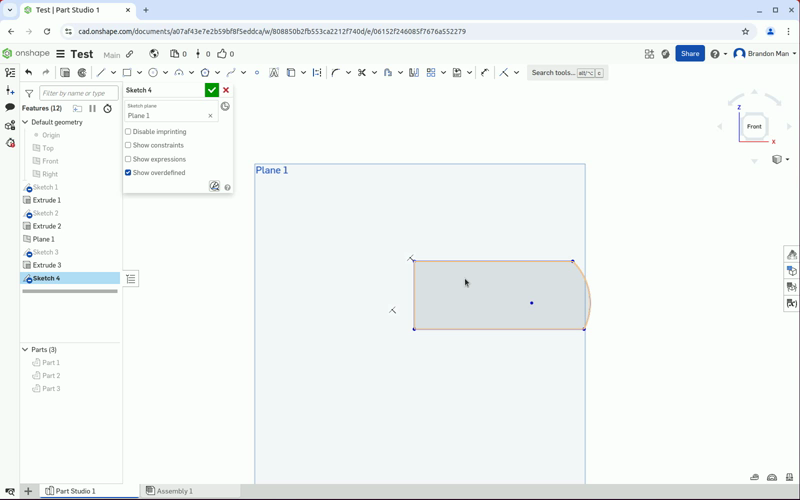
click(465, 278)
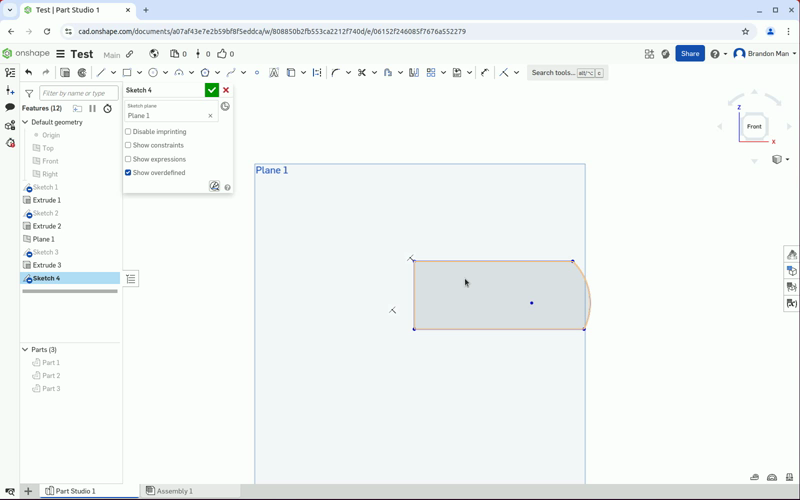
scroll(-6)
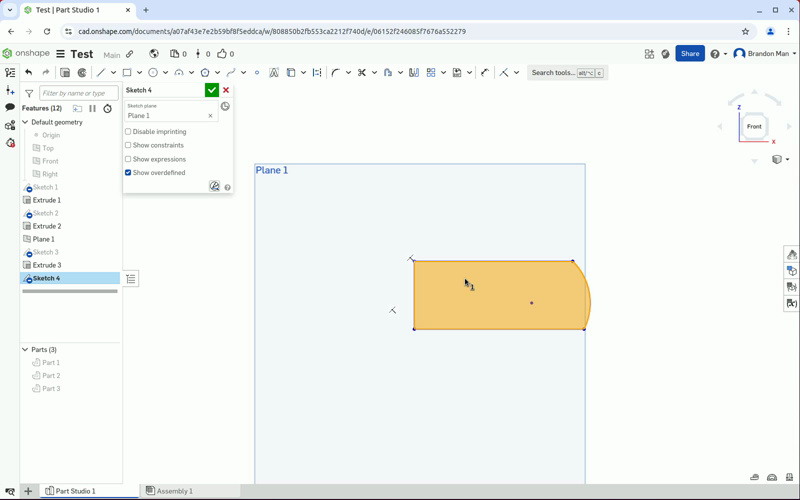
scroll(-6)
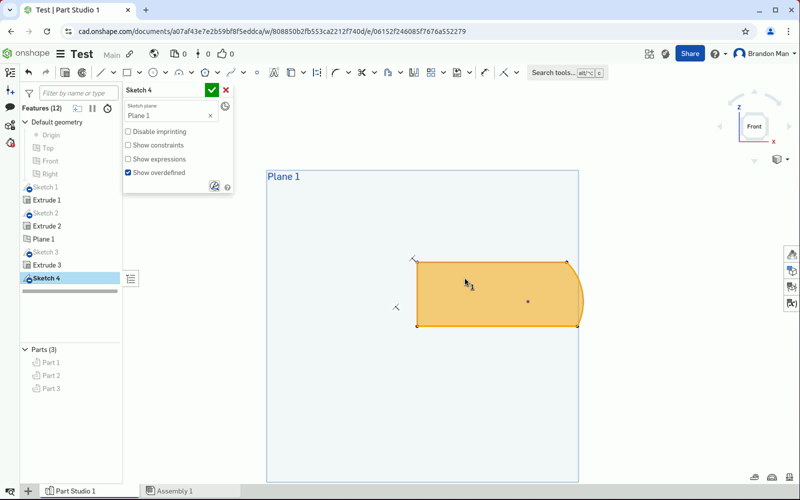
scroll(-6)
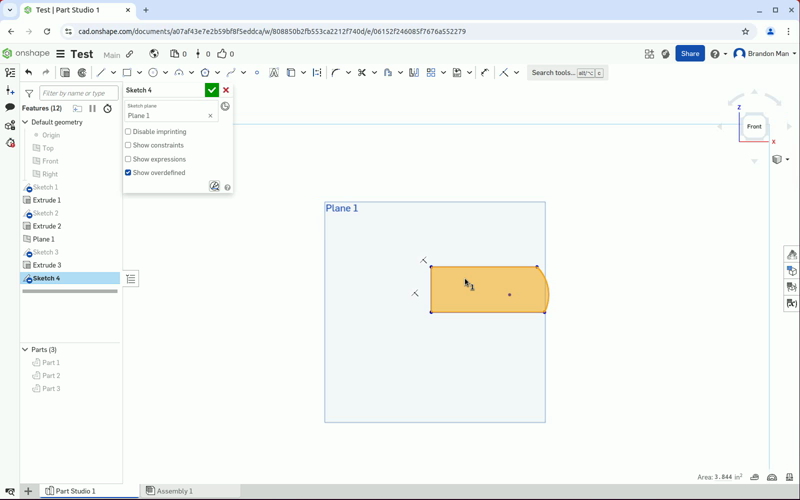
scroll(-6)
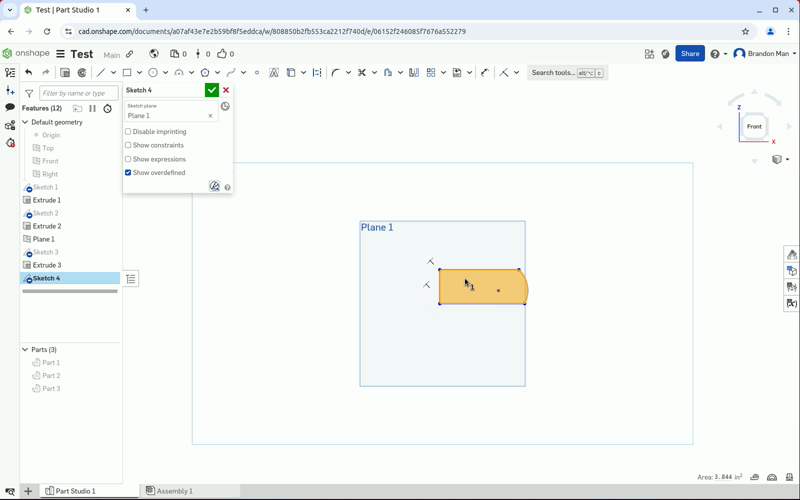
scroll(-6)
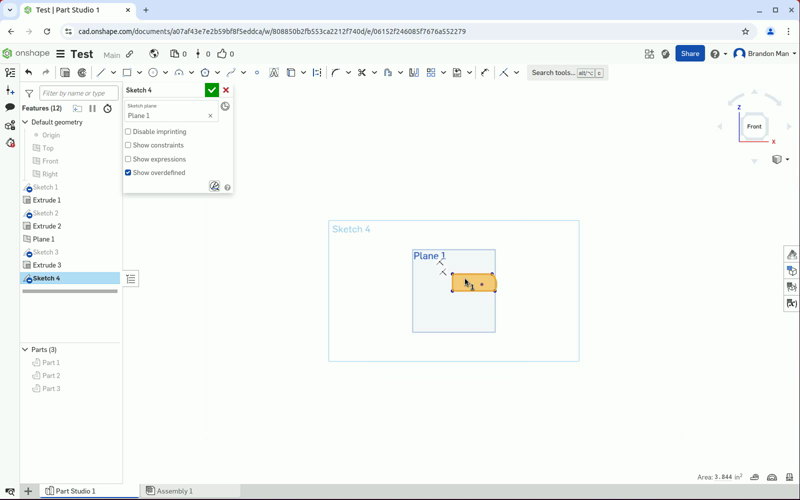
scroll(-6)
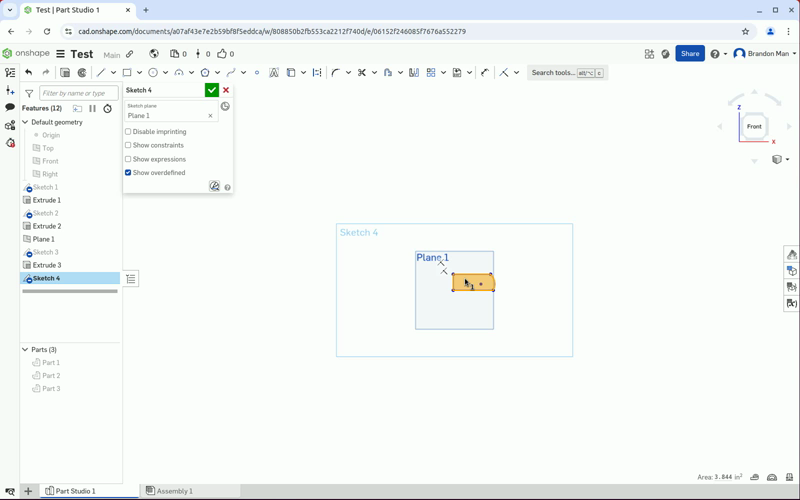
scroll(-6)
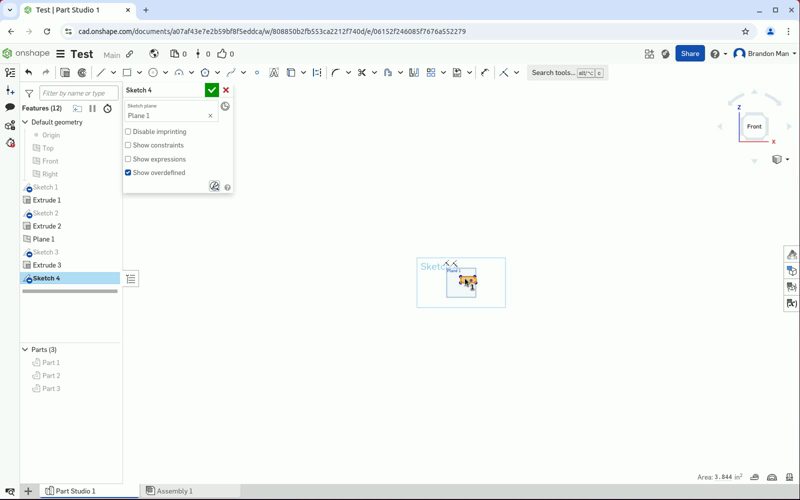
mouse_move(73, 352)
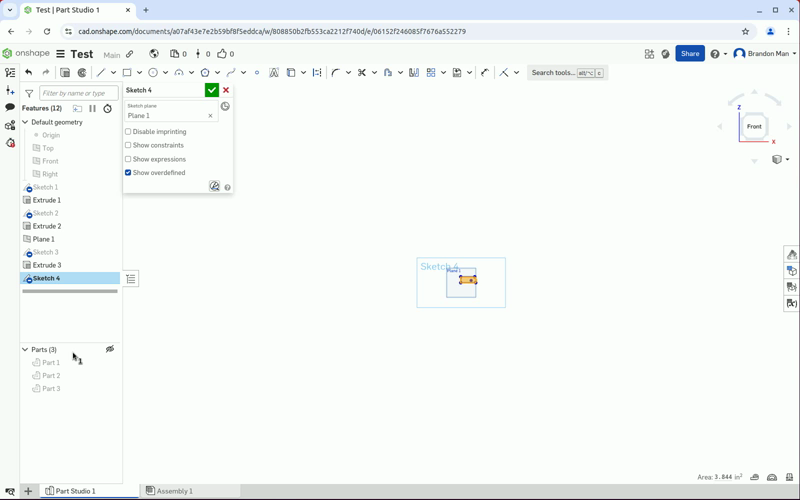
key(shift+y)
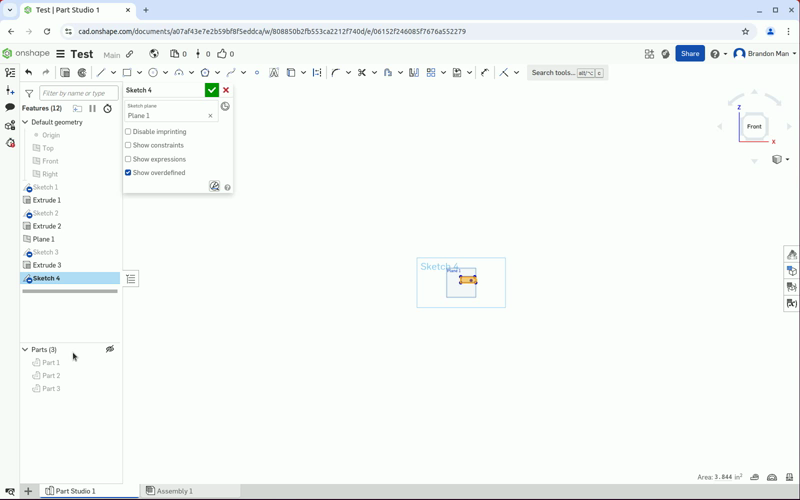
key(shift+e)
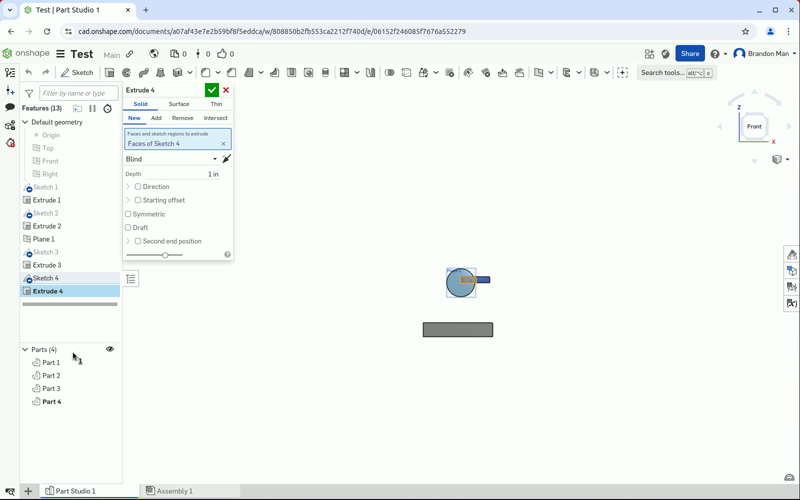
mouse_move(143, 106)
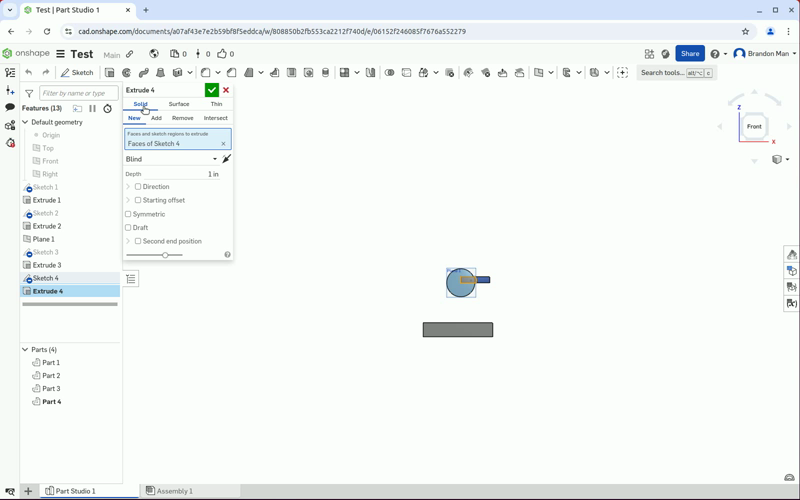
click(143, 106)
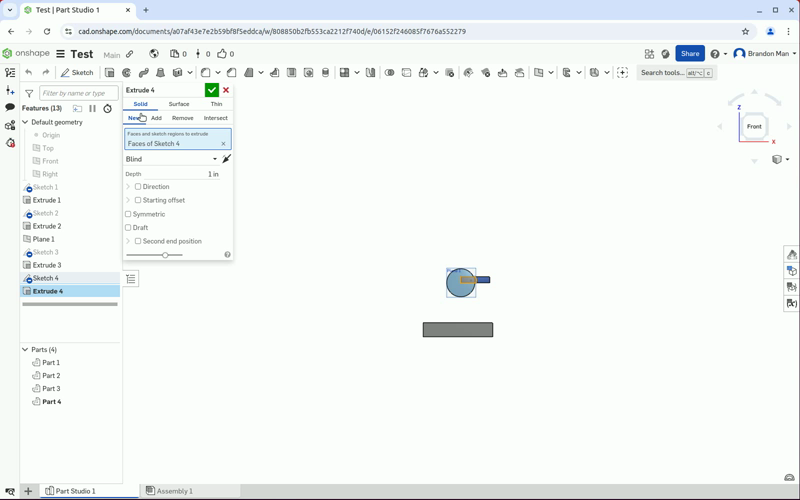
mouse_move(137, 120)
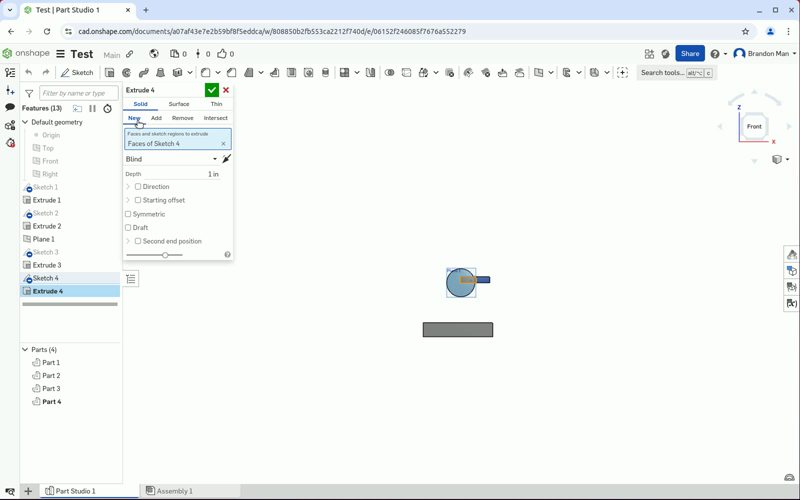
click(137, 120)
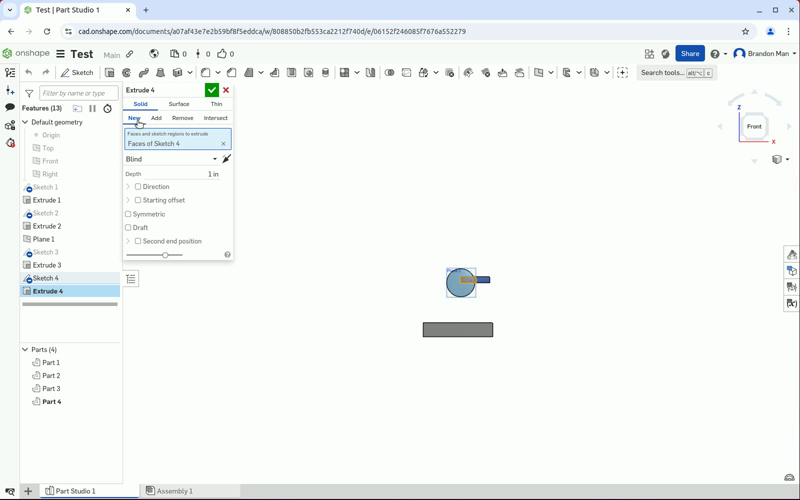
key(tab, 4)
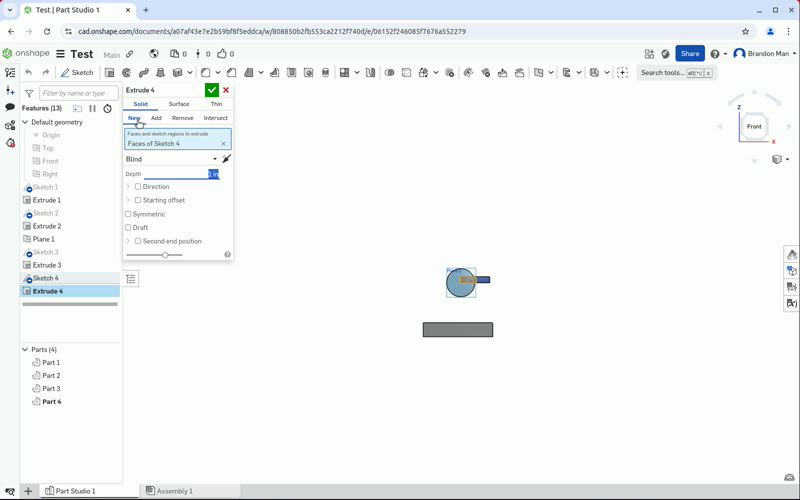
text(0.481)
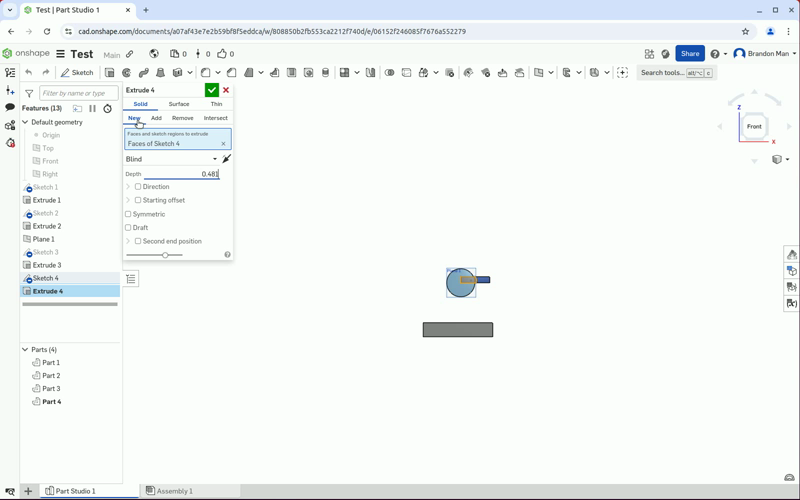
key(enter)
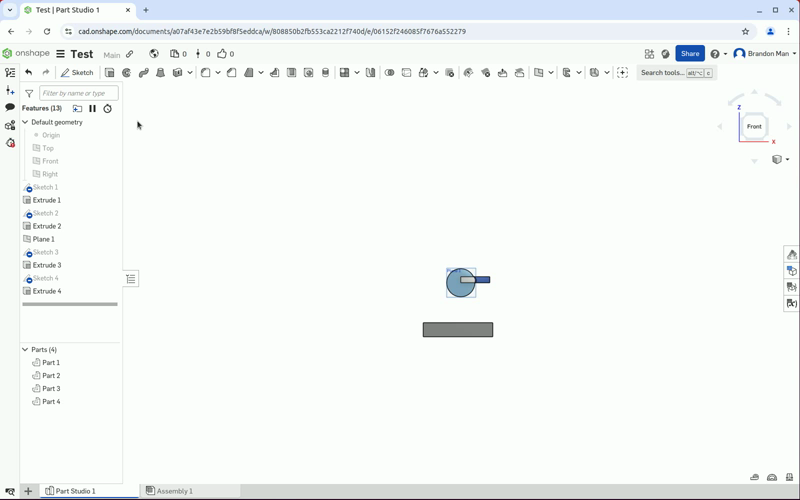
key(shift+h)
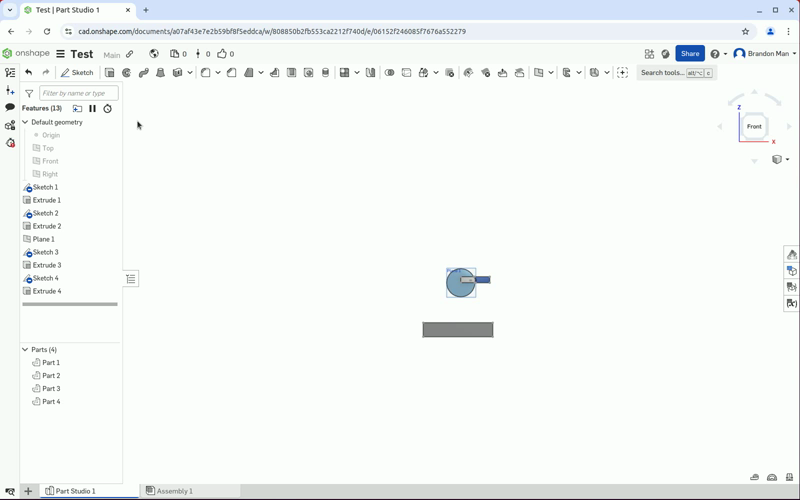
key(shift+h)
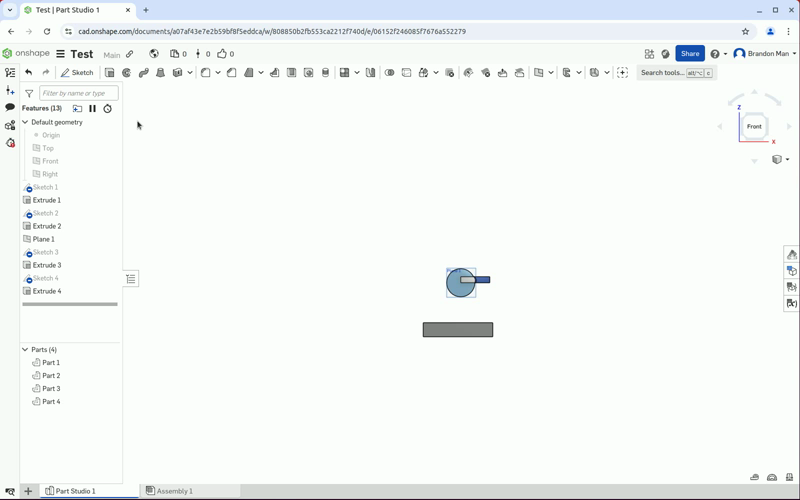
mouse_move(73, 189)
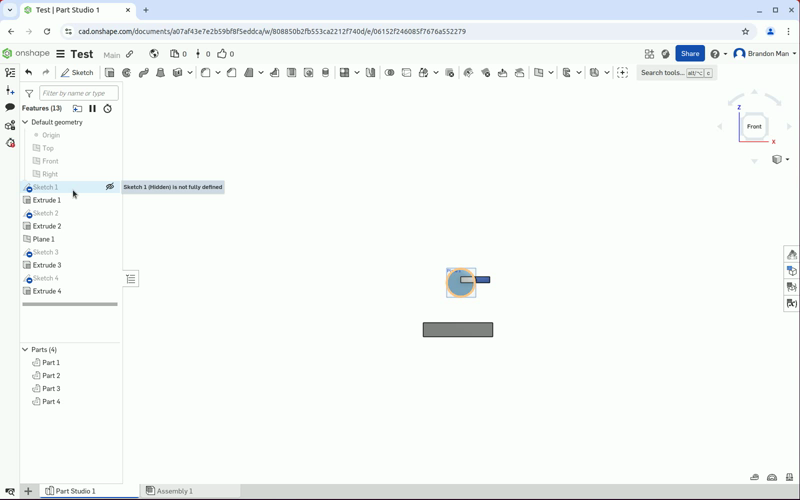
click(73, 189)
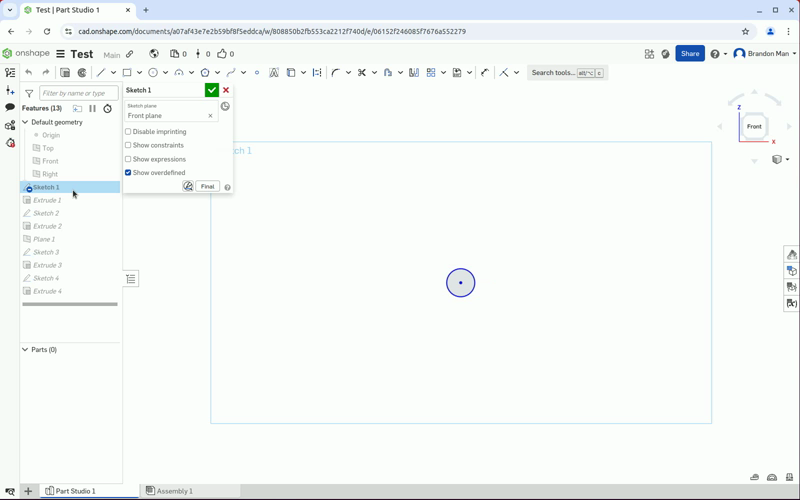
mouse_move(229, 92)
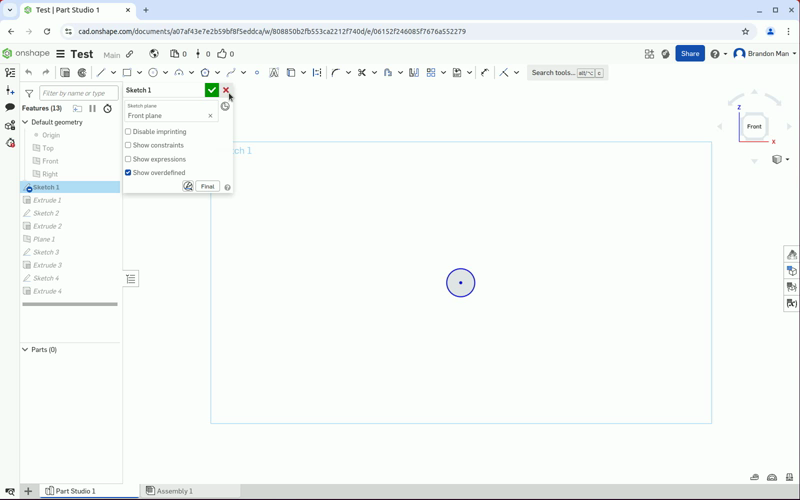
click(229, 92)
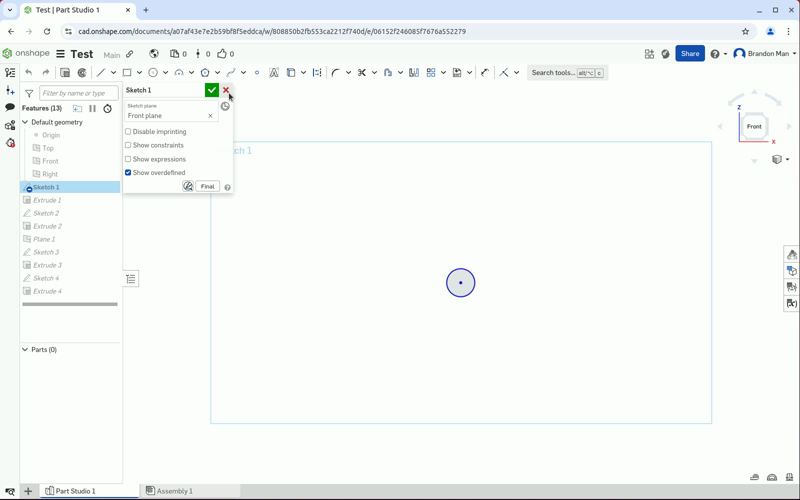
key(shift+s)
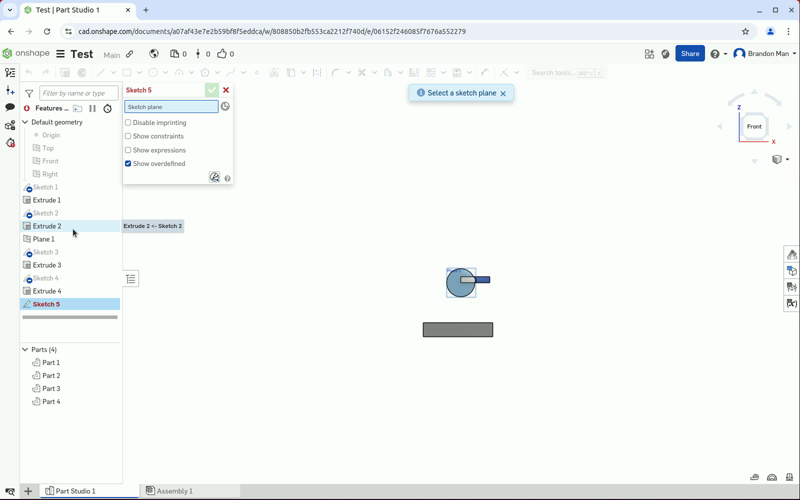
scroll(3)
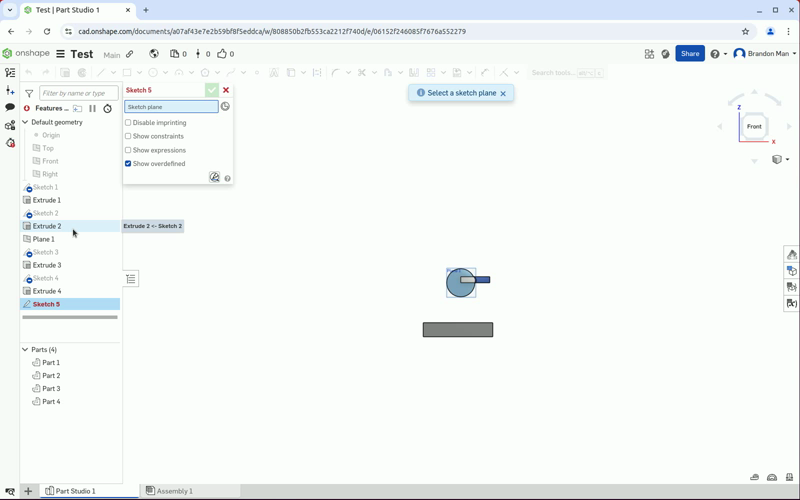
mouse_move(73, 163)
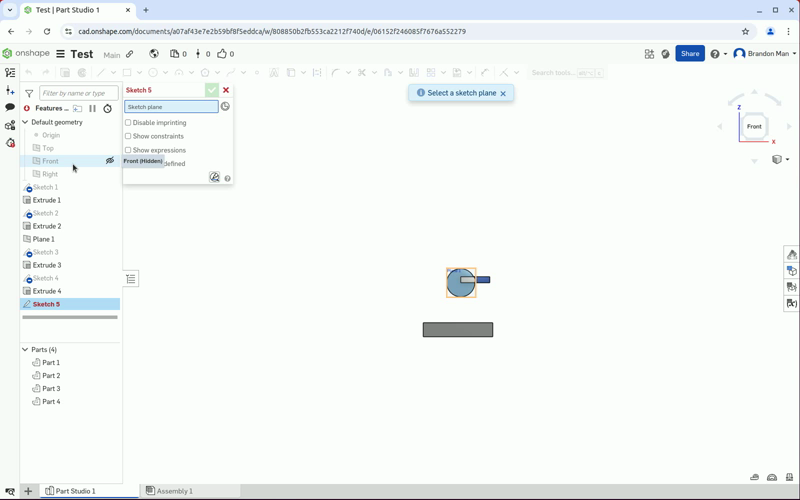
click(73, 163)
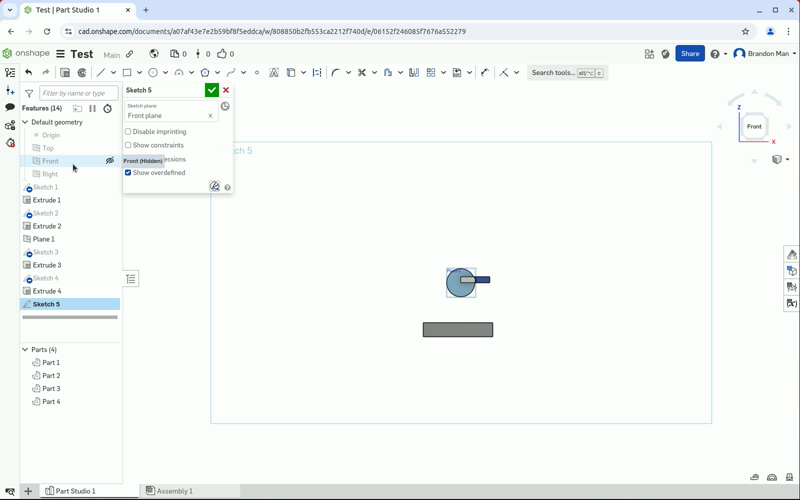
mouse_move(73, 352)
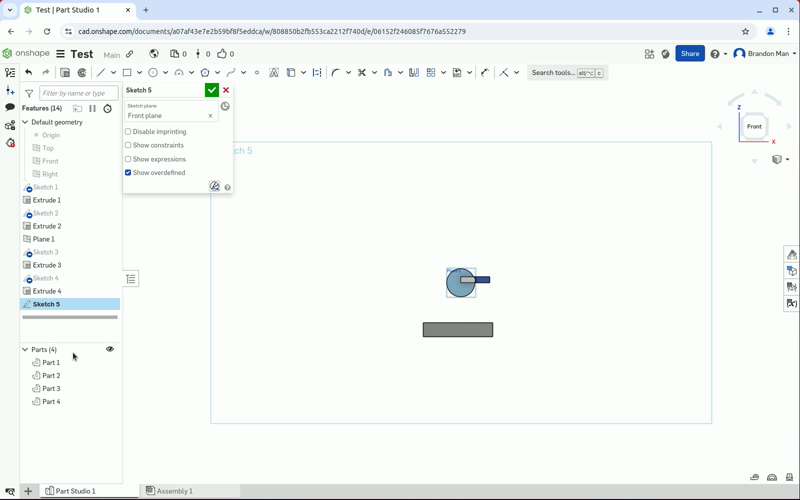
key(y)
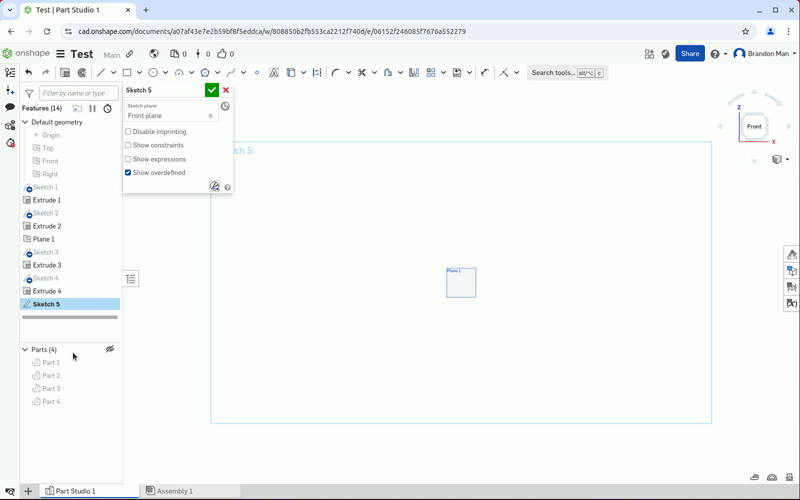
key(l)
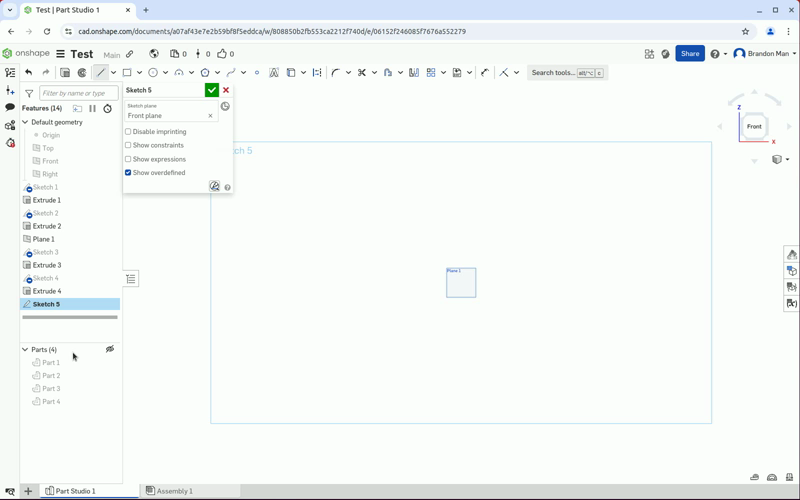
key_down(shift)
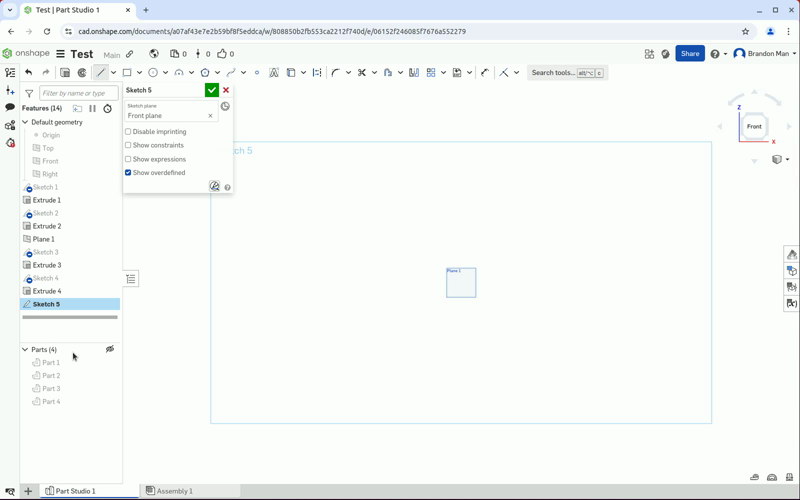
mouse_move(453, 259)
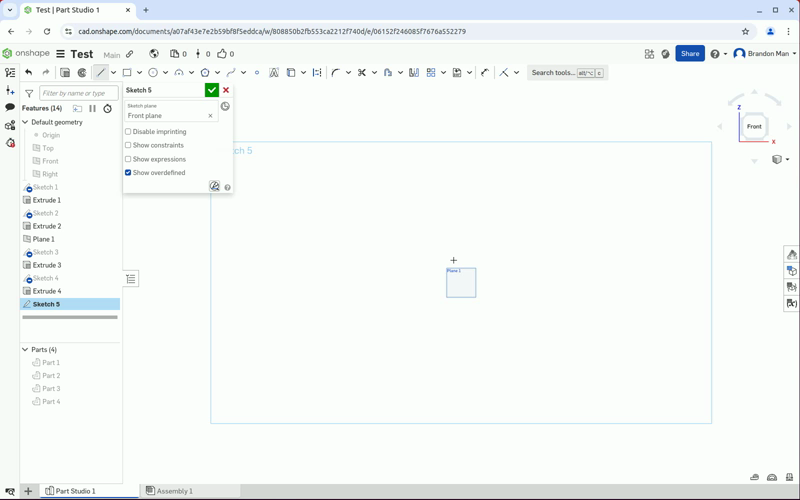
click(453, 259)
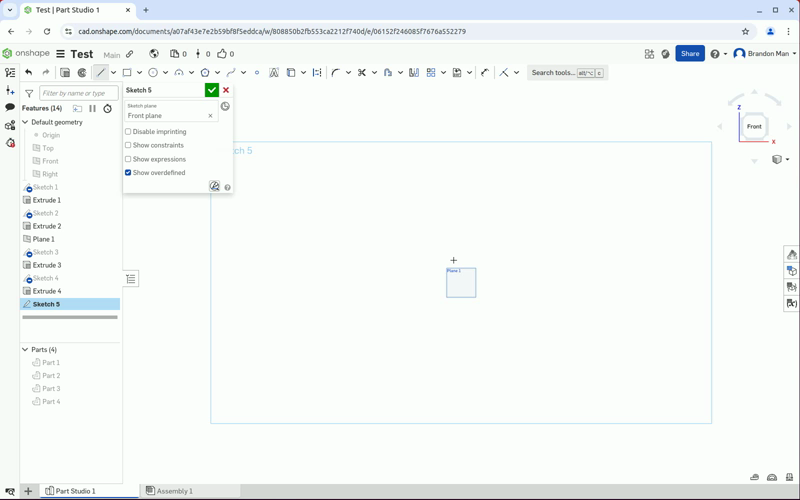
key_up(shift)
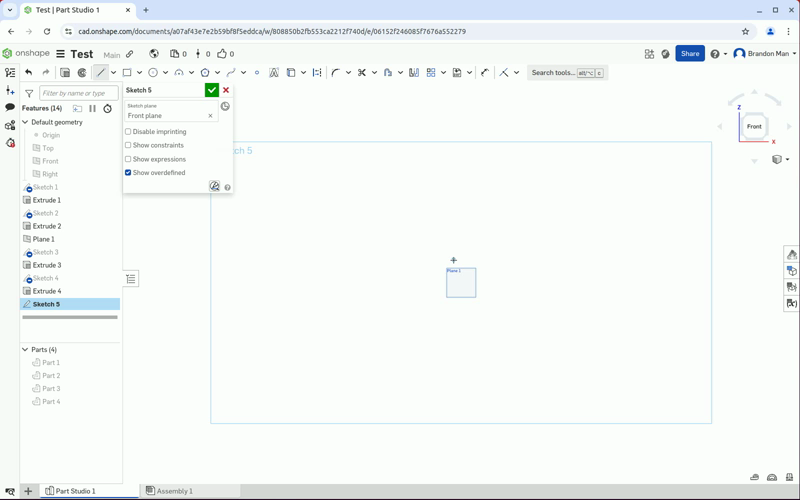
key_down(shift)
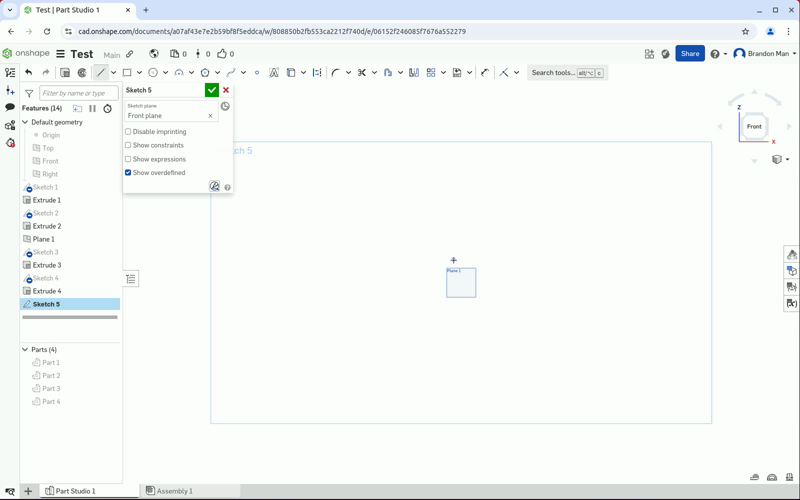
mouse_move(483, 259)
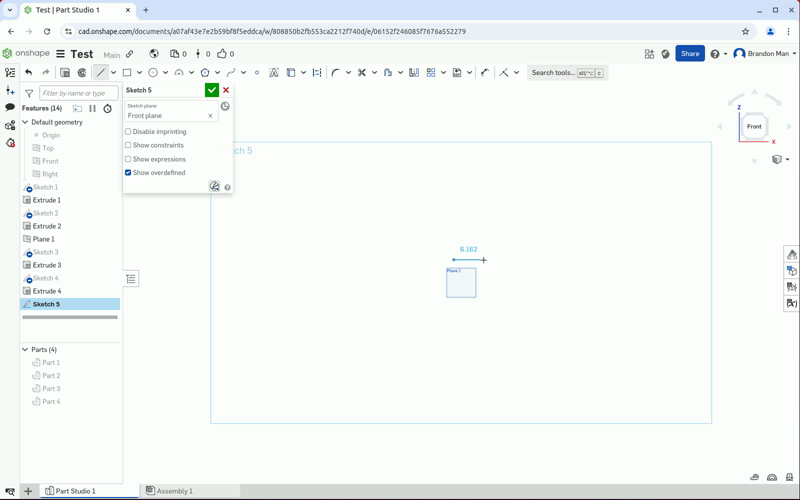
mouse_move(468, 259)
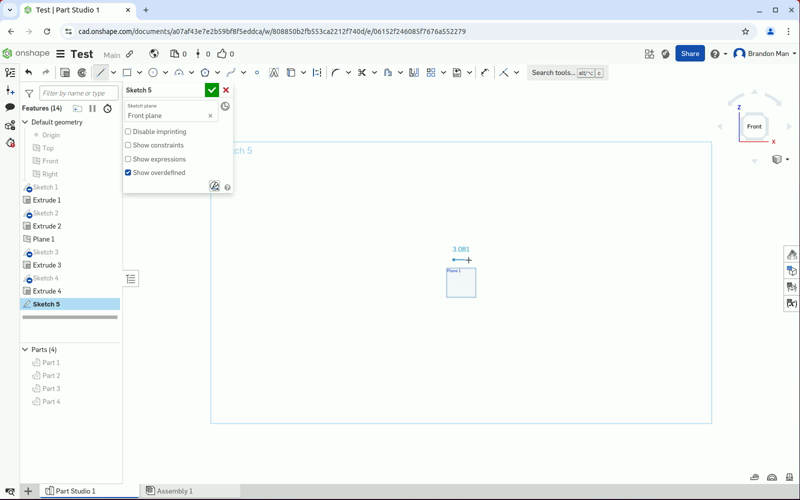
click(468, 259)
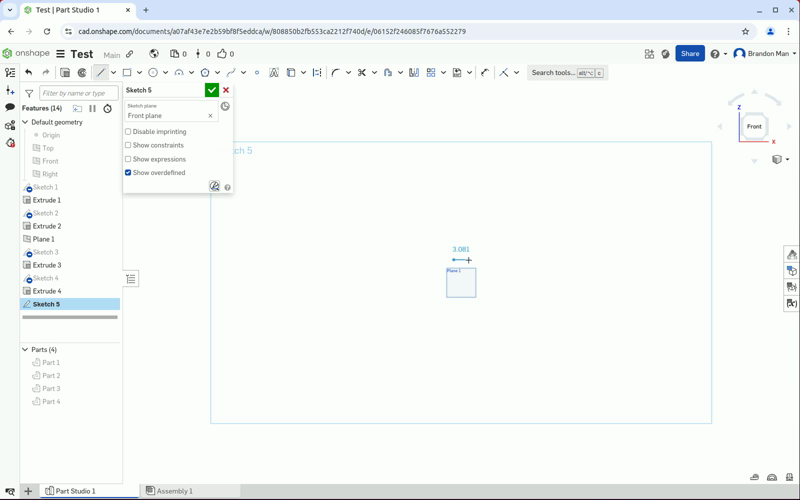
key_up(shift)
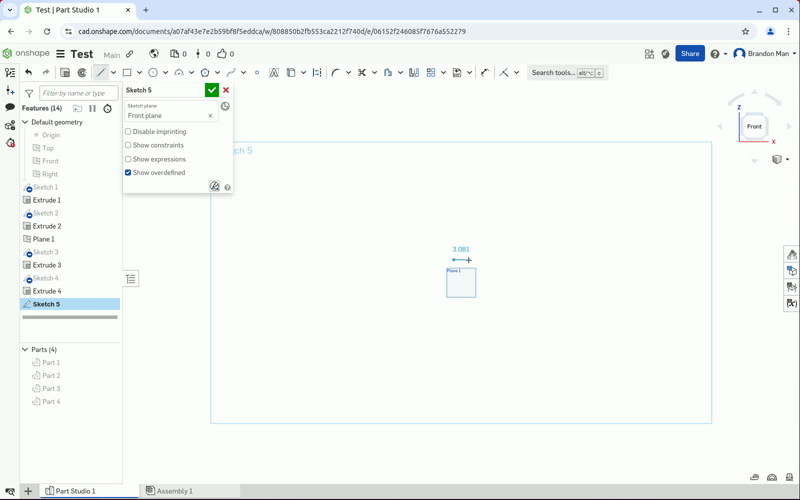
key_down(shift)
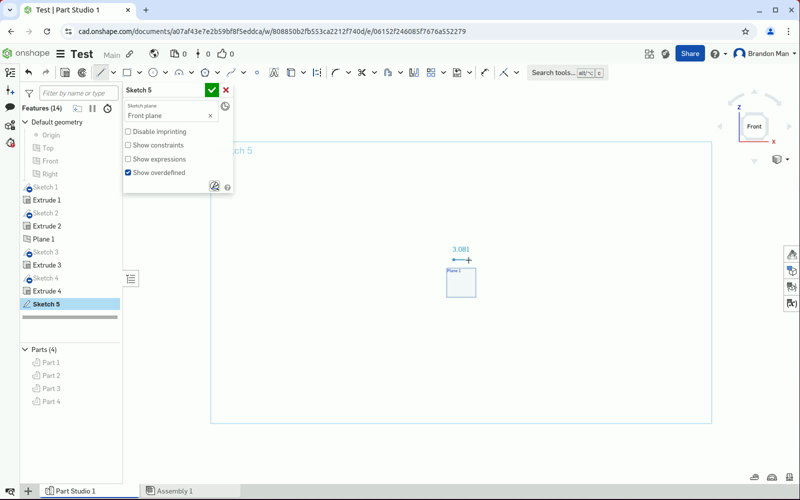
mouse_move(498, 259)
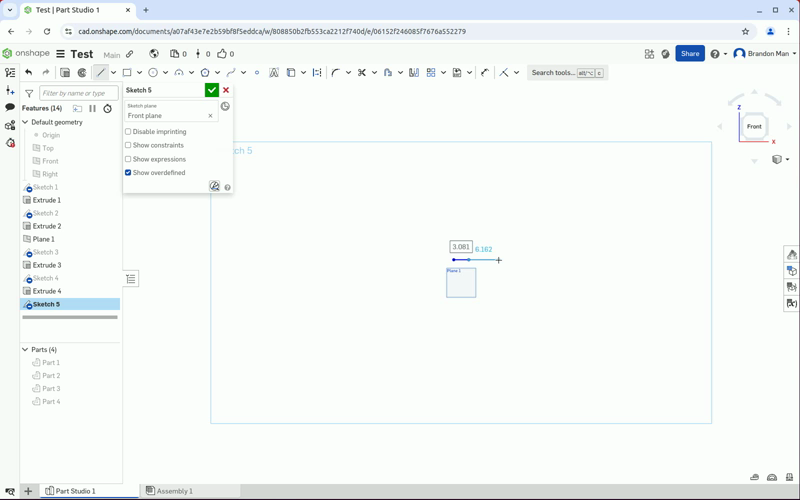
mouse_move(468, 244)
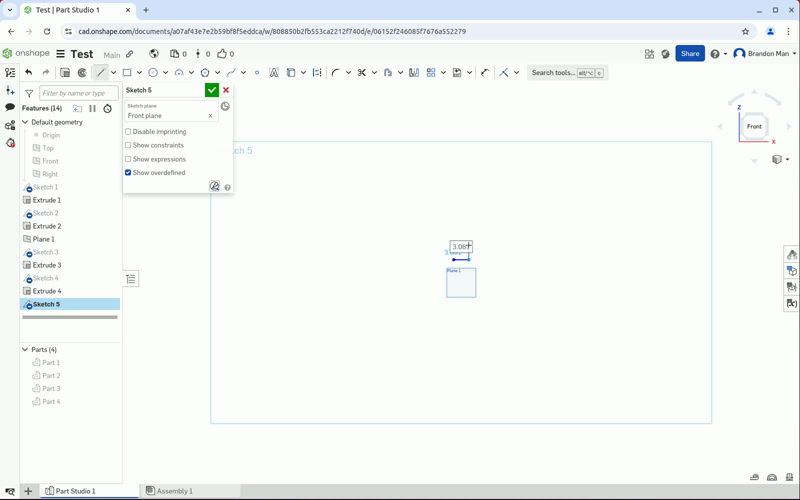
click(468, 244)
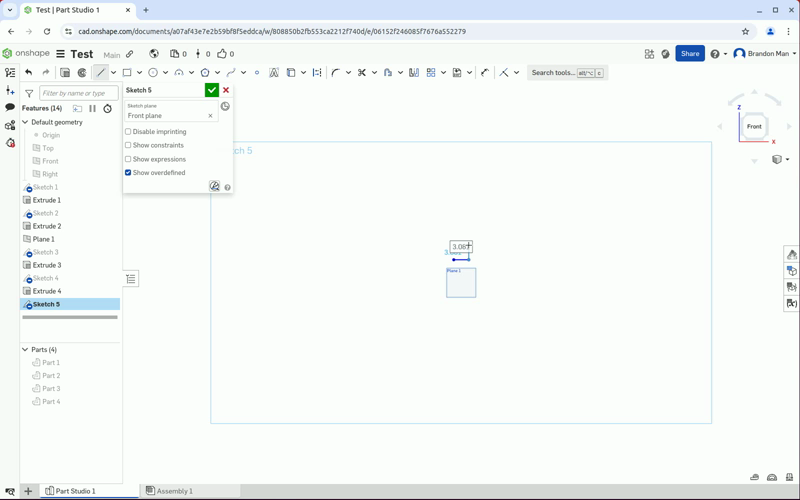
key_up(shift)
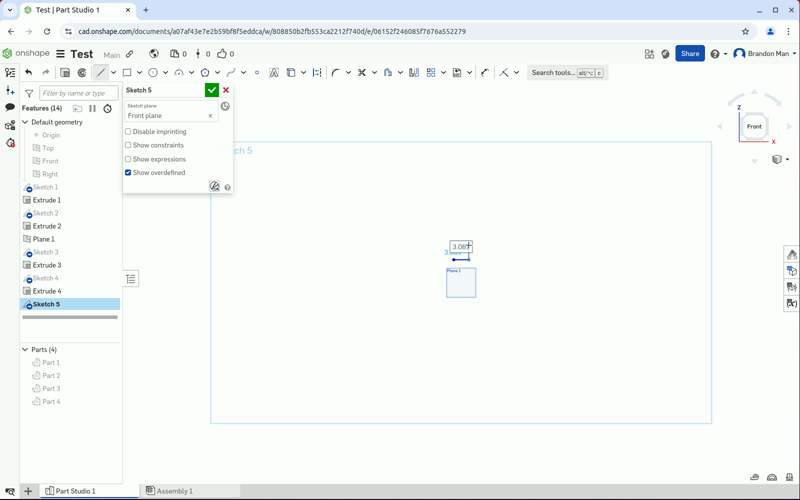
key_down(shift)
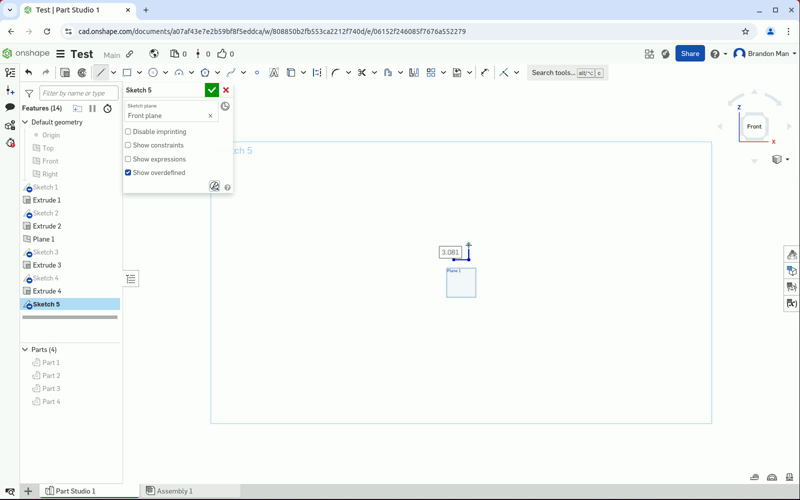
mouse_move(498, 244)
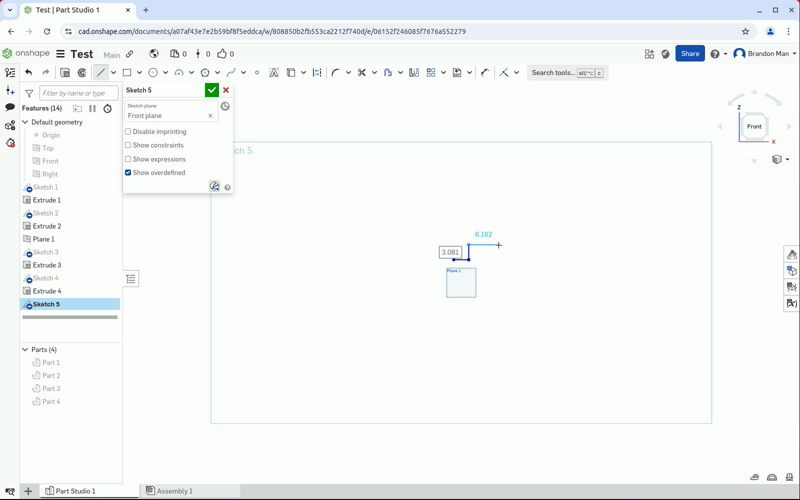
mouse_move(453, 244)
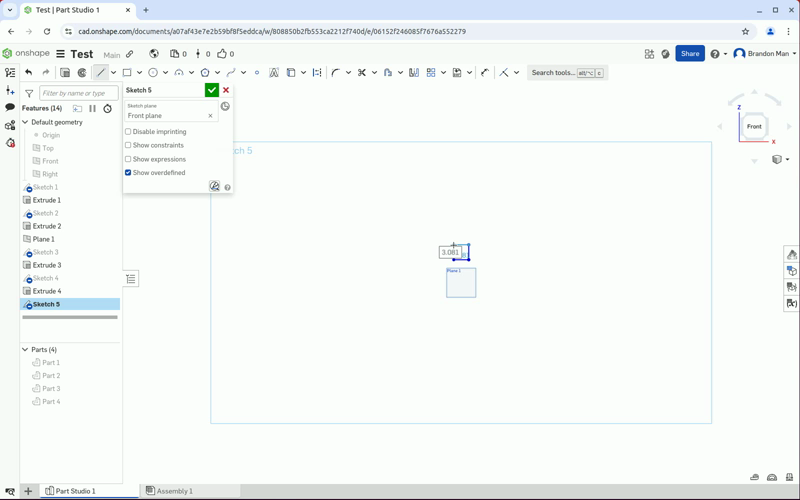
click(453, 244)
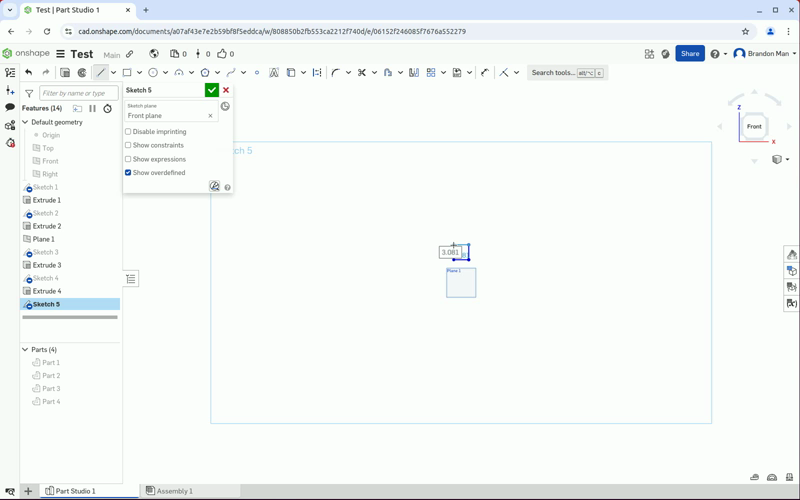
key_up(shift)
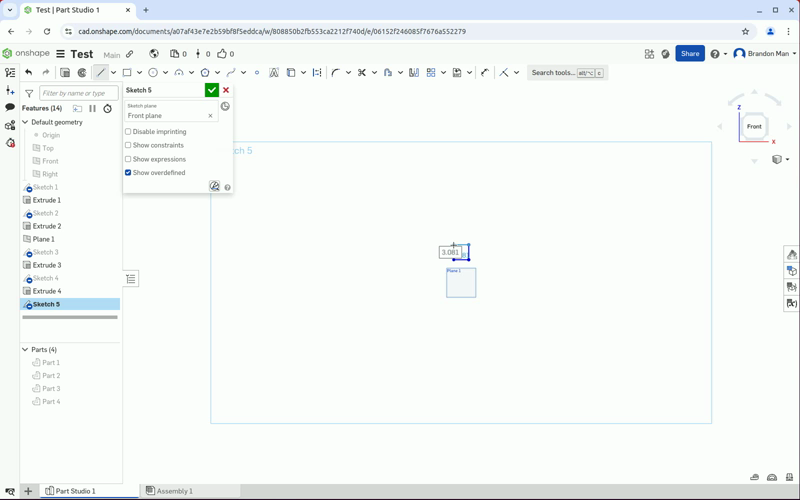
mouse_move(483, 244)
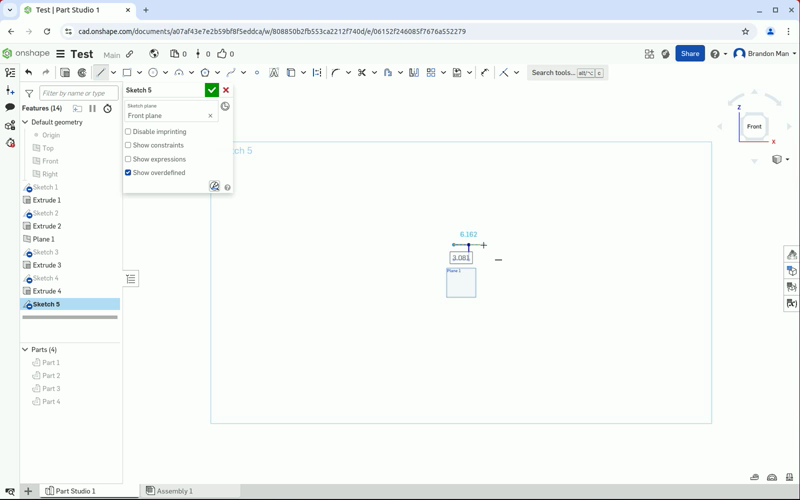
key_down(shift)
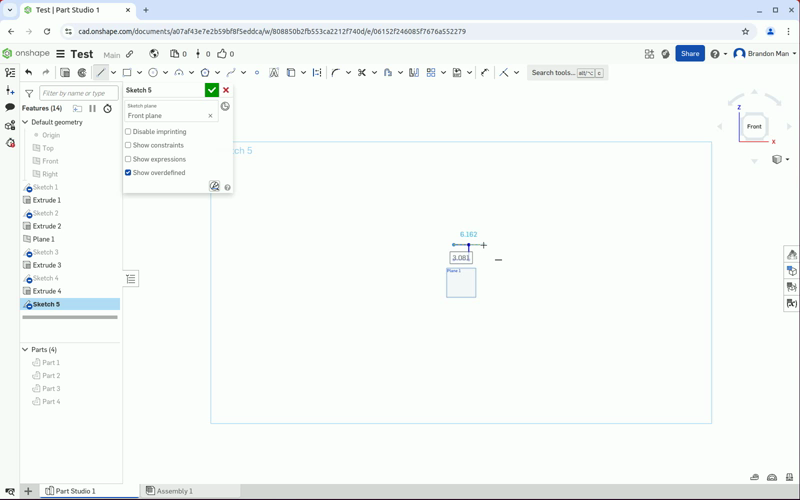
mouse_move(453, 259)
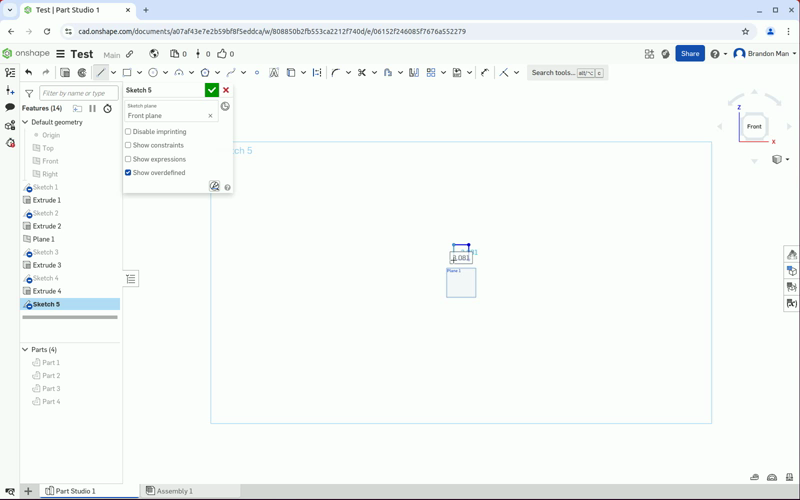
key_up(shift)
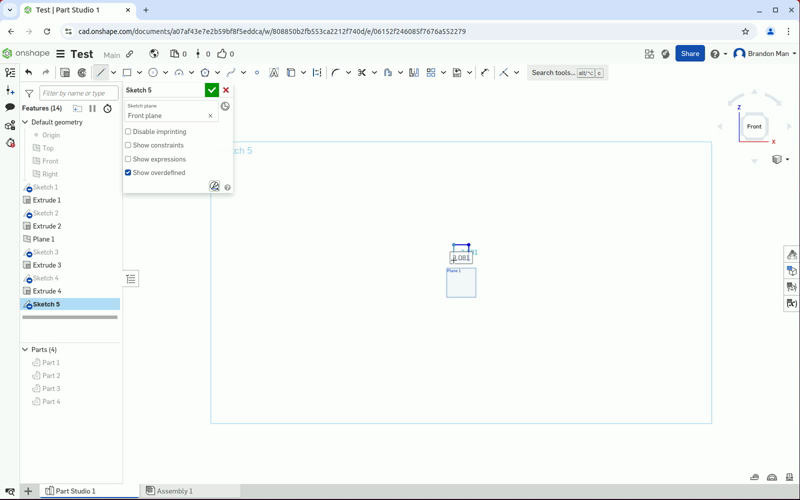
click(453, 259)
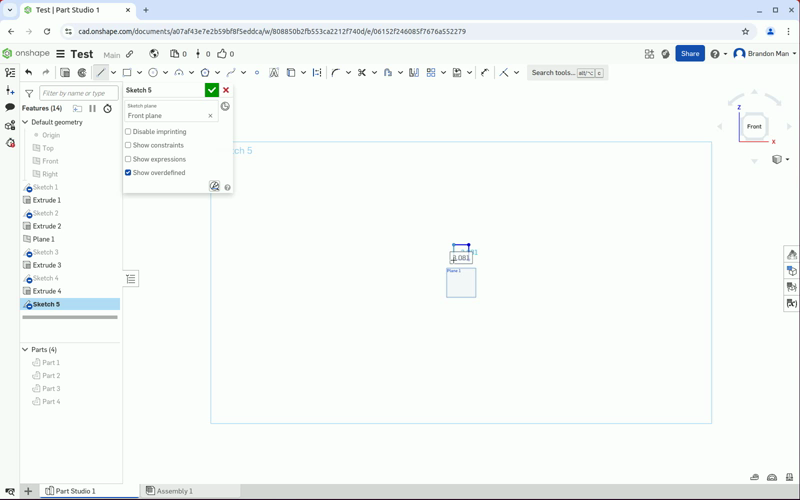
key(esc)
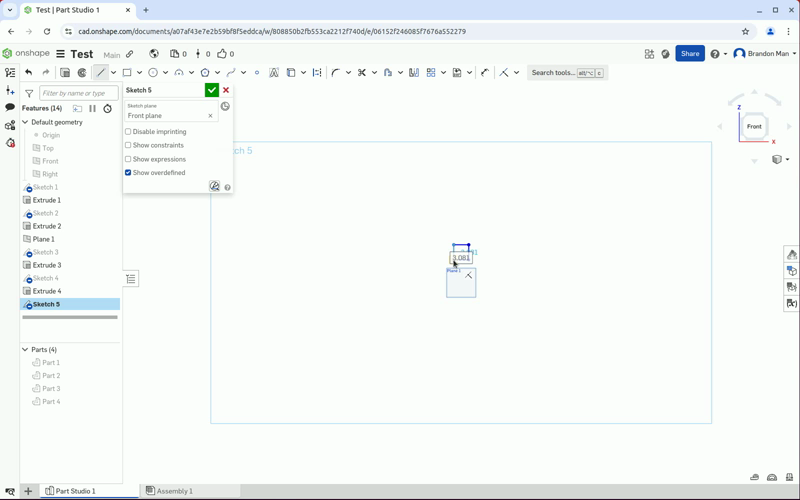
mouse_move(457, 254)
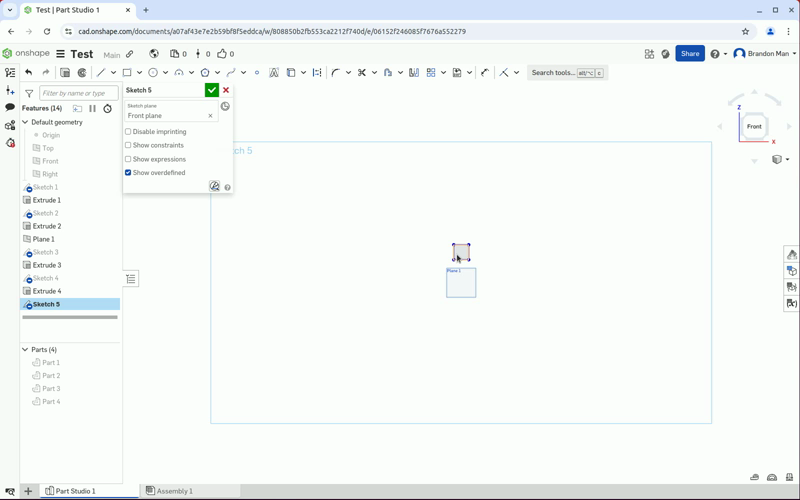
scroll(6)
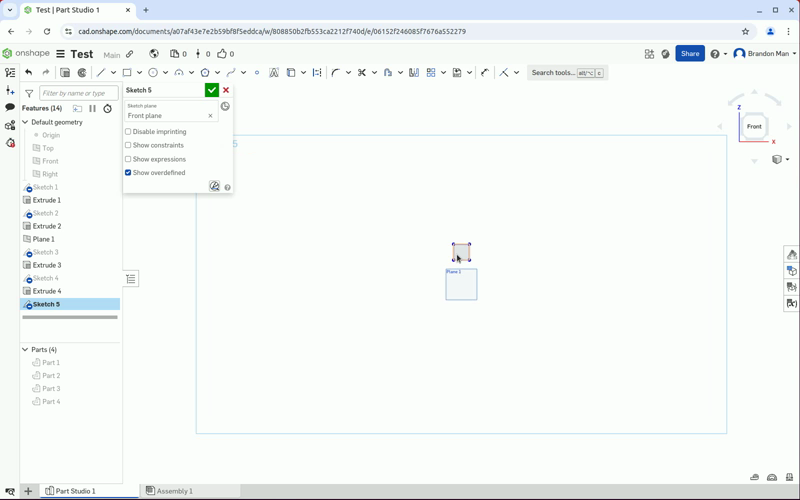
scroll(6)
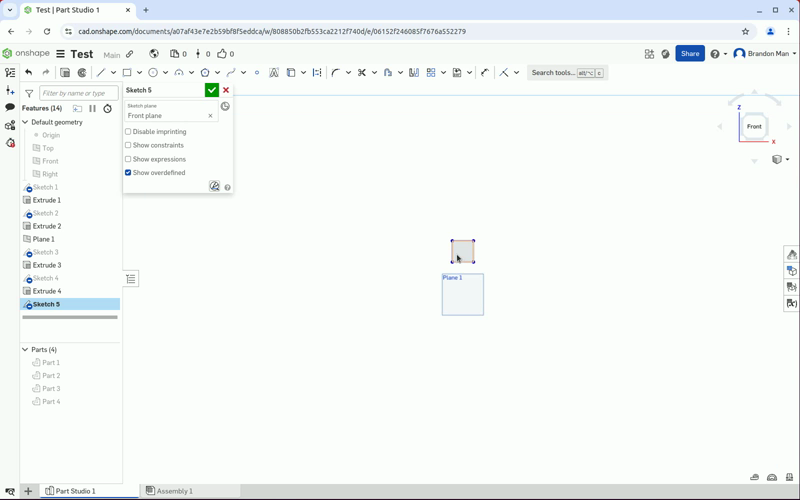
scroll(6)
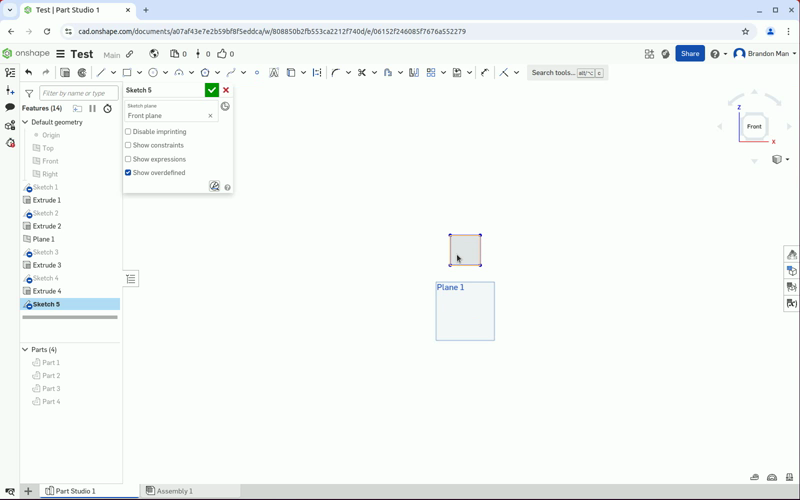
scroll(6)
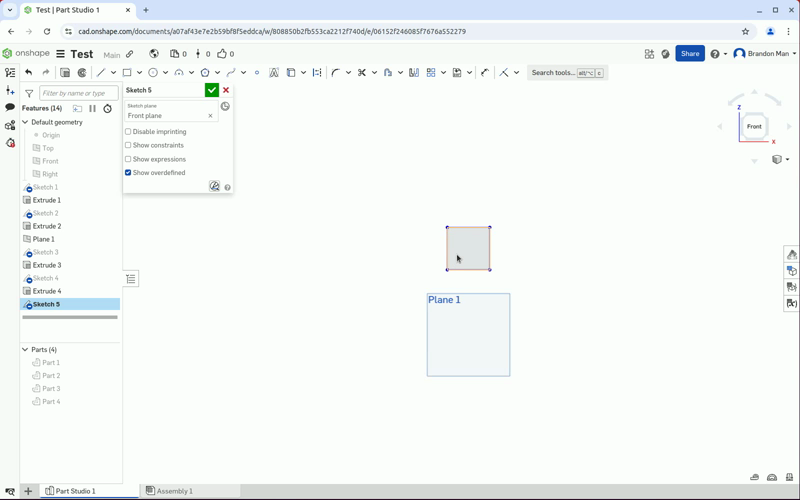
scroll(6)
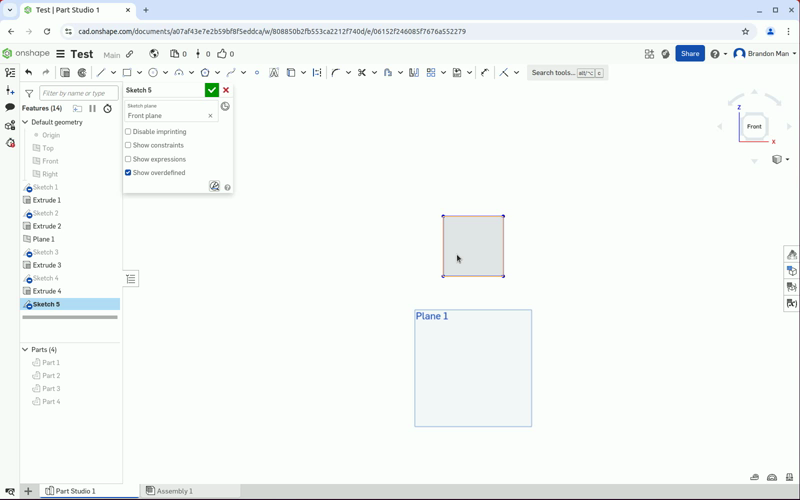
scroll(6)
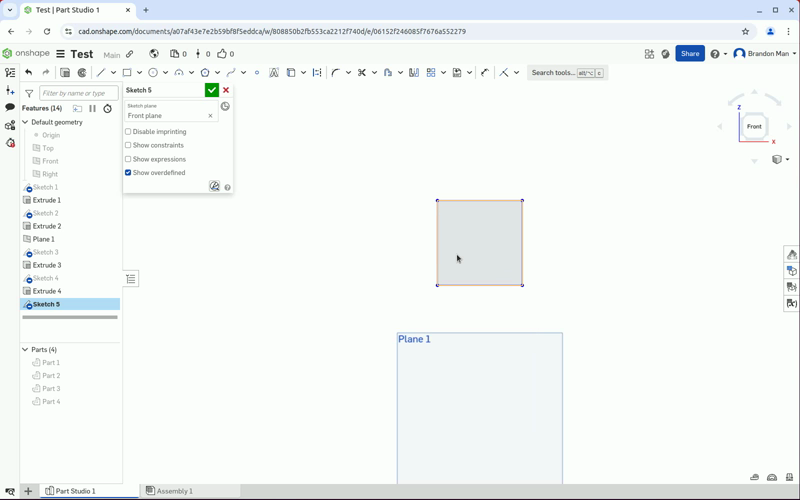
scroll(6)
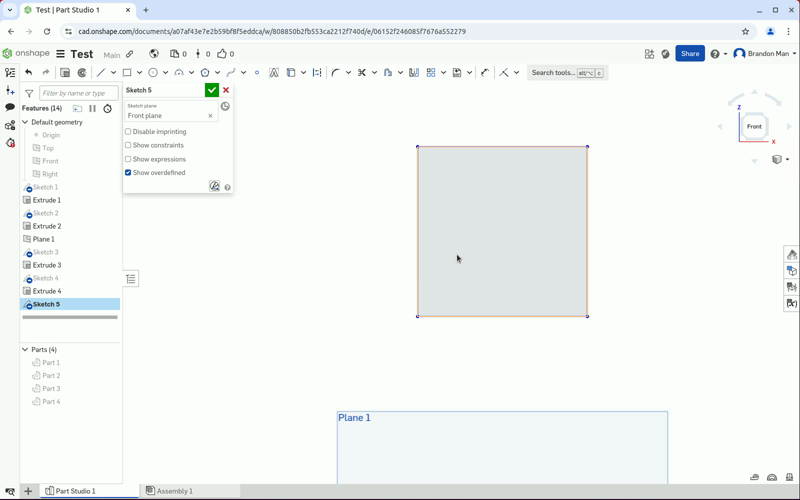
click(457, 254)
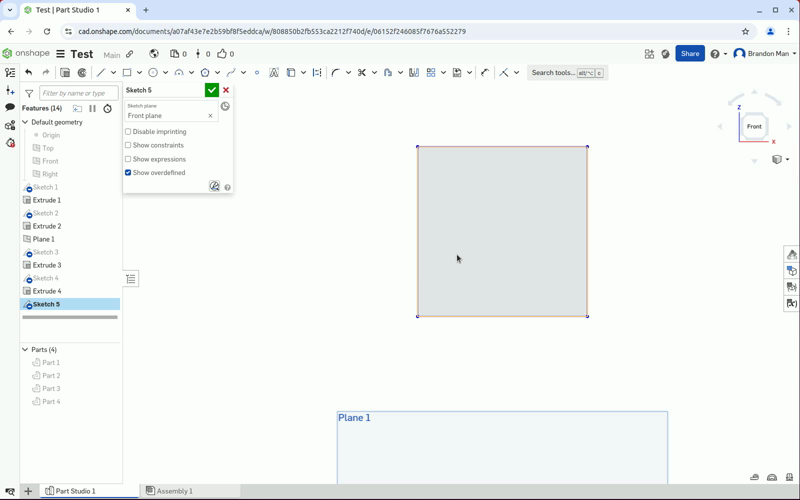
scroll(-6)
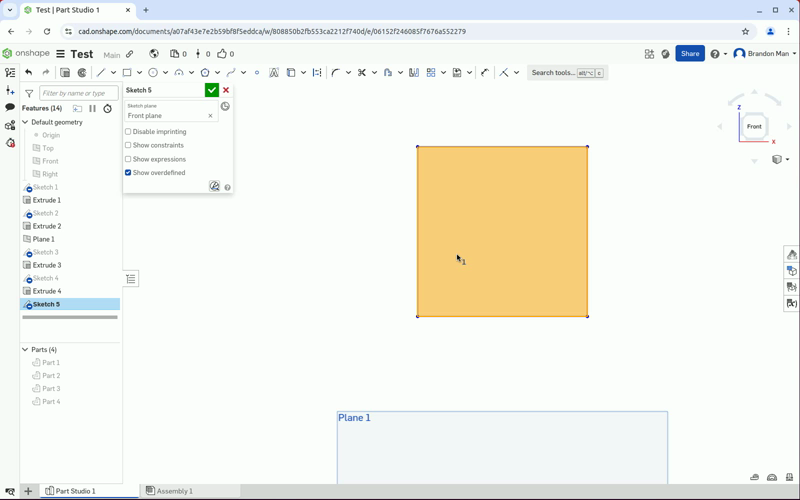
scroll(-6)
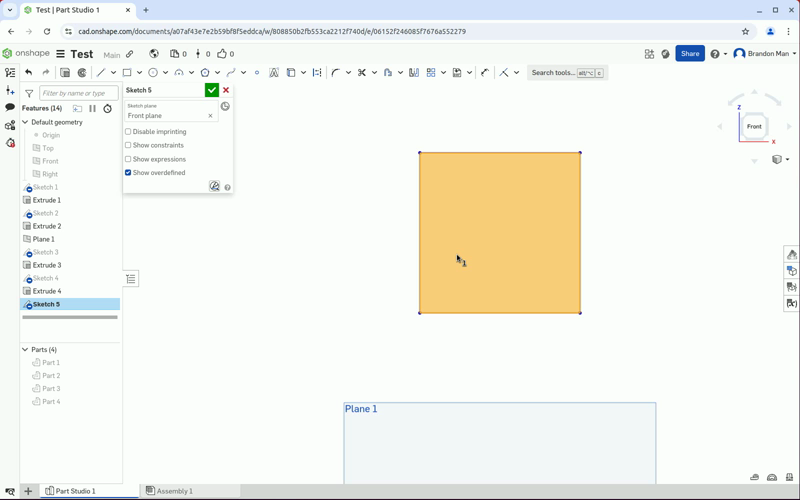
scroll(-6)
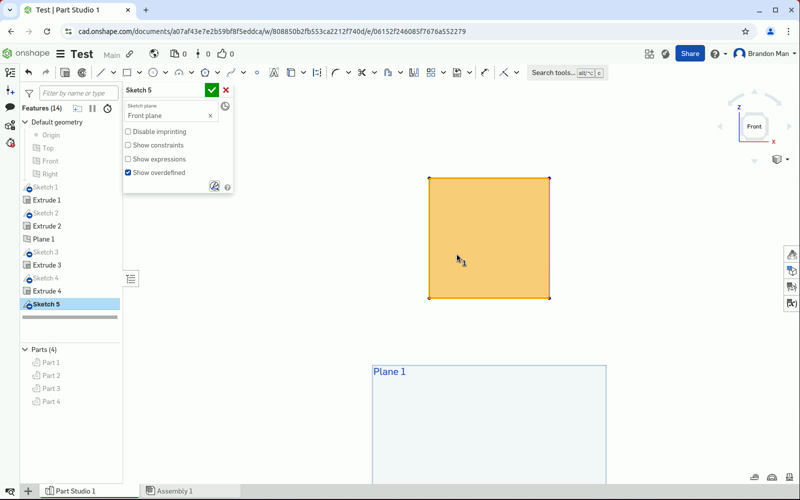
scroll(-6)
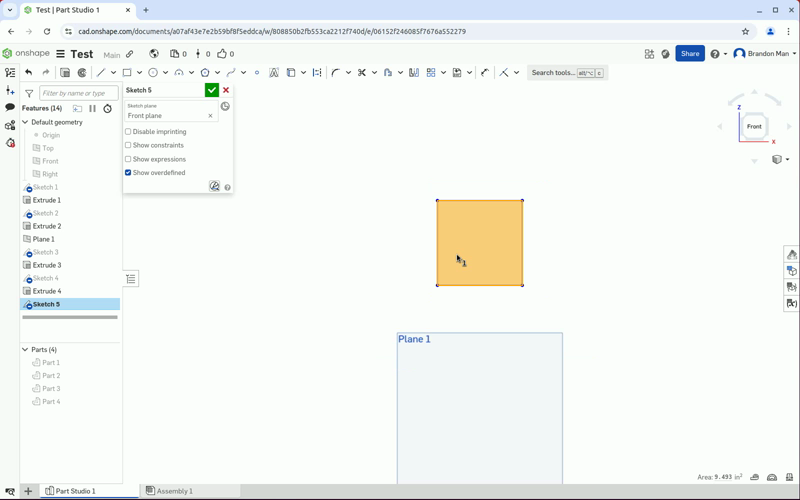
scroll(-6)
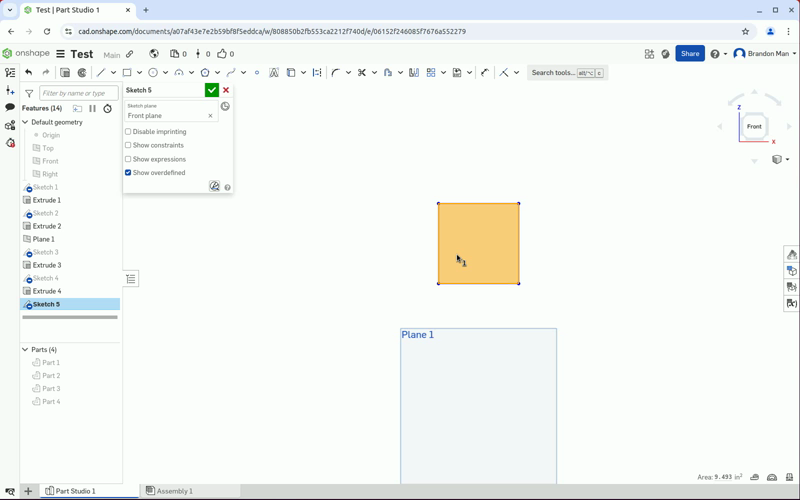
scroll(-6)
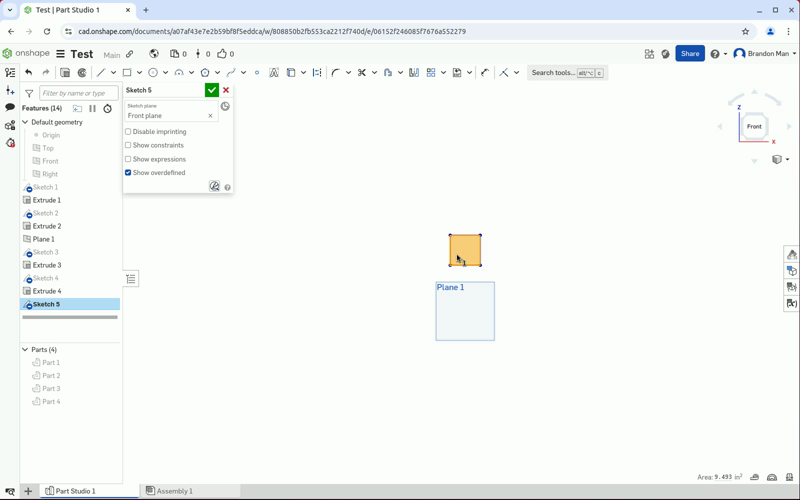
scroll(-6)
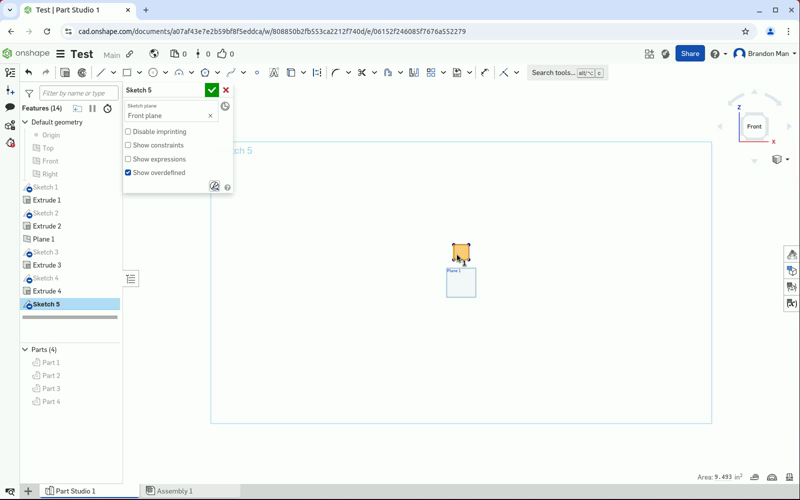
mouse_move(73, 352)
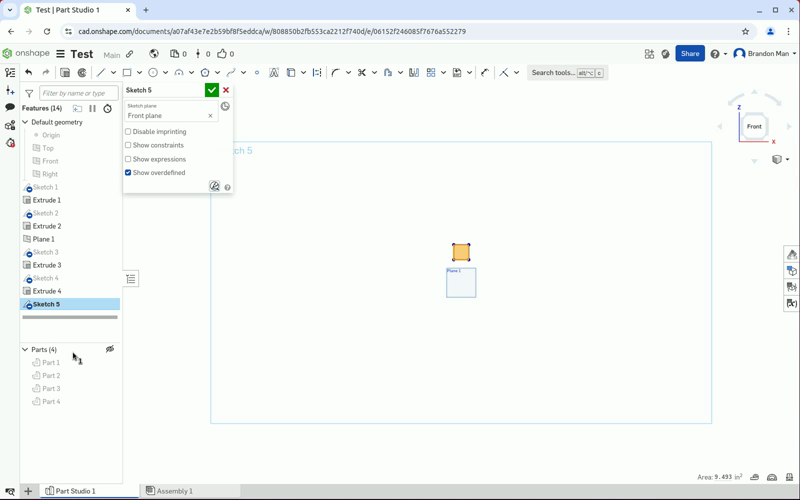
key(shift+y)
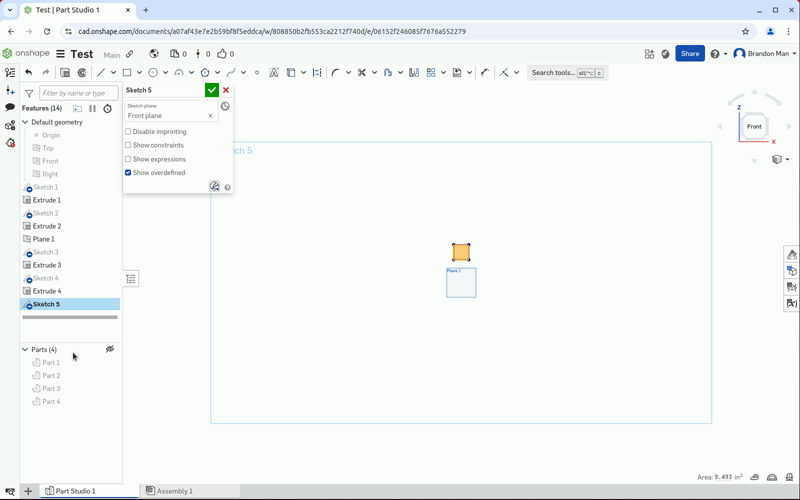
key(shift+e)
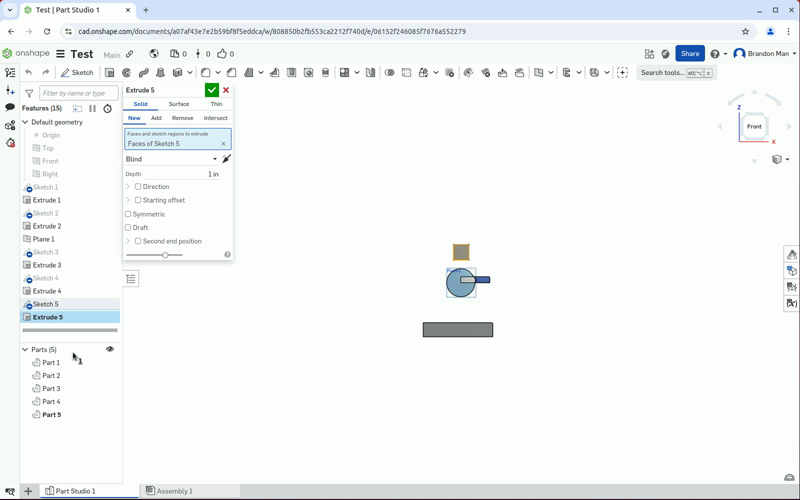
mouse_move(143, 106)
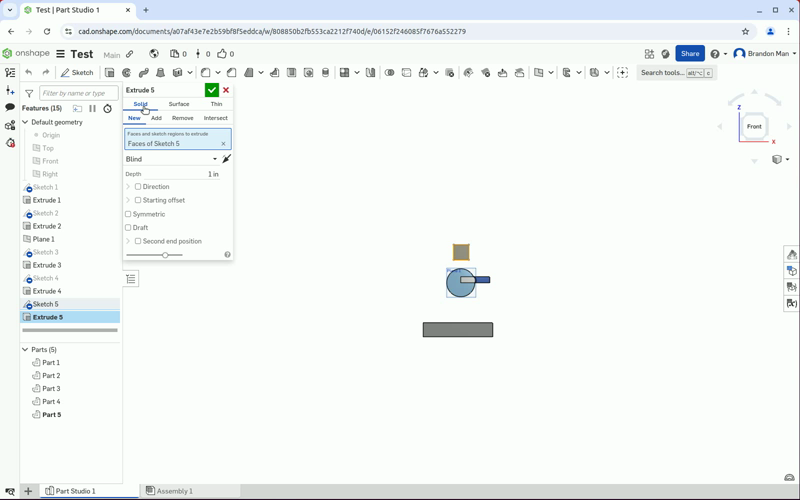
click(143, 106)
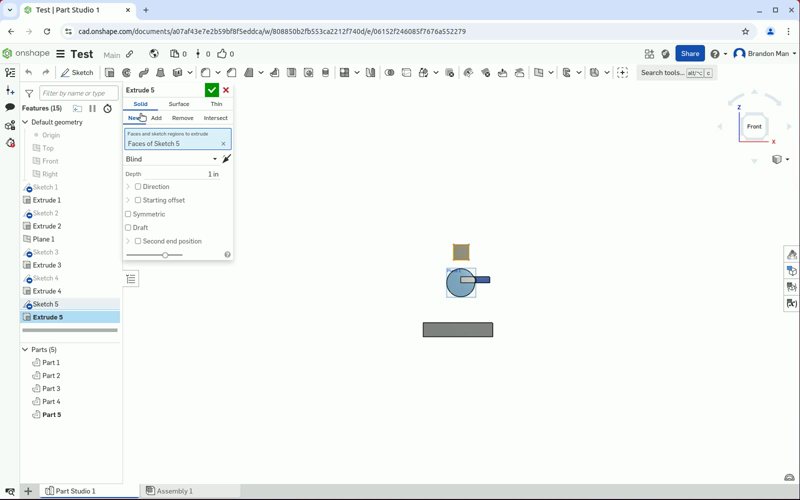
mouse_move(137, 120)
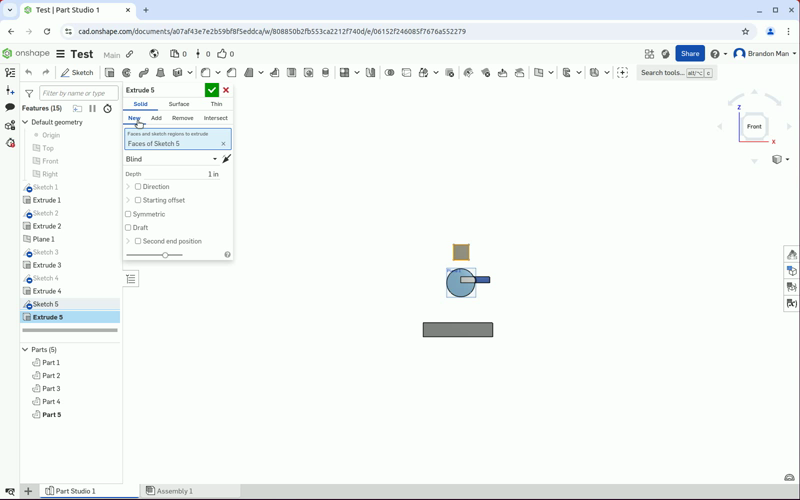
click(137, 120)
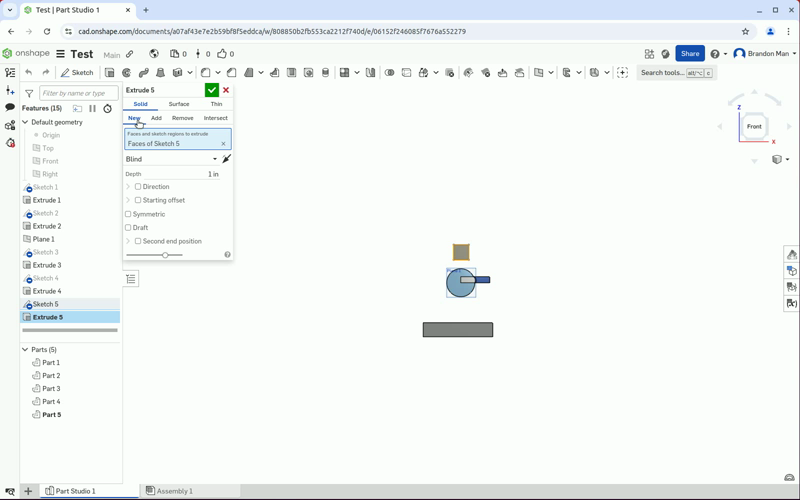
key(tab, 4)
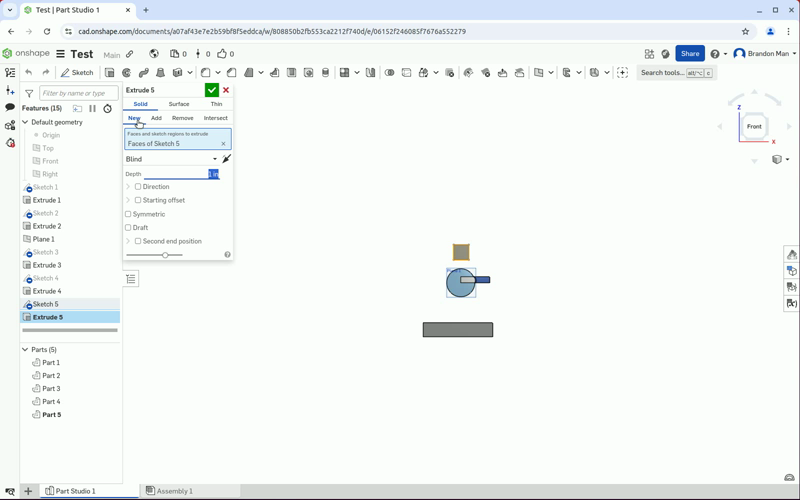
text(2.889)
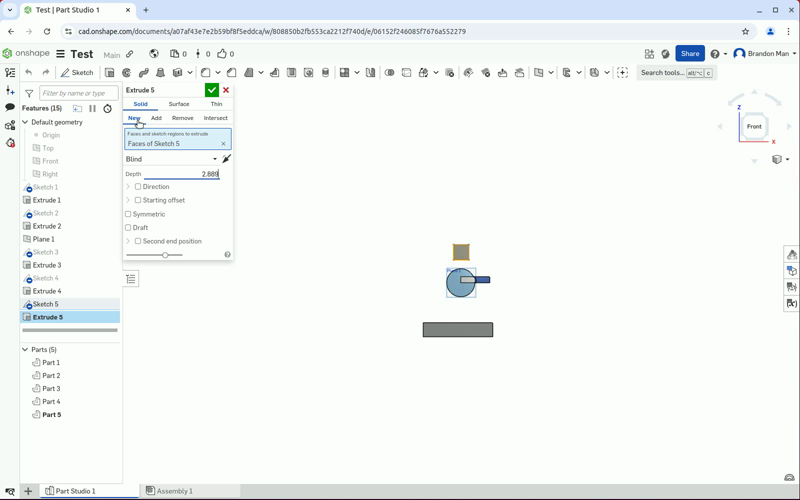
key(enter)
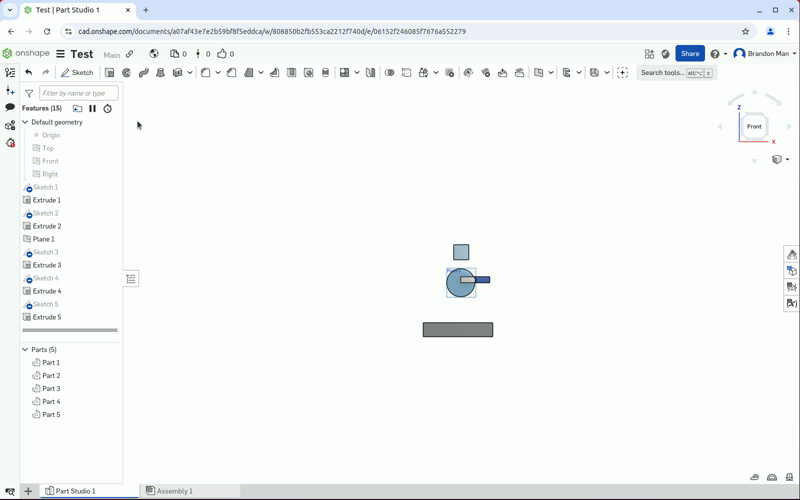
key(shift+h)
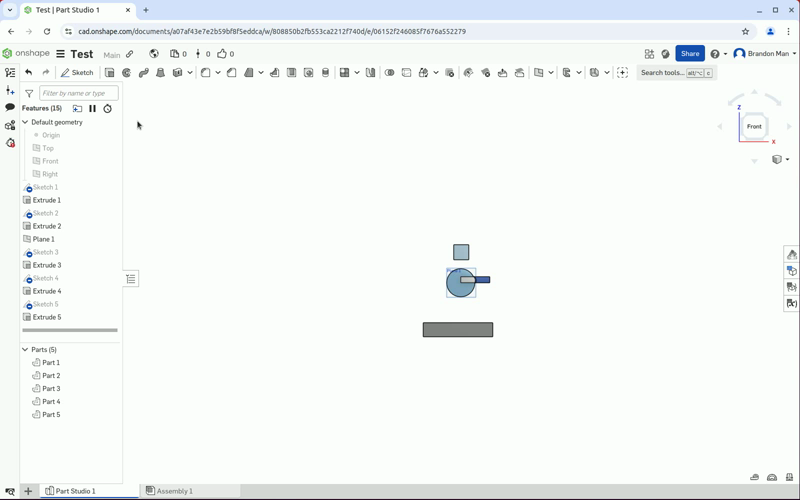
key(shift+h)
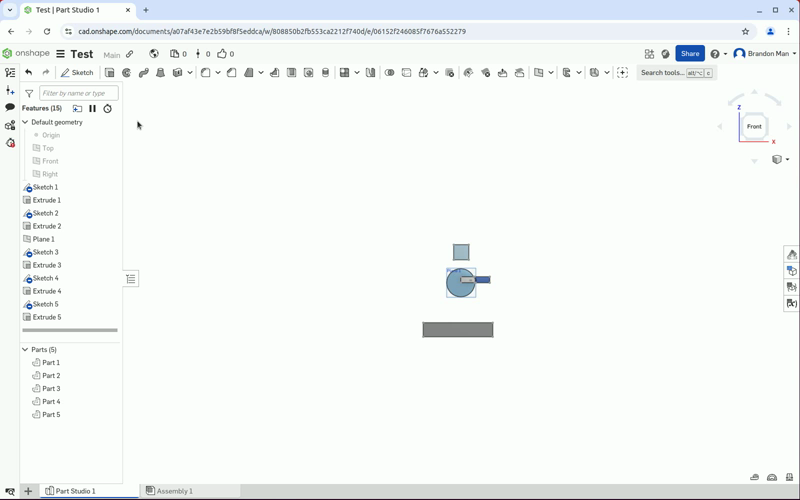
key(shift+7)
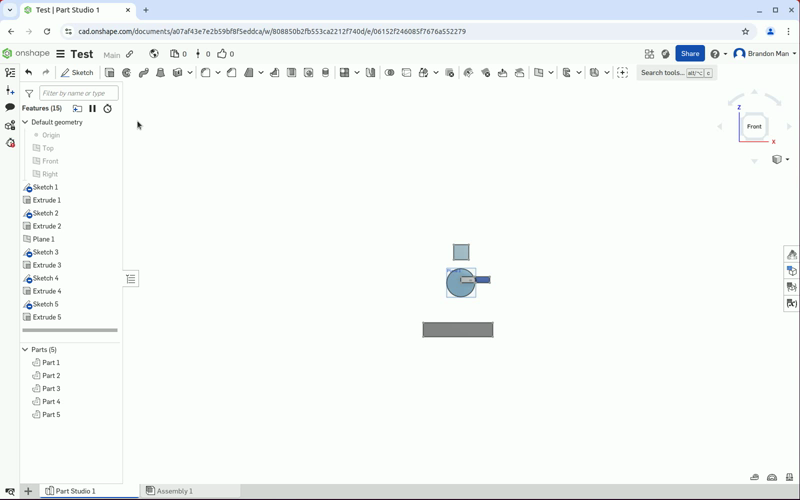
key(left, 2)
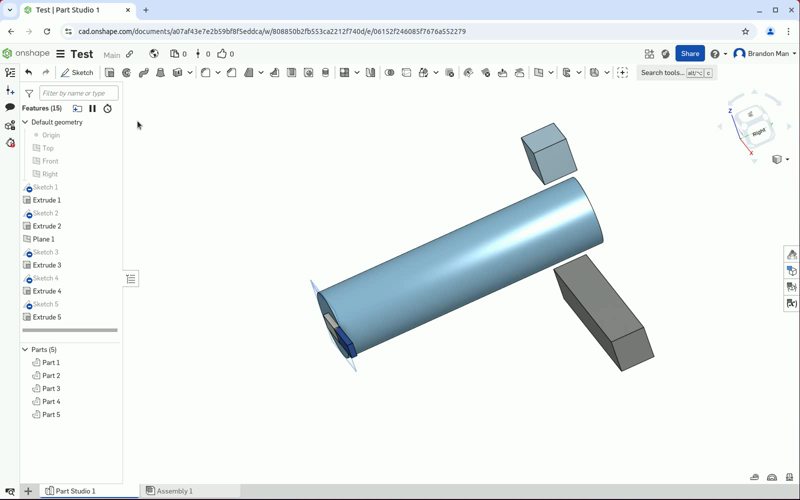
key(down, 2)
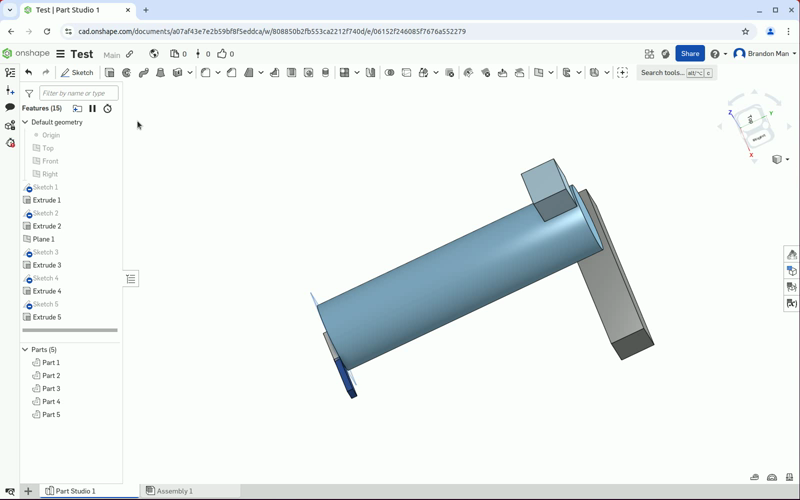
key(up, 2)
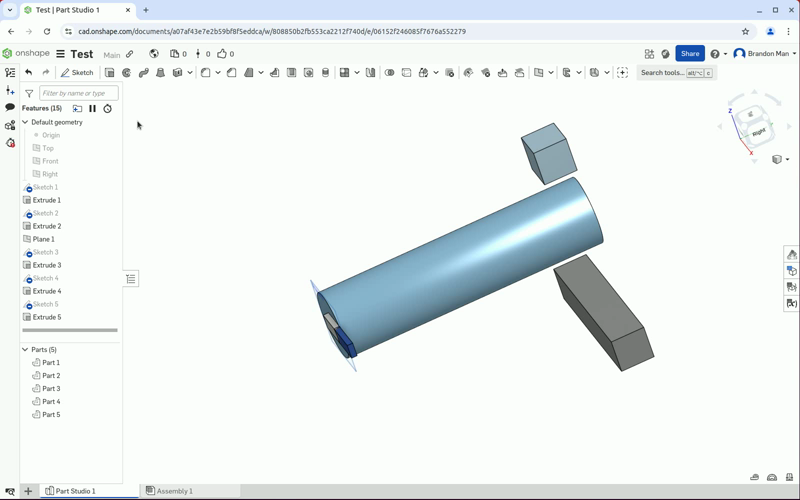
key(right, 2)
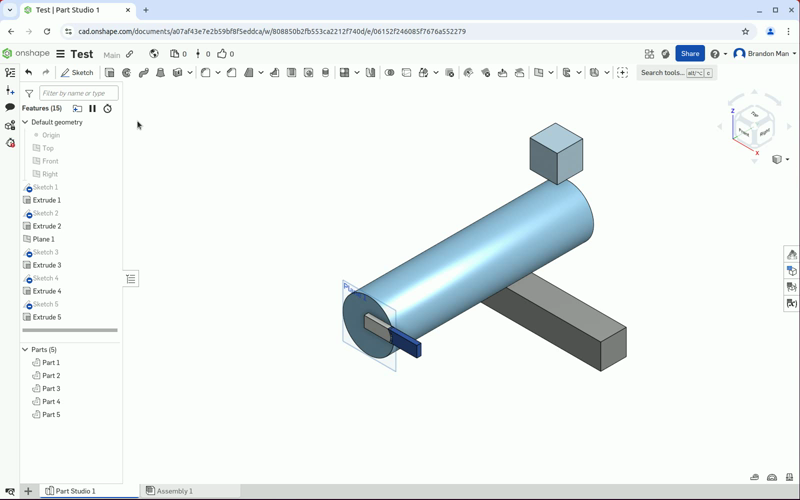
mouse_move(73, 189)
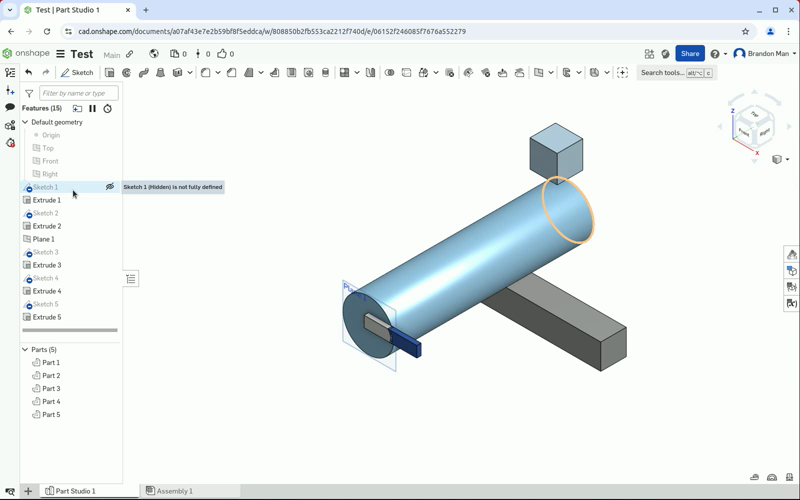
click(73, 189)